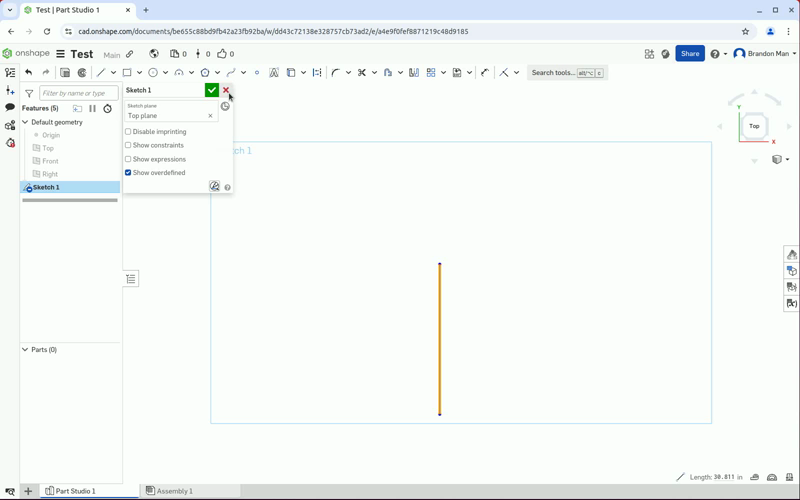
key(shift+h)
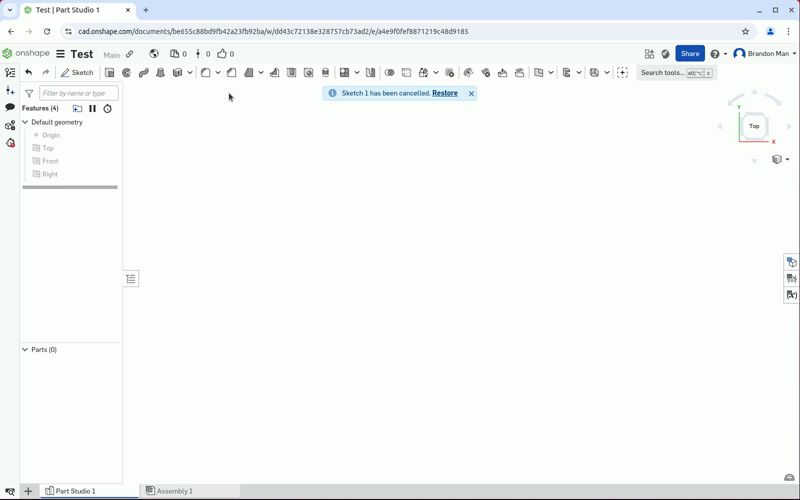
mouse_move(73, 352)
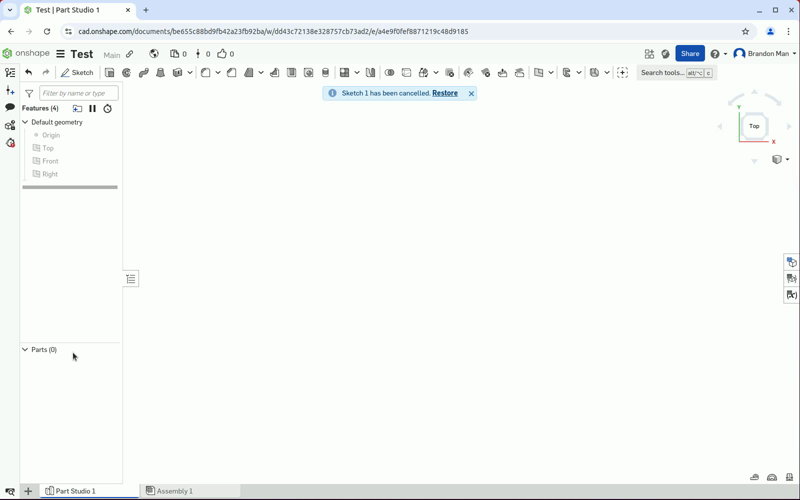
key(y)
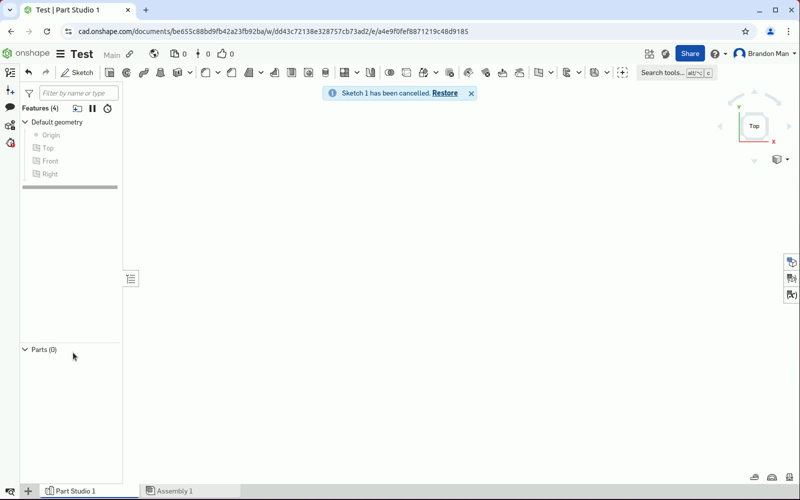
key(shift+p)
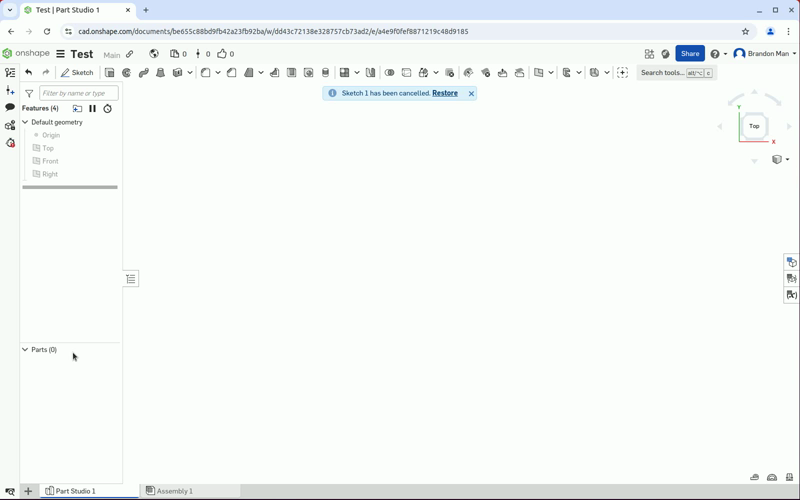
key(space)
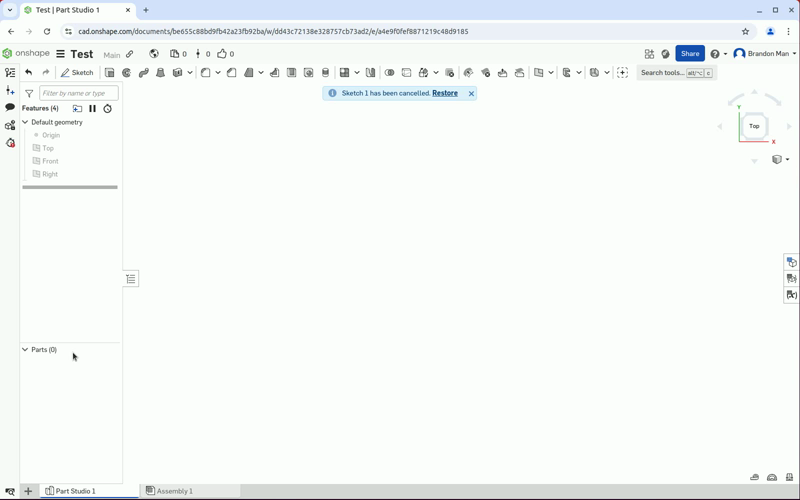
key_down(shift)
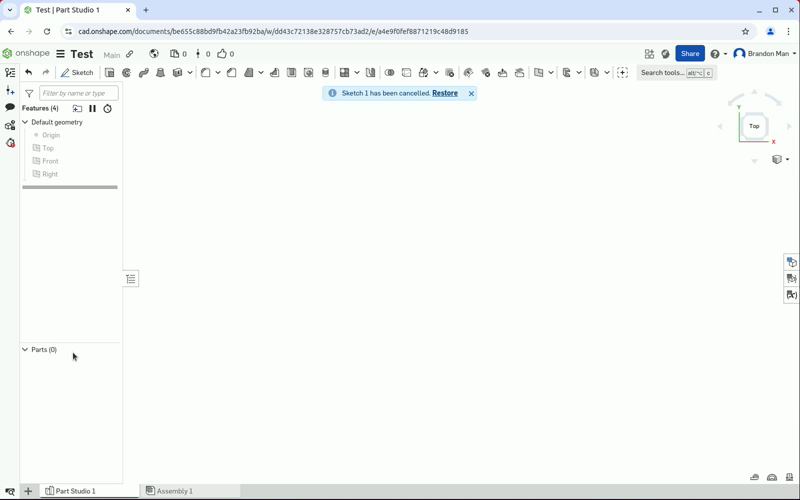
key(up)
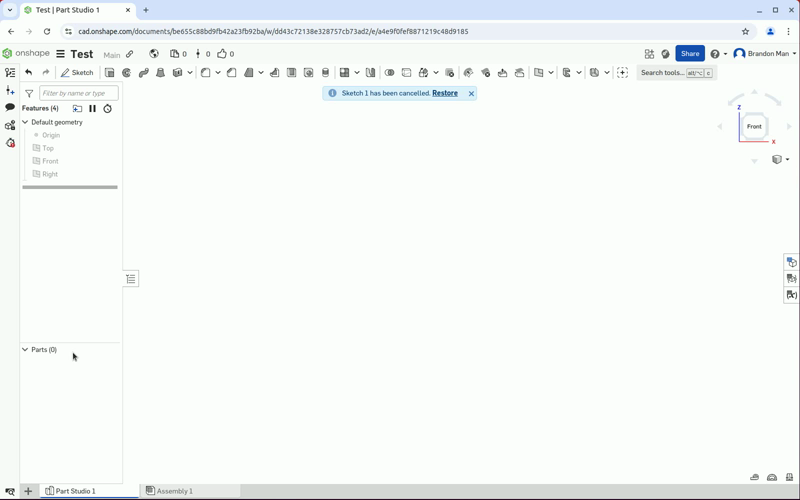
key_up(shift)
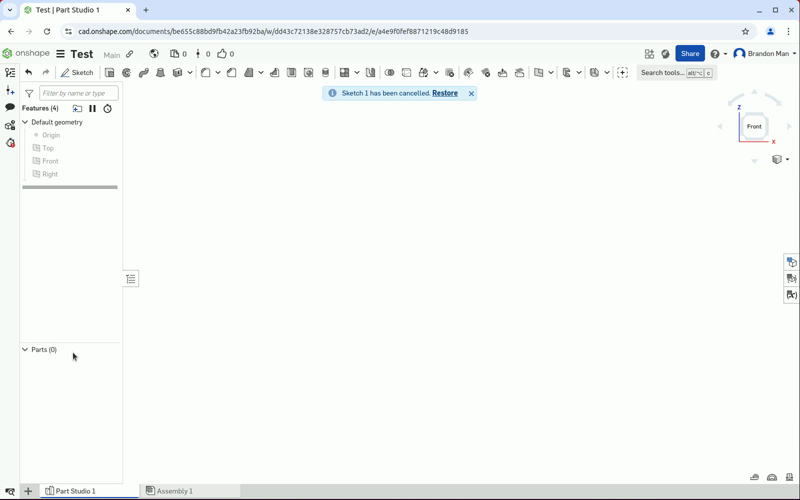
mouse_move(73, 352)
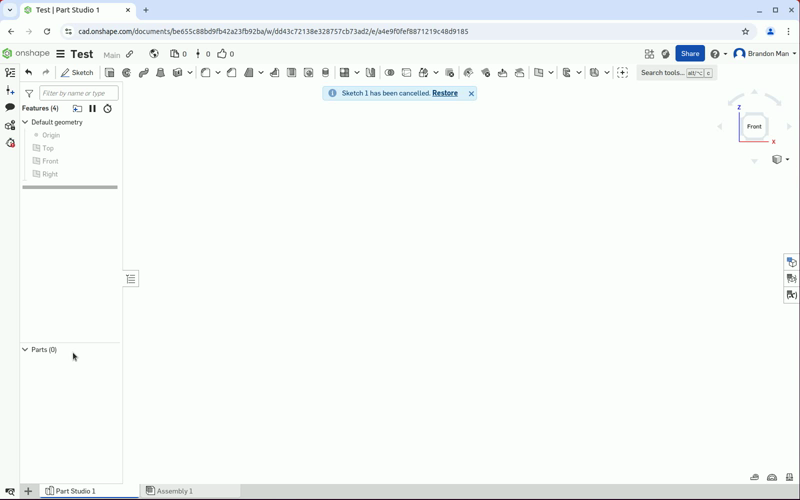
key(shift+y)
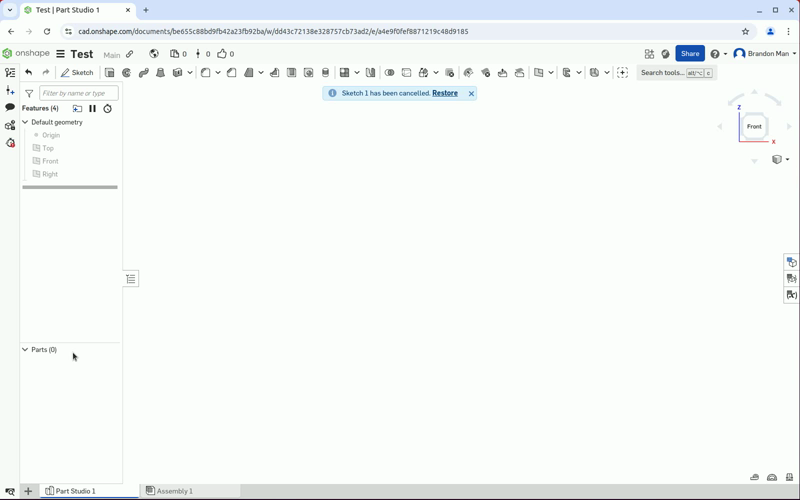
key(shift+s)
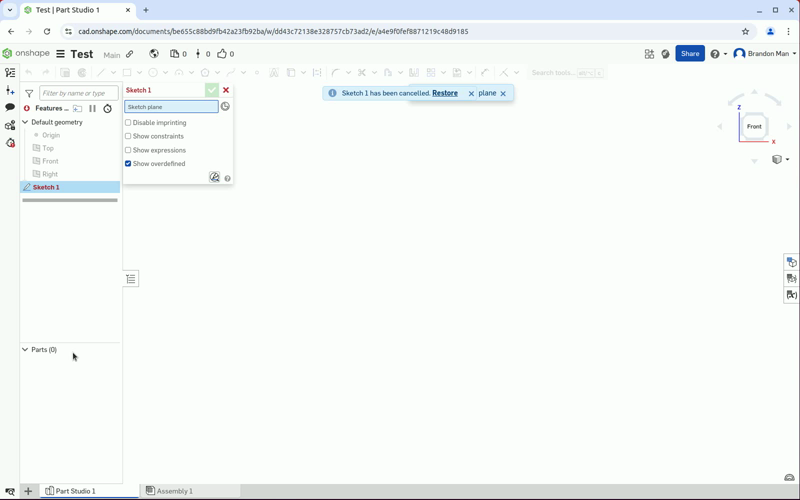
mouse_move(73, 163)
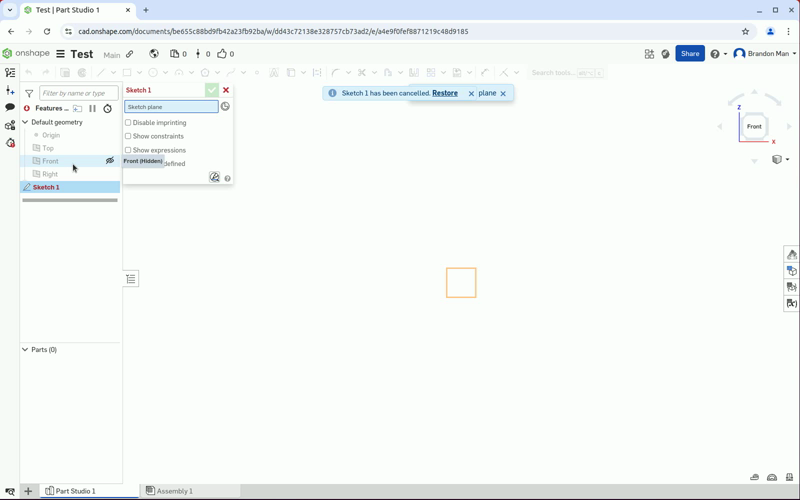
click(73, 163)
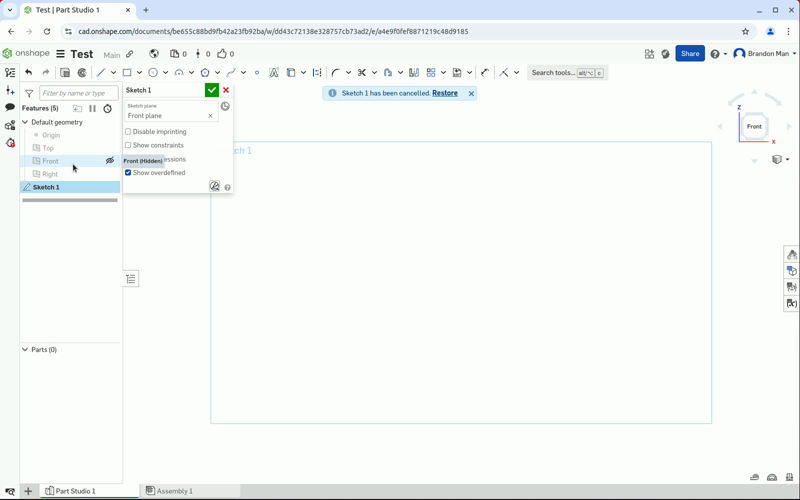
mouse_move(73, 352)
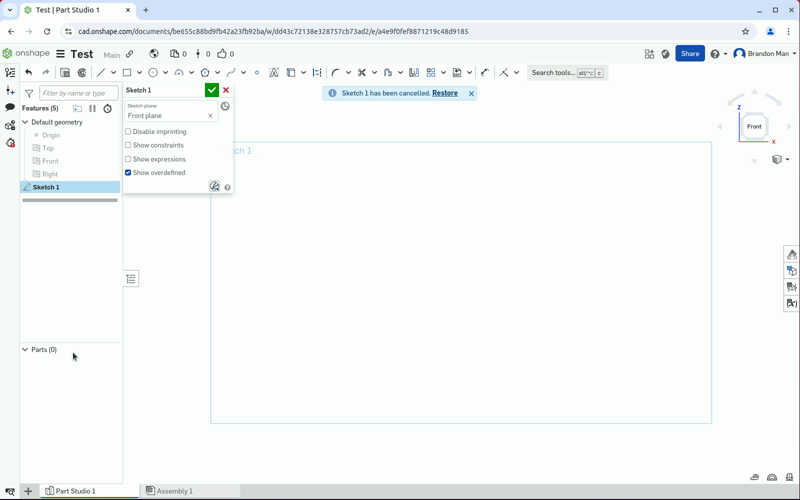
key(y)
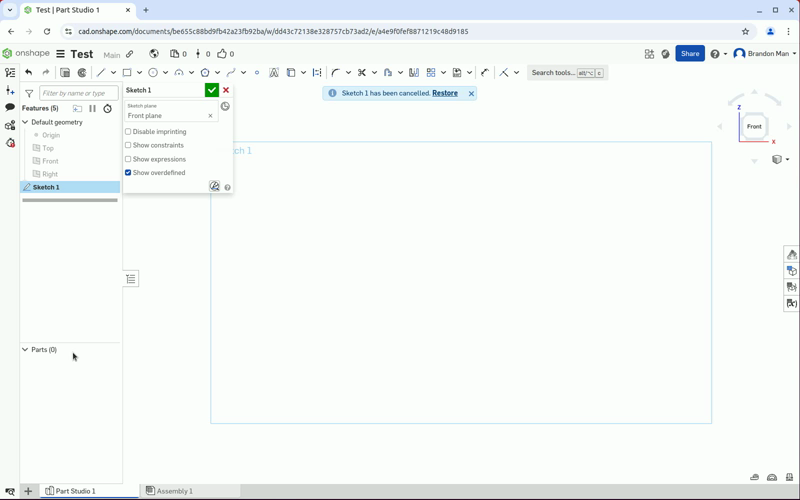
key(a)
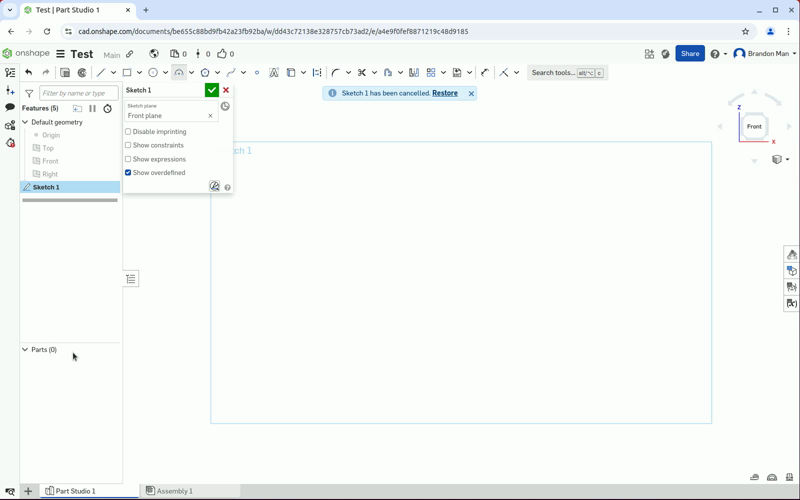
key_down(shift)
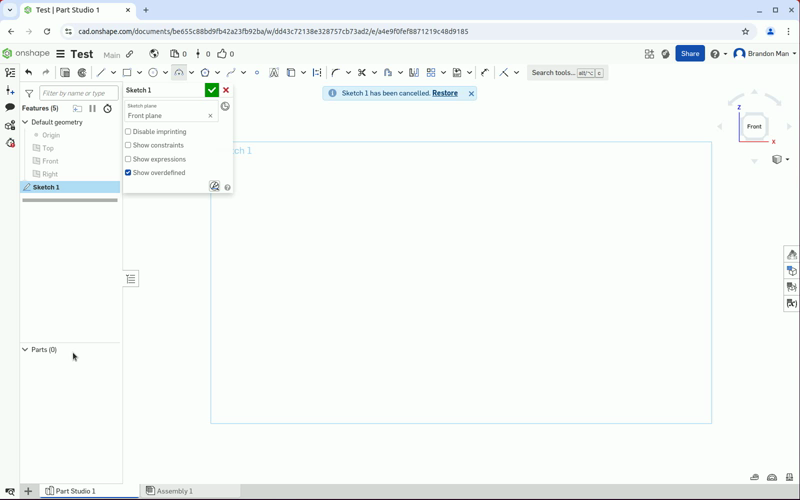
mouse_move(434, 205)
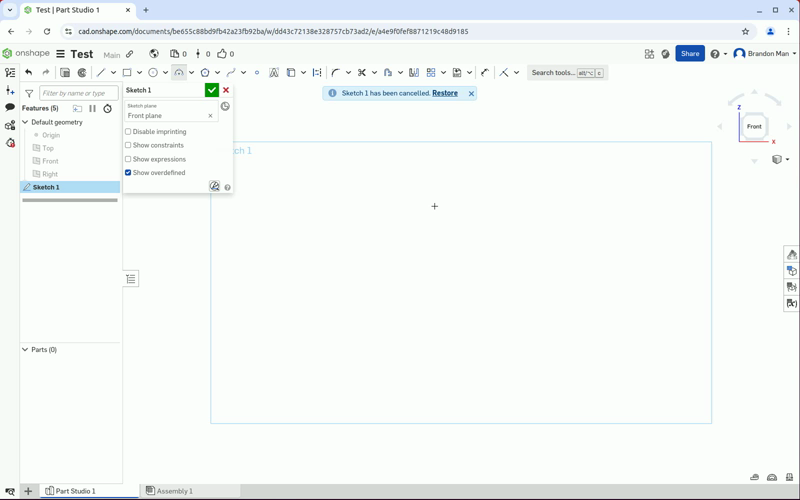
click(434, 205)
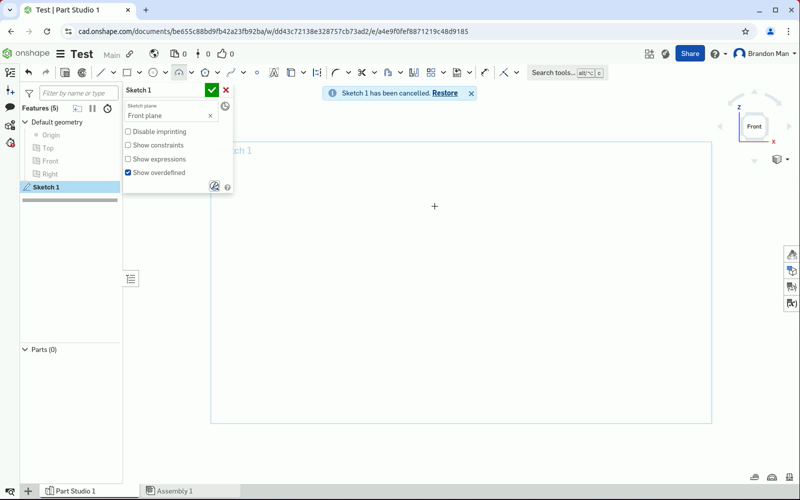
key_up(shift)
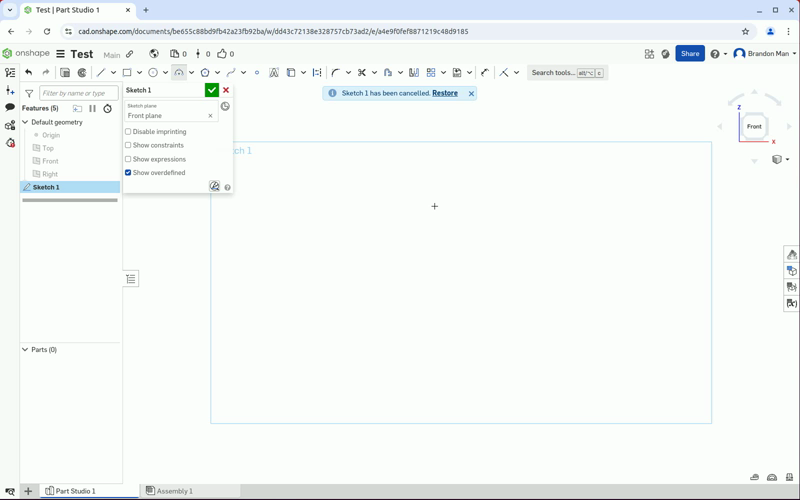
key_down(shift)
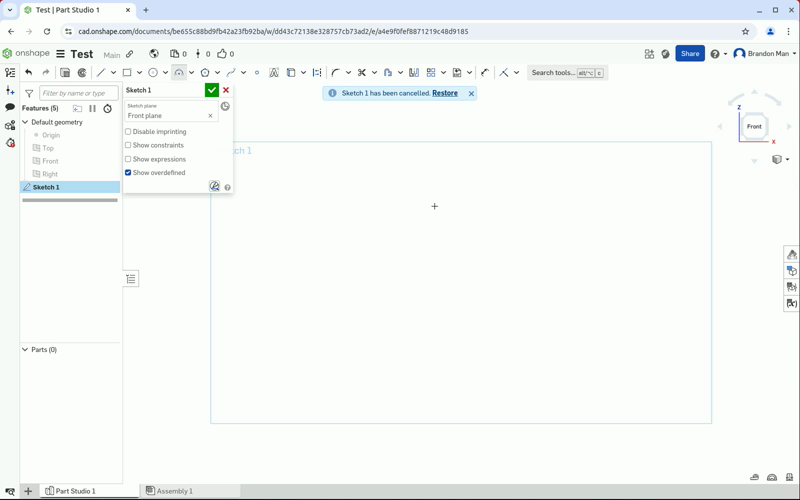
mouse_move(487, 205)
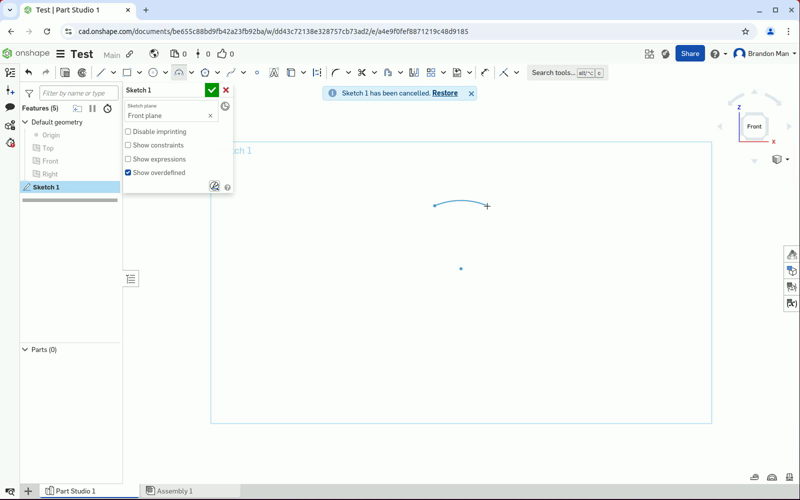
click(487, 205)
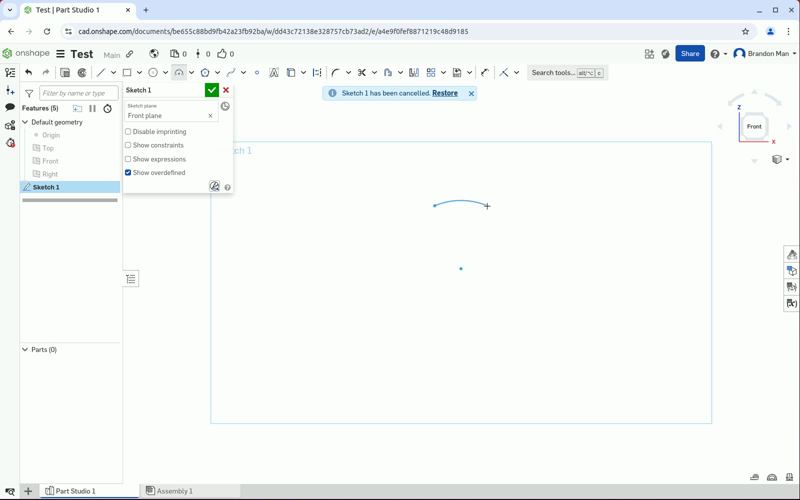
mouse_move(461, 224)
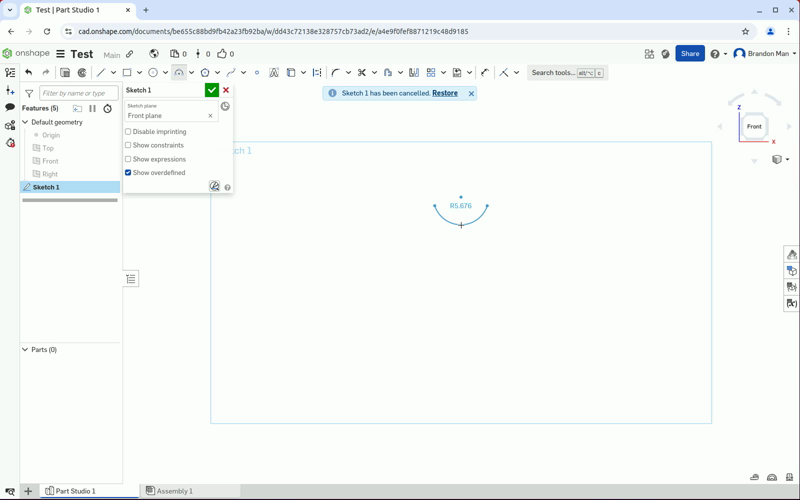
click(461, 224)
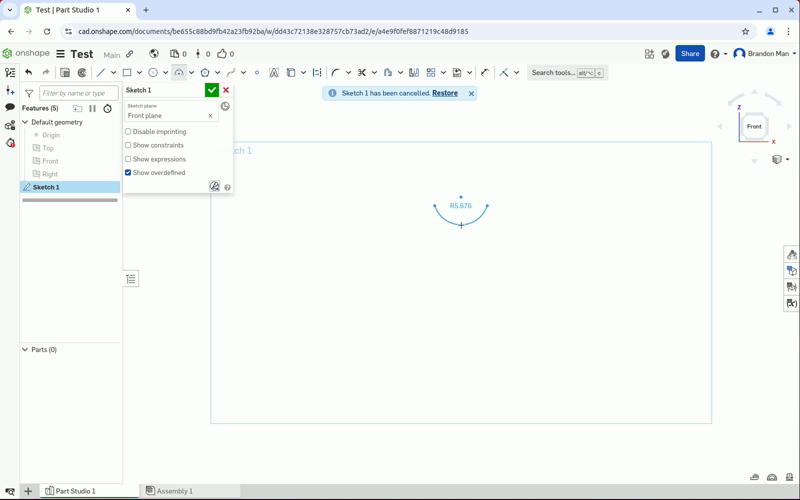
key_up(shift)
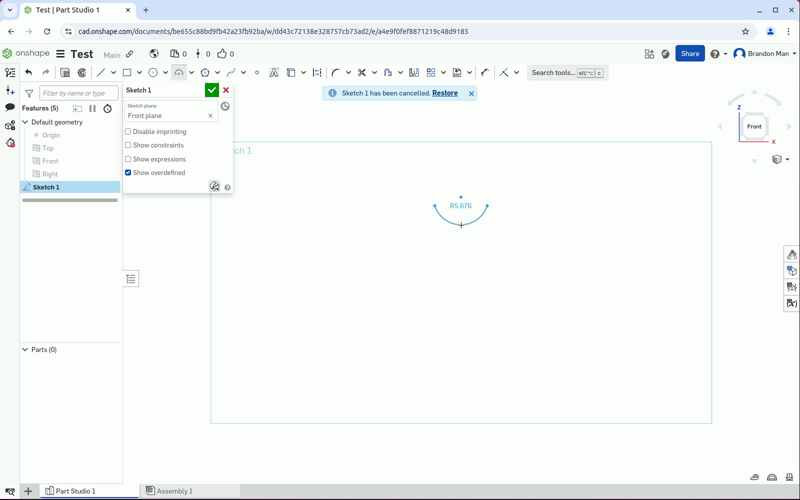
mouse_move(487, 205)
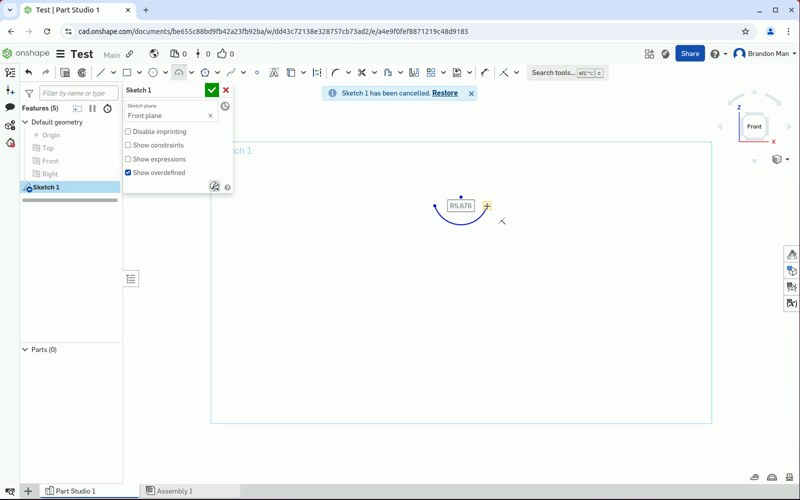
click(487, 205)
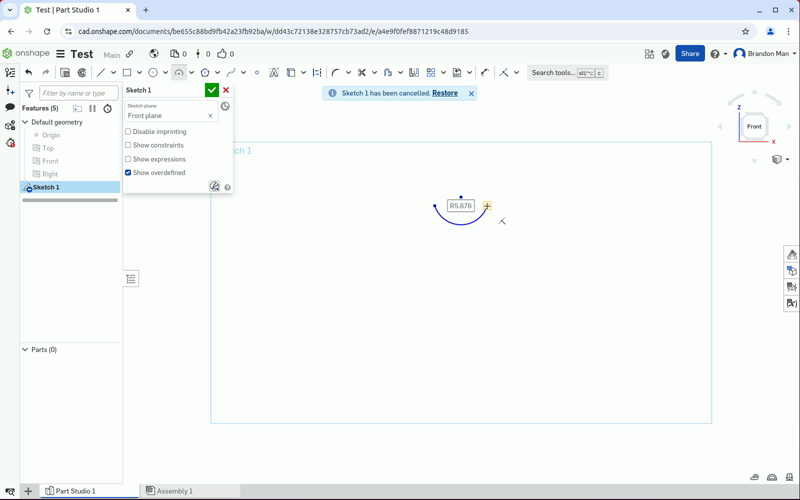
key_down(shift)
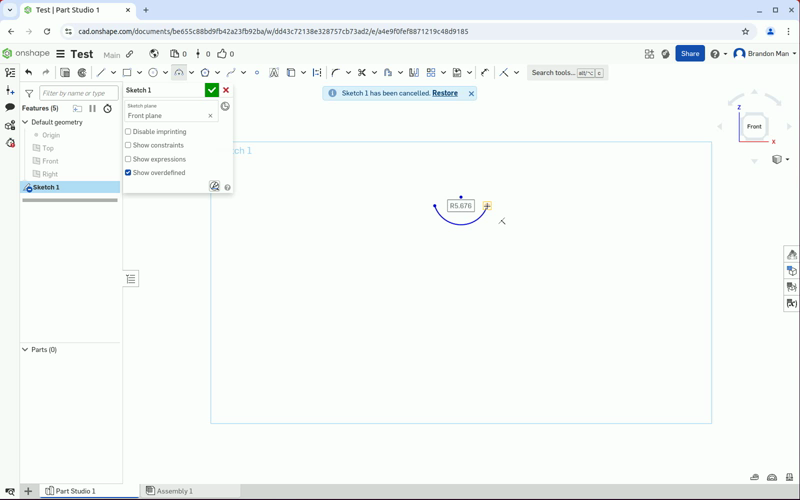
mouse_move(482, 192)
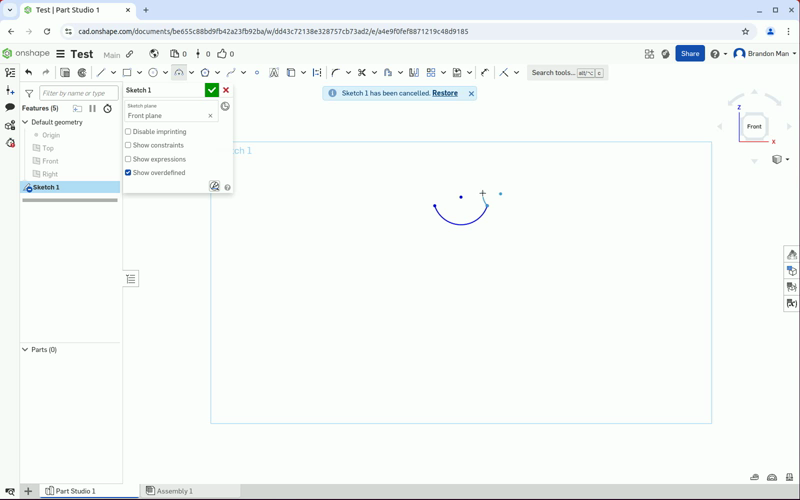
click(482, 192)
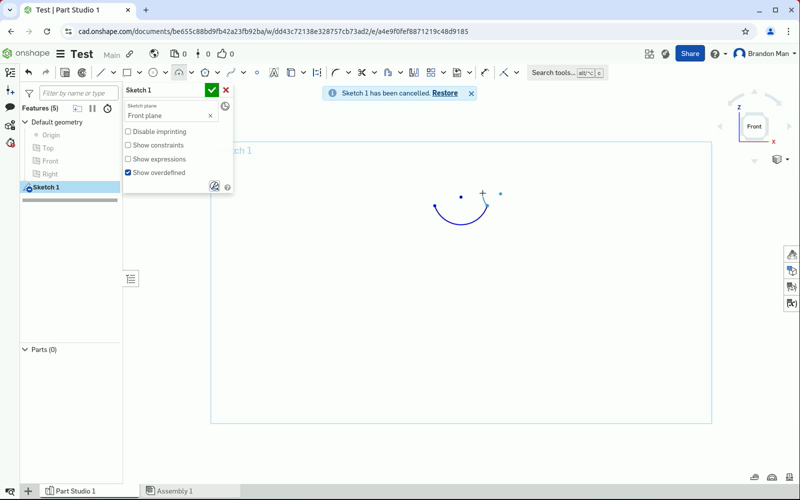
mouse_move(485, 199)
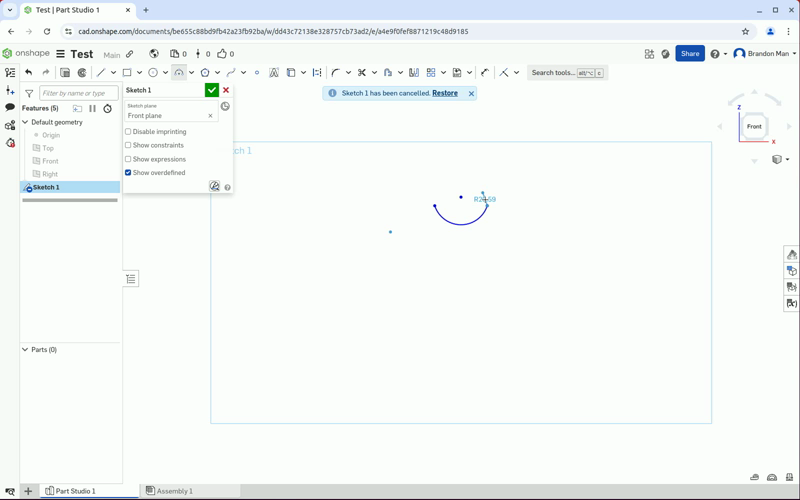
click(485, 199)
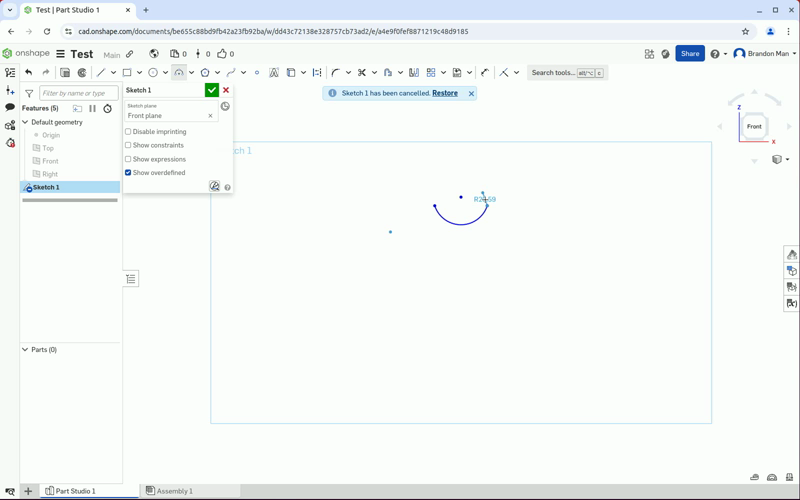
key_up(shift)
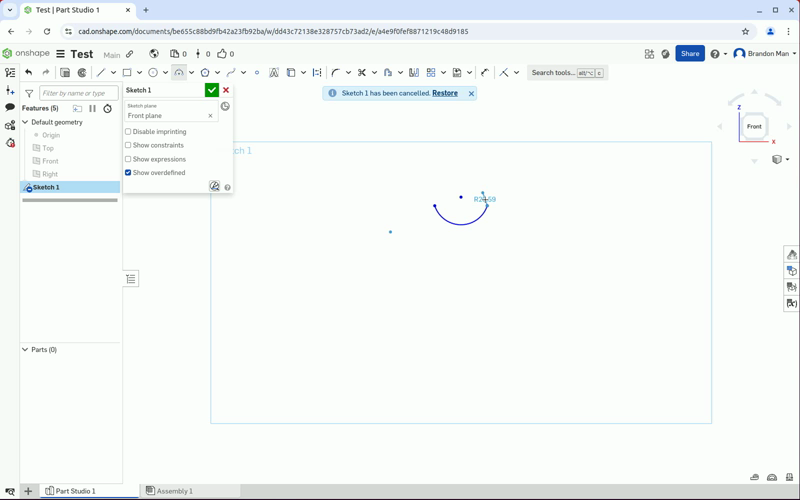
mouse_move(482, 192)
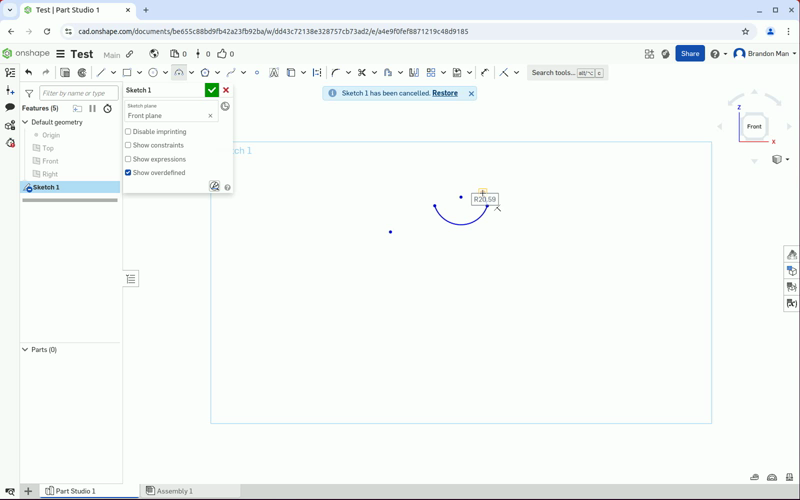
click(482, 192)
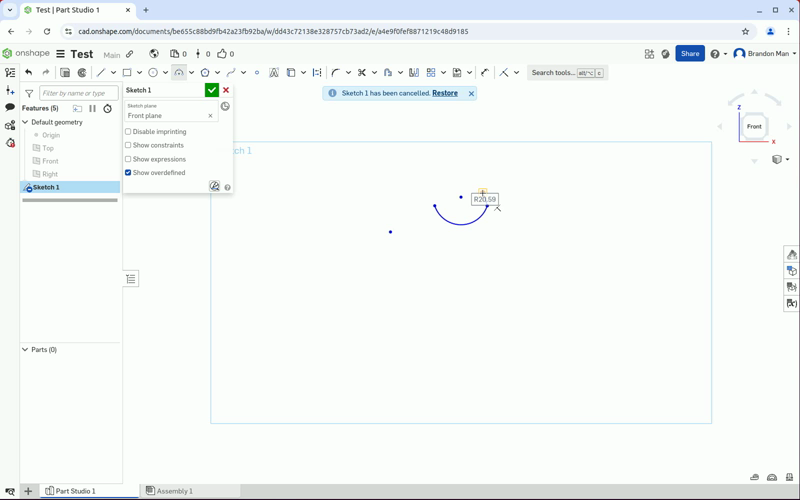
key_down(shift)
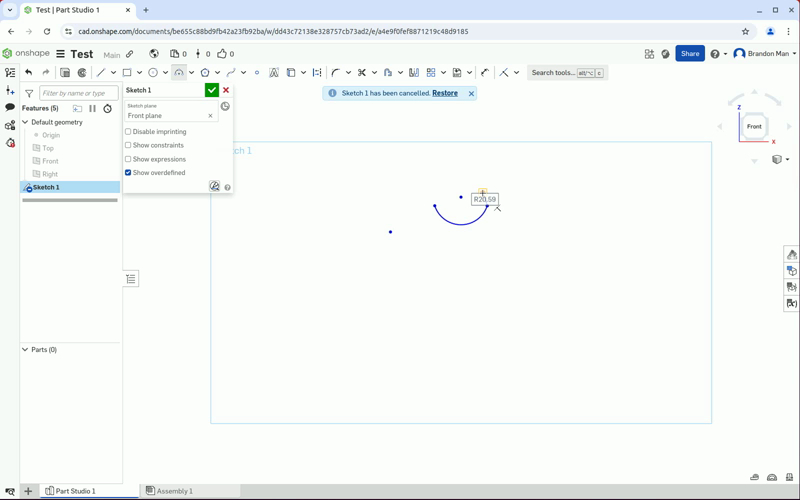
mouse_move(439, 192)
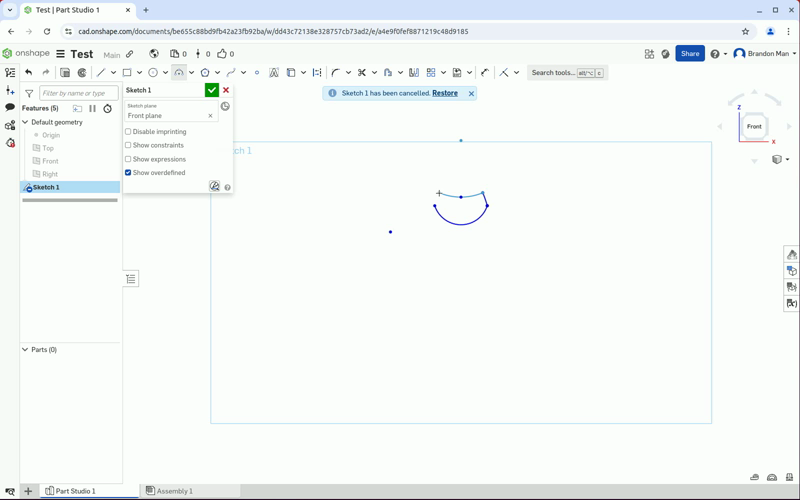
click(439, 192)
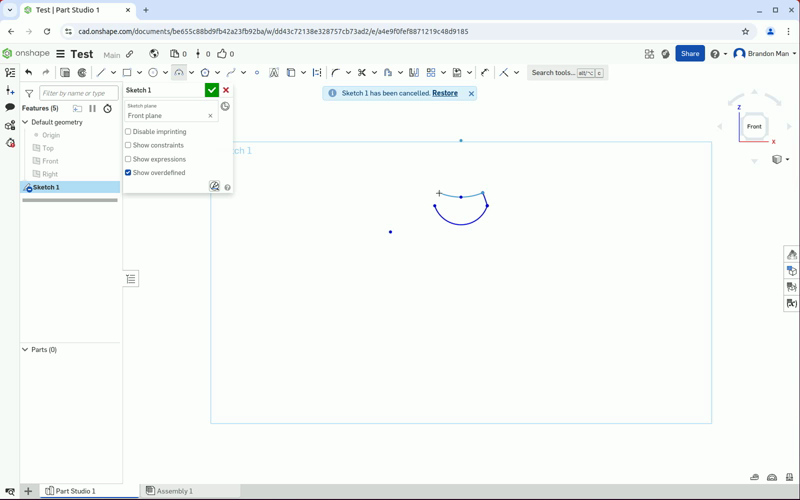
mouse_move(461, 219)
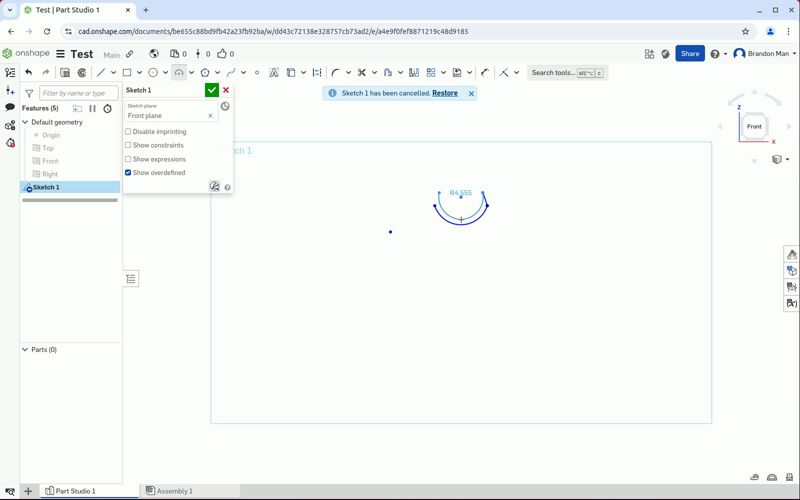
click(461, 219)
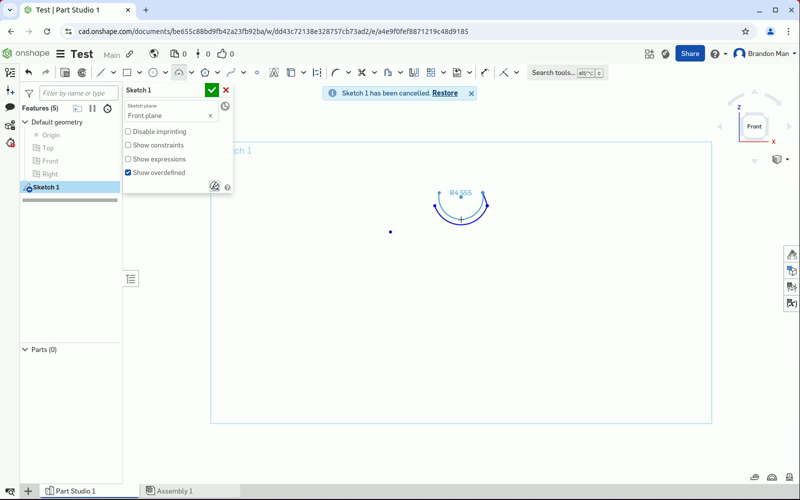
key_up(shift)
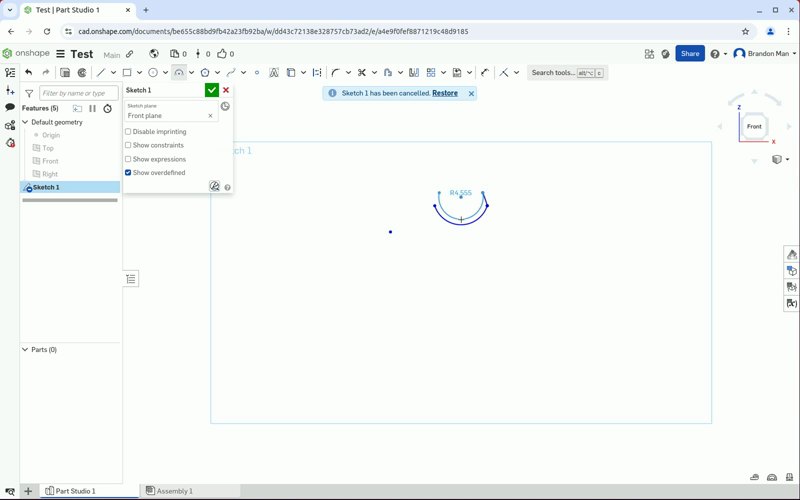
mouse_move(439, 192)
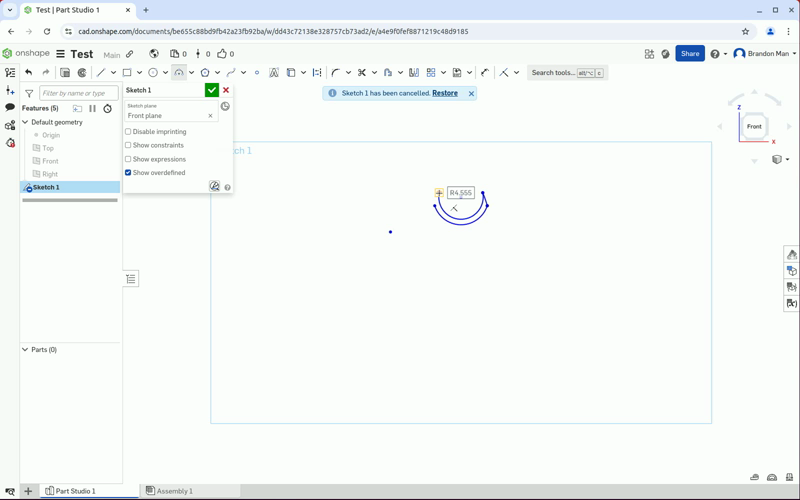
click(439, 192)
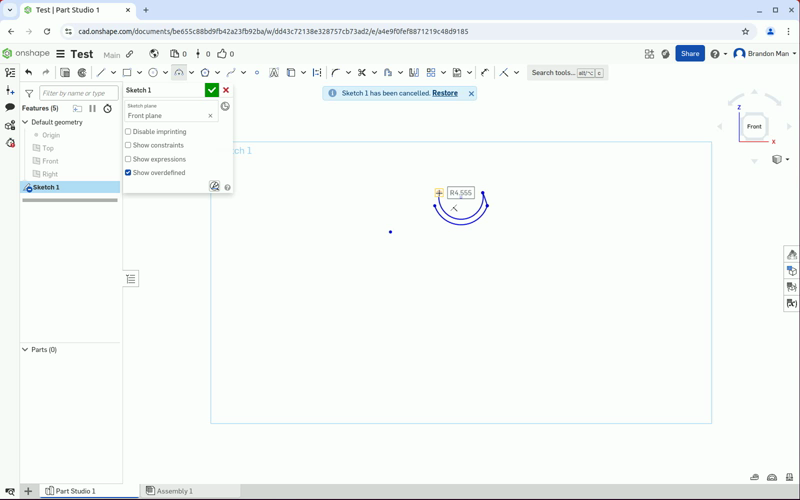
mouse_move(434, 205)
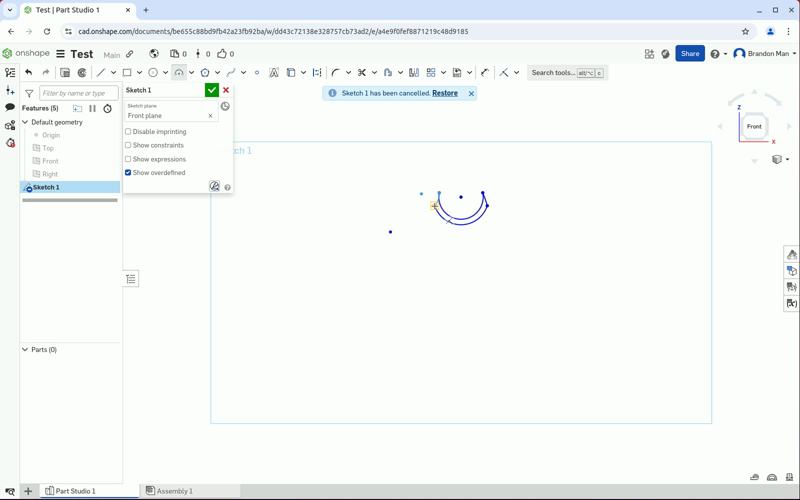
click(434, 205)
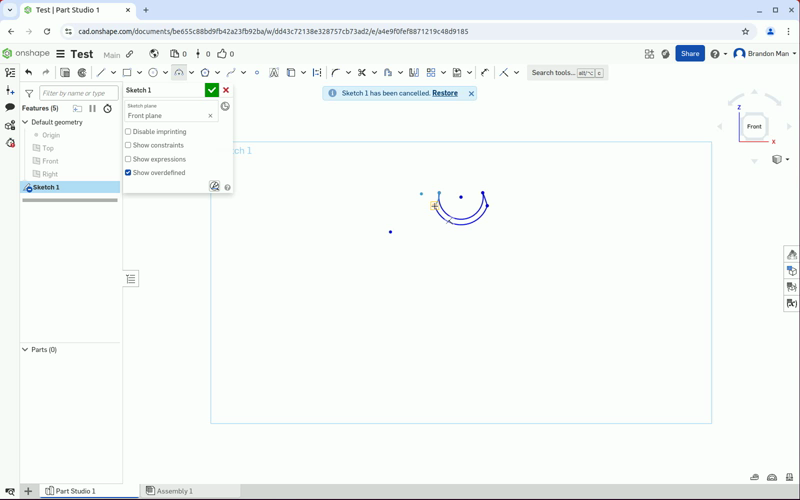
key_down(shift)
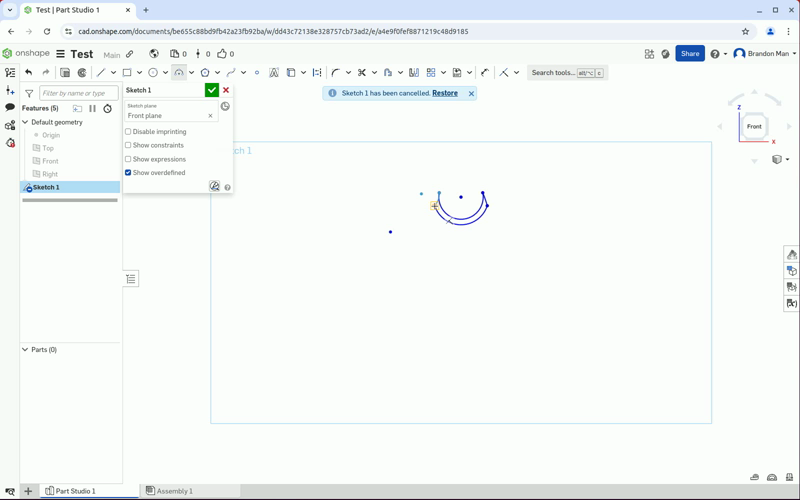
mouse_move(437, 199)
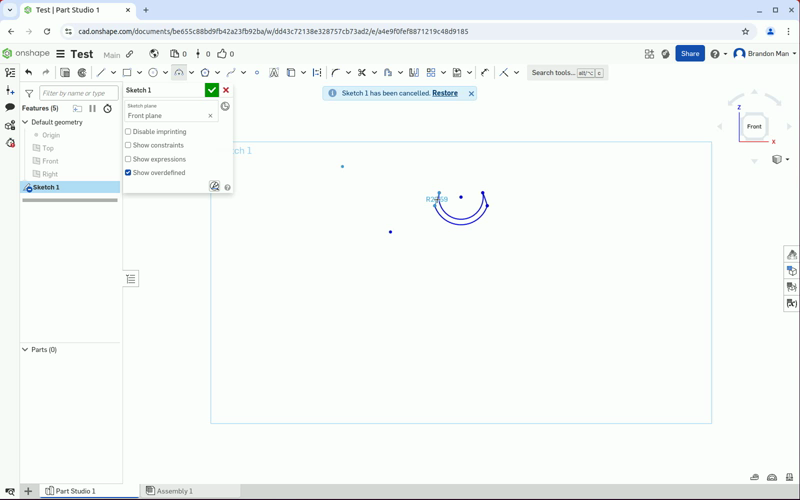
click(437, 199)
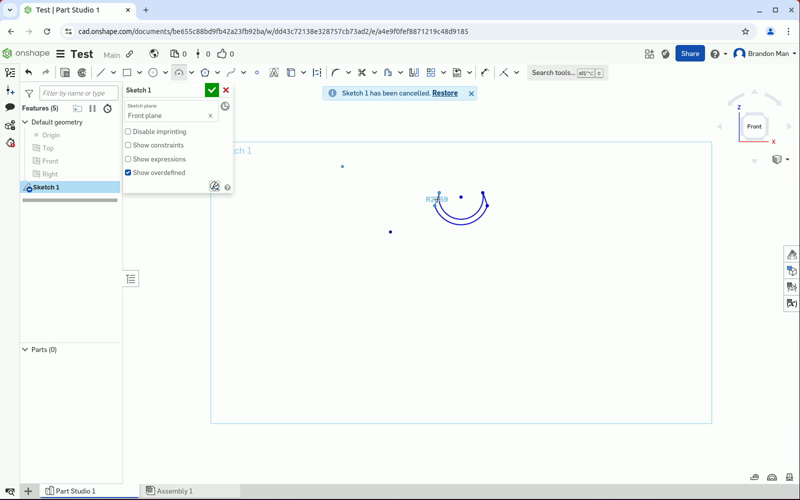
key_up(shift)
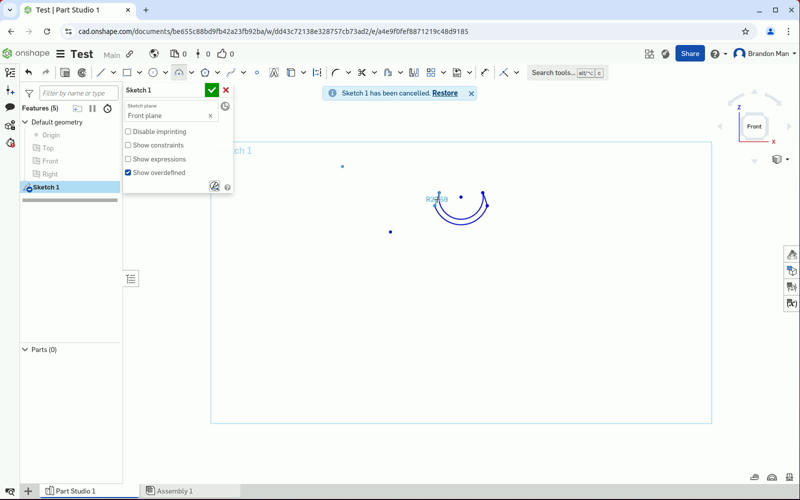
key(esc)
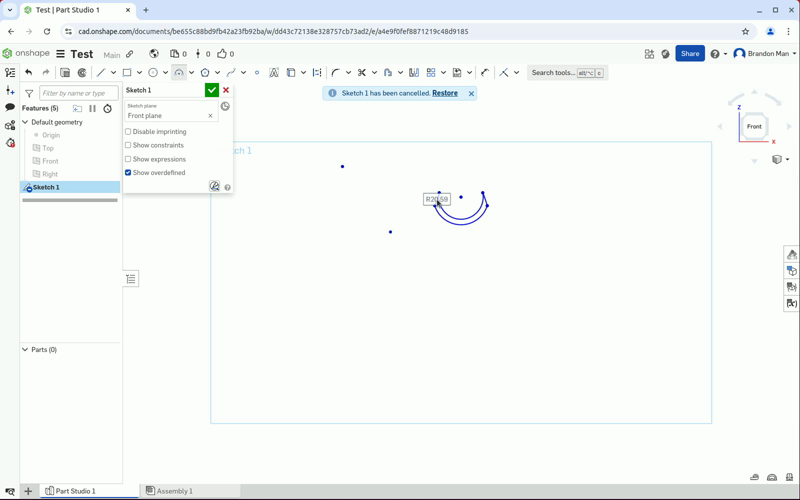
mouse_move(445, 217)
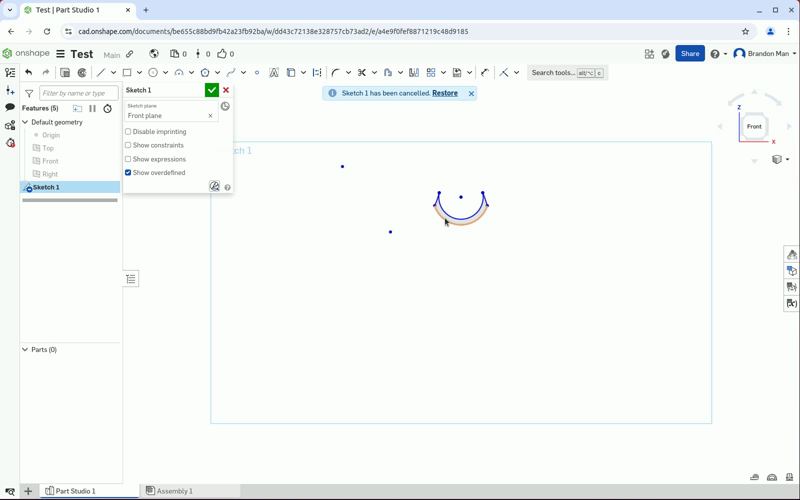
scroll(6)
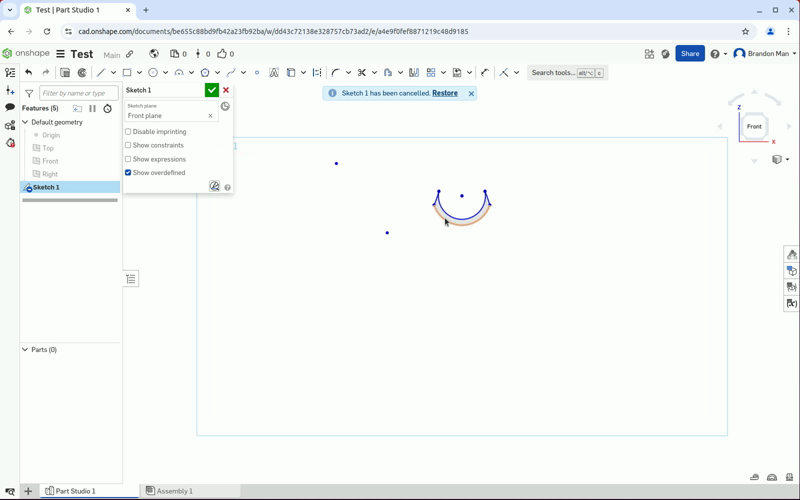
scroll(6)
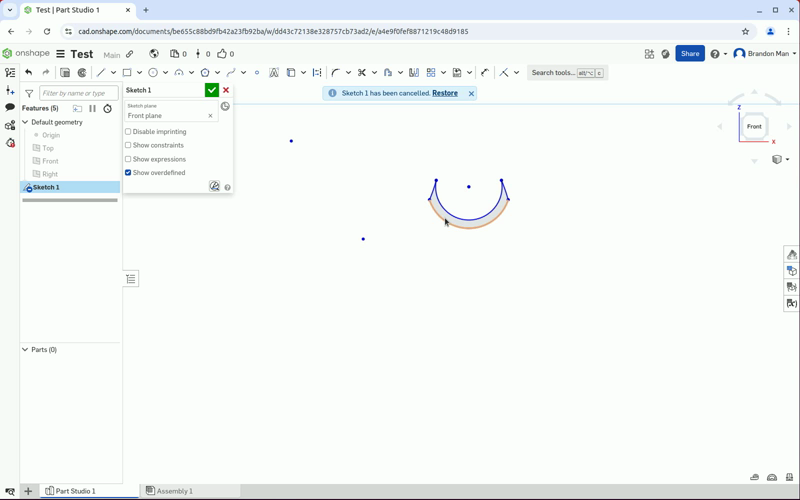
scroll(6)
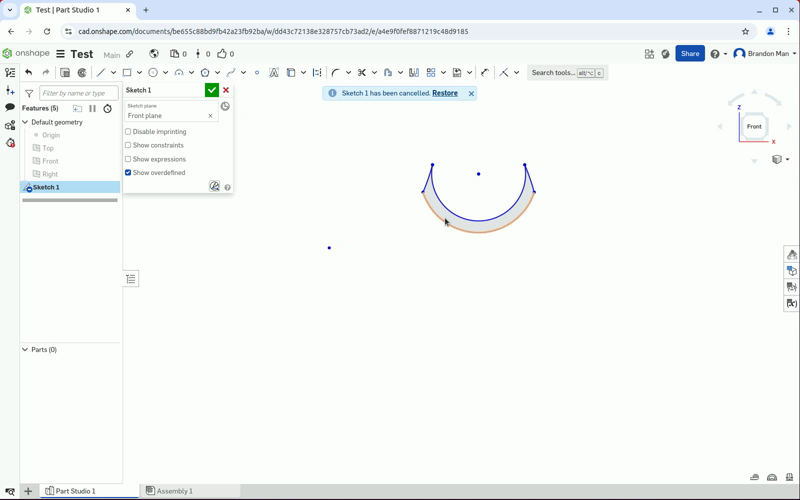
scroll(6)
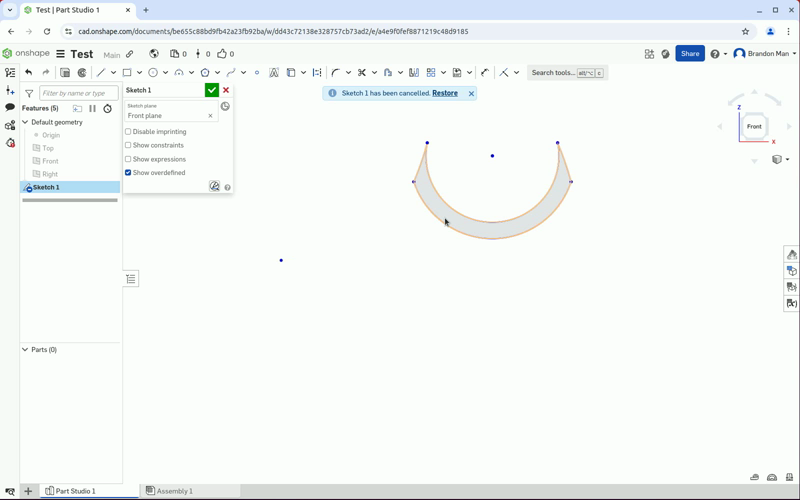
scroll(6)
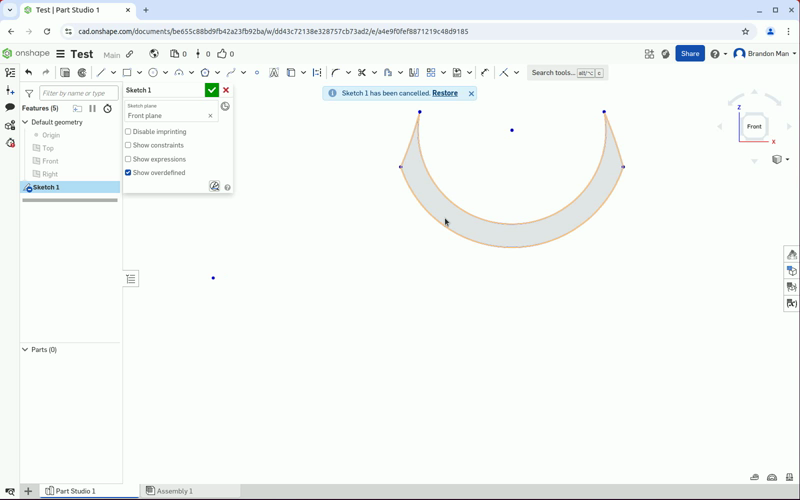
scroll(6)
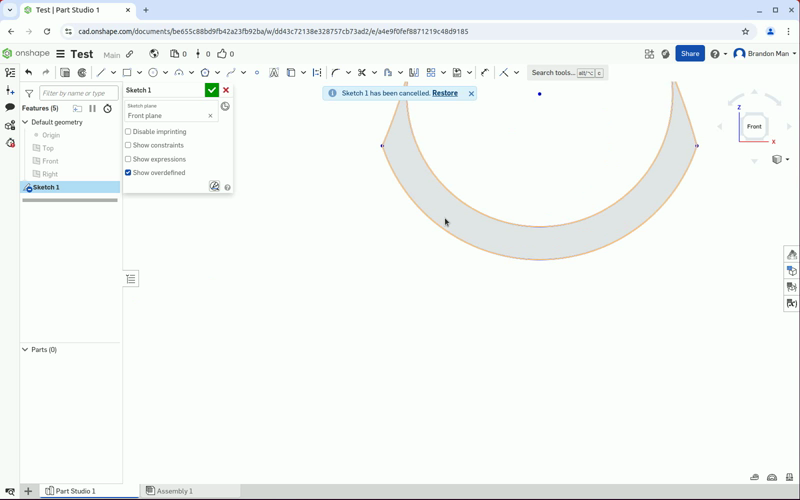
scroll(6)
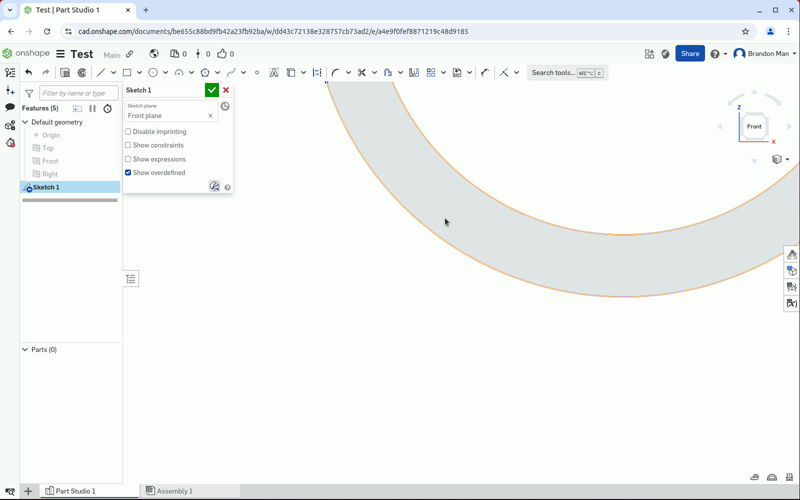
click(445, 217)
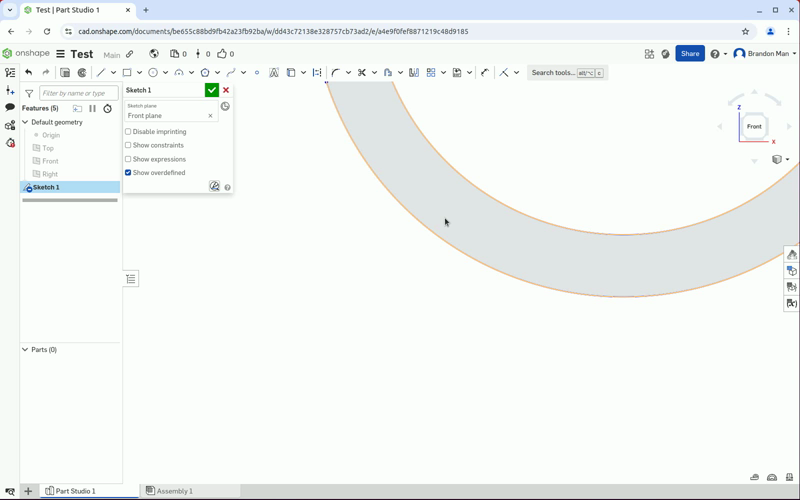
scroll(-6)
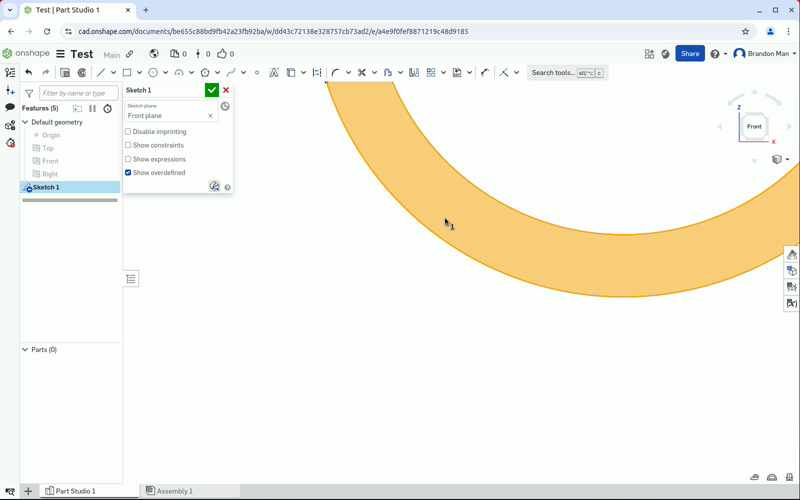
scroll(-6)
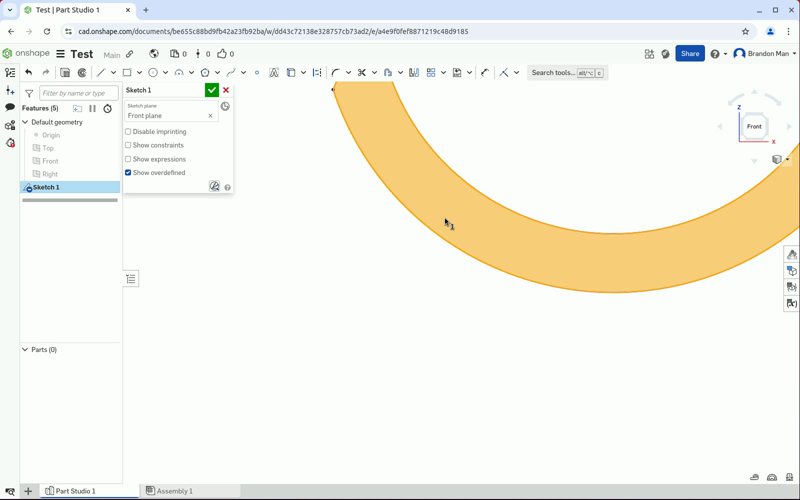
scroll(-6)
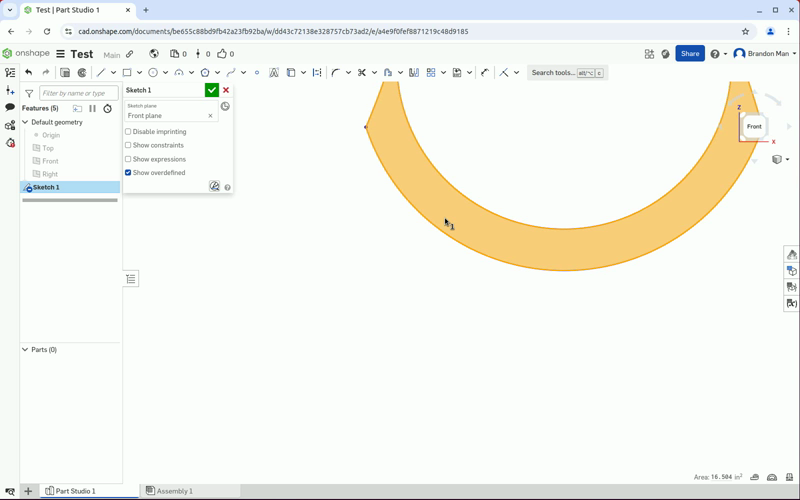
scroll(-6)
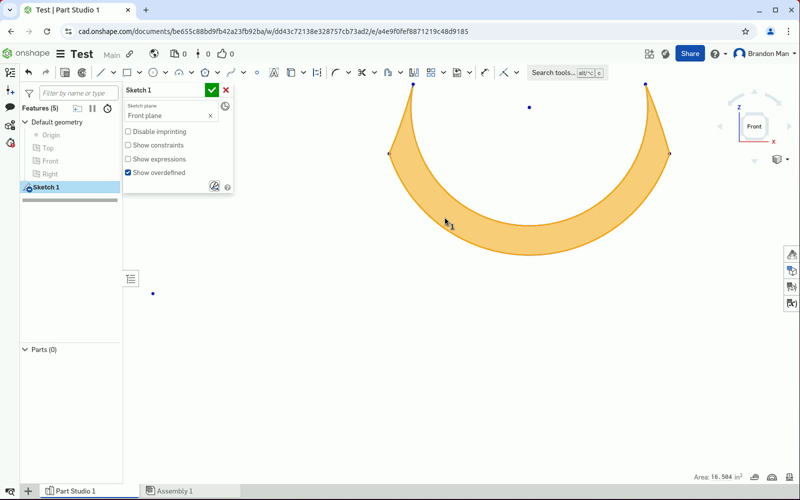
scroll(-6)
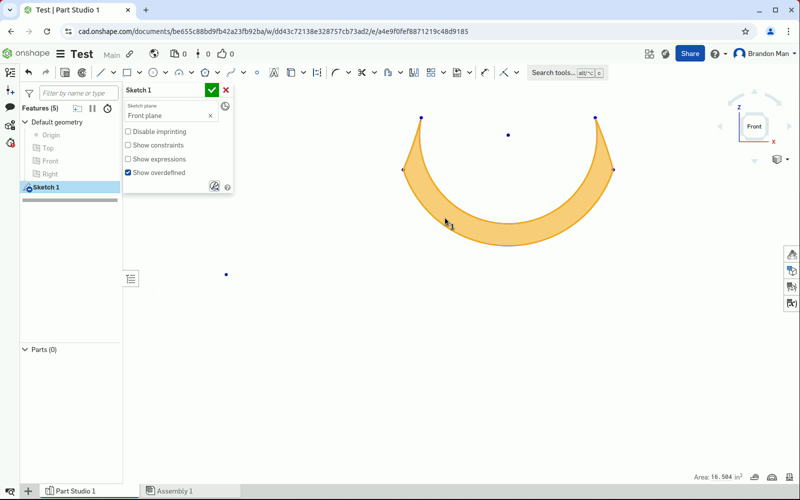
scroll(-6)
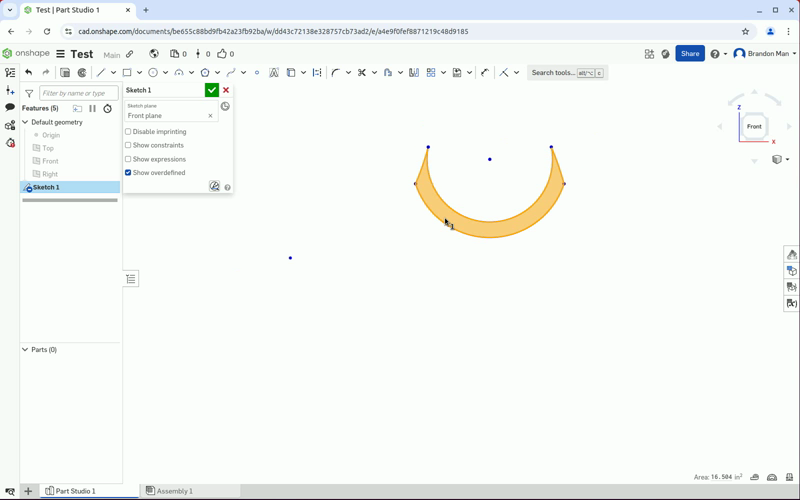
scroll(-6)
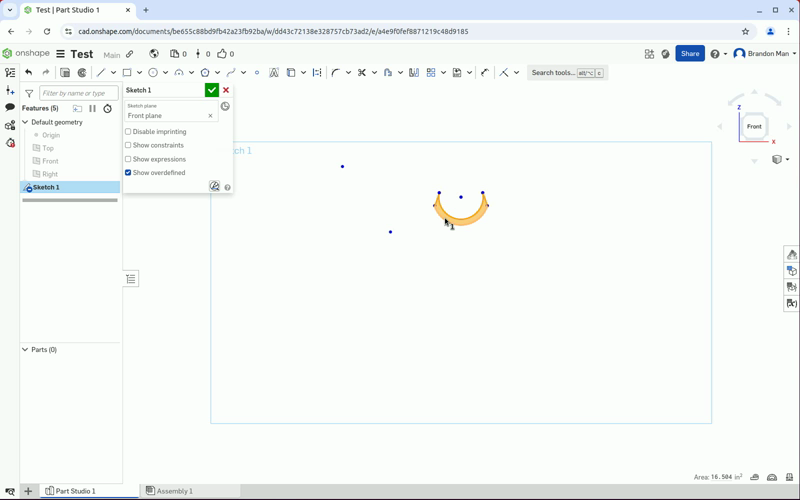
mouse_move(73, 352)
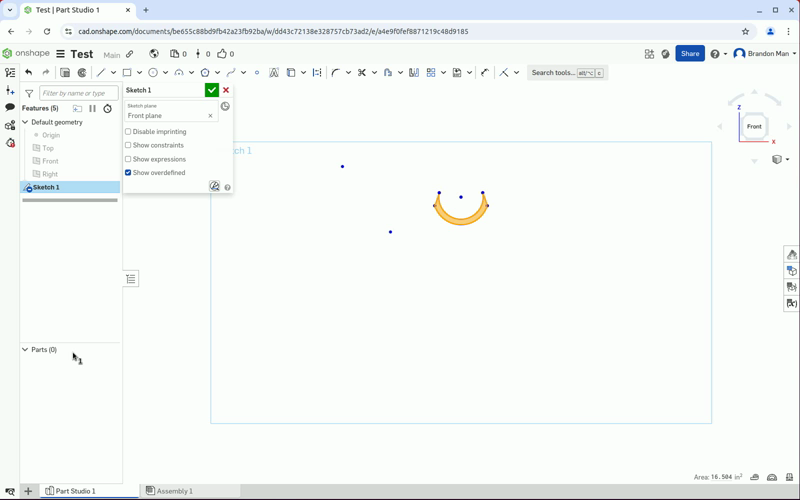
key(shift+y)
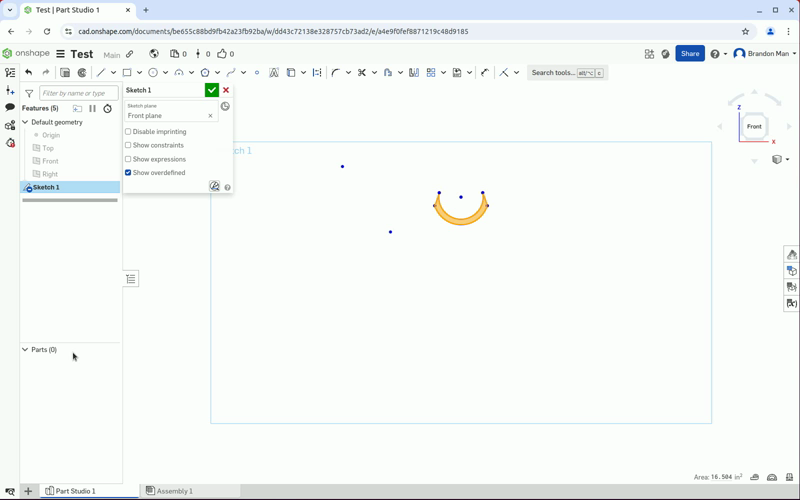
key(shift+e)
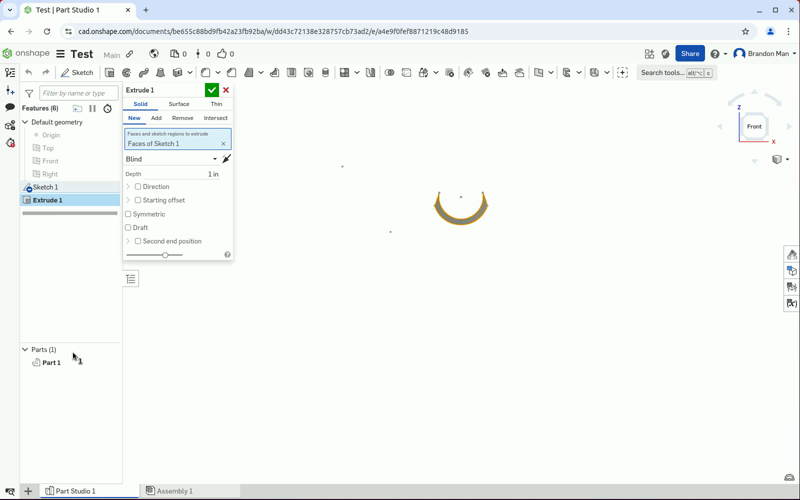
mouse_move(143, 106)
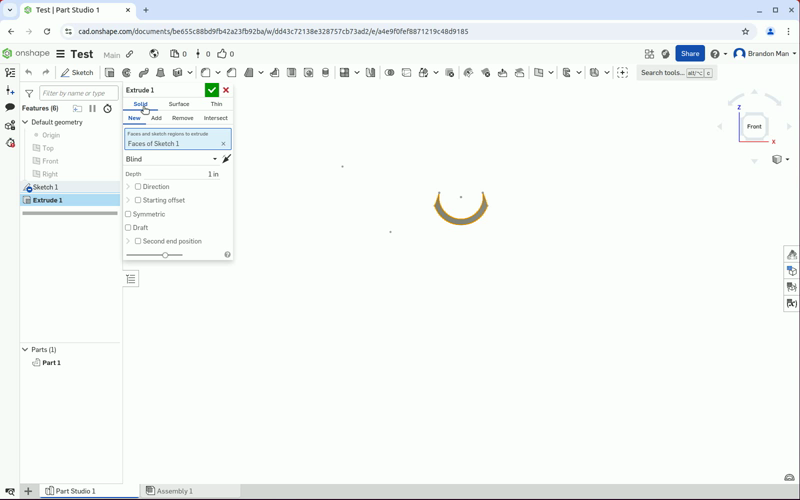
click(143, 106)
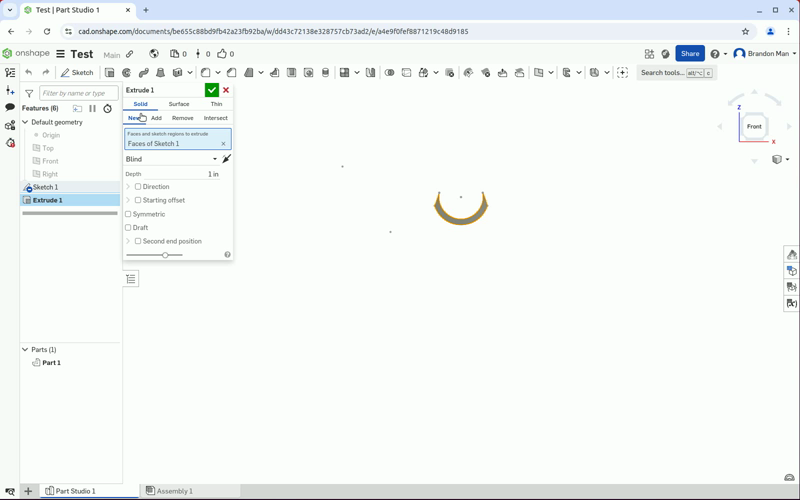
mouse_move(137, 120)
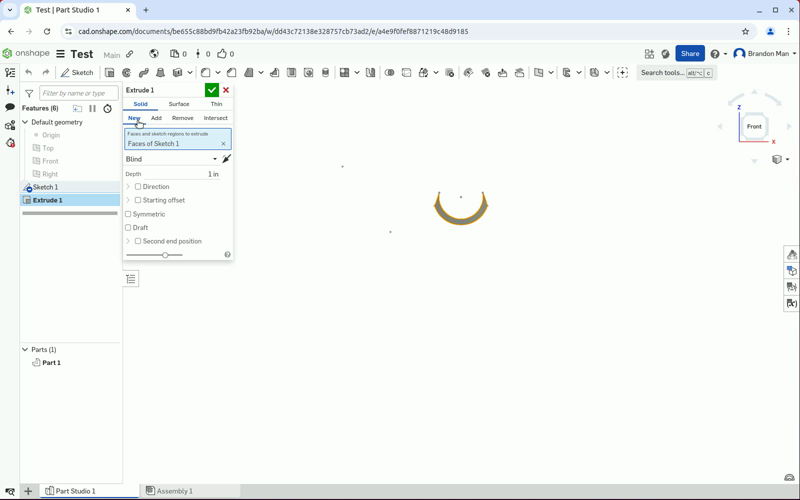
click(137, 120)
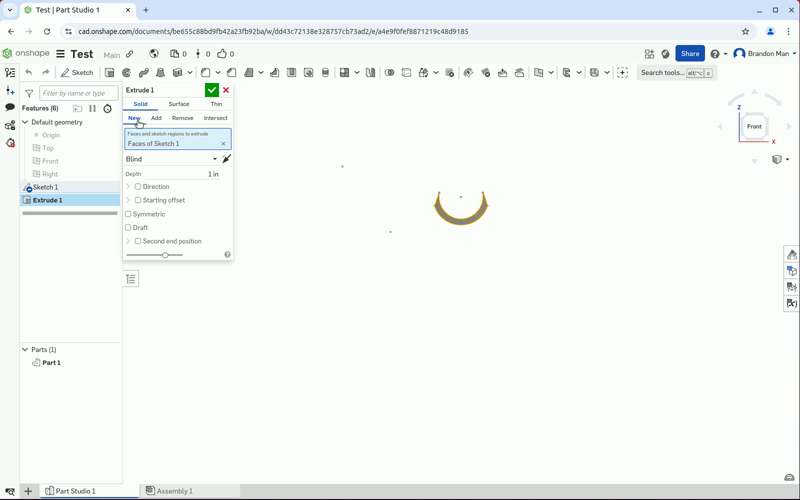
key(tab, 4)
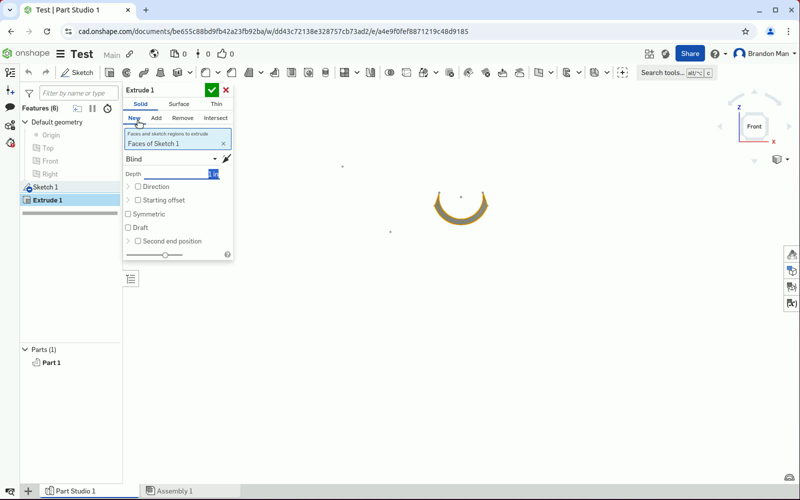
text(11.073)
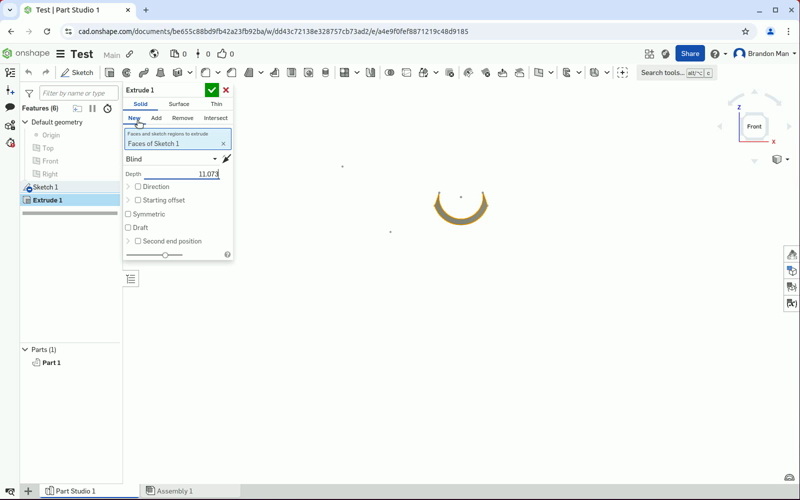
key(enter)
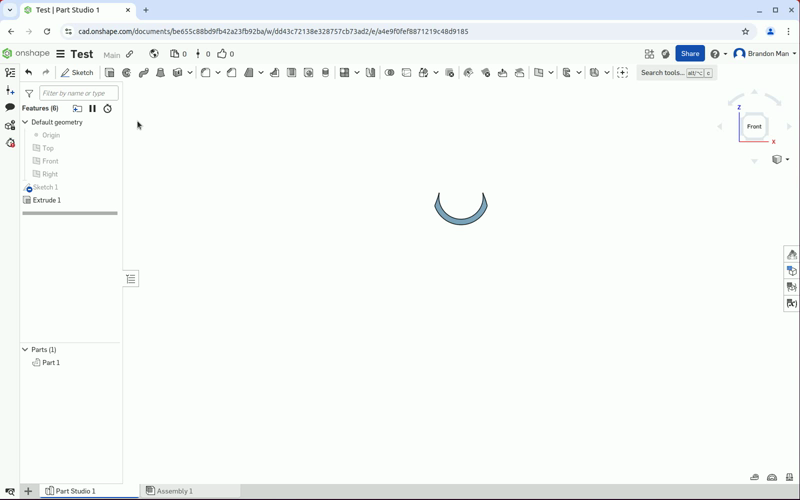
key(shift+h)
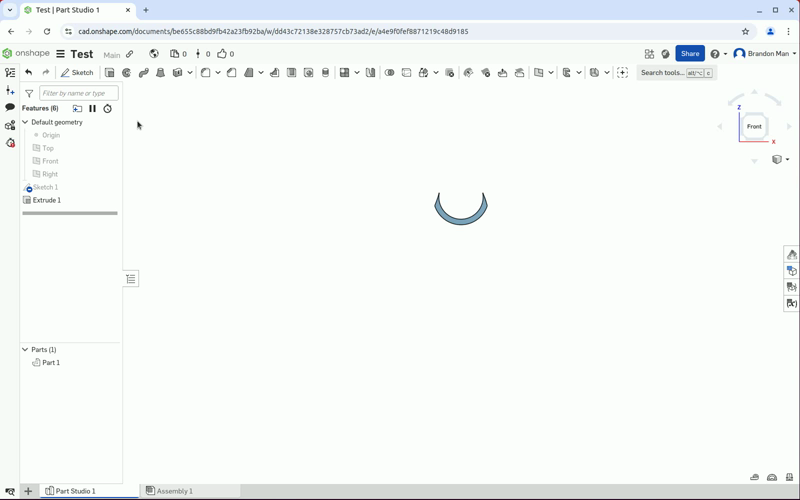
key(shift+h)
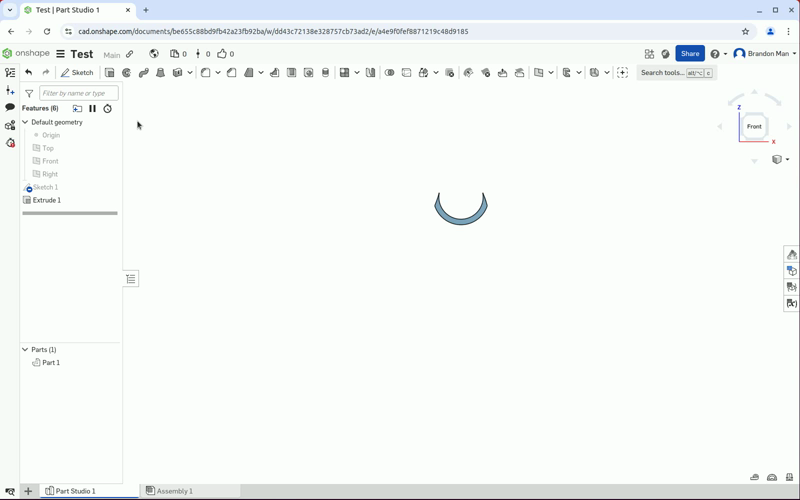
mouse_move(73, 189)
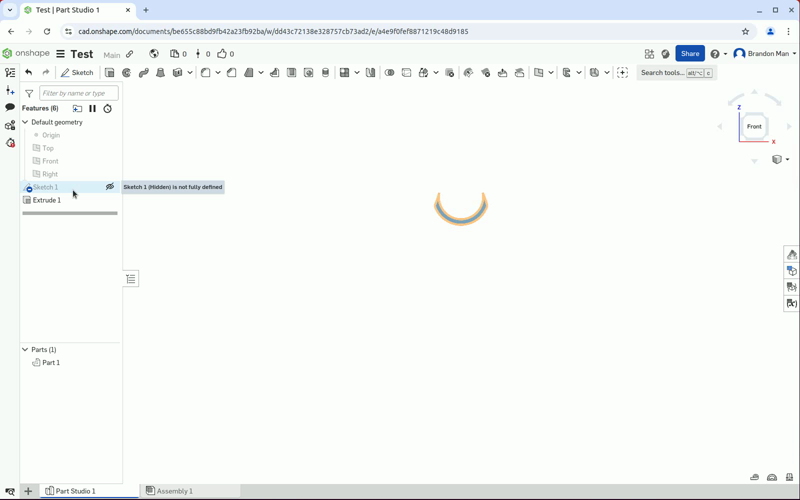
click(73, 189)
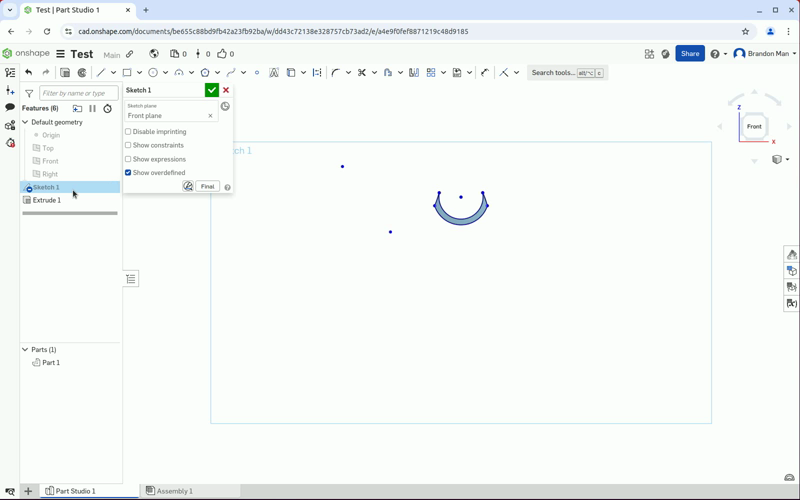
mouse_move(229, 92)
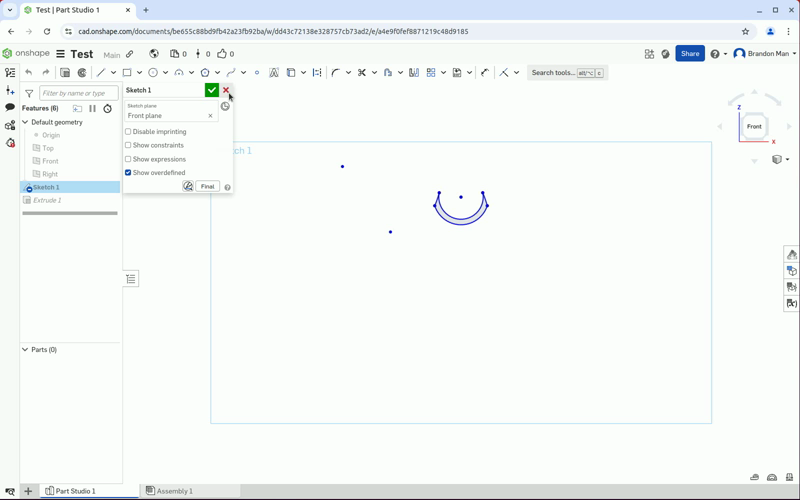
click(229, 92)
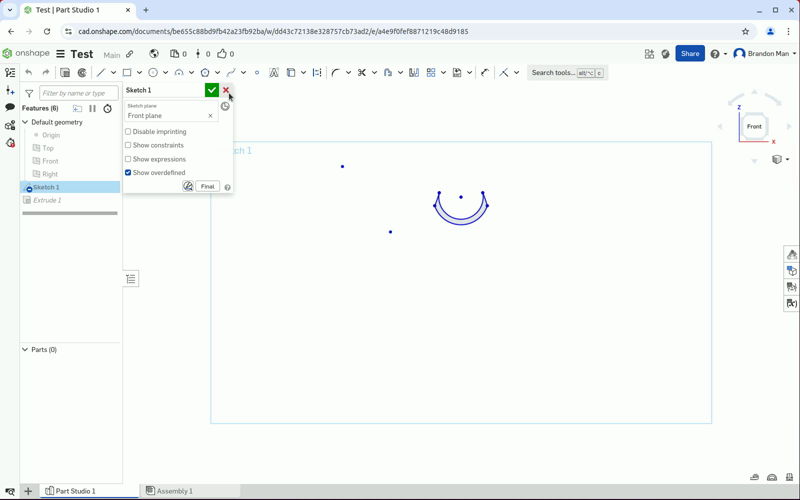
key(shift+s)
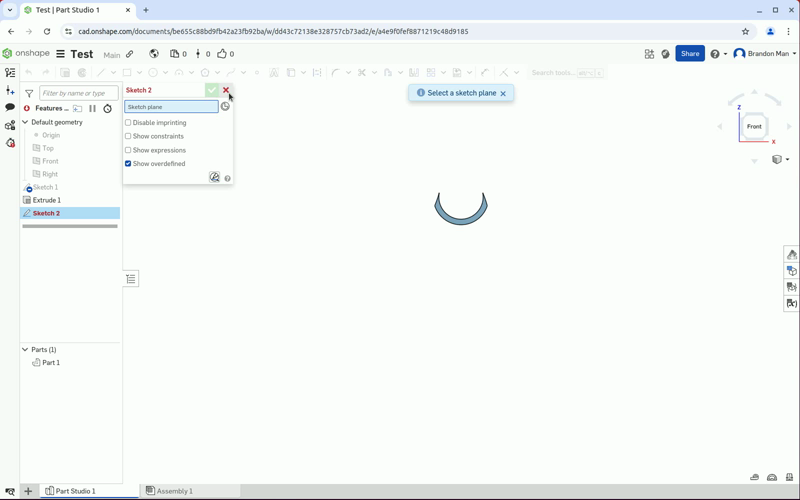
mouse_move(73, 163)
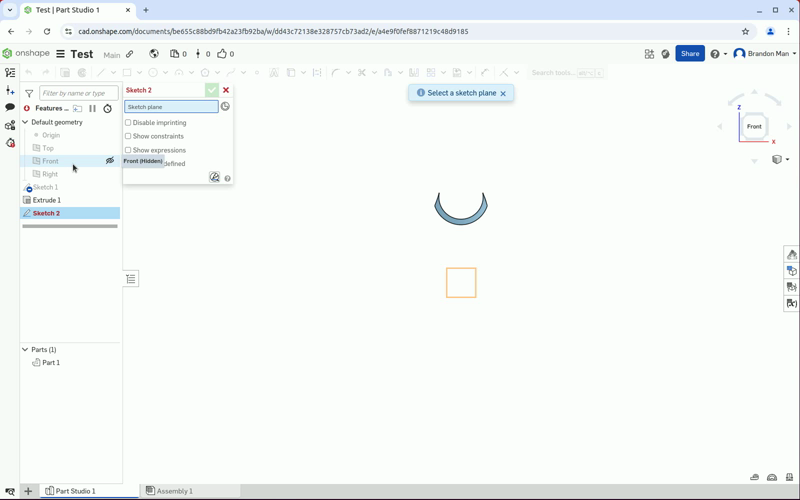
click(73, 163)
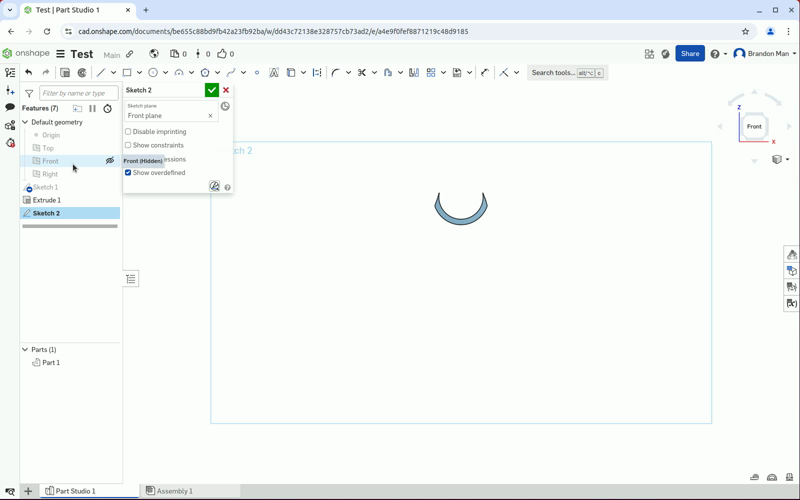
mouse_move(73, 352)
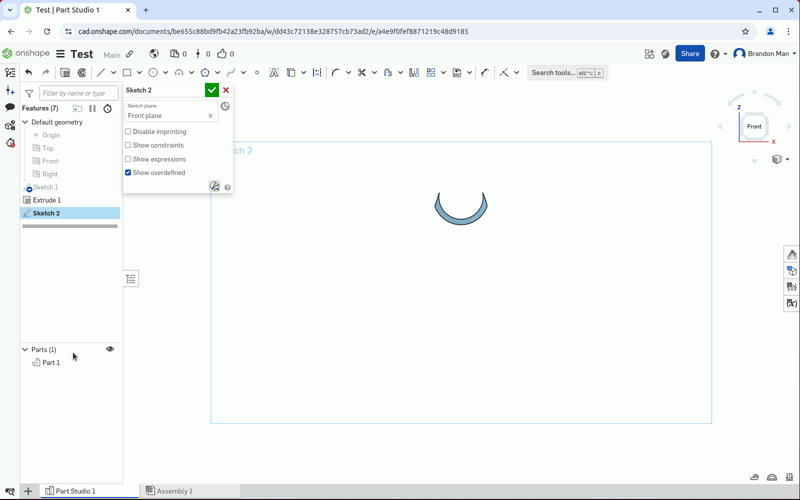
key(y)
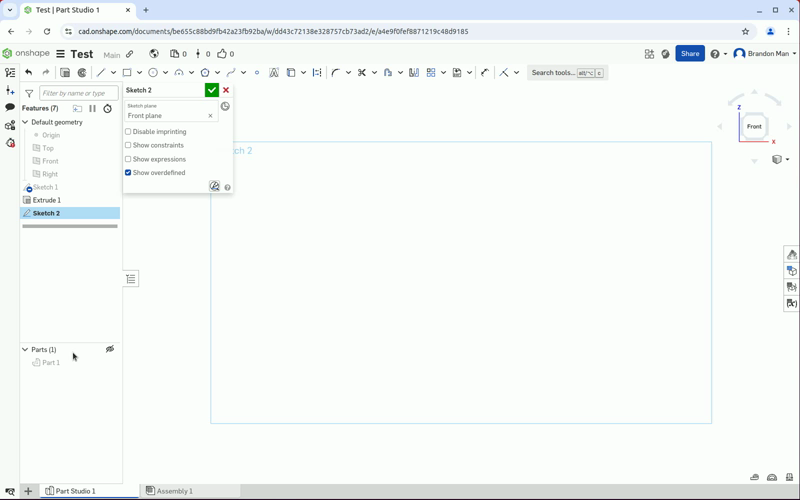
key(a)
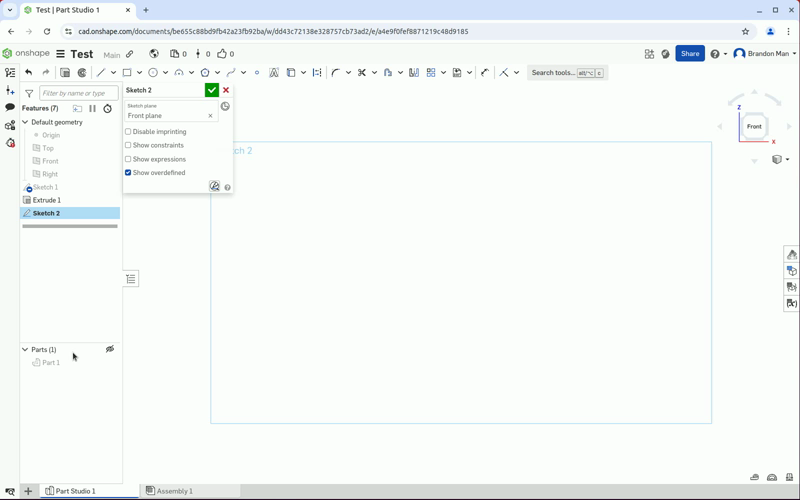
key_down(shift)
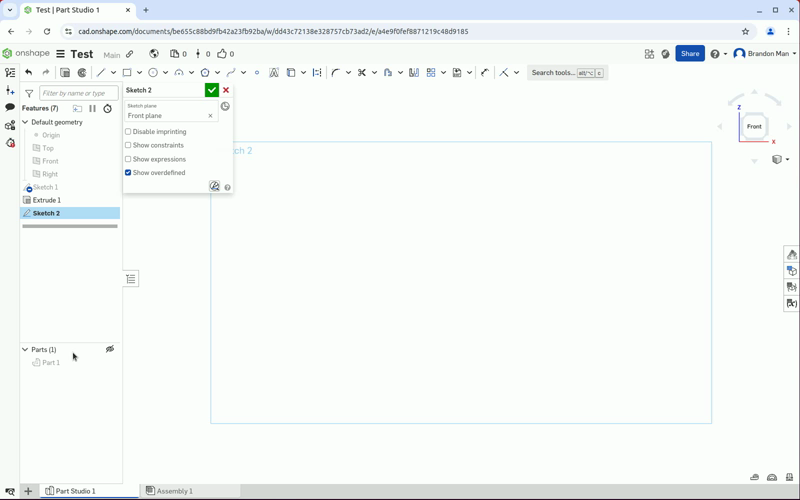
mouse_move(434, 375)
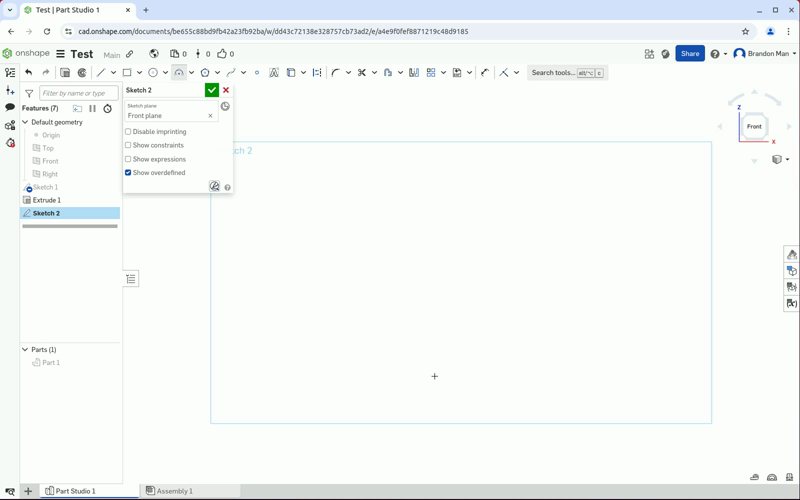
click(434, 375)
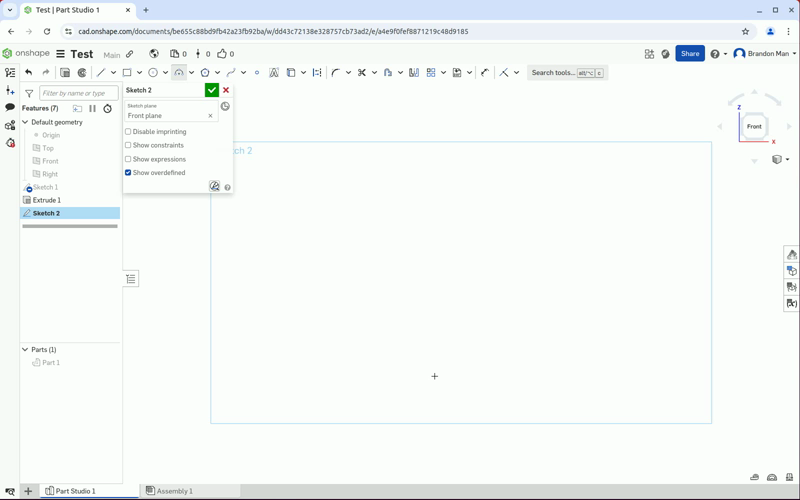
key_up(shift)
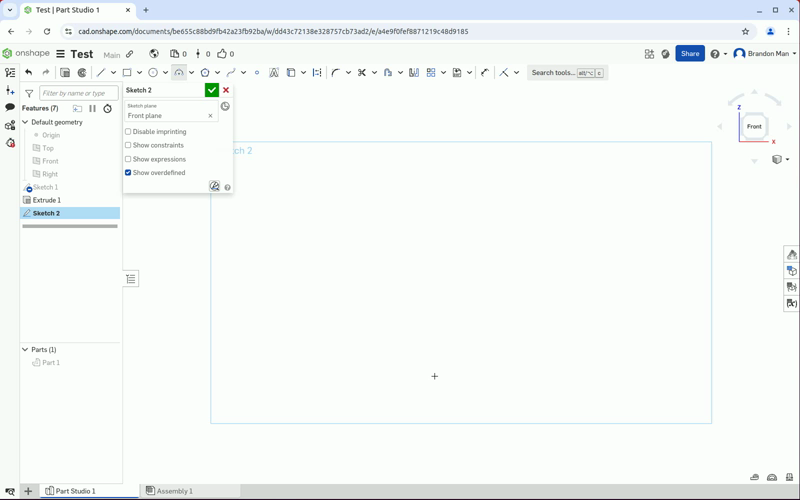
key_down(shift)
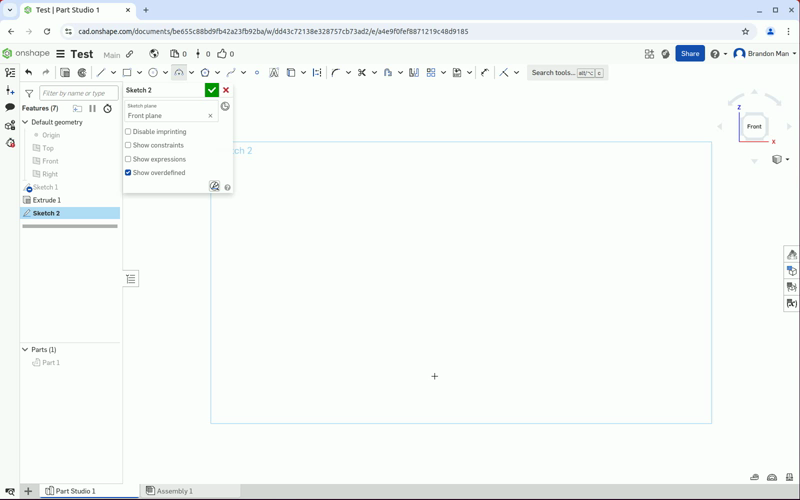
mouse_move(434, 357)
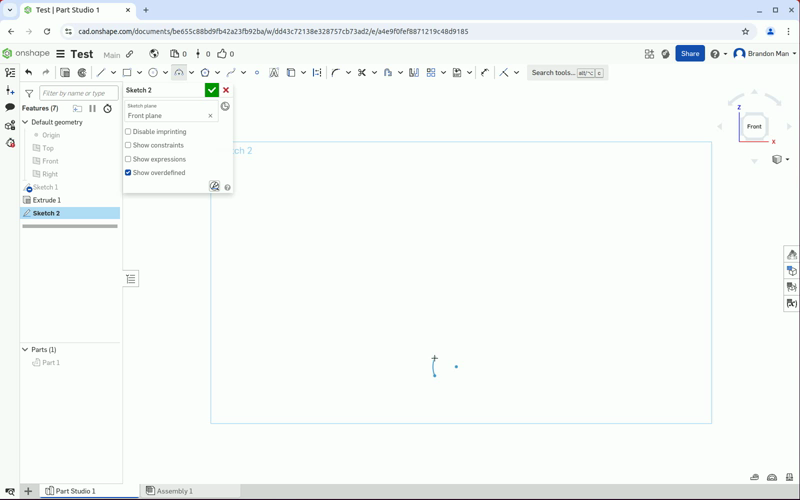
click(434, 357)
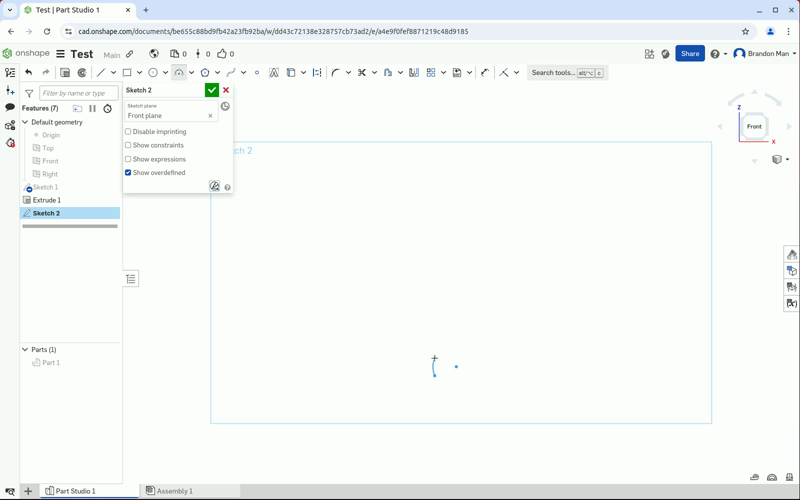
mouse_move(433, 366)
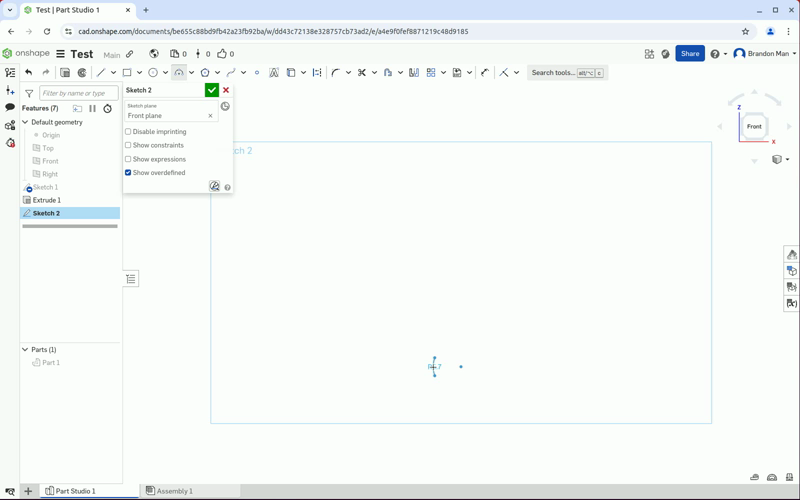
click(433, 366)
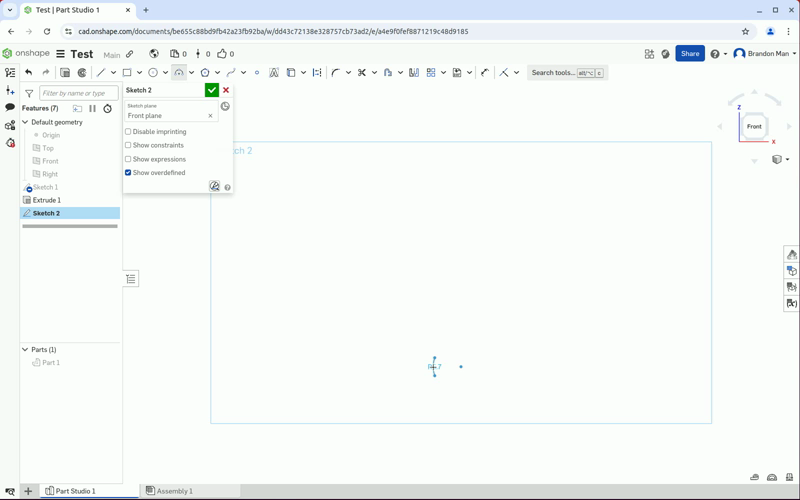
key_up(shift)
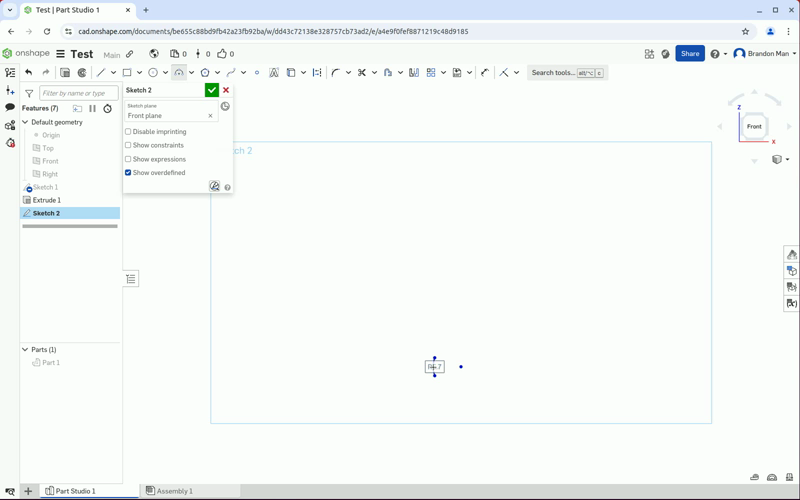
mouse_move(434, 357)
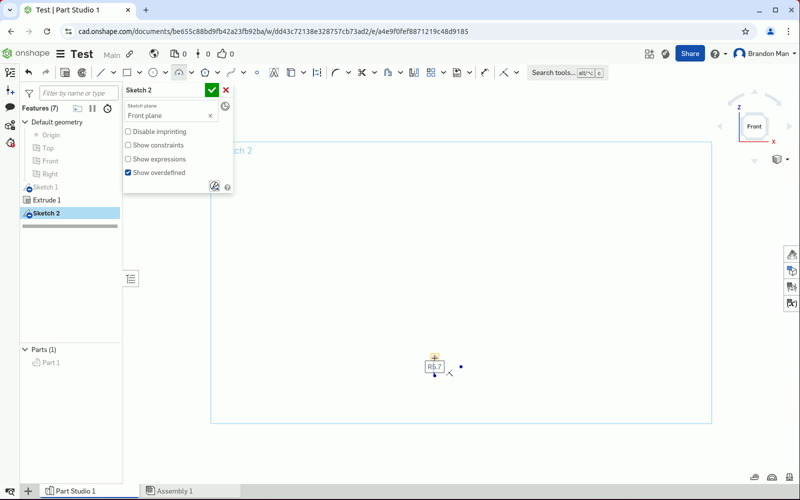
click(434, 357)
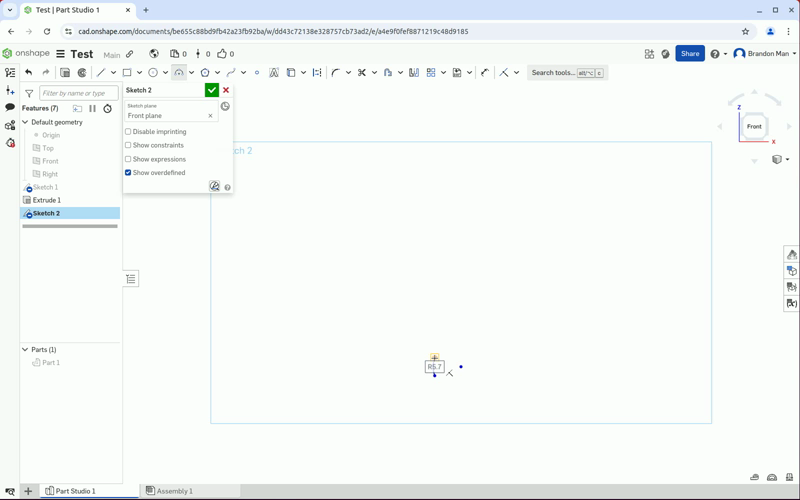
key_down(shift)
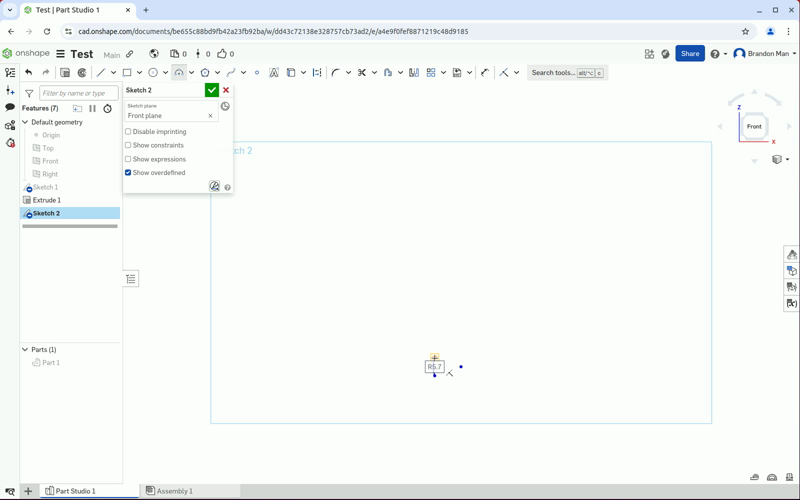
mouse_move(434, 205)
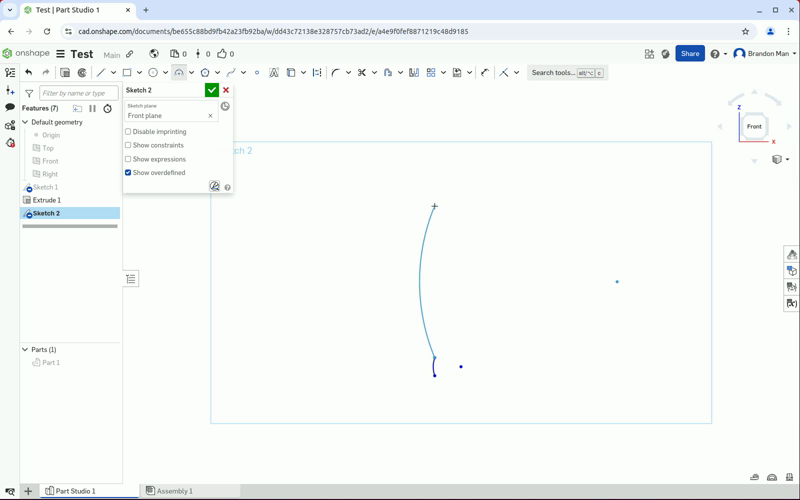
click(434, 205)
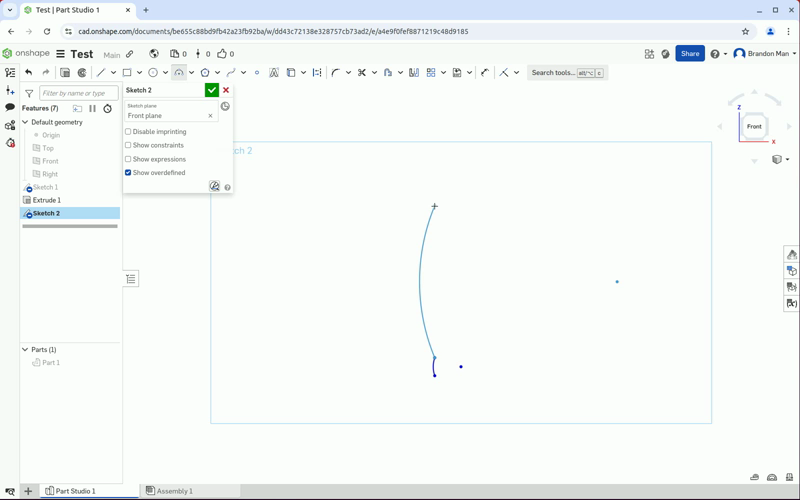
mouse_move(422, 281)
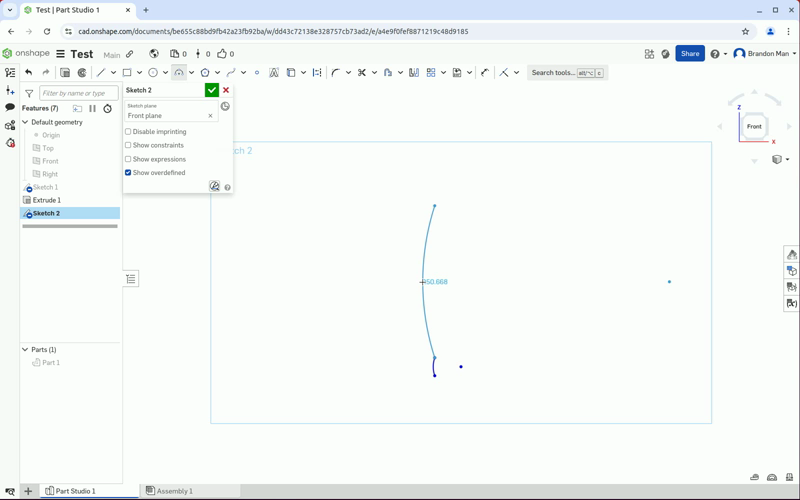
click(422, 281)
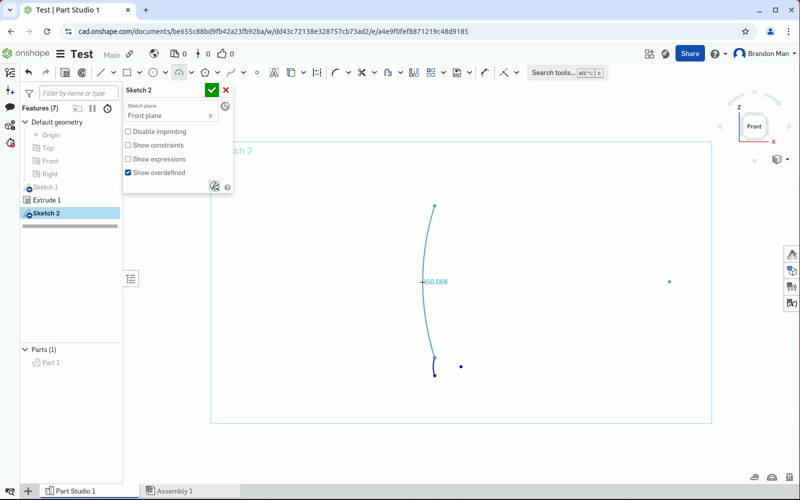
key_up(shift)
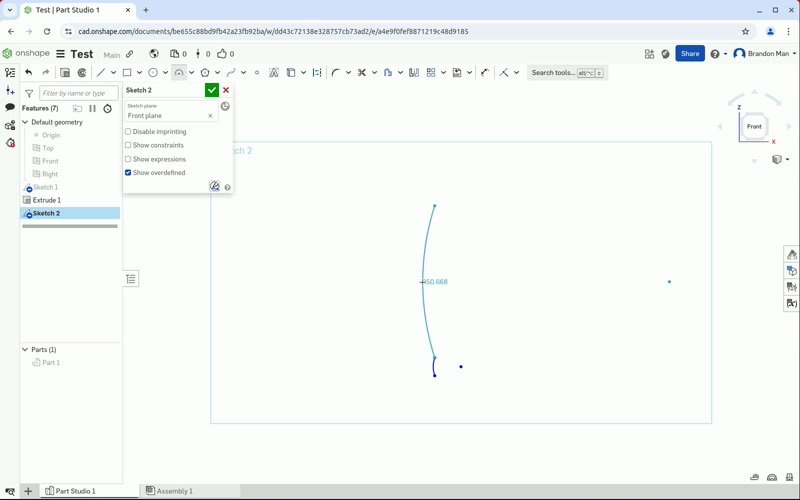
mouse_move(434, 205)
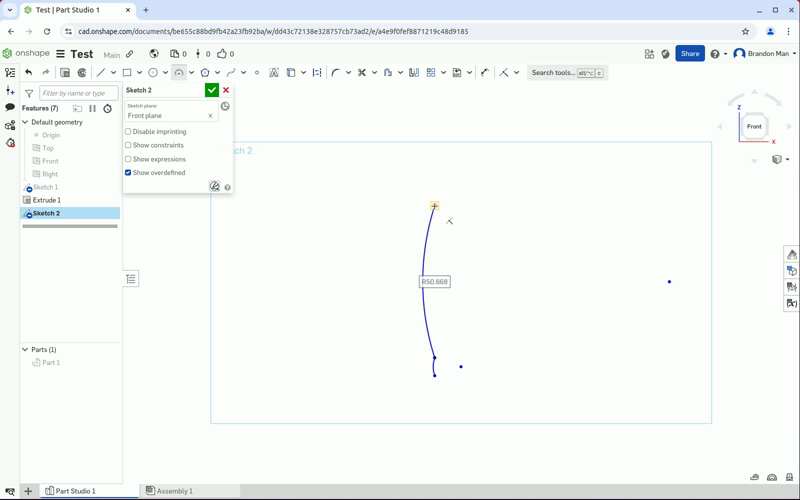
click(434, 205)
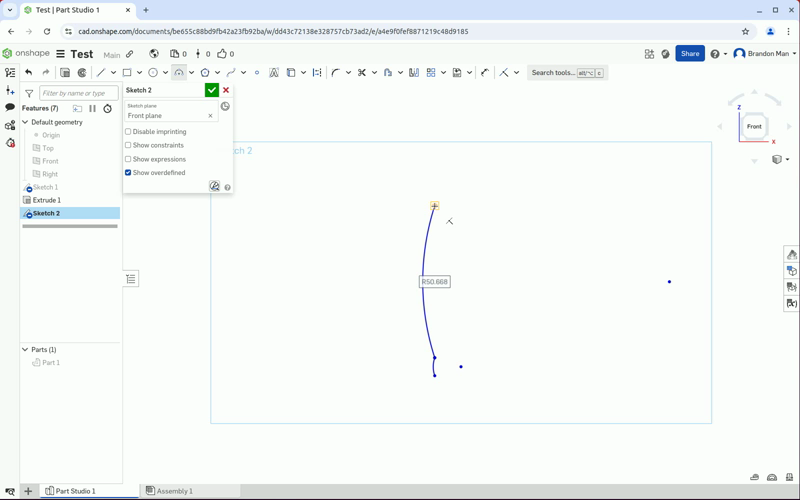
key_down(shift)
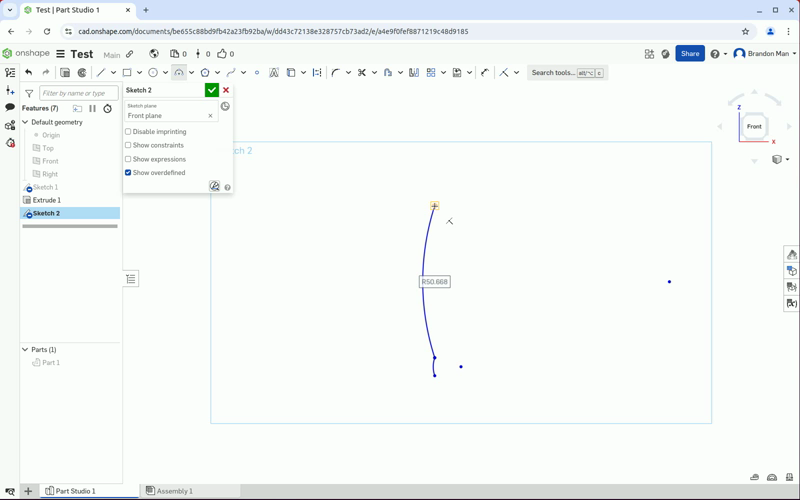
mouse_move(434, 187)
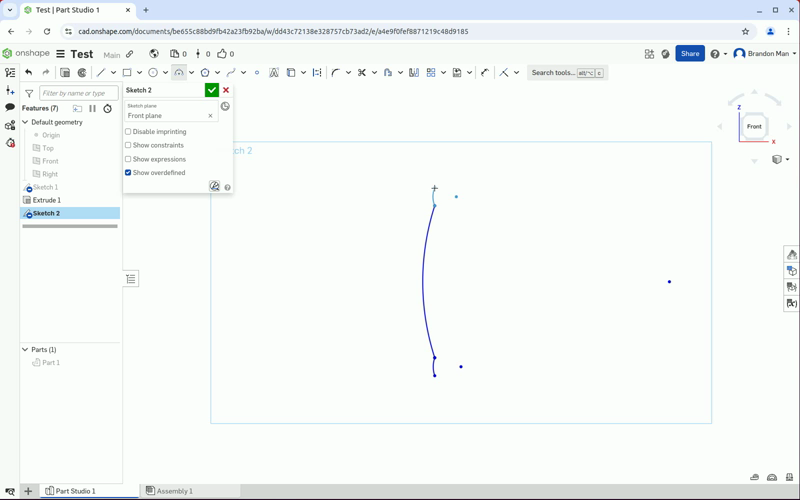
click(434, 187)
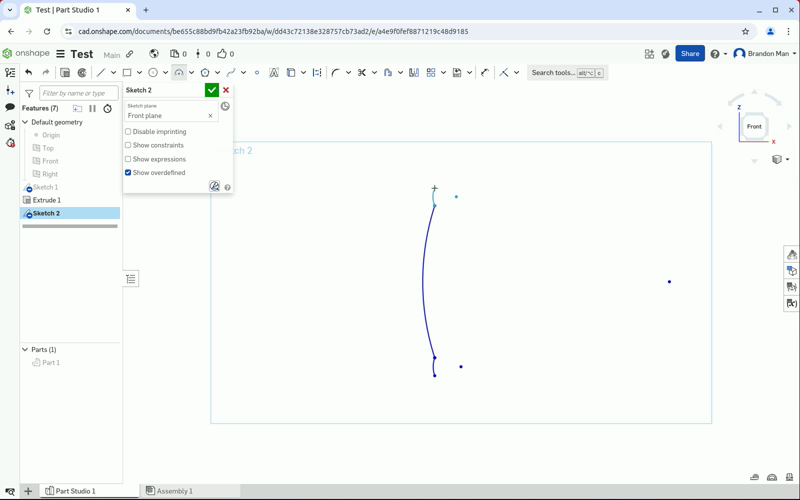
mouse_move(433, 196)
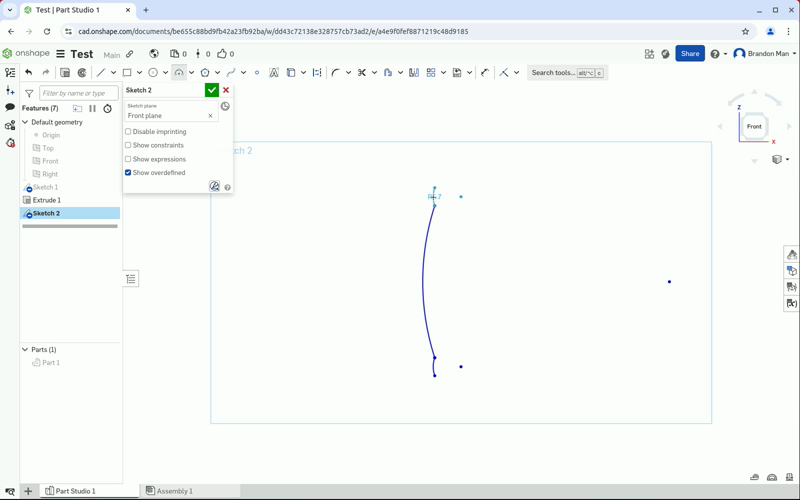
click(433, 196)
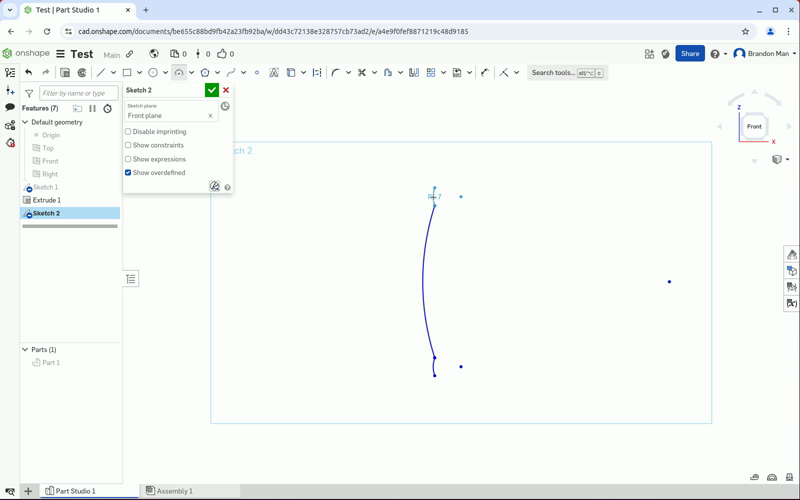
key_up(shift)
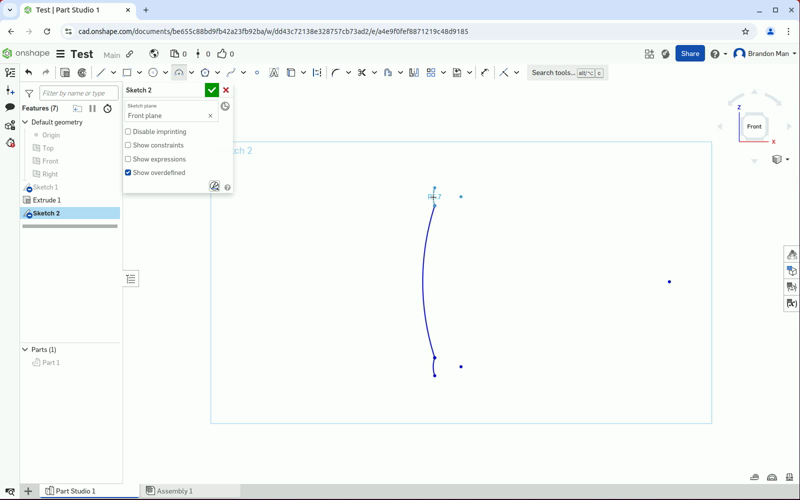
mouse_move(434, 187)
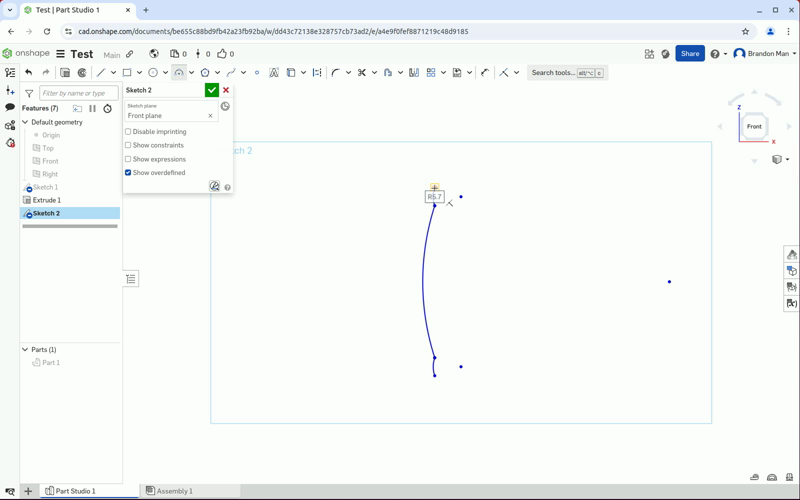
click(434, 187)
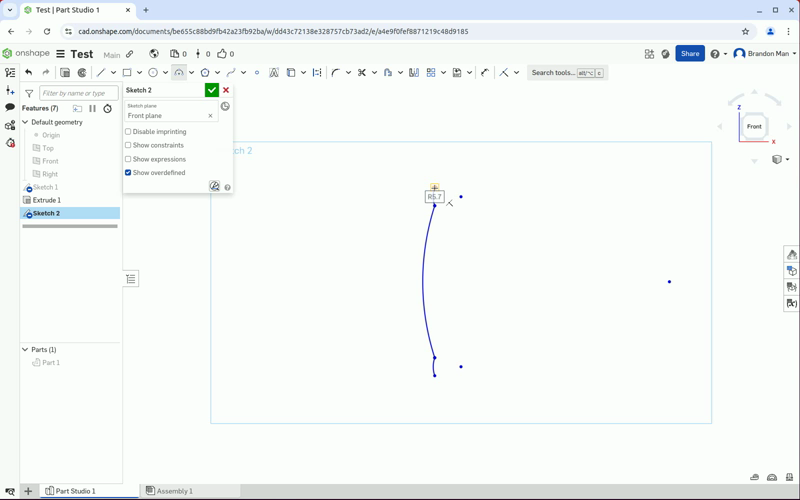
mouse_move(434, 375)
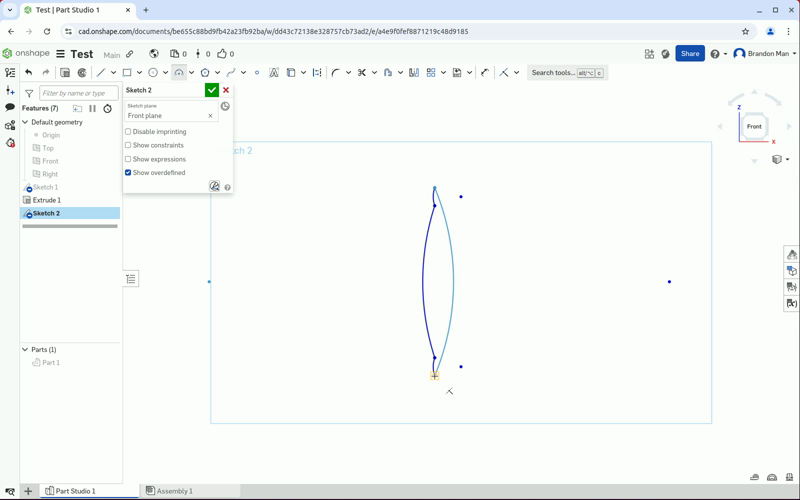
click(434, 375)
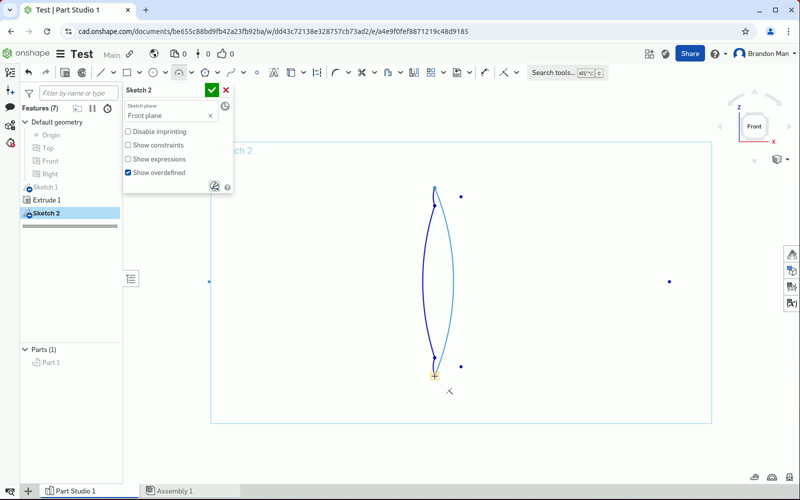
key_down(shift)
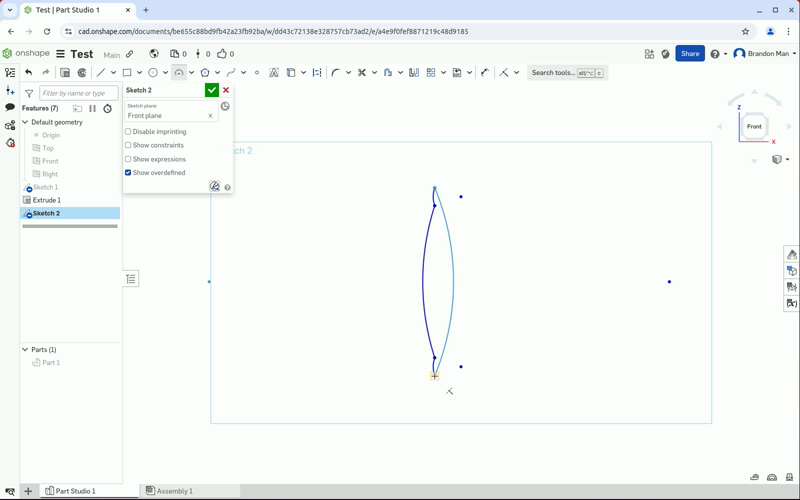
mouse_move(415, 281)
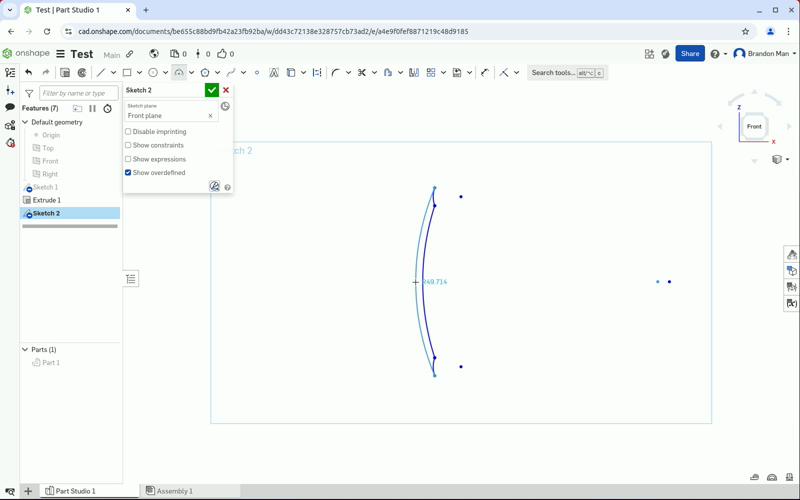
click(415, 281)
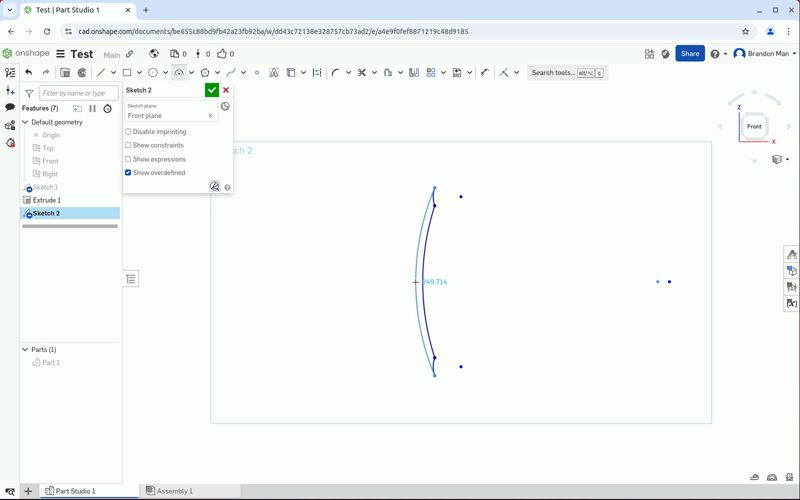
key_up(shift)
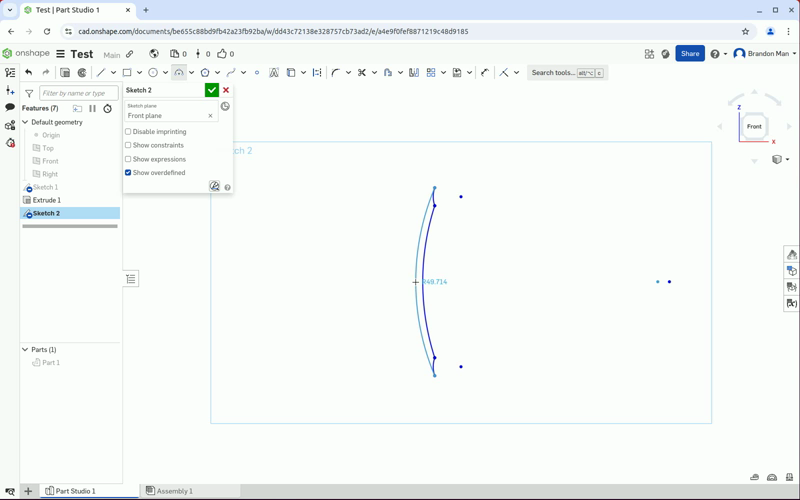
key(esc)
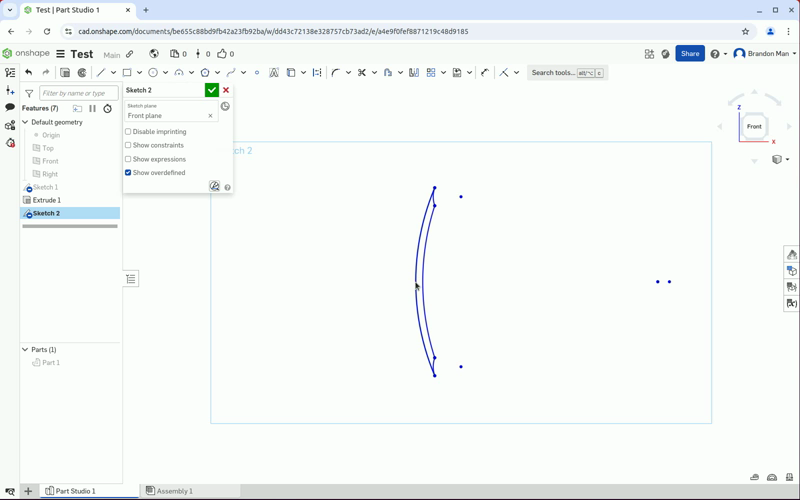
mouse_move(419, 266)
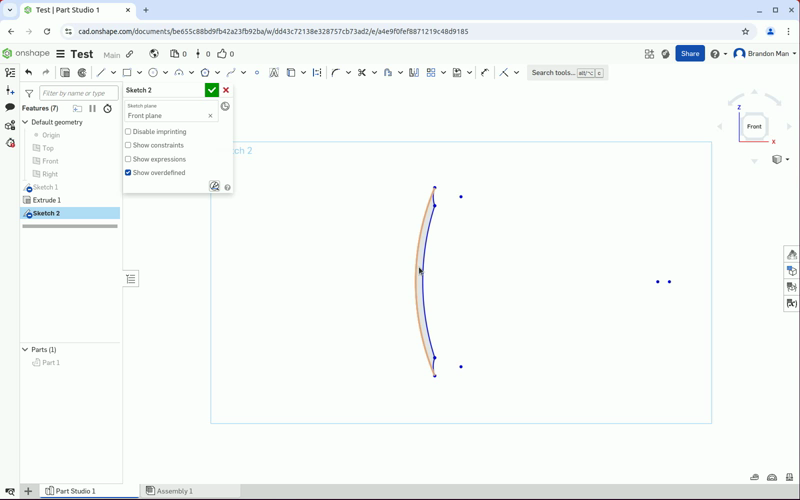
scroll(6)
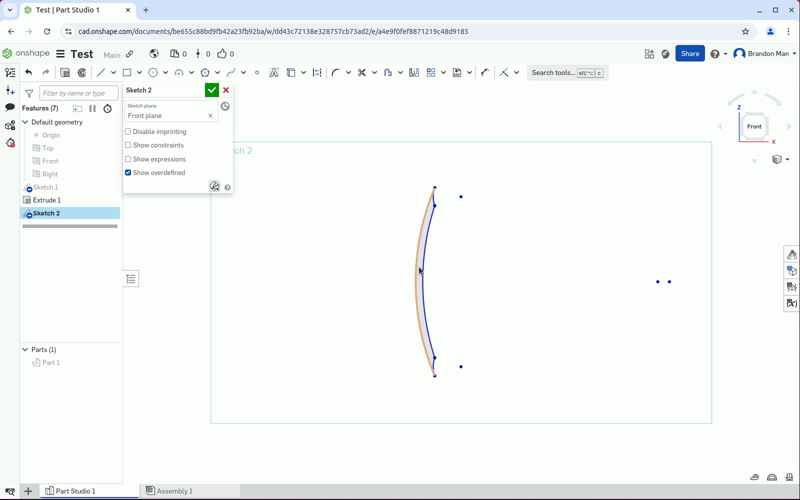
scroll(6)
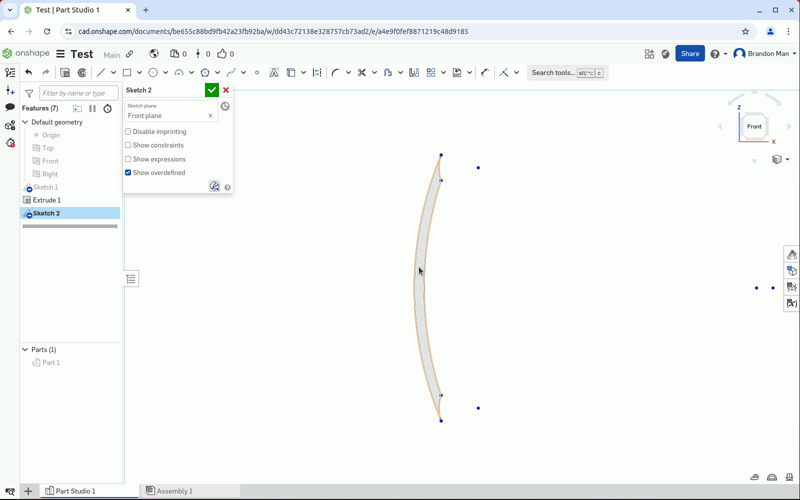
scroll(6)
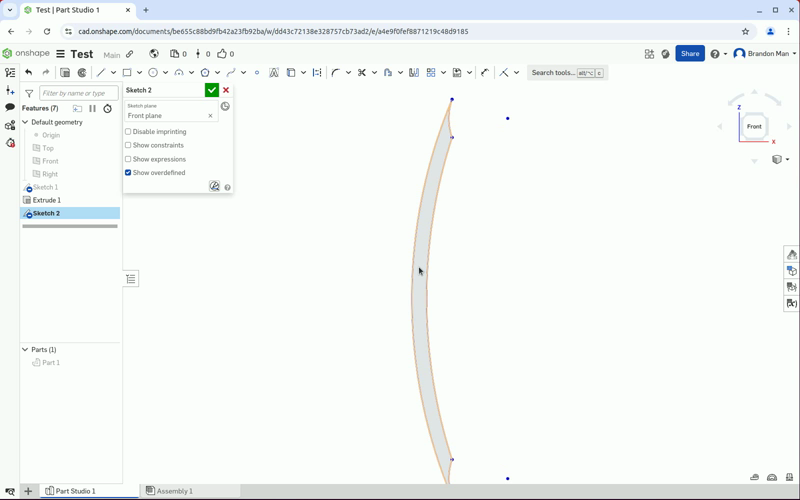
scroll(6)
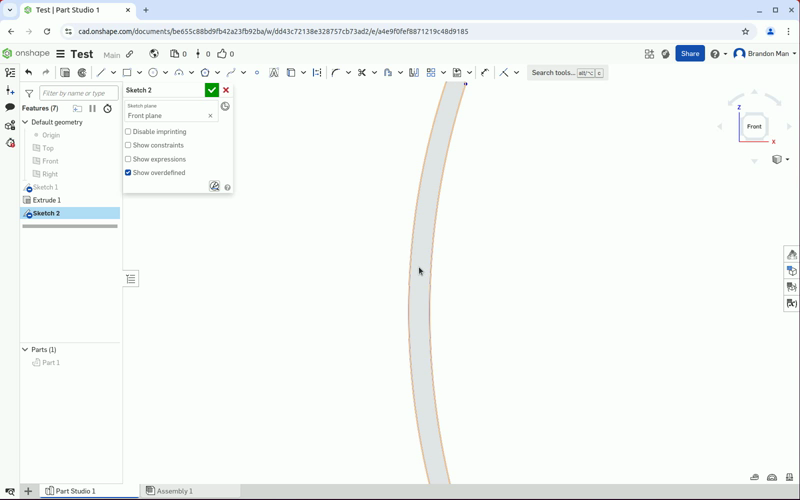
scroll(6)
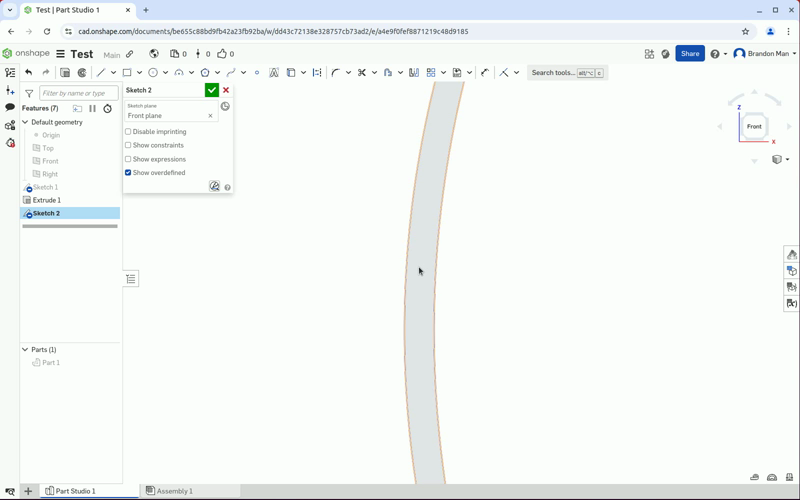
scroll(6)
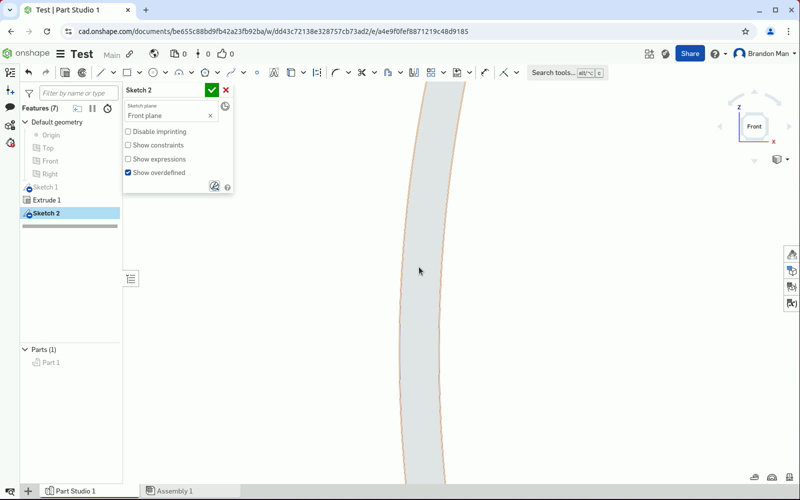
scroll(6)
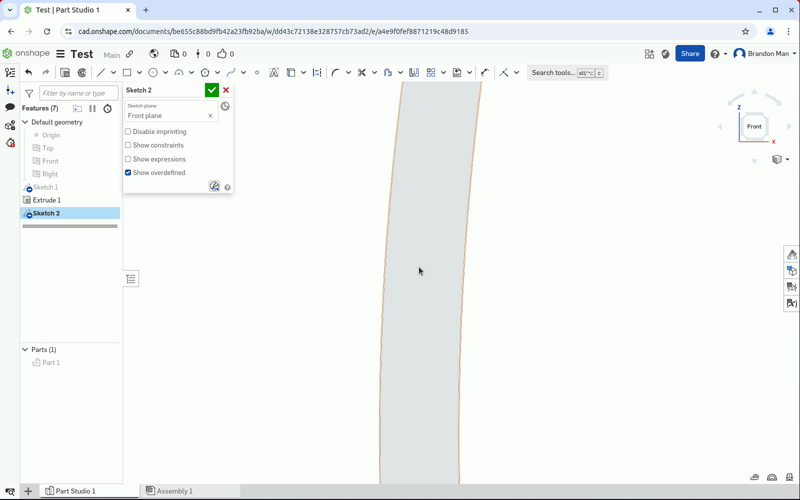
click(419, 266)
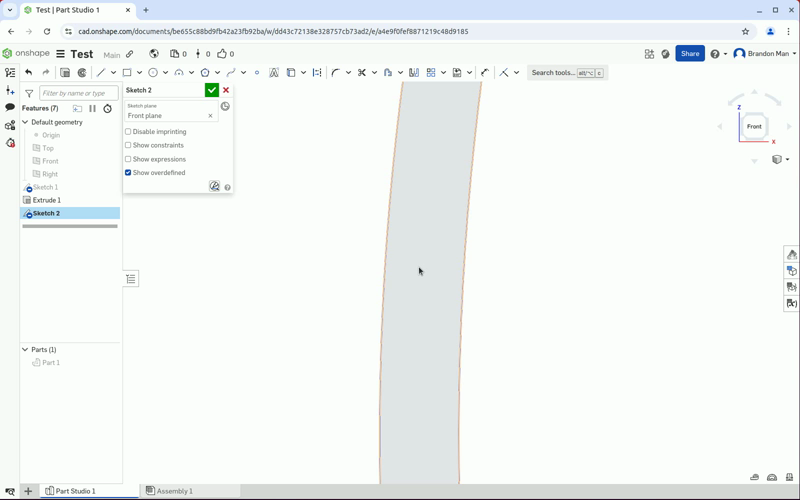
scroll(-6)
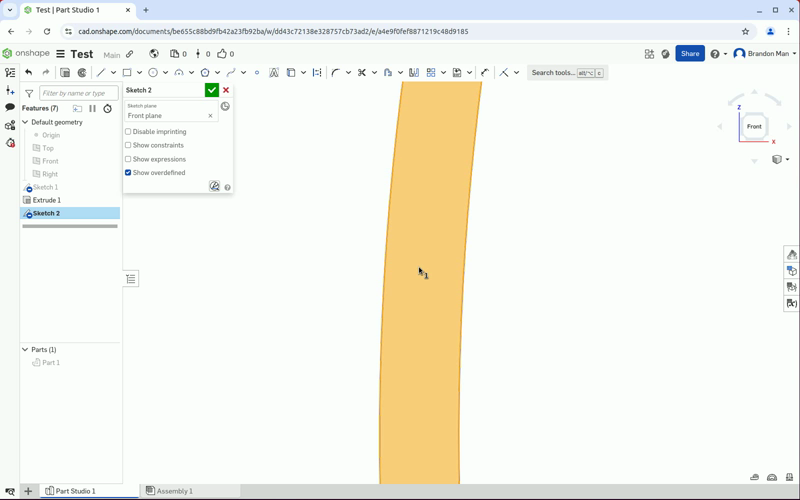
scroll(-6)
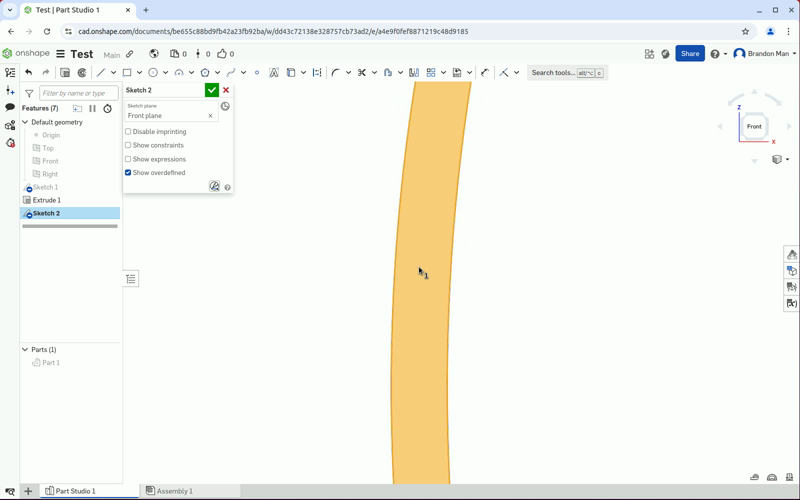
scroll(-6)
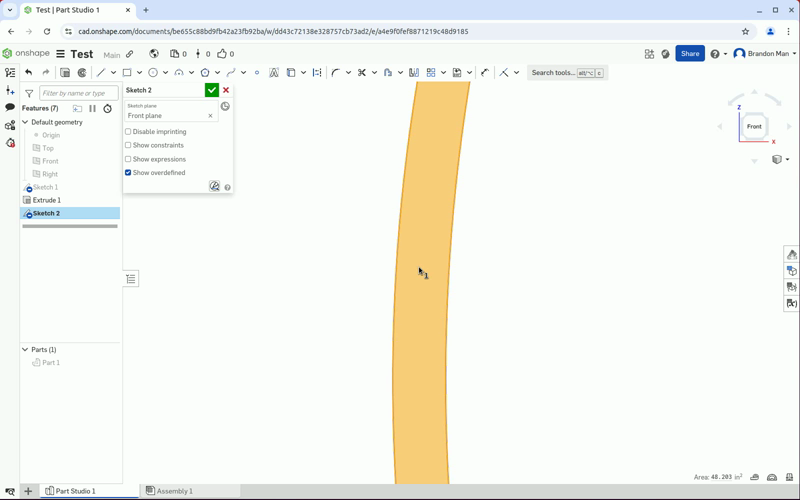
scroll(-6)
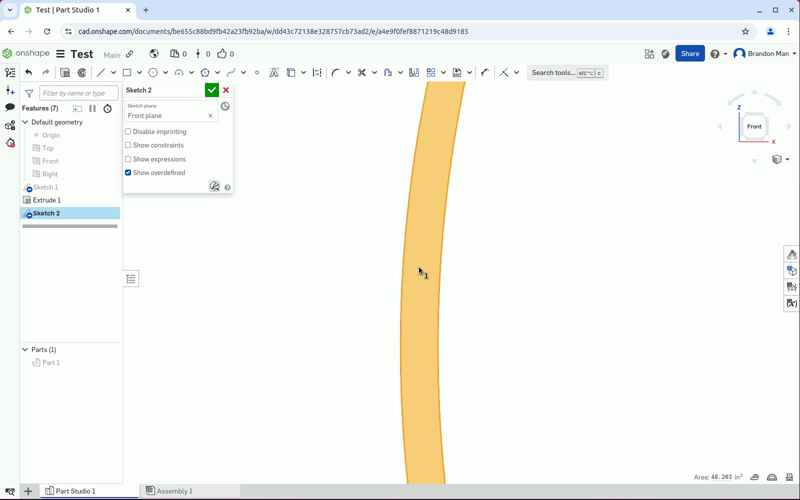
scroll(-6)
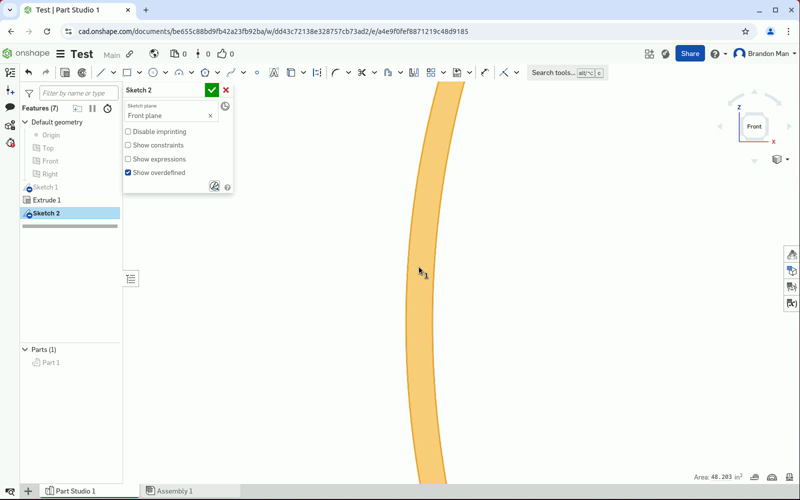
scroll(-6)
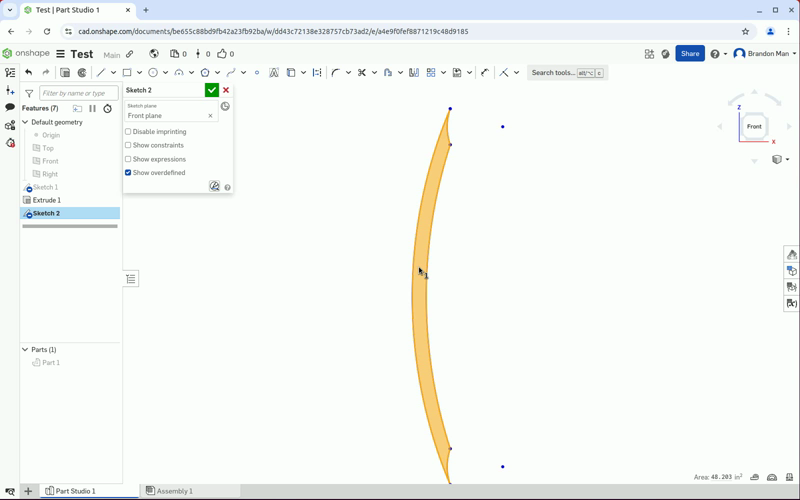
scroll(-6)
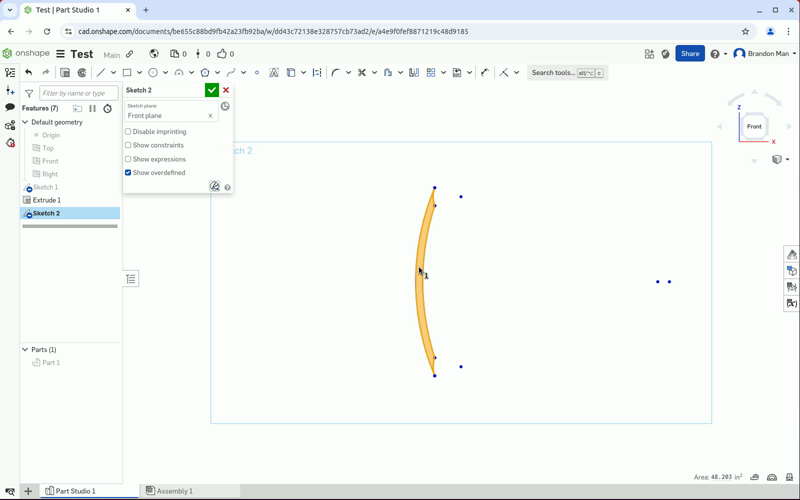
mouse_move(73, 352)
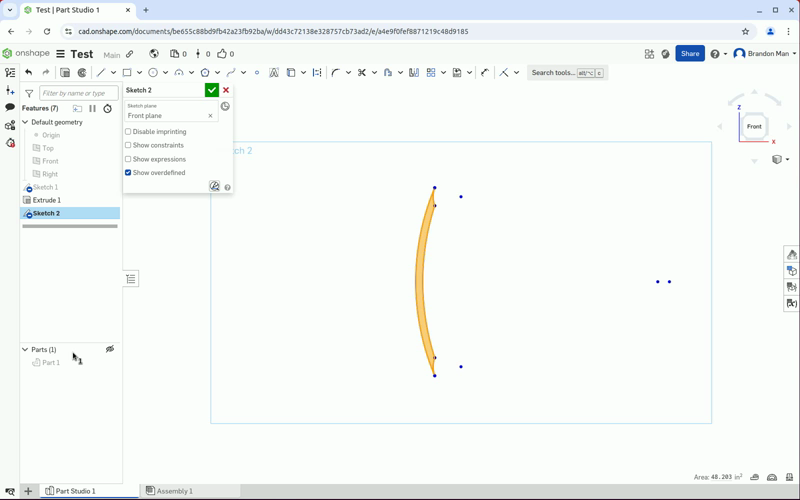
key(shift+y)
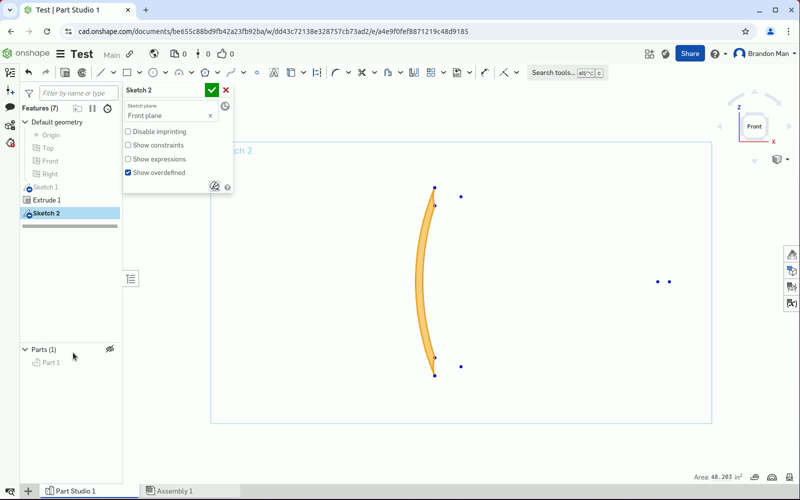
key(shift+e)
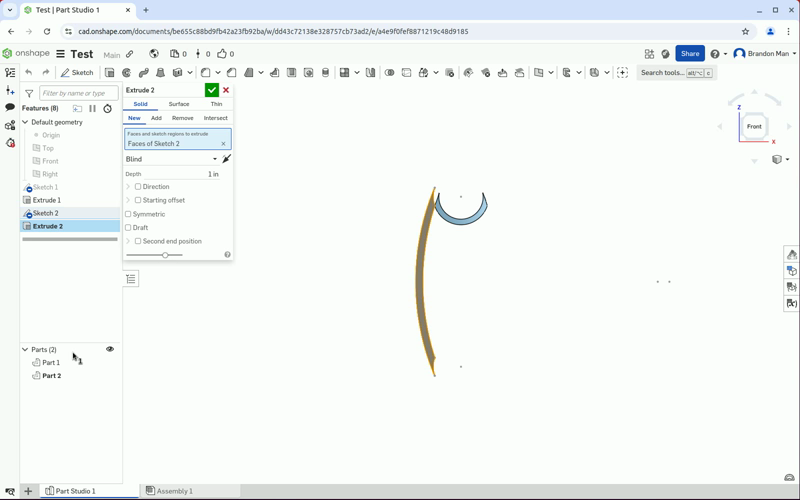
mouse_move(143, 106)
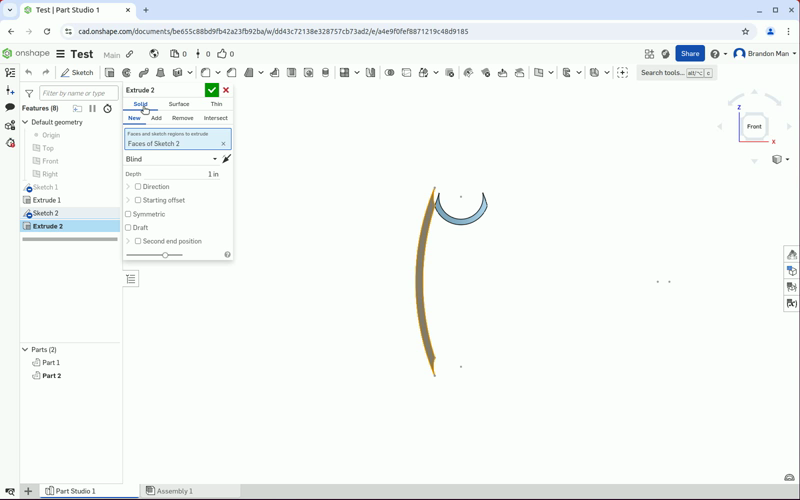
click(143, 106)
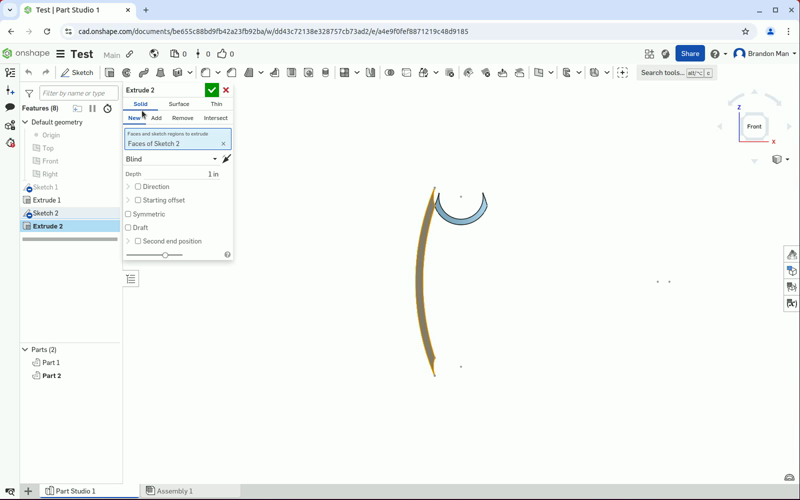
mouse_move(137, 120)
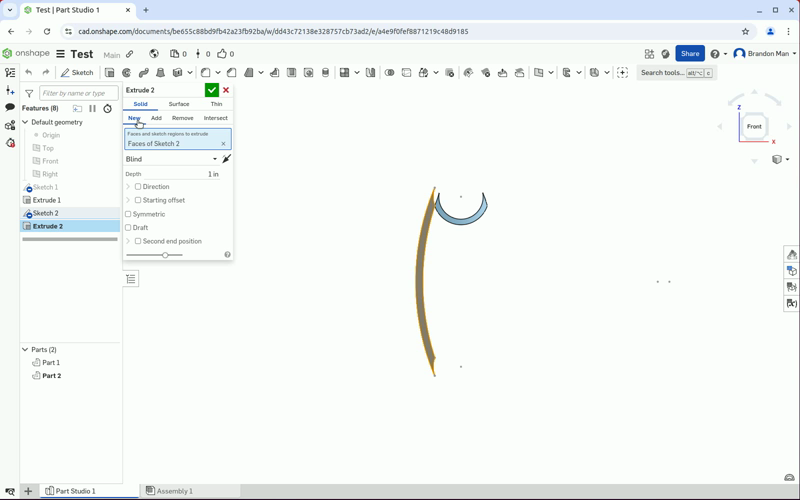
click(137, 120)
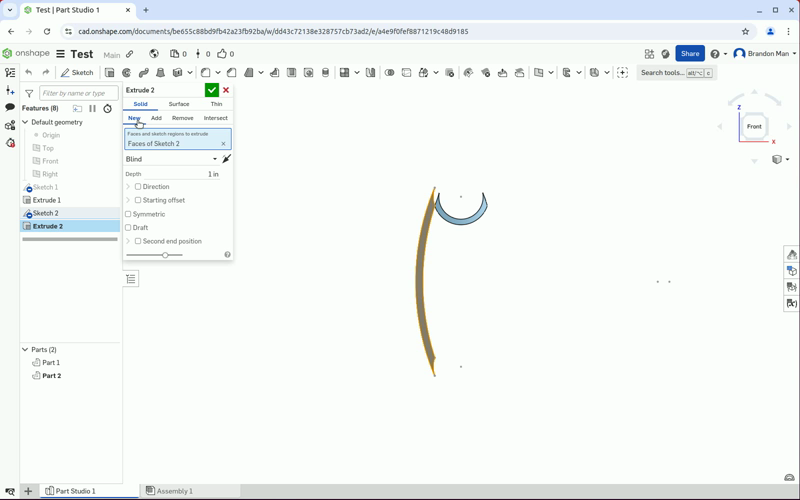
key(tab, 4)
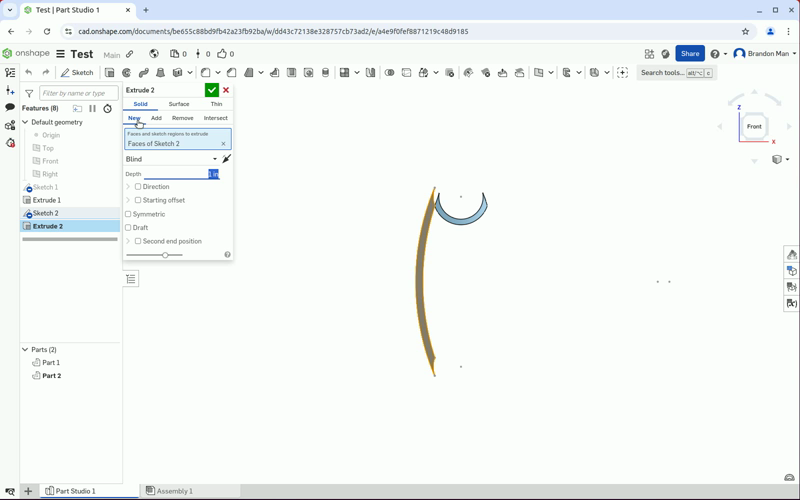
text(11.073)
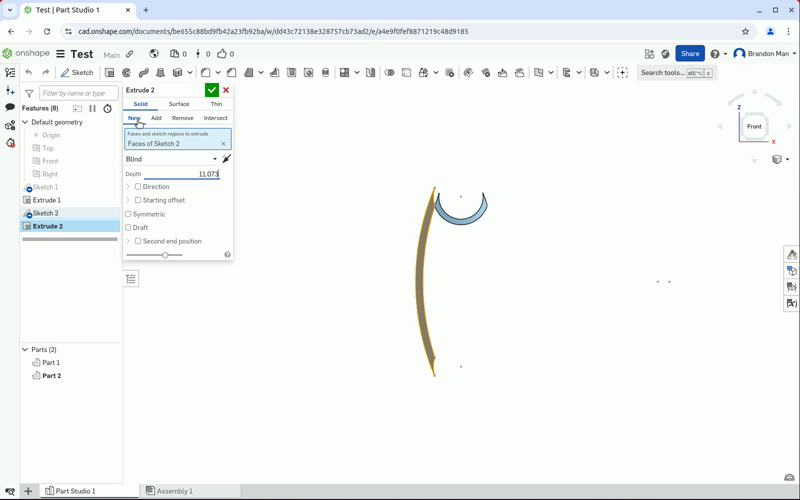
key(enter)
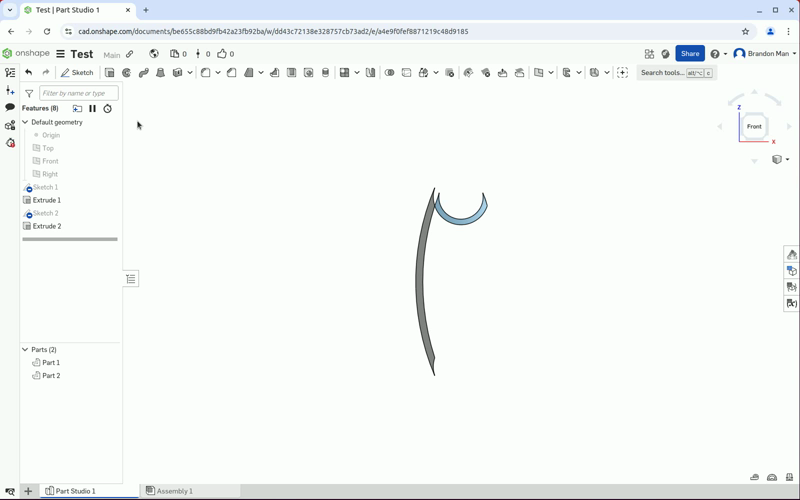
key(shift+h)
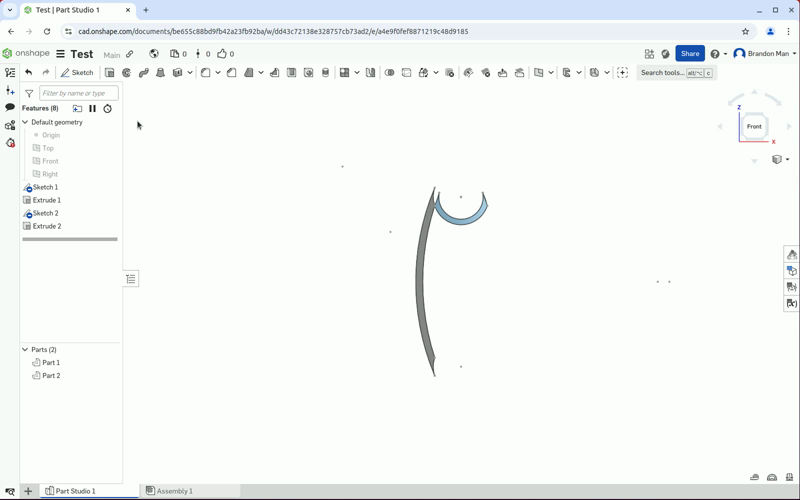
key(shift+h)
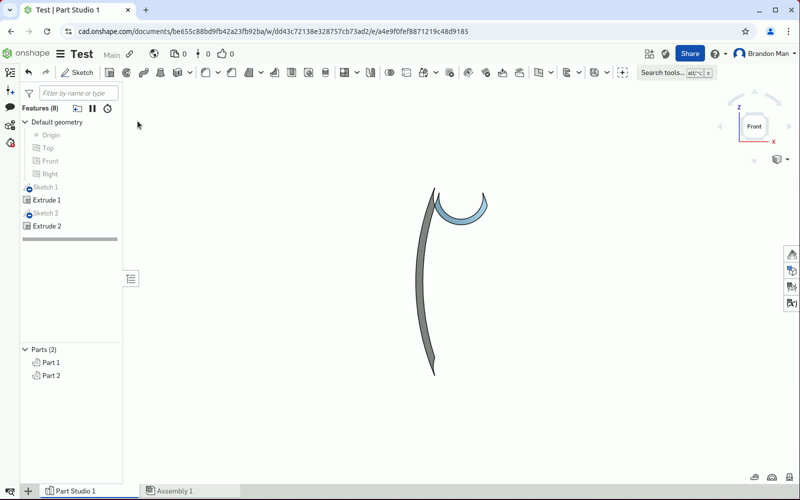
mouse_move(73, 189)
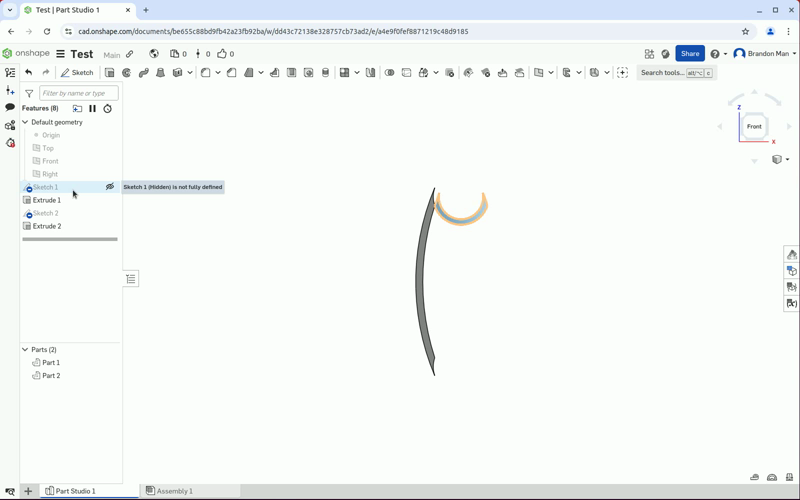
click(73, 189)
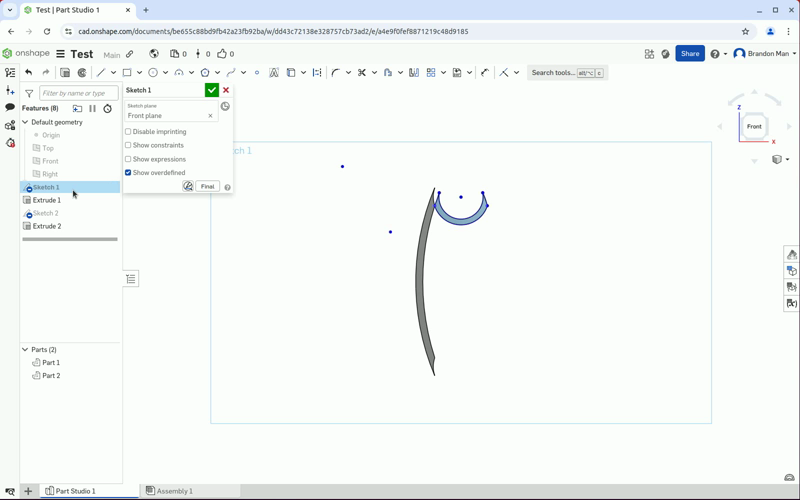
mouse_move(229, 92)
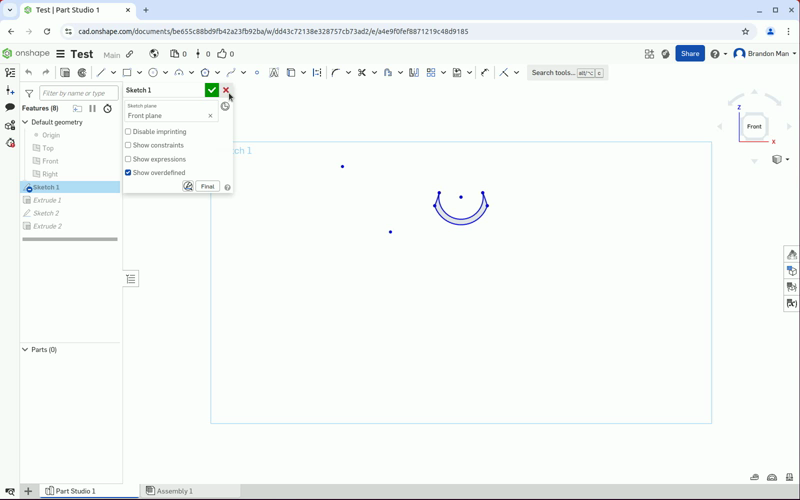
click(229, 92)
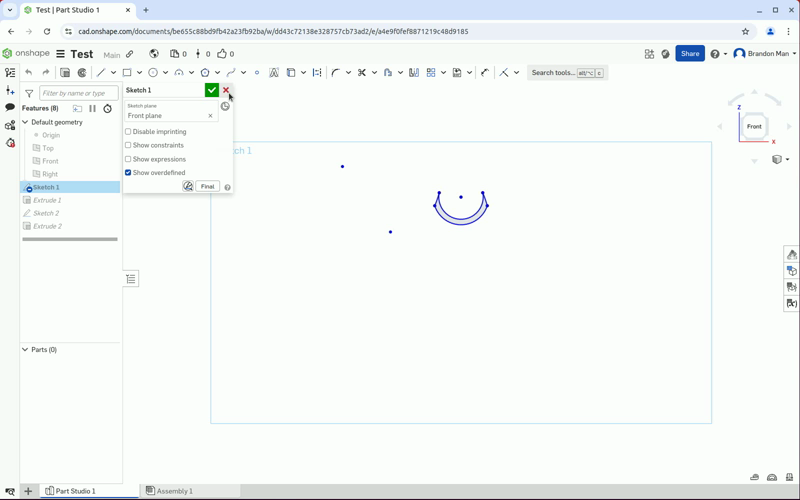
key(shift+s)
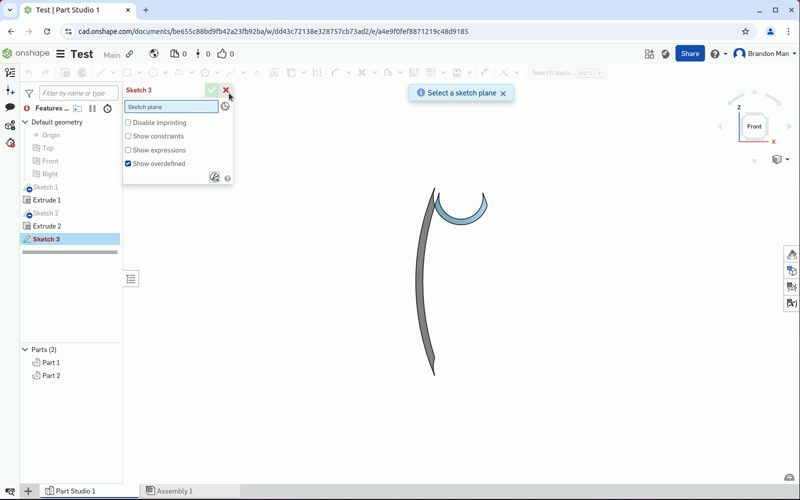
mouse_move(73, 163)
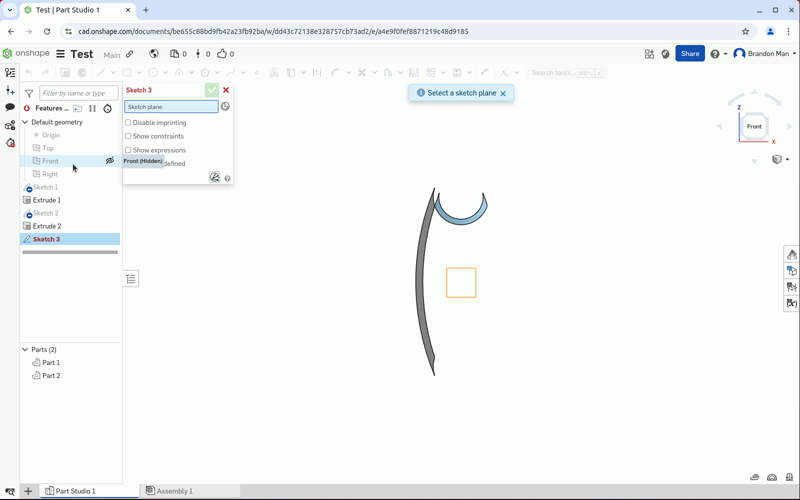
click(73, 163)
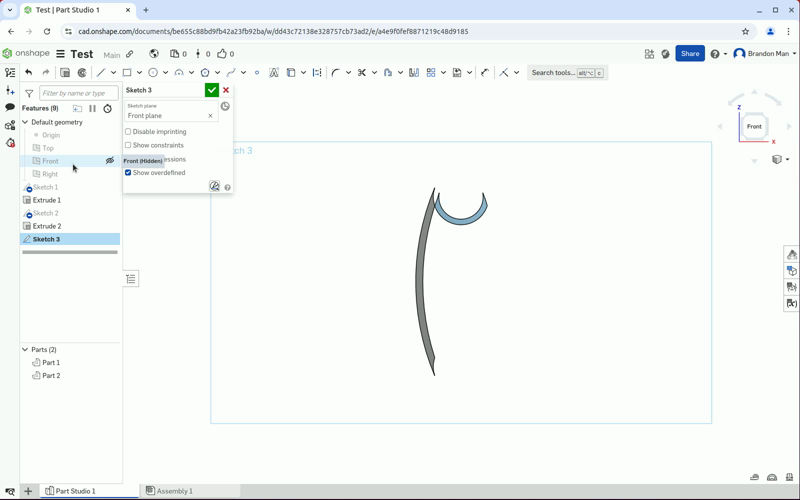
mouse_move(73, 352)
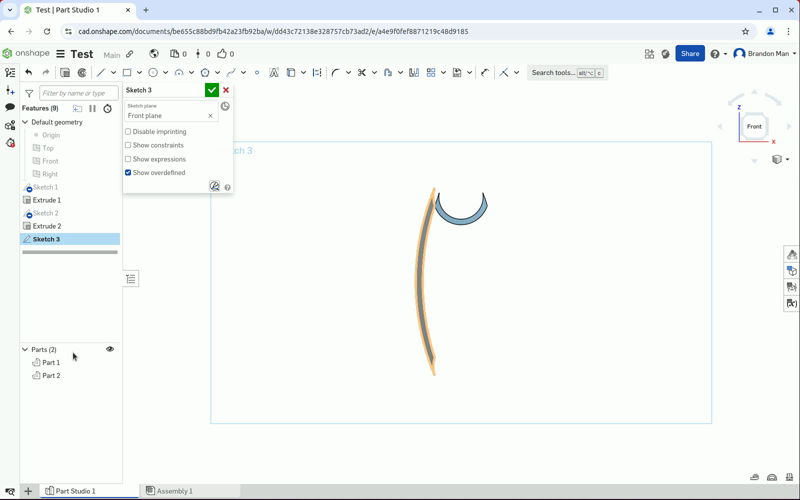
key(y)
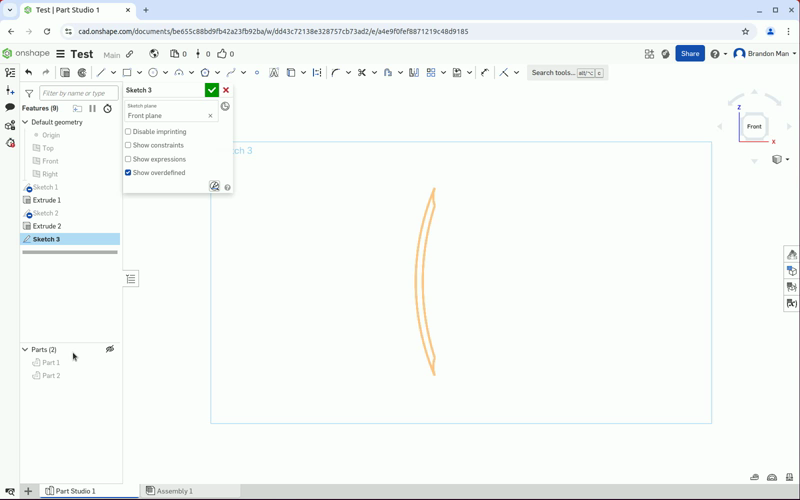
key(a)
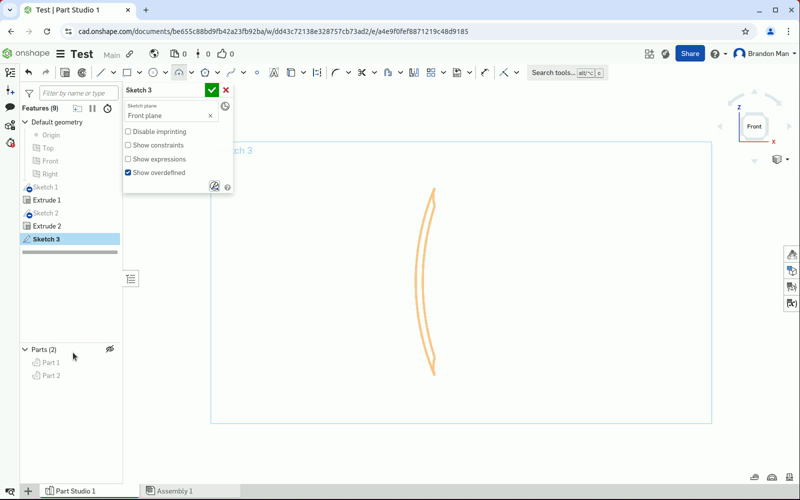
key_down(shift)
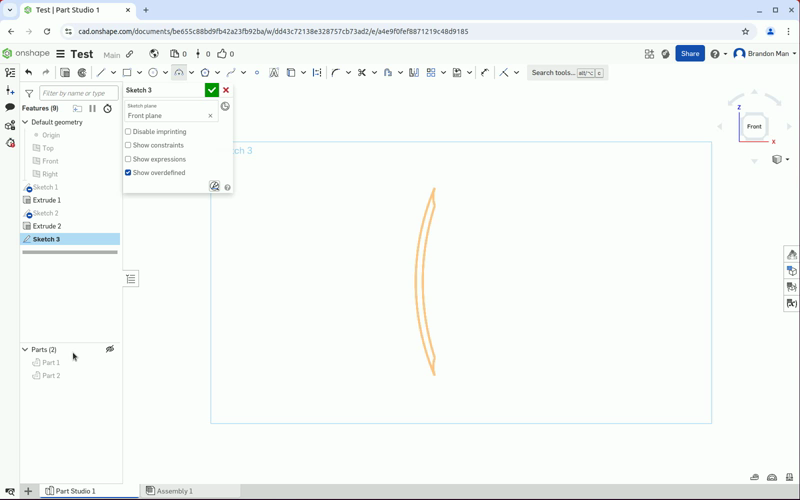
mouse_move(434, 359)
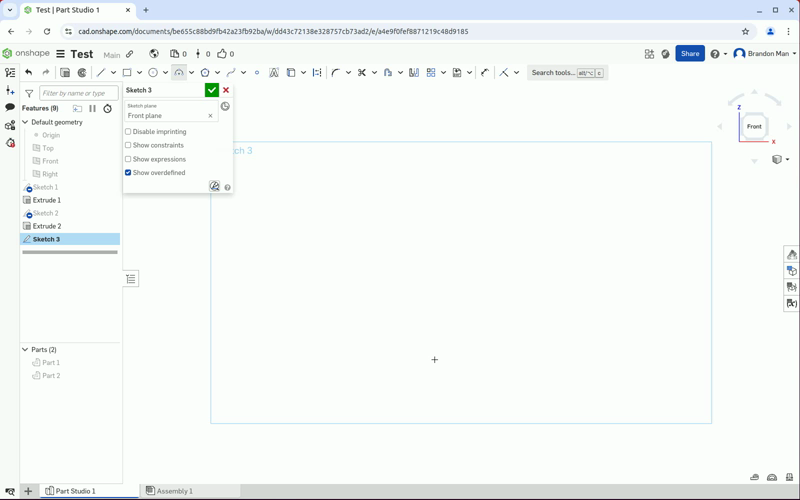
click(434, 359)
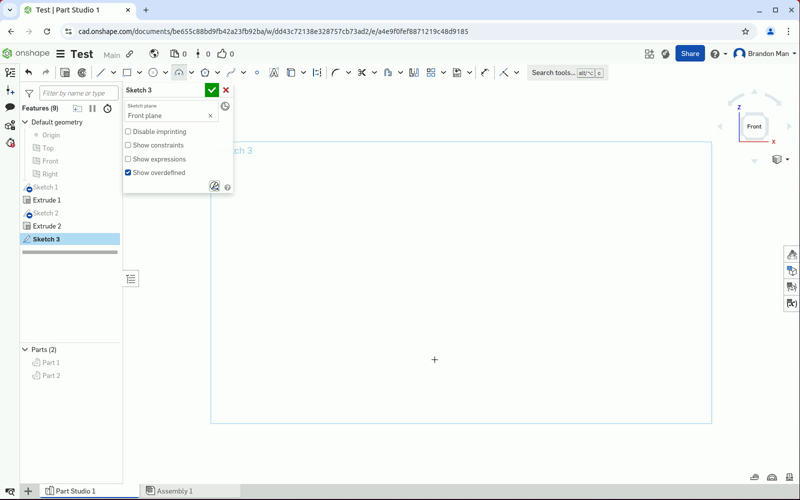
key_up(shift)
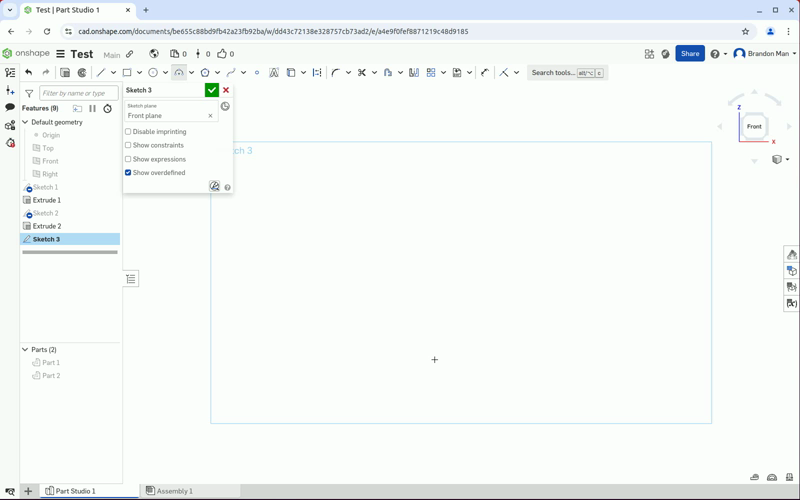
key_down(shift)
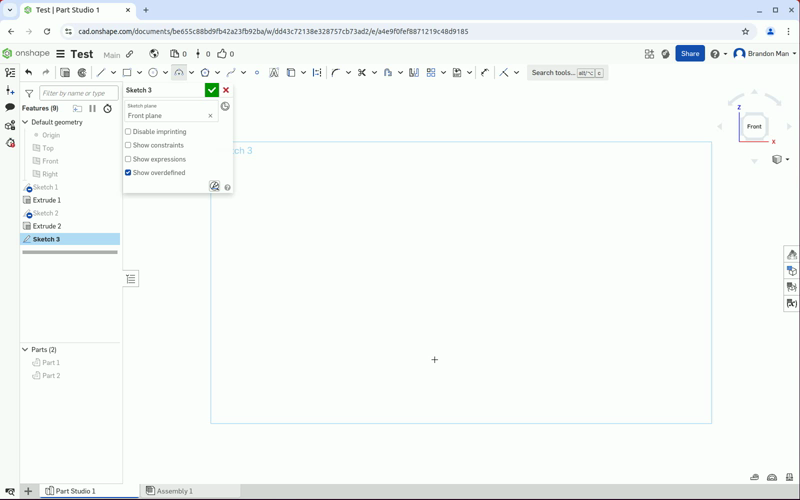
mouse_move(438, 369)
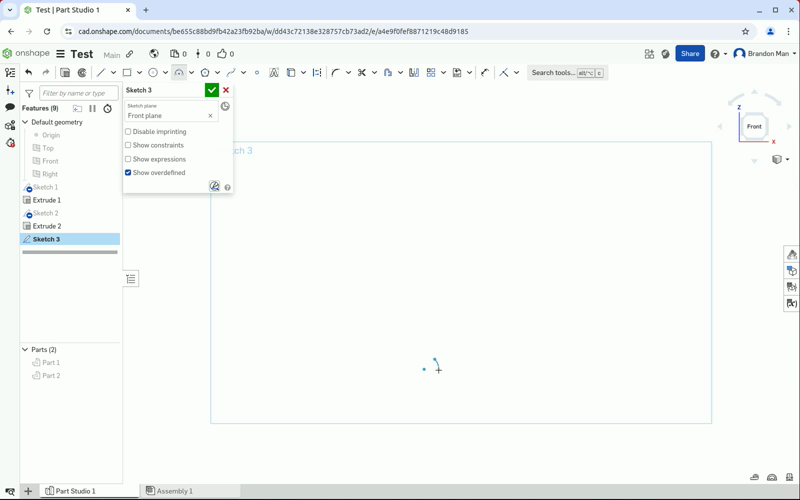
click(438, 369)
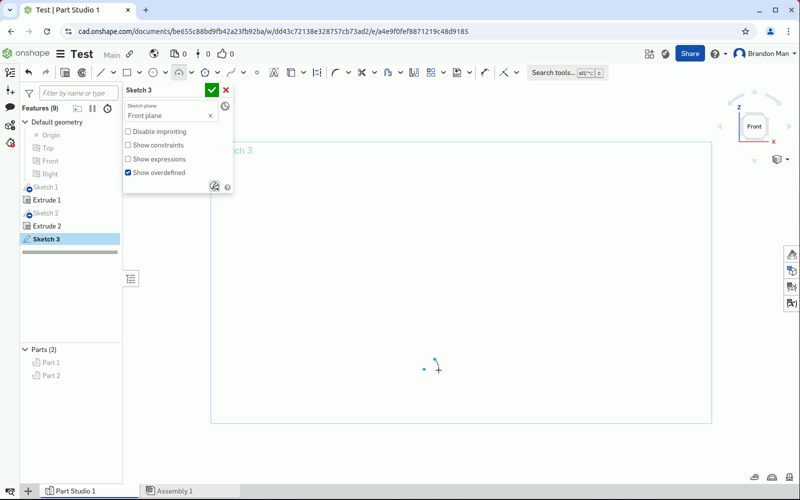
mouse_move(436, 364)
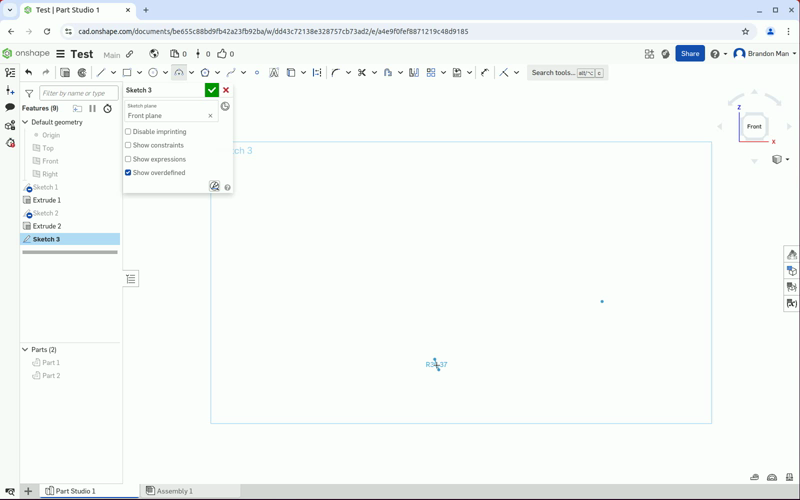
click(436, 364)
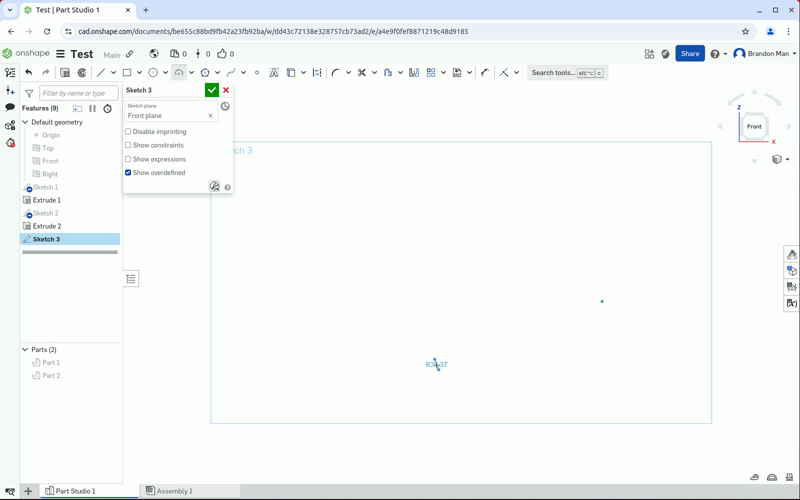
key_up(shift)
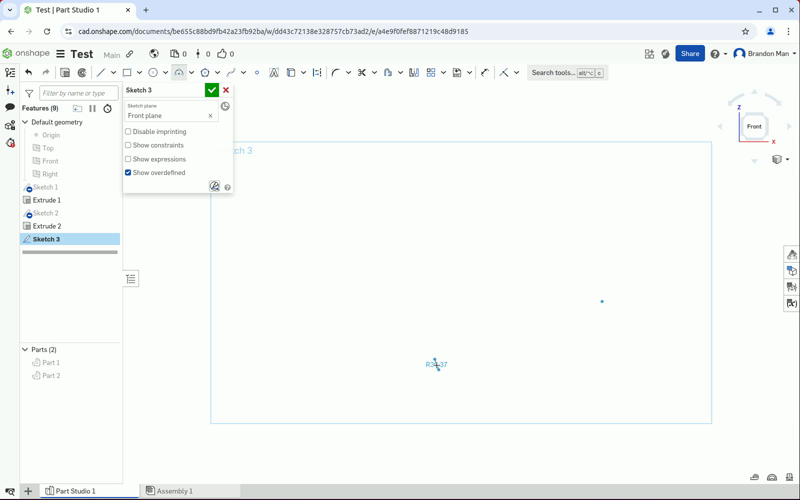
mouse_move(438, 369)
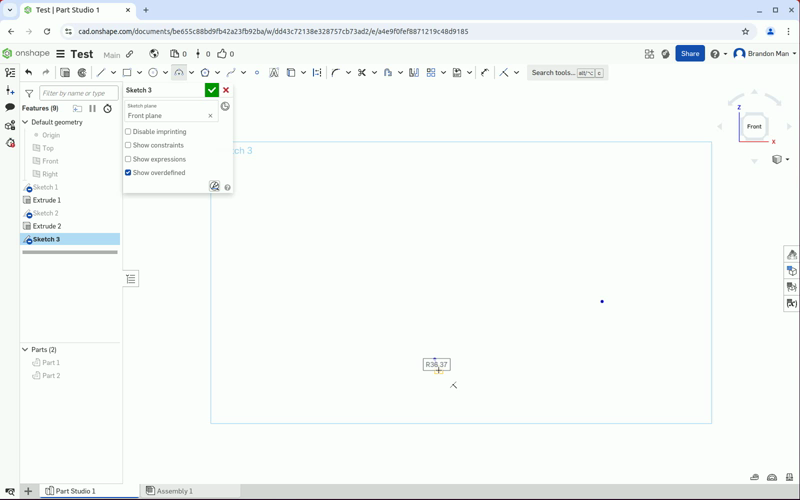
click(438, 369)
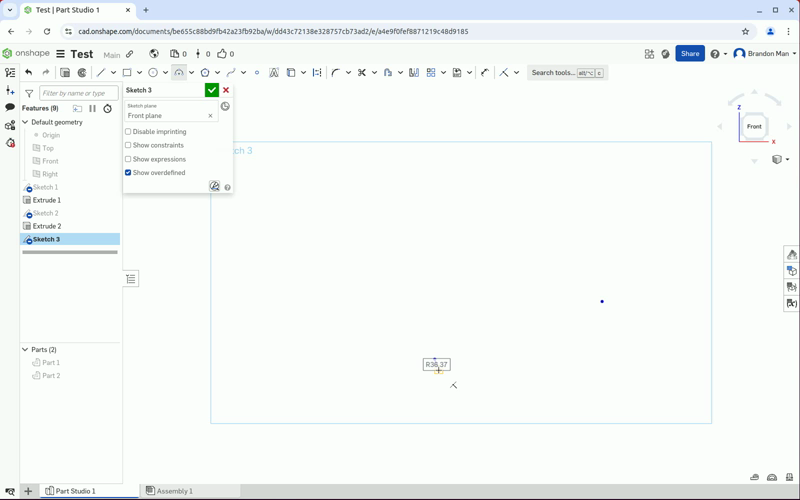
key_down(shift)
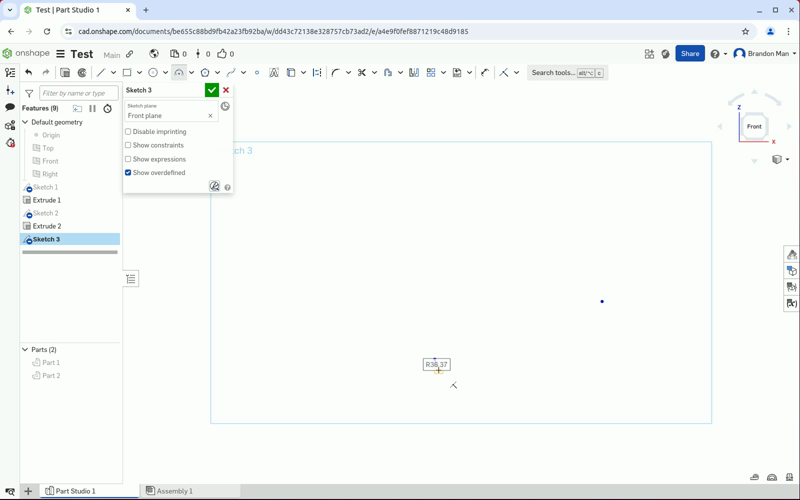
mouse_move(482, 369)
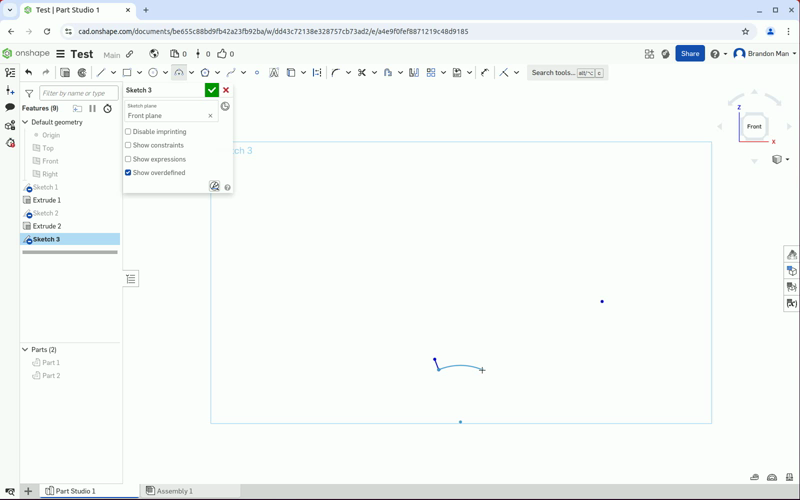
click(482, 369)
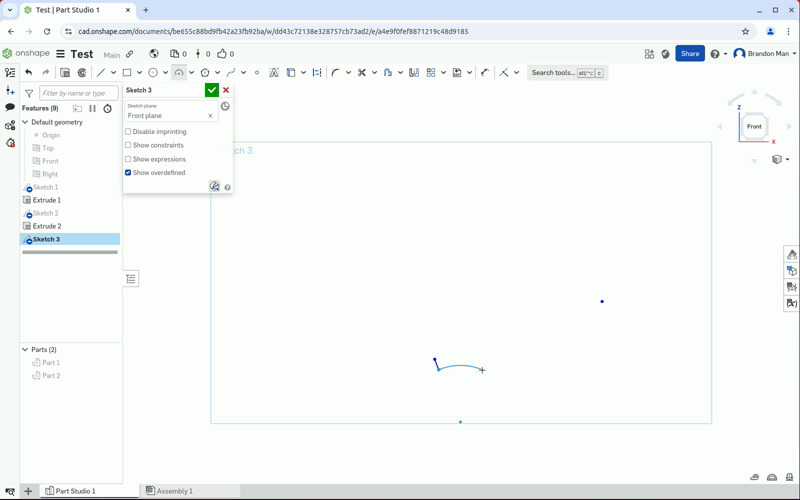
mouse_move(460, 346)
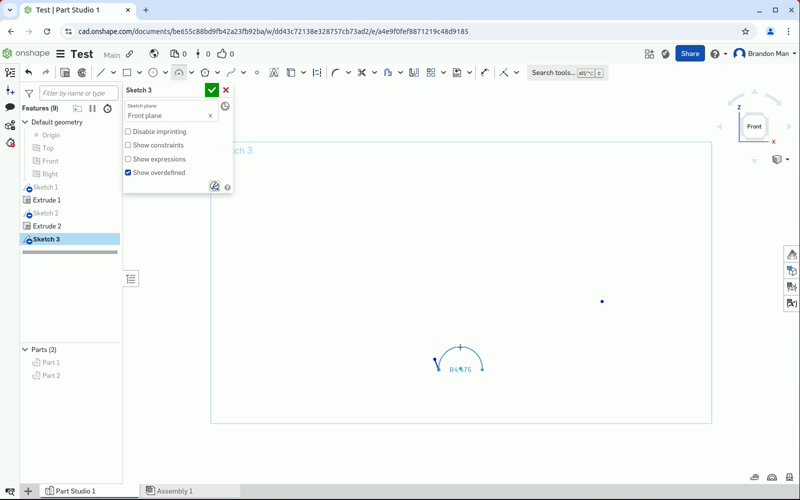
click(460, 346)
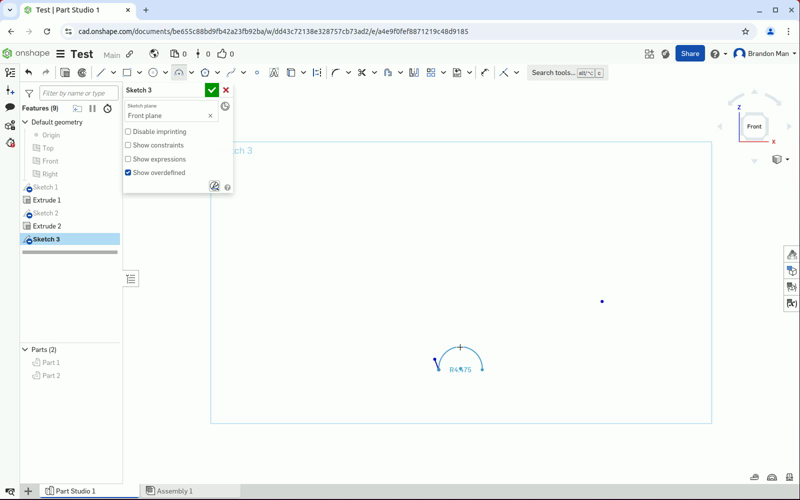
key_up(shift)
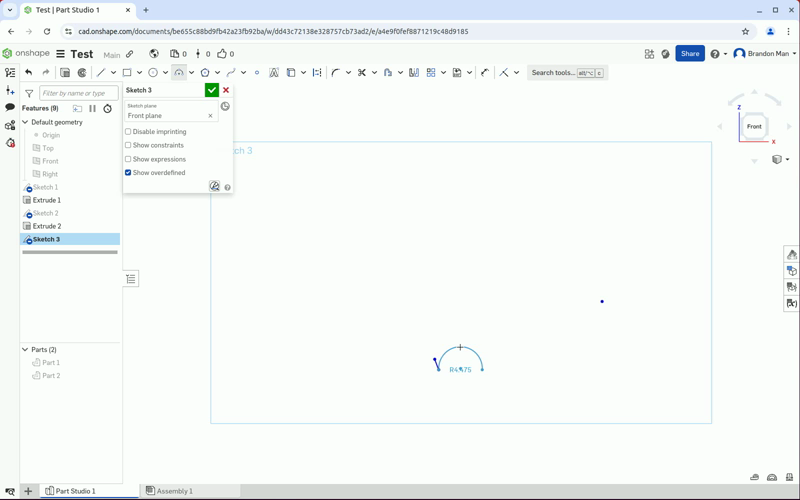
mouse_move(482, 369)
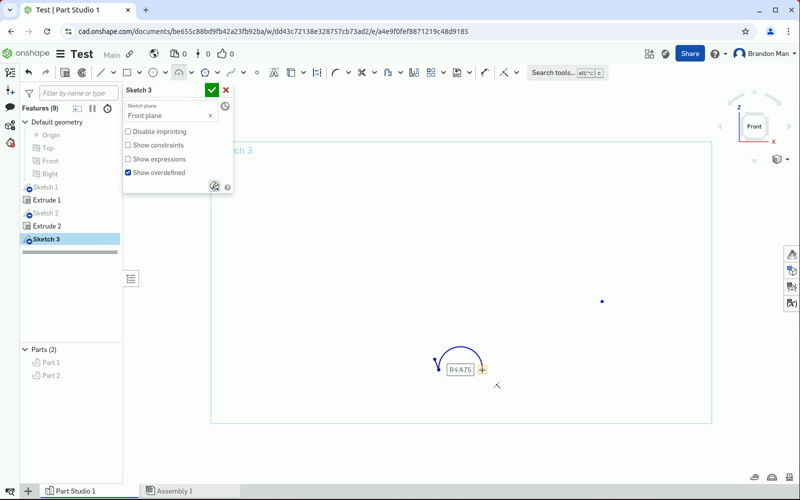
click(482, 369)
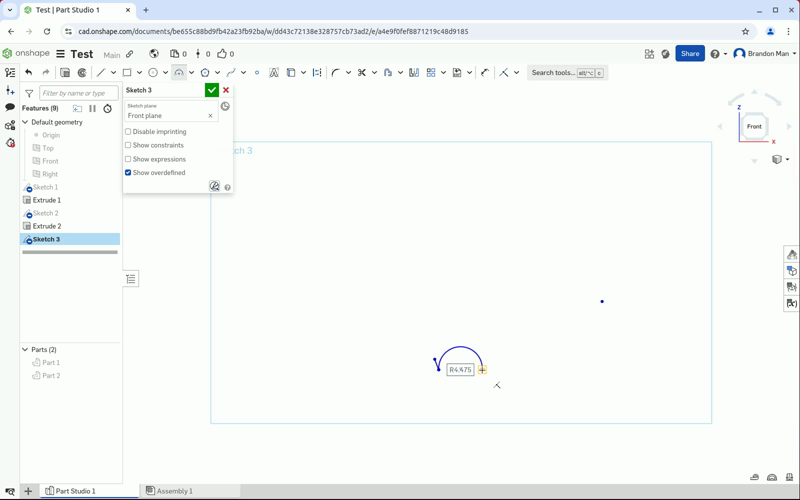
key_down(shift)
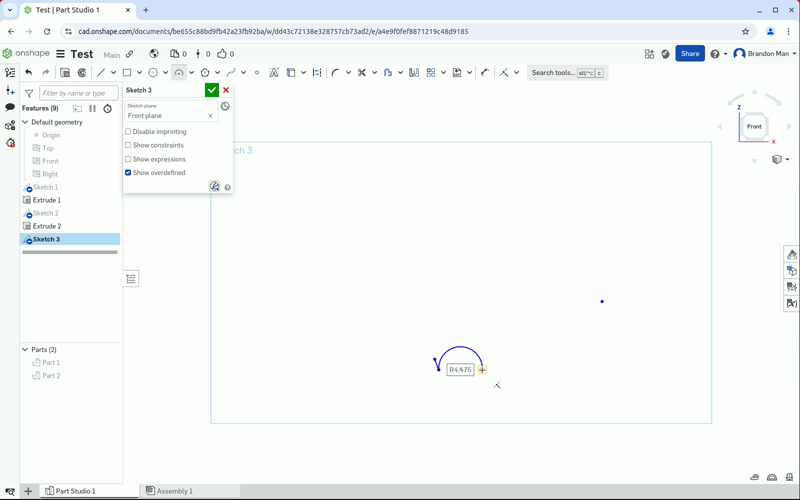
mouse_move(486, 359)
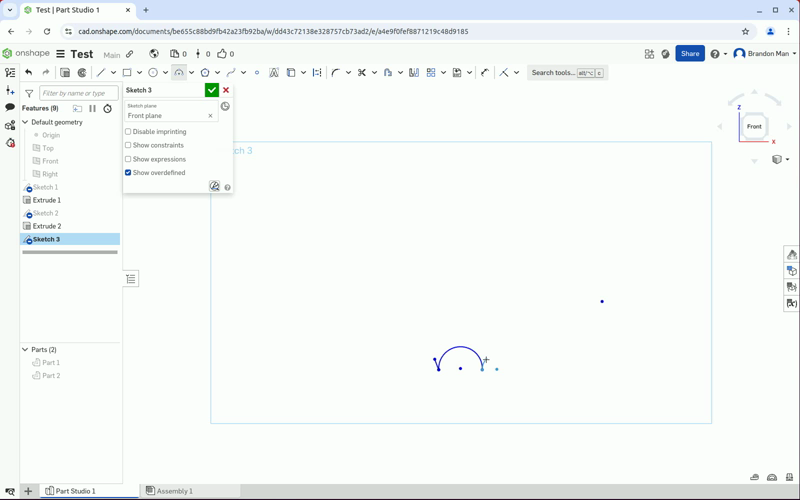
click(486, 359)
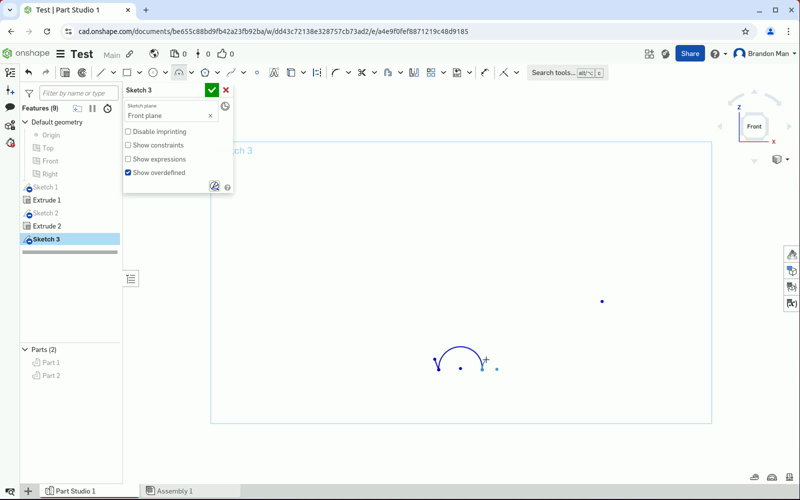
mouse_move(484, 364)
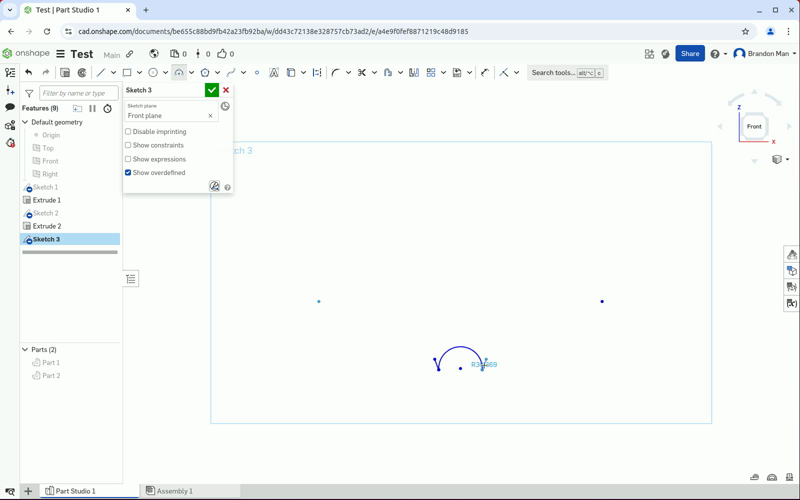
click(484, 364)
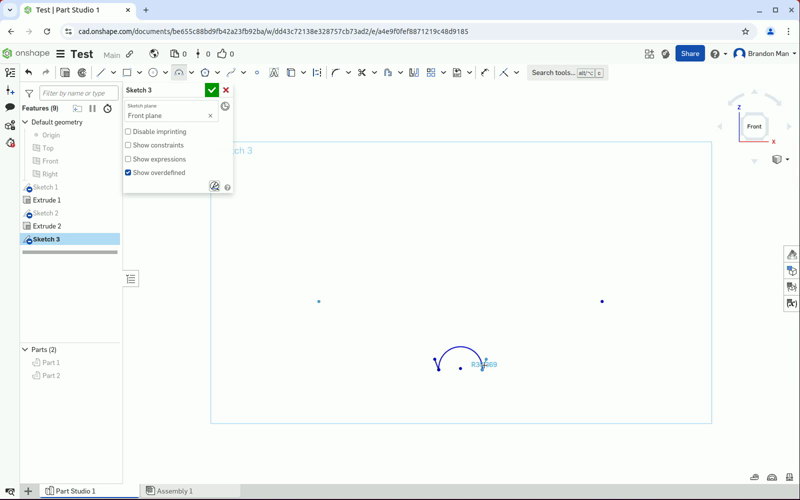
key_up(shift)
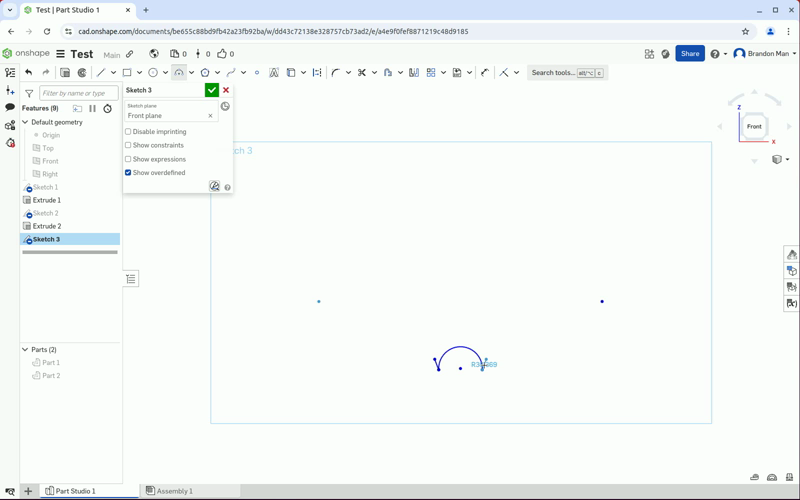
mouse_move(486, 359)
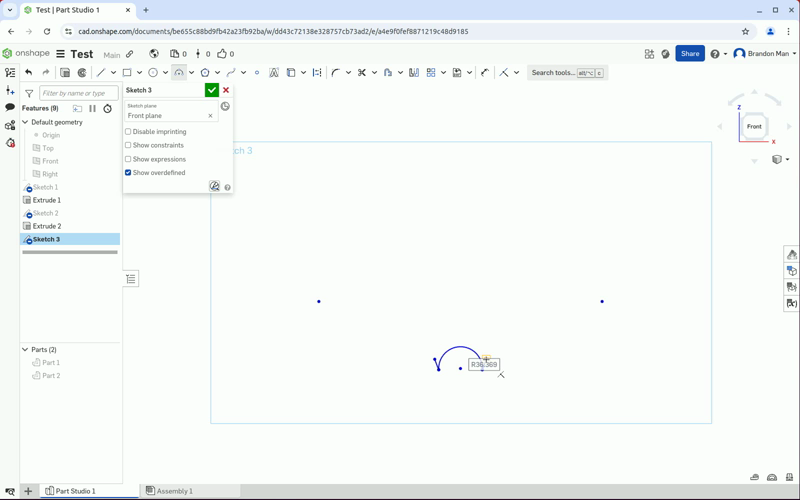
click(486, 359)
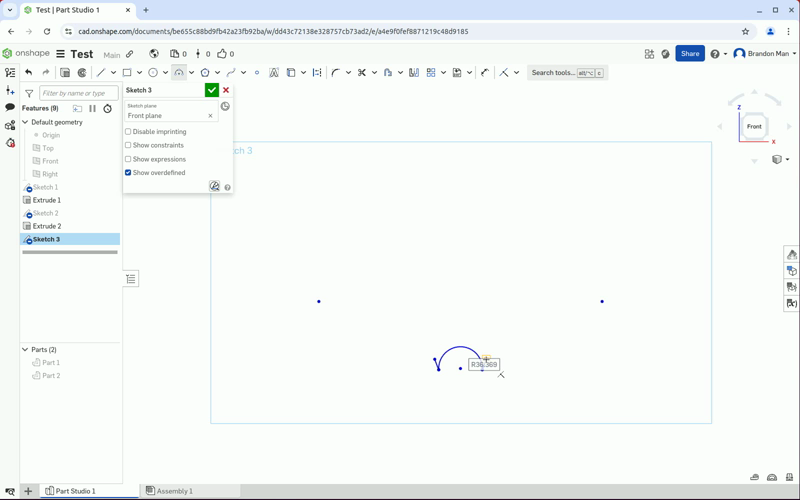
mouse_move(434, 359)
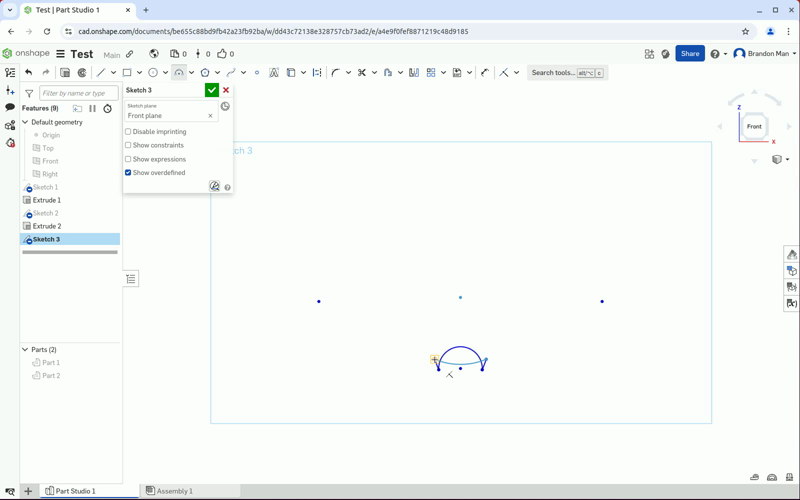
click(434, 359)
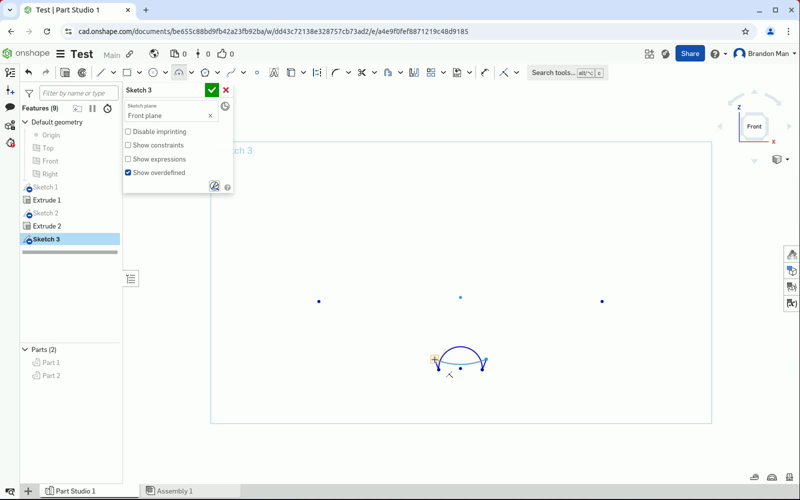
key_down(shift)
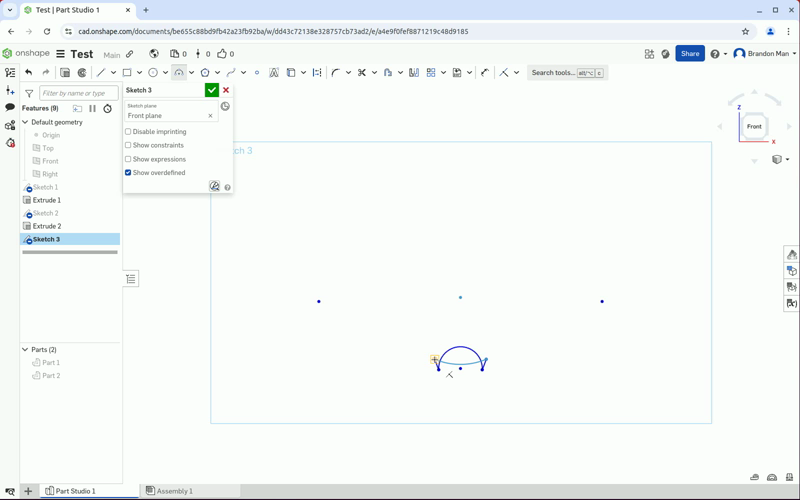
mouse_move(460, 341)
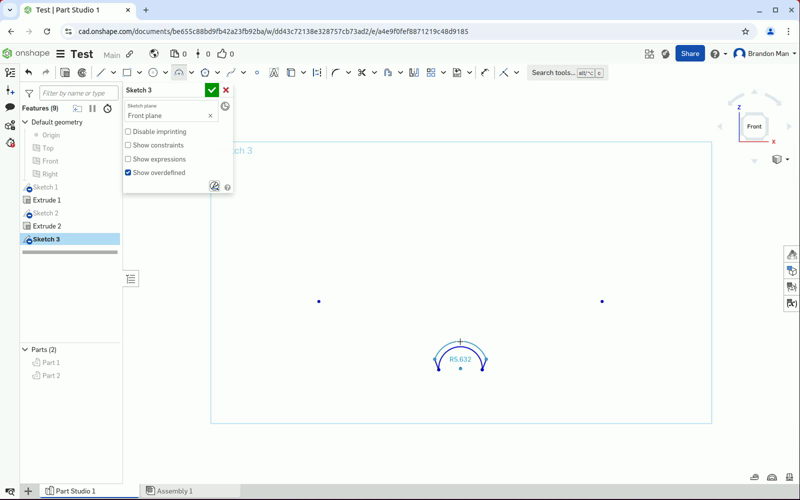
click(460, 341)
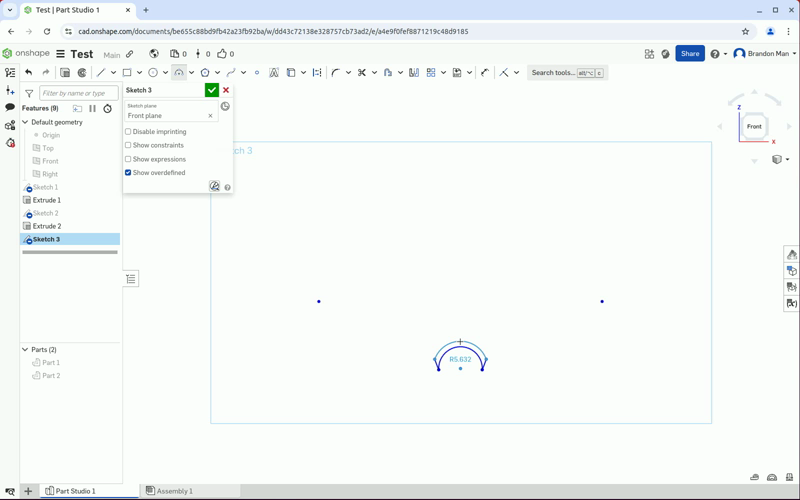
key_up(shift)
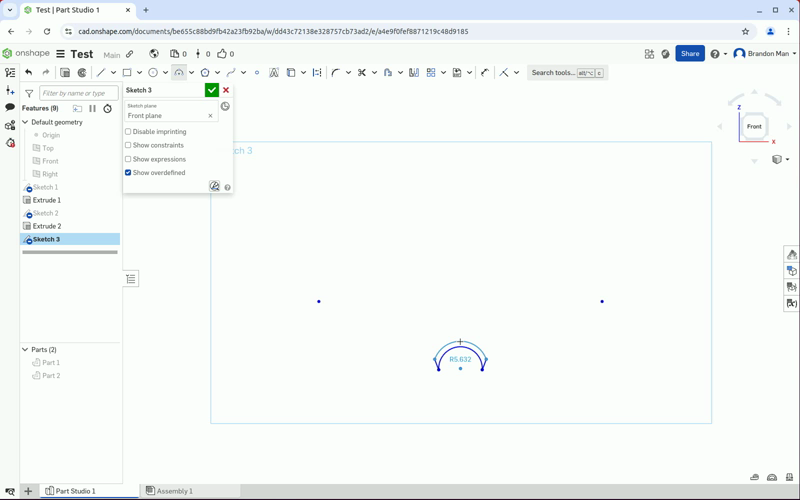
key(esc)
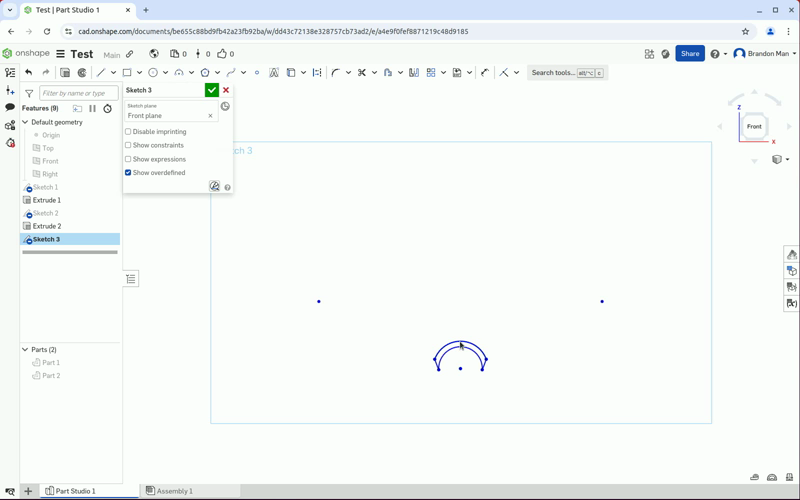
mouse_move(448, 344)
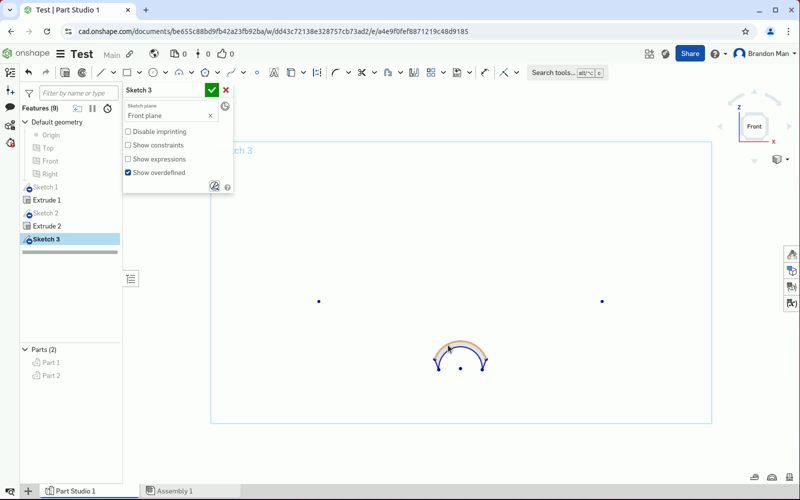
scroll(6)
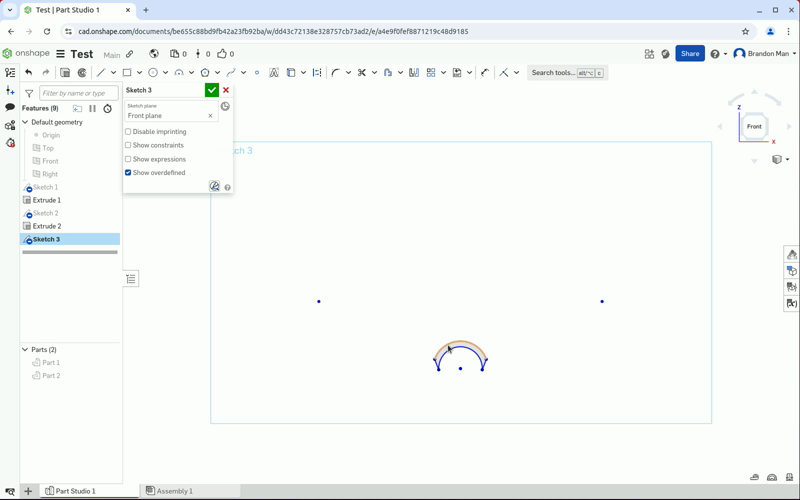
scroll(6)
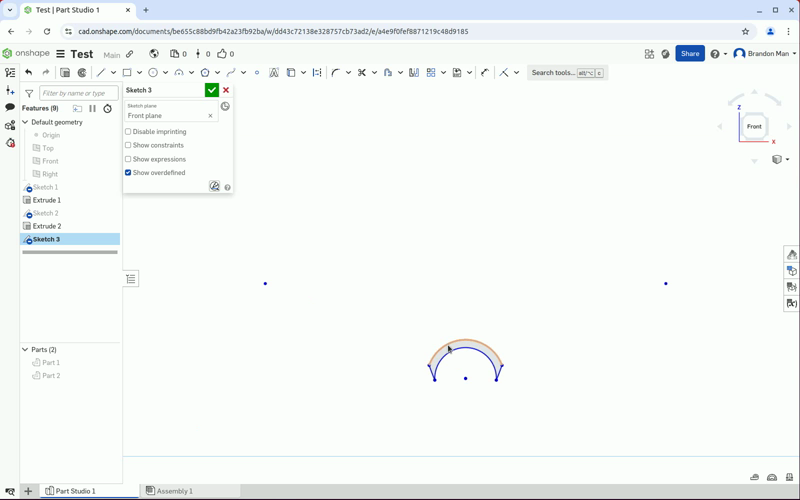
scroll(6)
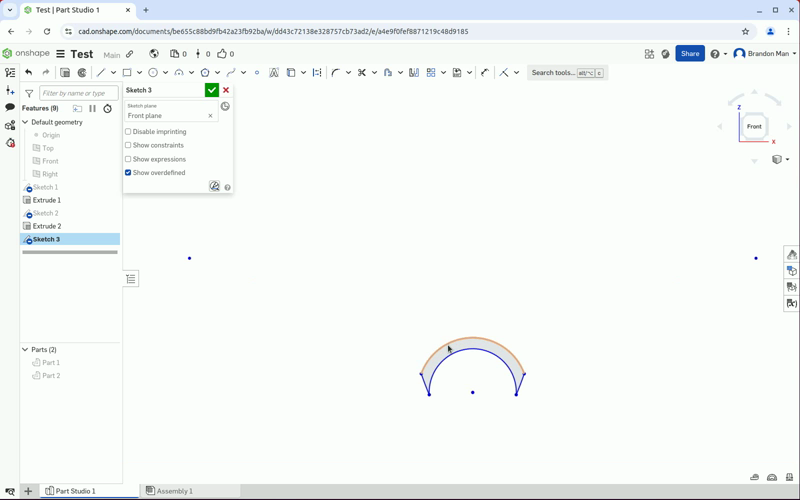
scroll(6)
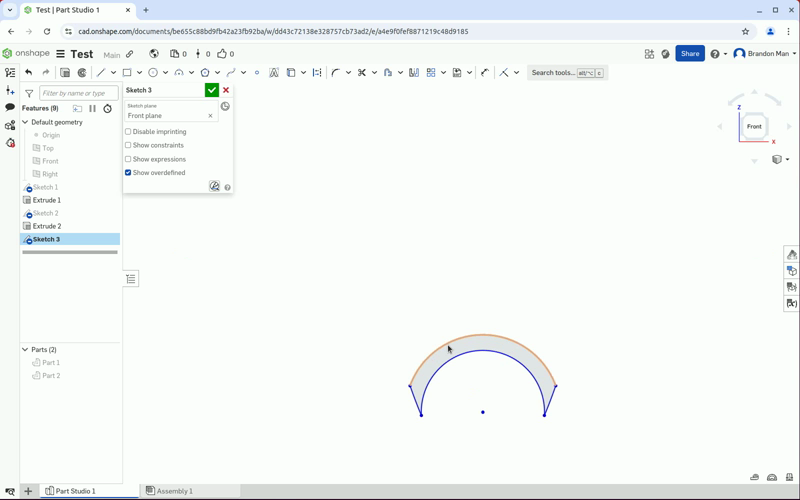
scroll(6)
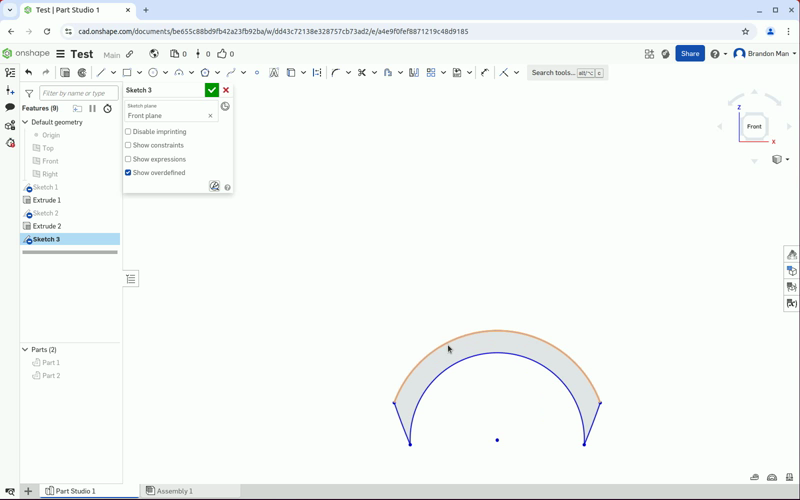
scroll(6)
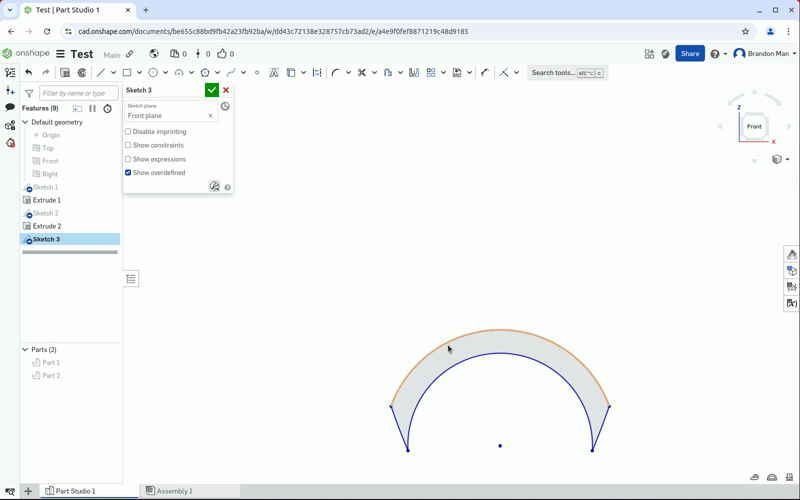
scroll(6)
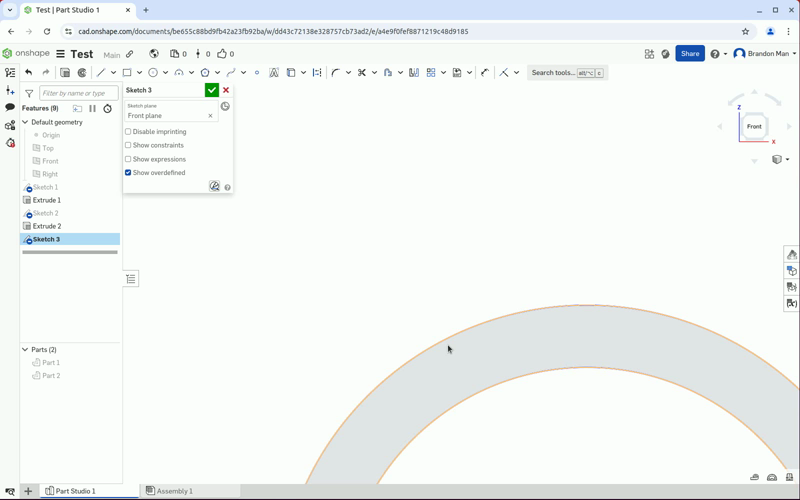
click(448, 344)
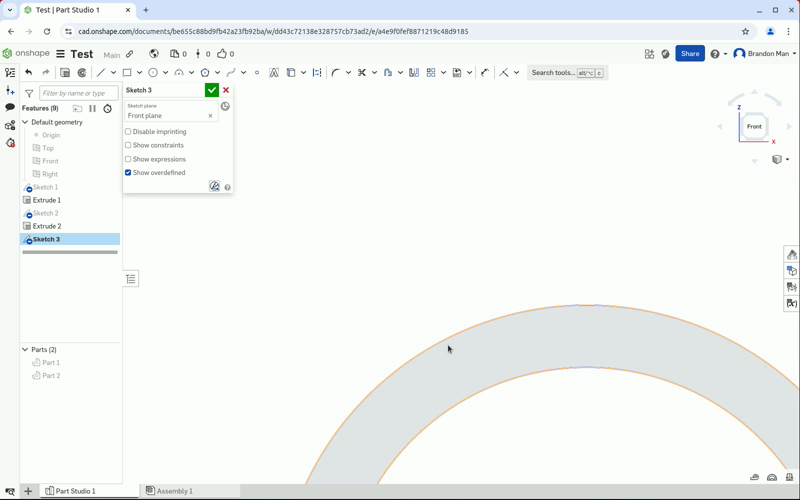
scroll(-6)
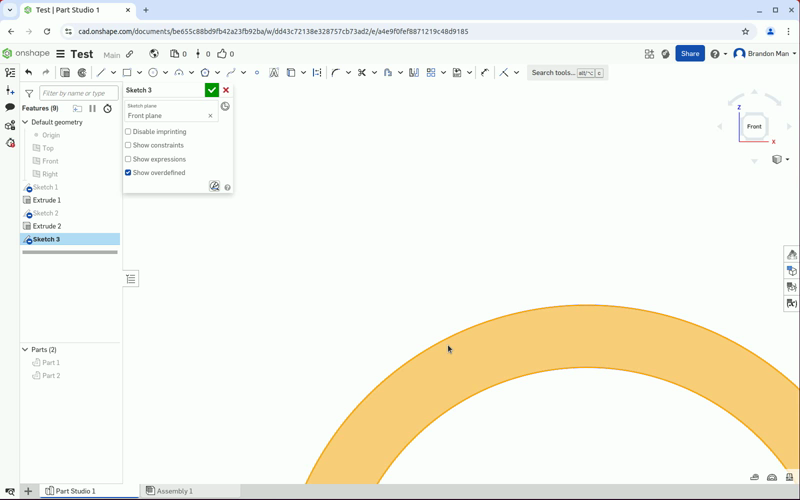
scroll(-6)
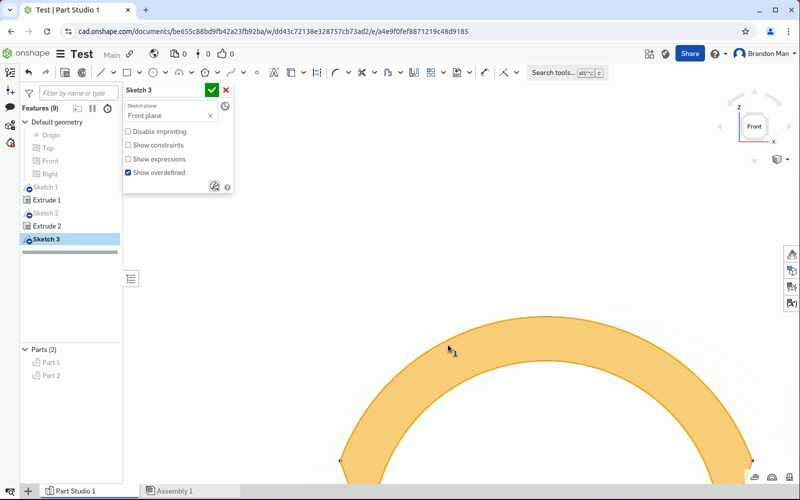
scroll(-6)
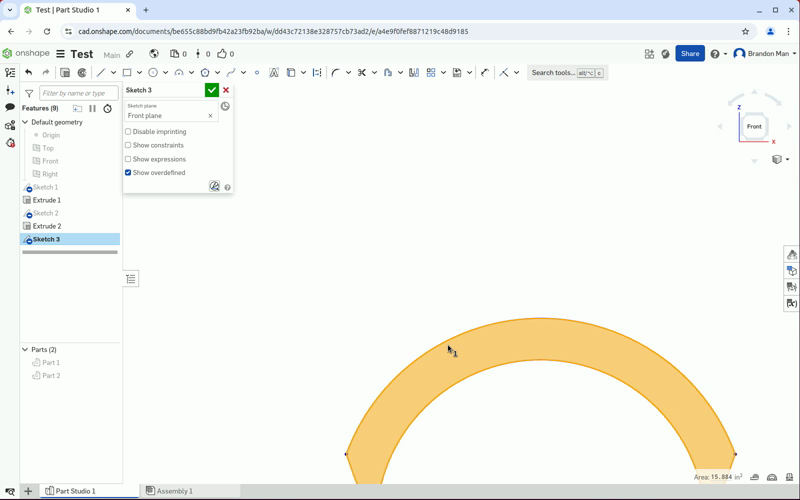
scroll(-6)
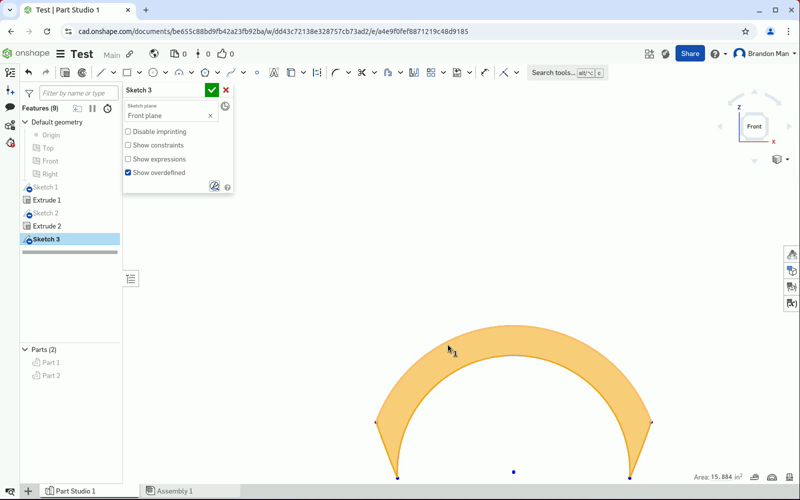
scroll(-6)
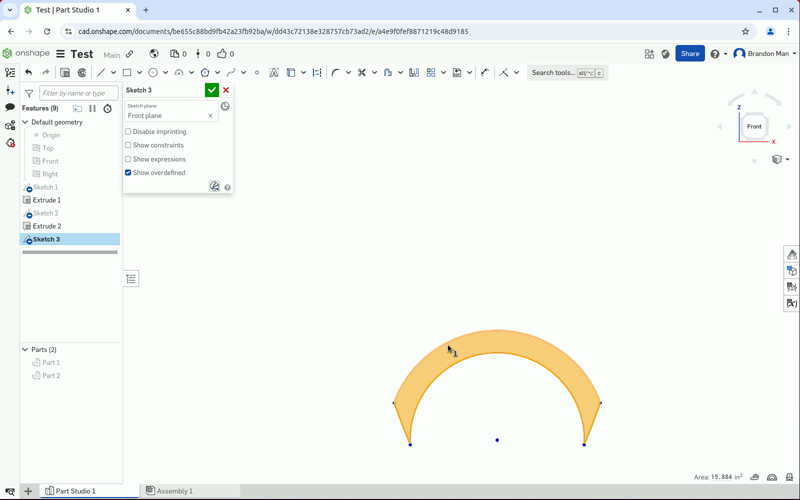
scroll(-6)
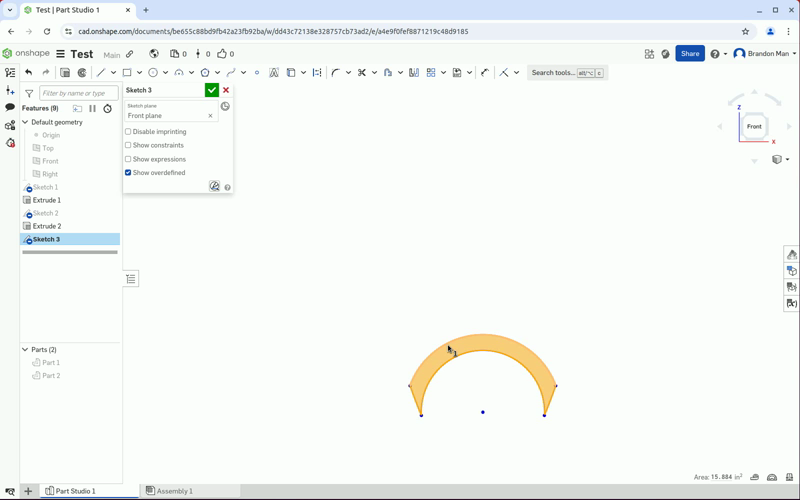
scroll(-6)
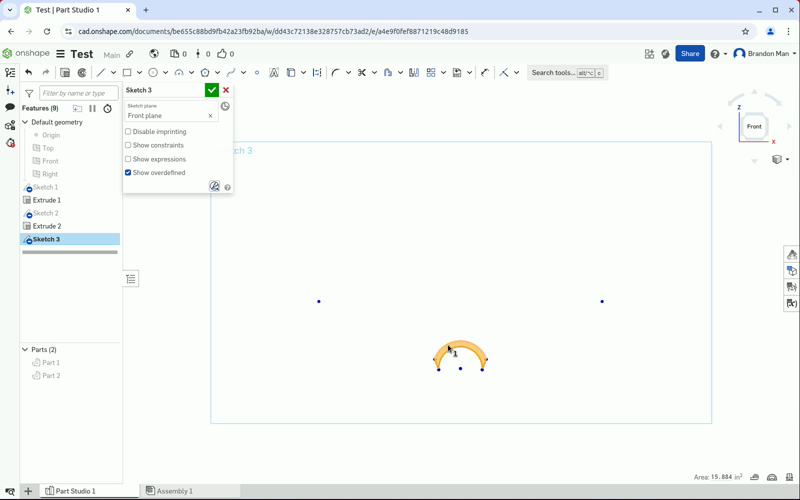
mouse_move(73, 352)
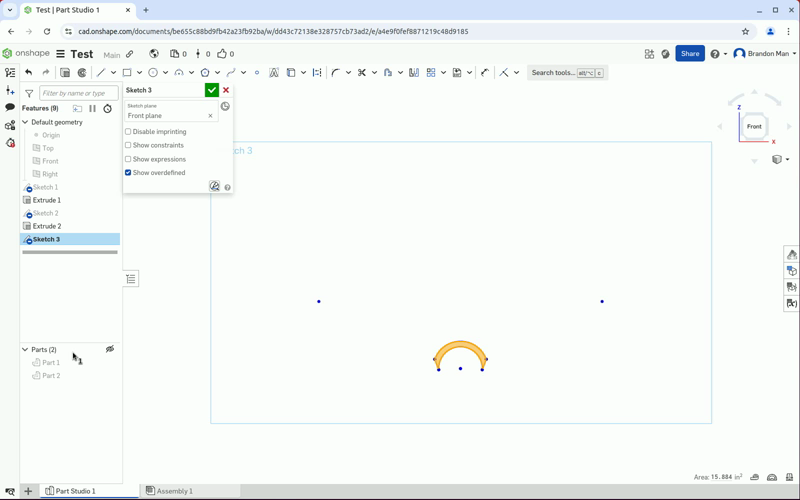
key(shift+y)
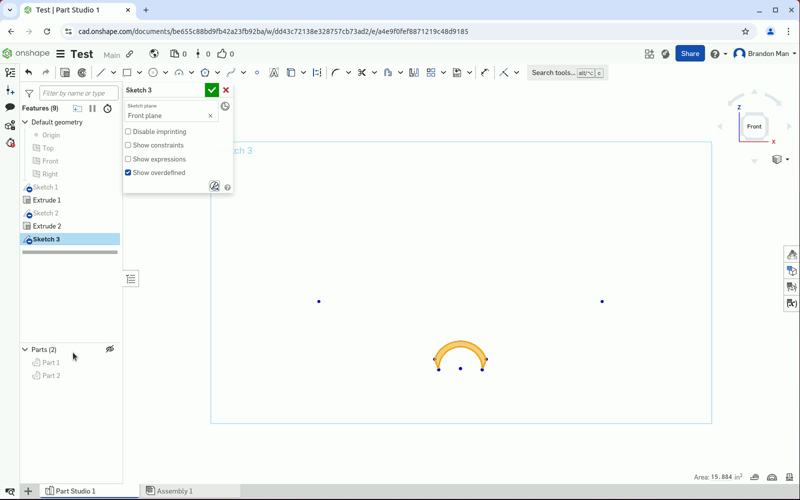
key(shift+e)
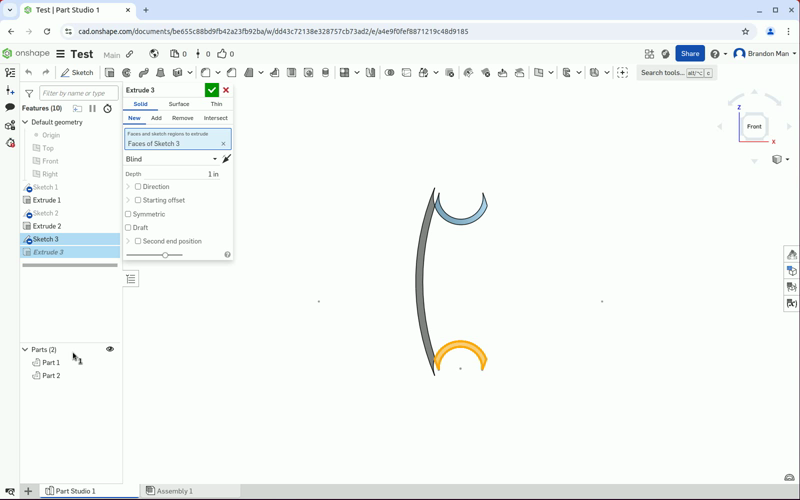
mouse_move(143, 106)
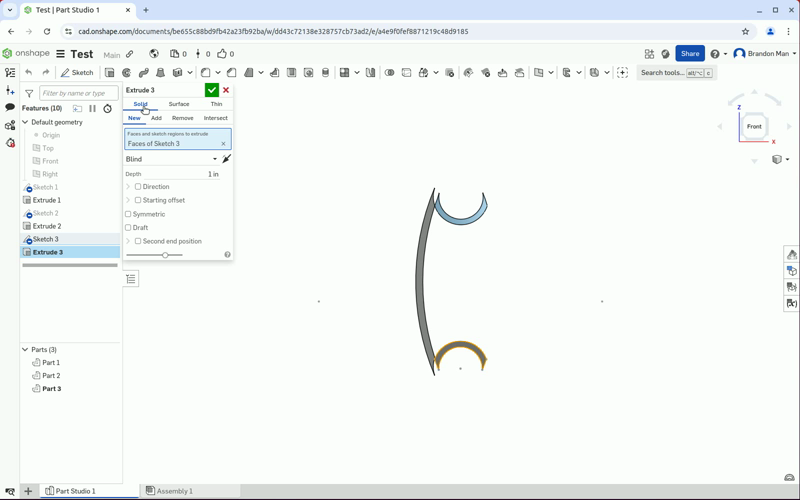
click(143, 106)
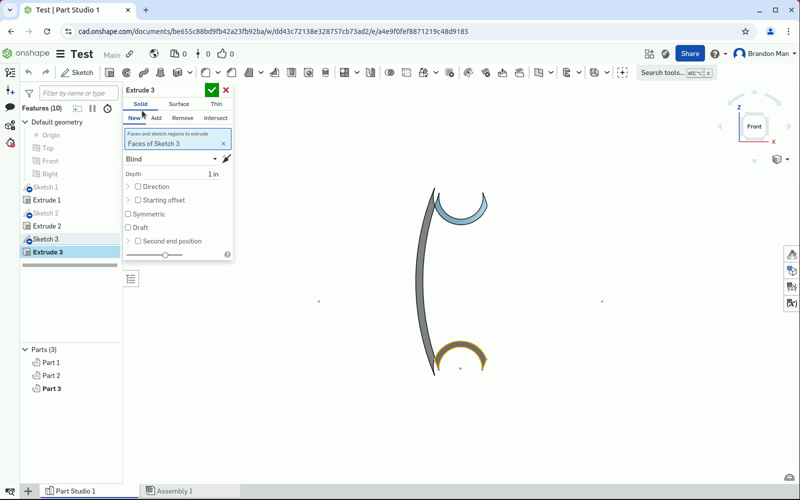
mouse_move(137, 120)
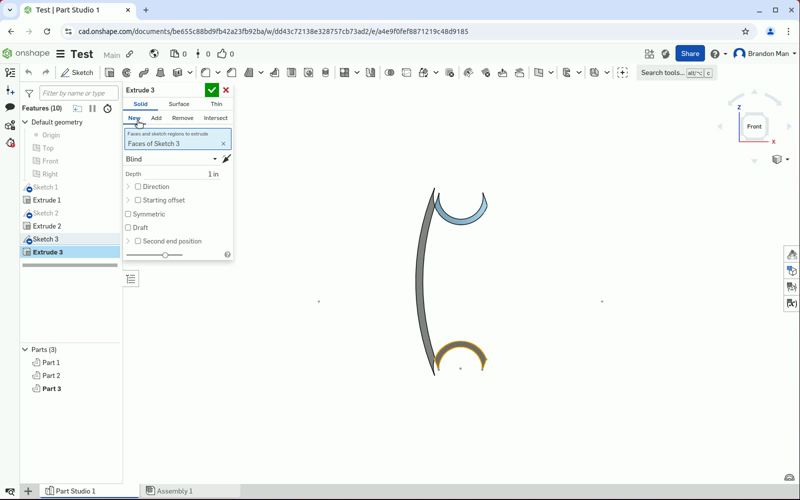
click(137, 120)
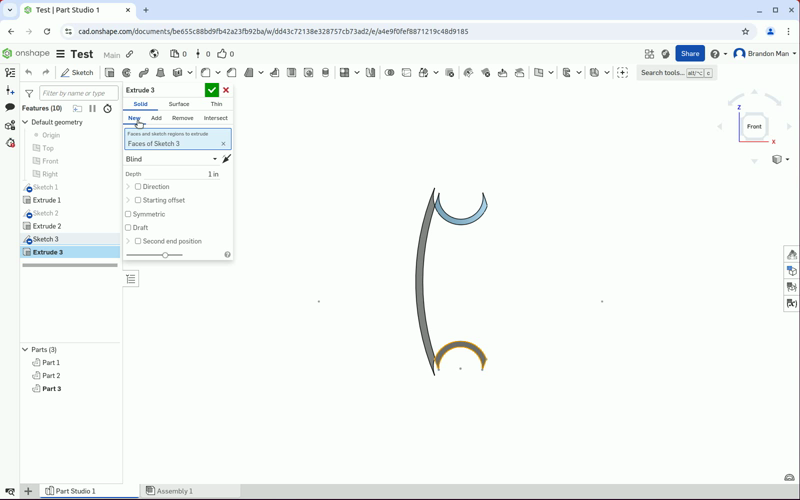
key(tab, 4)
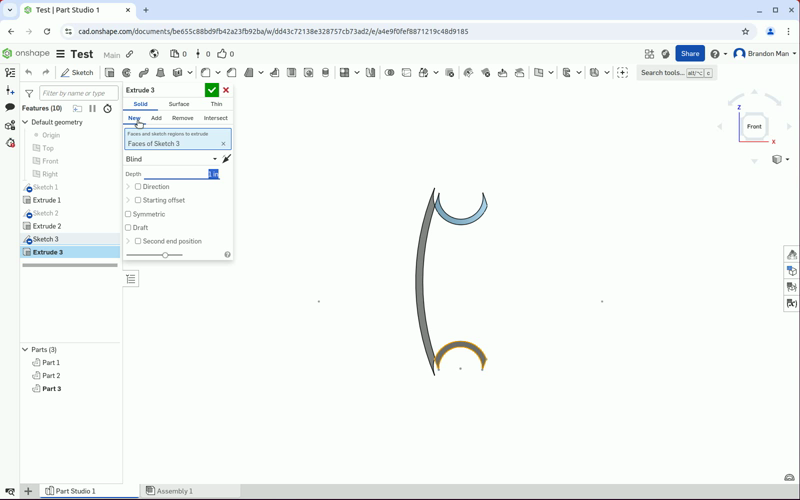
text(11.073)
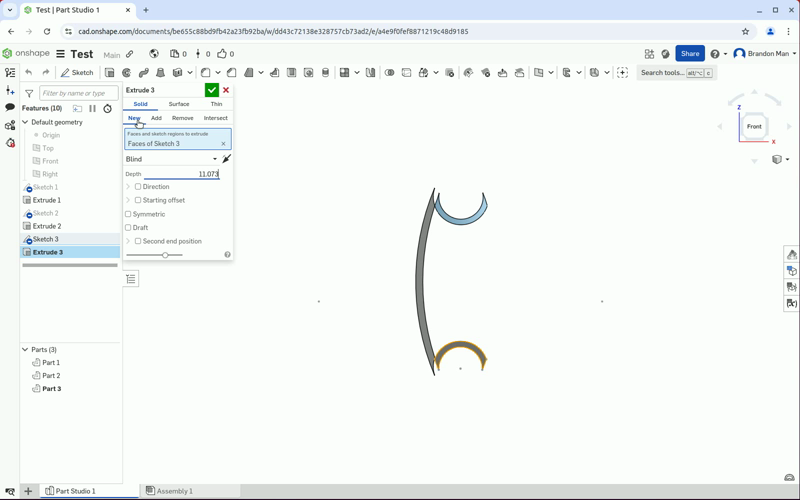
key(enter)
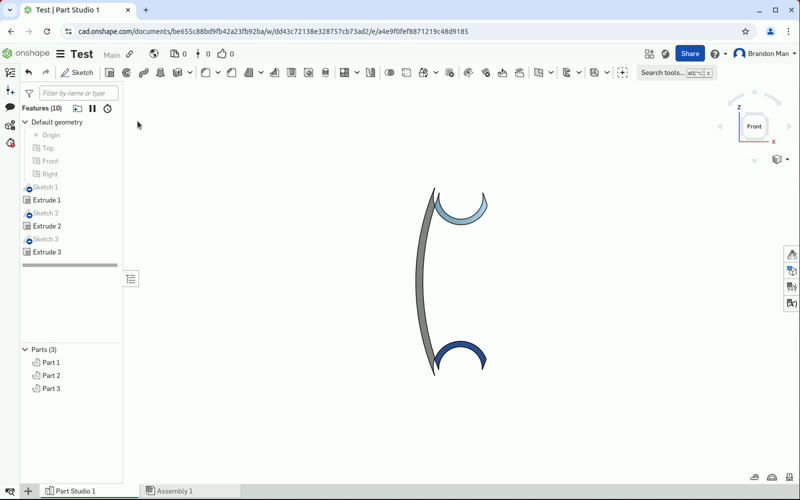
key(shift+h)
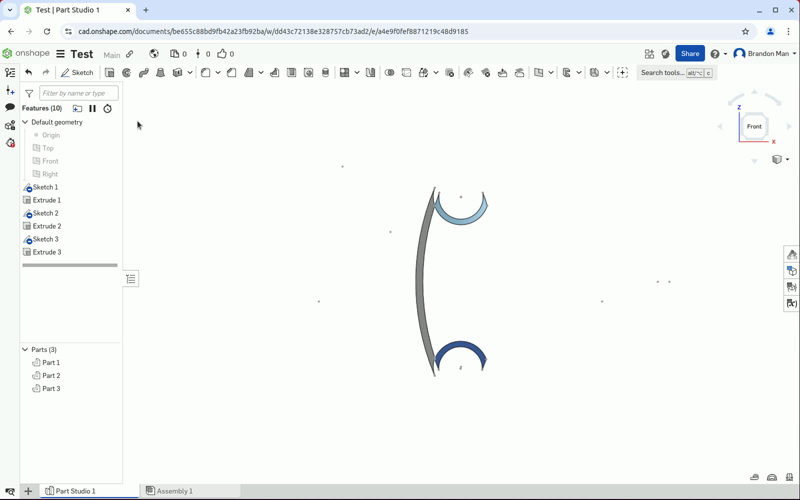
key(shift+h)
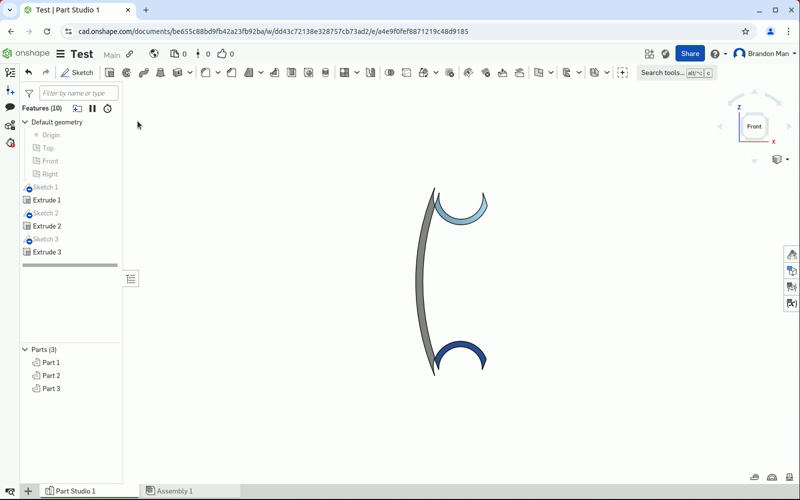
mouse_move(73, 189)
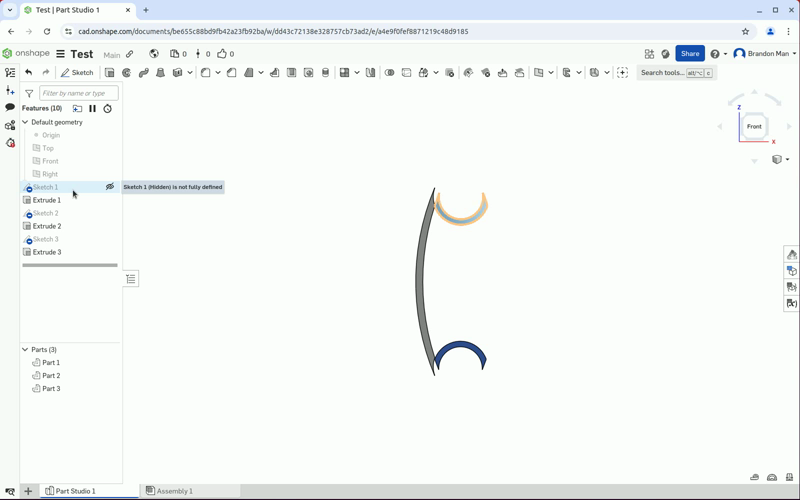
click(73, 189)
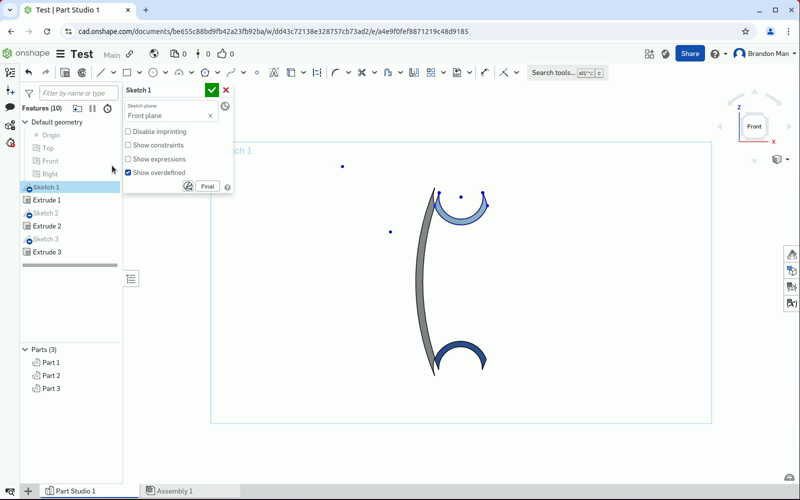
mouse_move(229, 92)
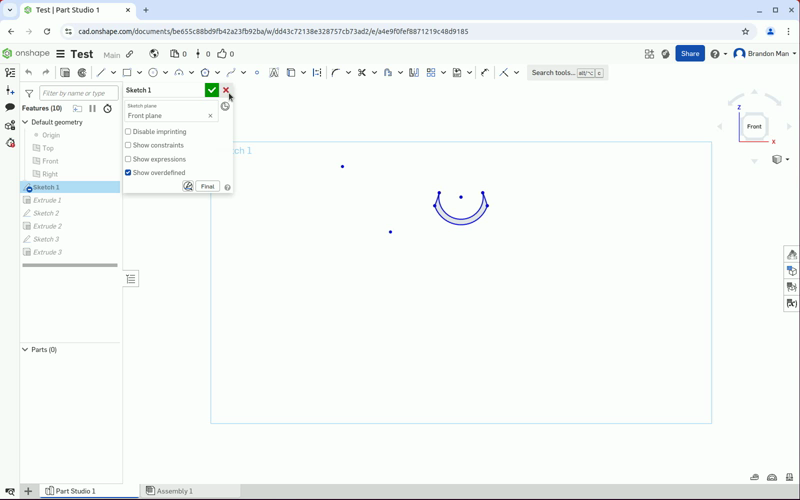
click(229, 92)
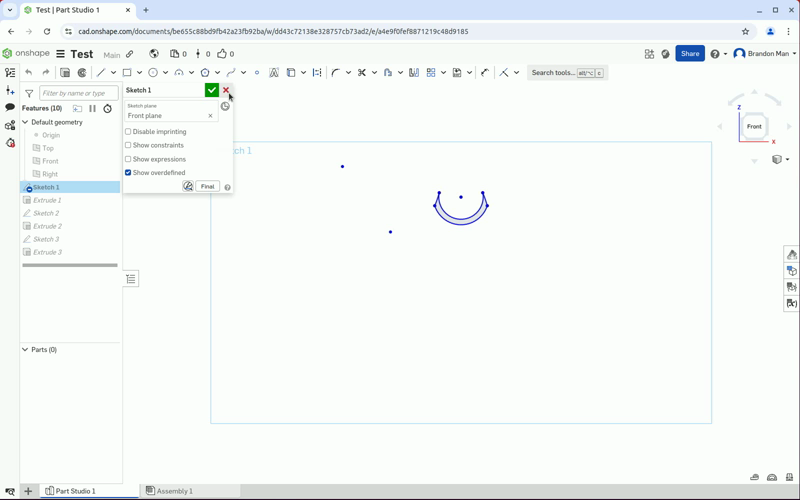
key(shift+s)
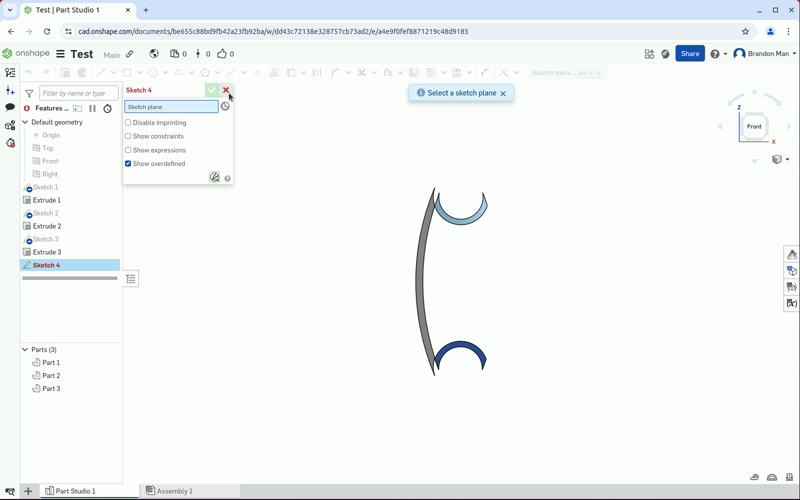
mouse_move(73, 163)
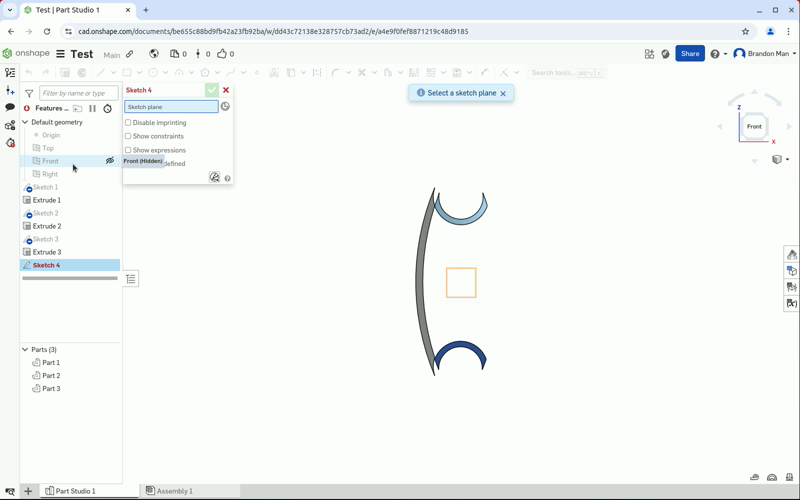
click(73, 163)
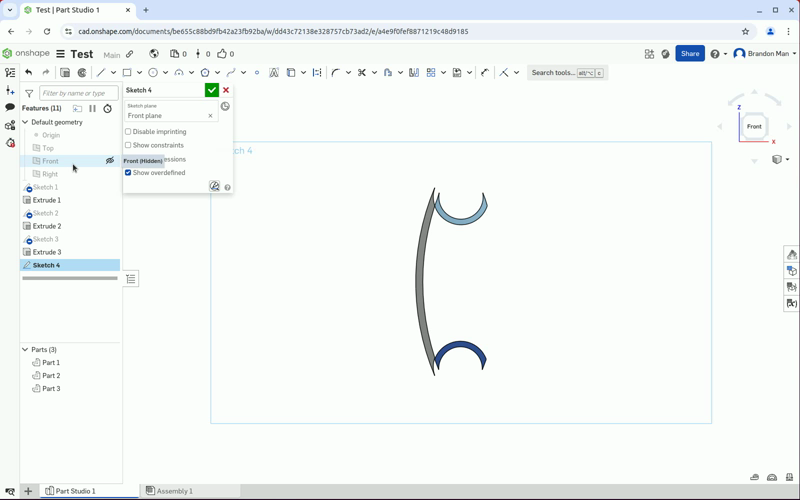
mouse_move(73, 352)
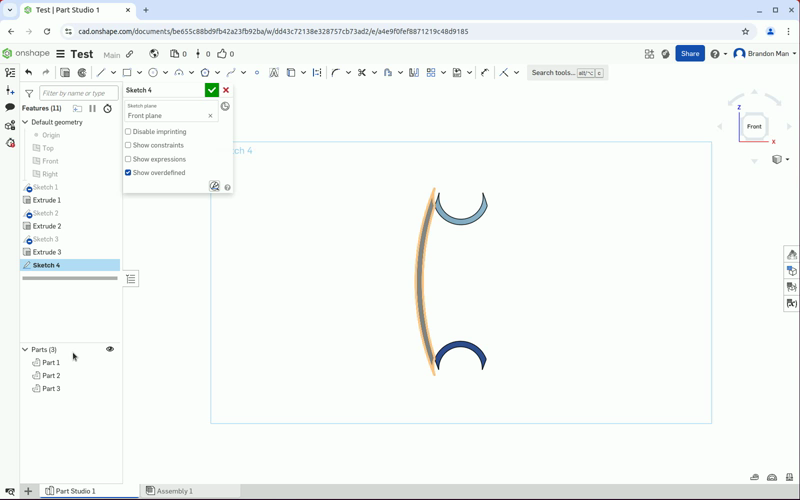
key(y)
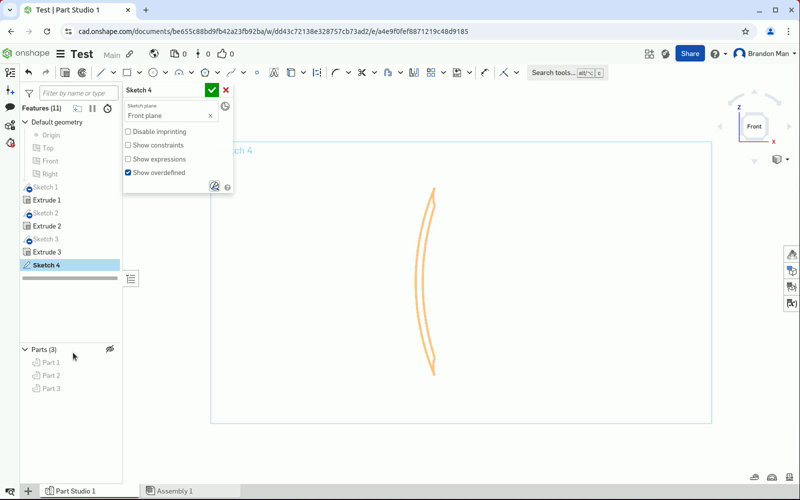
key(a)
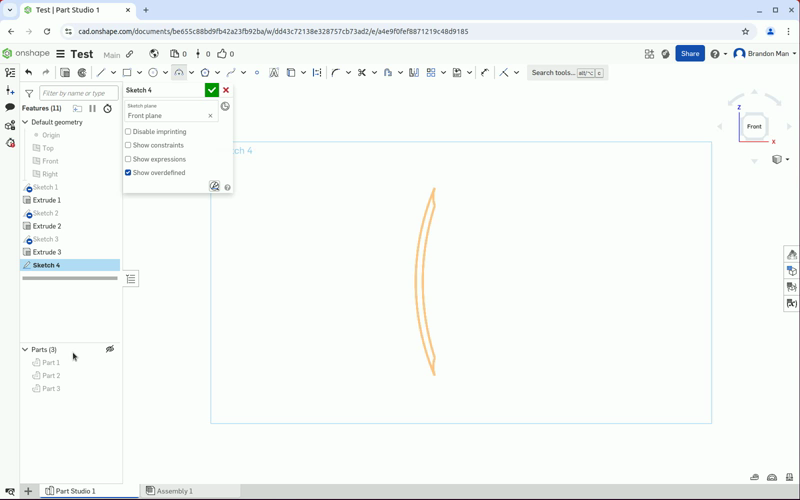
key_down(shift)
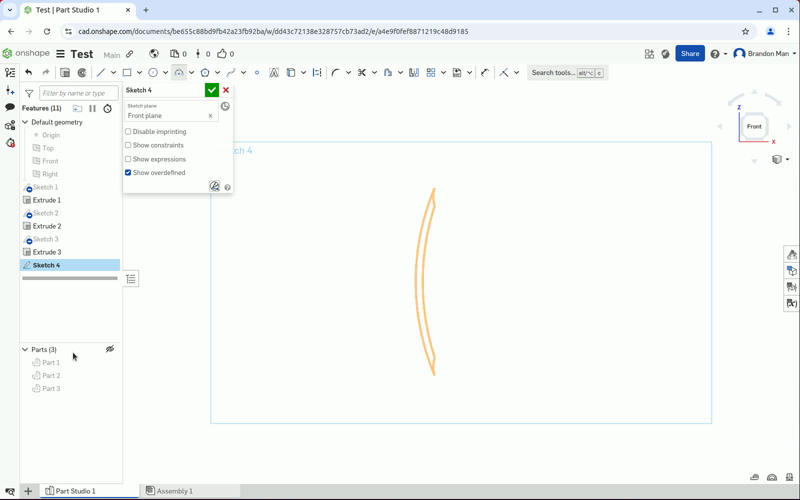
mouse_move(434, 205)
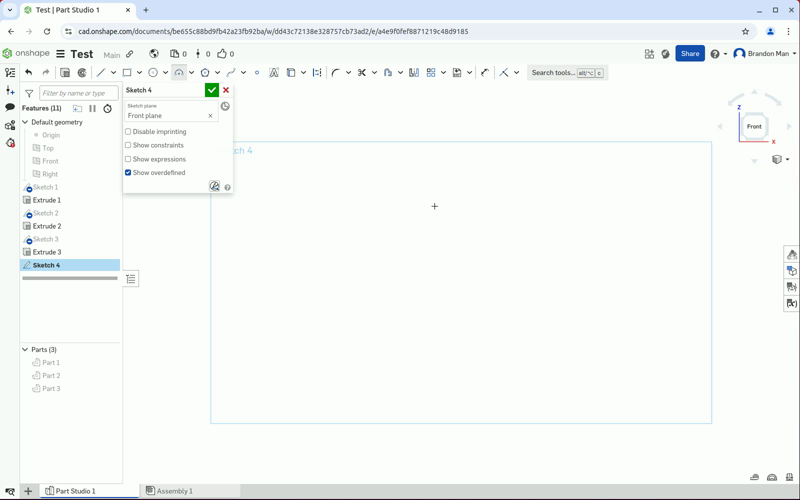
click(434, 205)
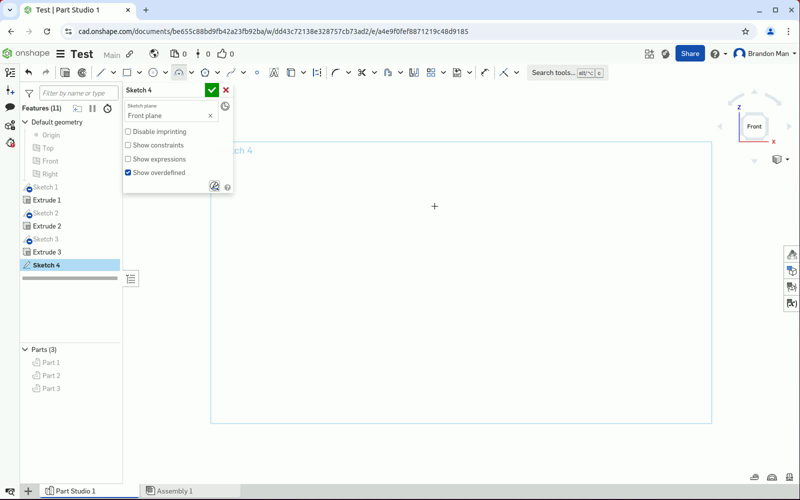
key_up(shift)
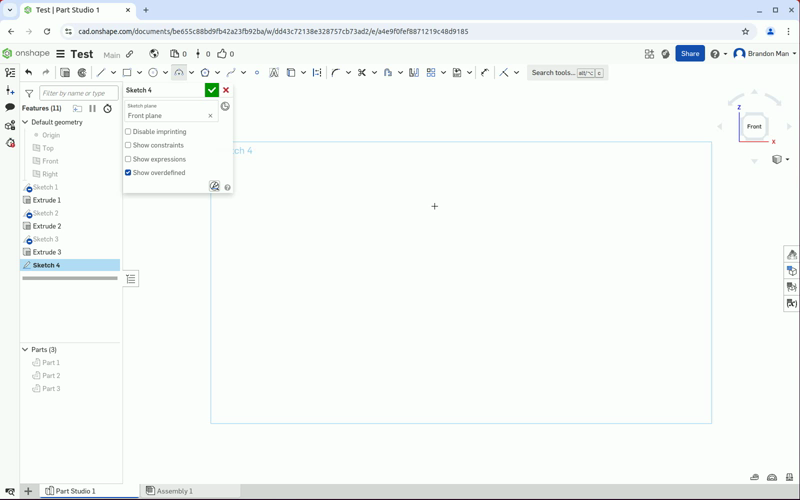
key_down(shift)
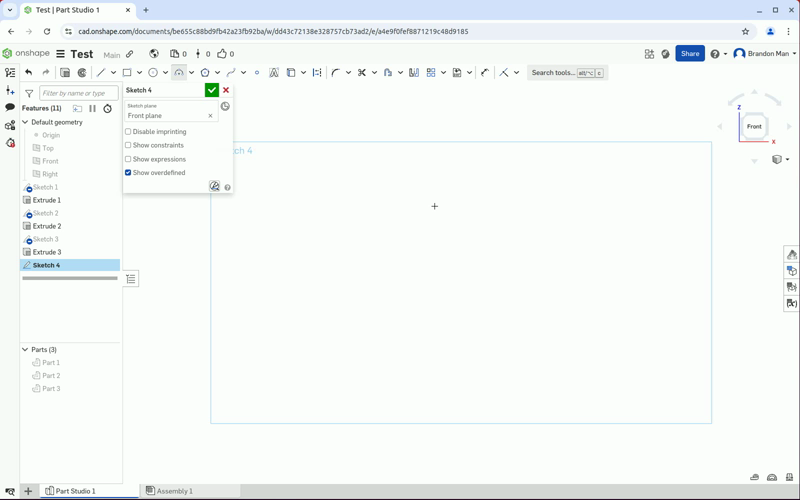
mouse_move(487, 205)
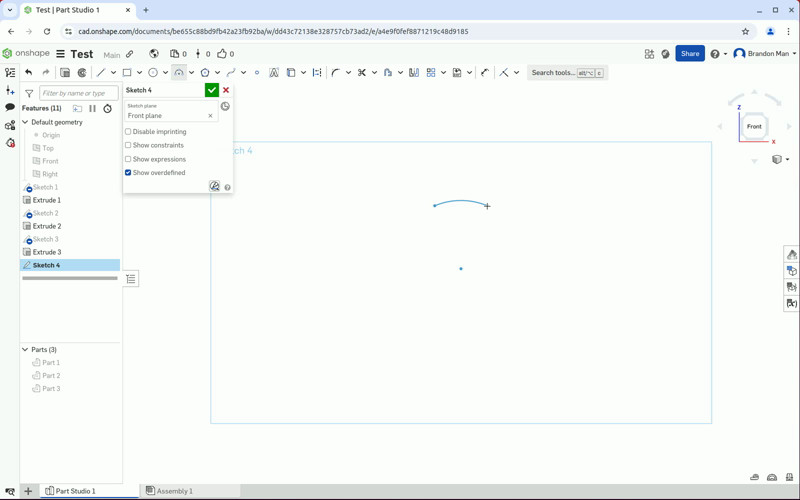
click(487, 205)
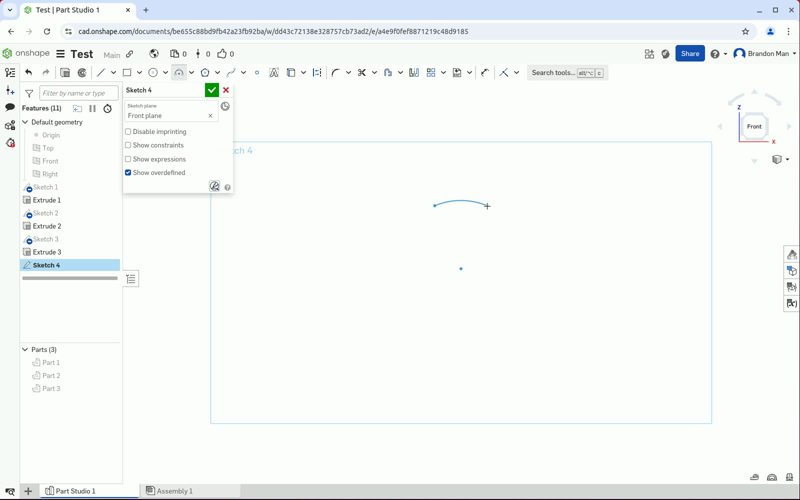
mouse_move(461, 169)
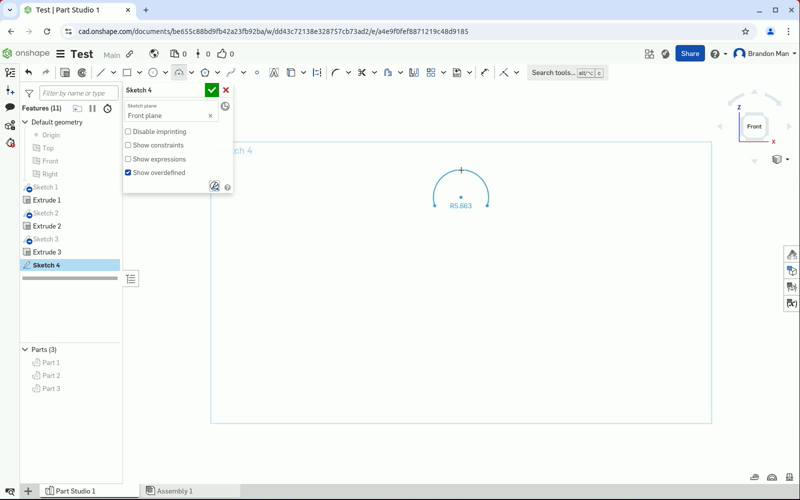
click(461, 169)
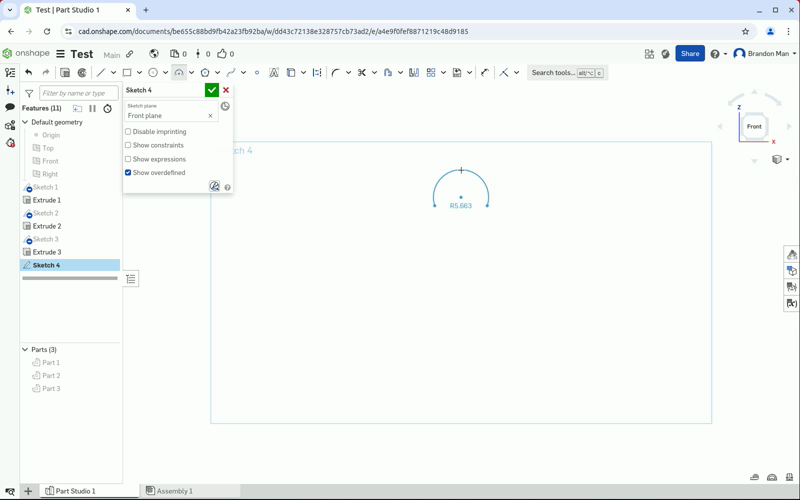
key_up(shift)
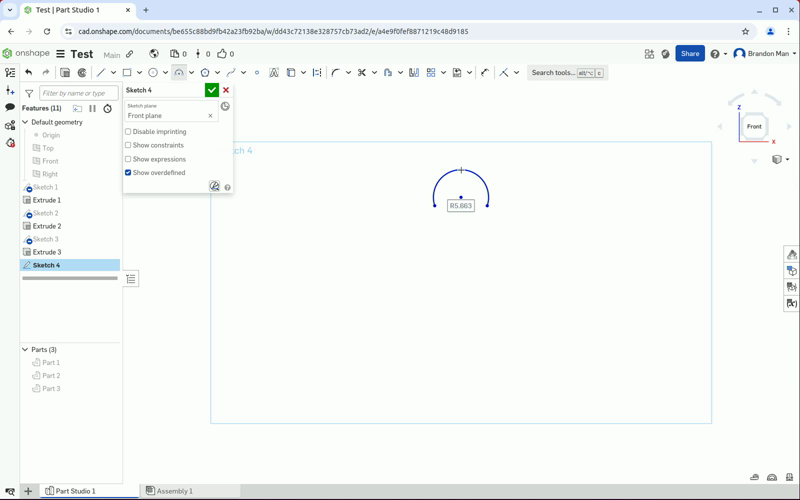
mouse_move(487, 205)
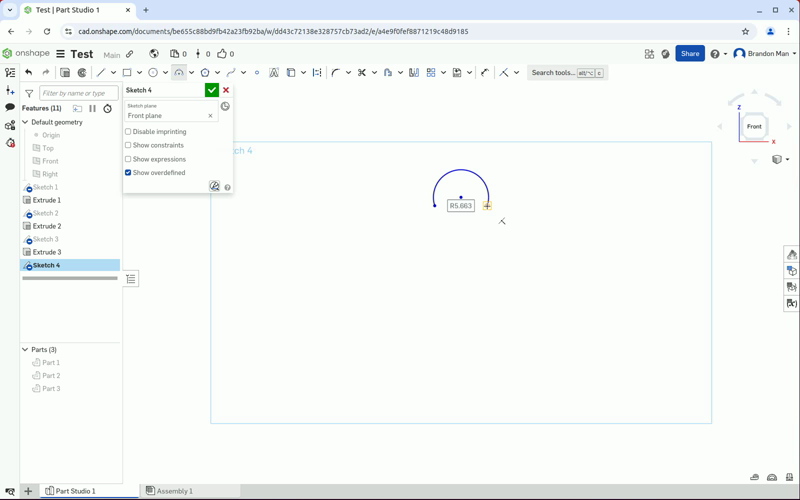
click(487, 205)
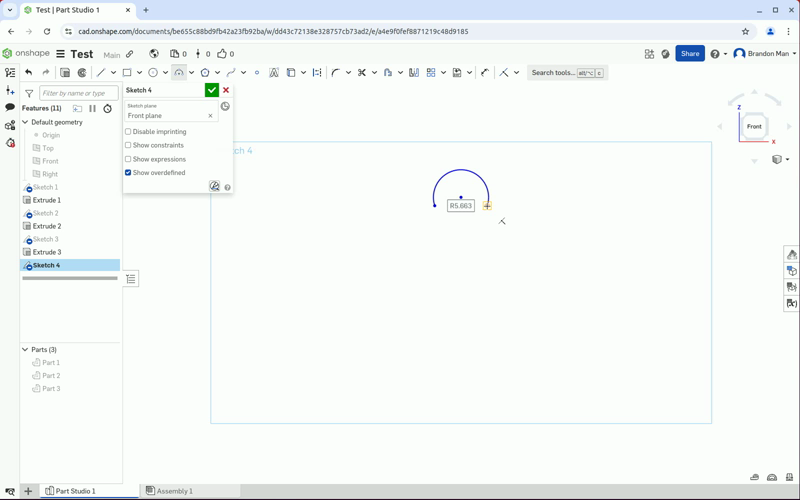
key_down(shift)
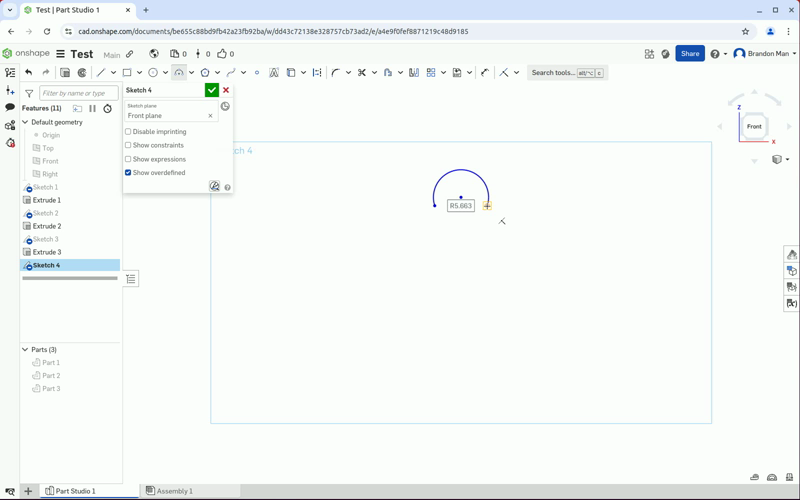
mouse_move(482, 192)
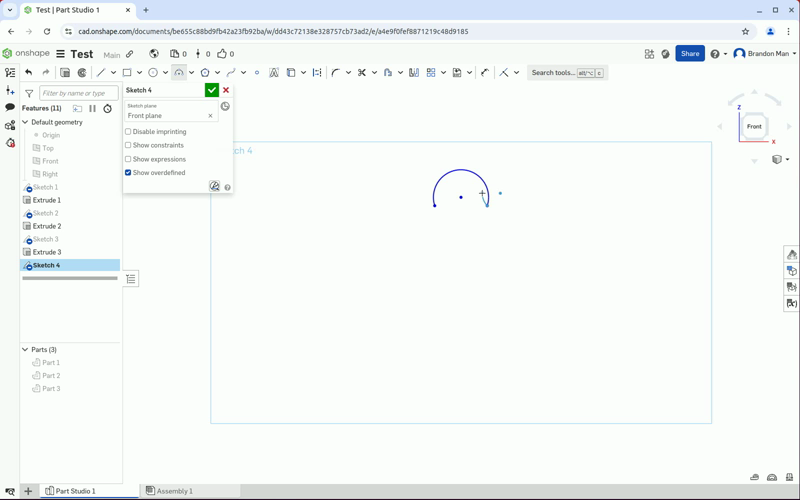
click(482, 192)
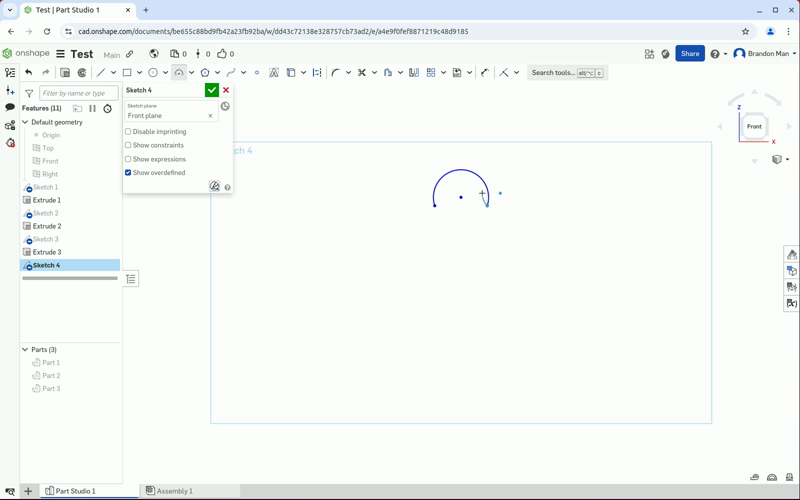
mouse_move(484, 198)
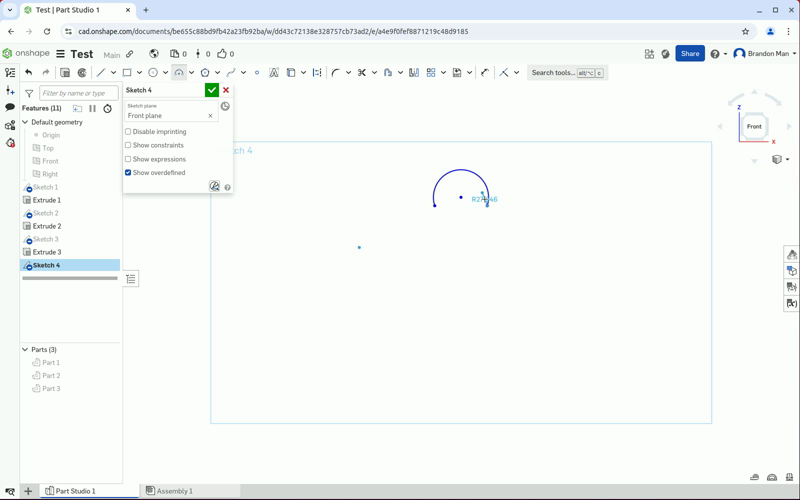
click(484, 198)
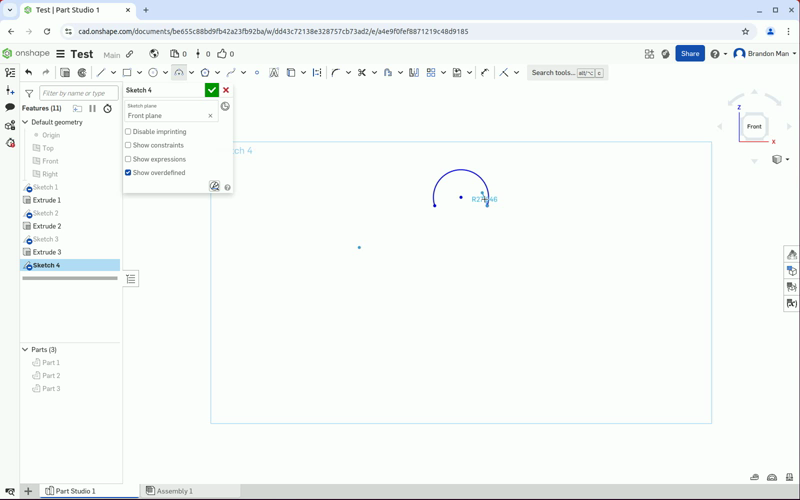
key_up(shift)
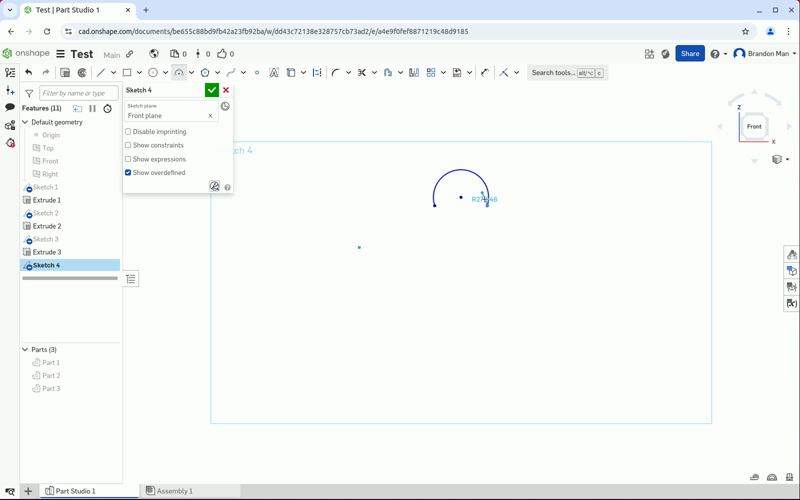
mouse_move(482, 192)
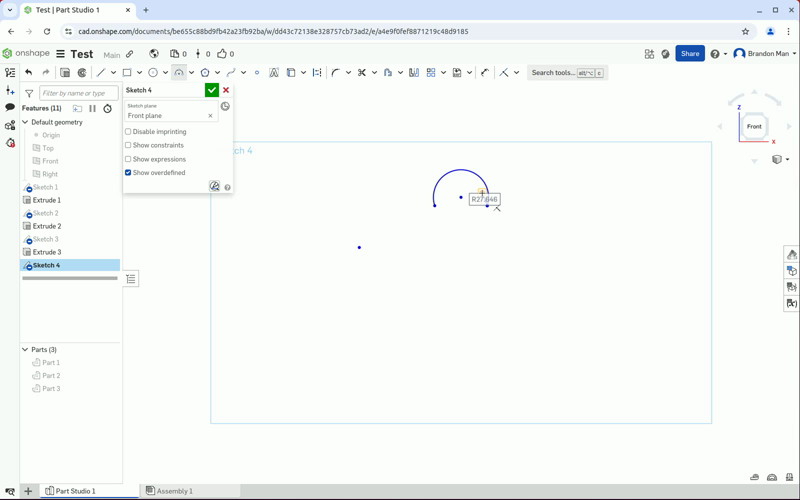
click(482, 192)
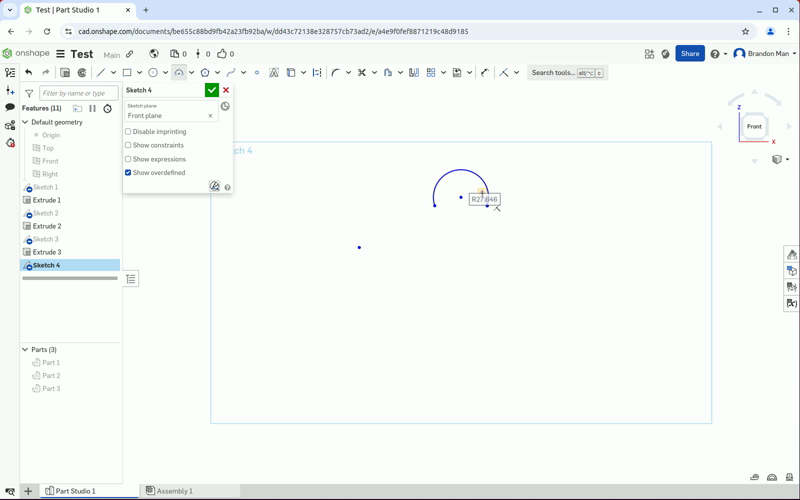
key_down(shift)
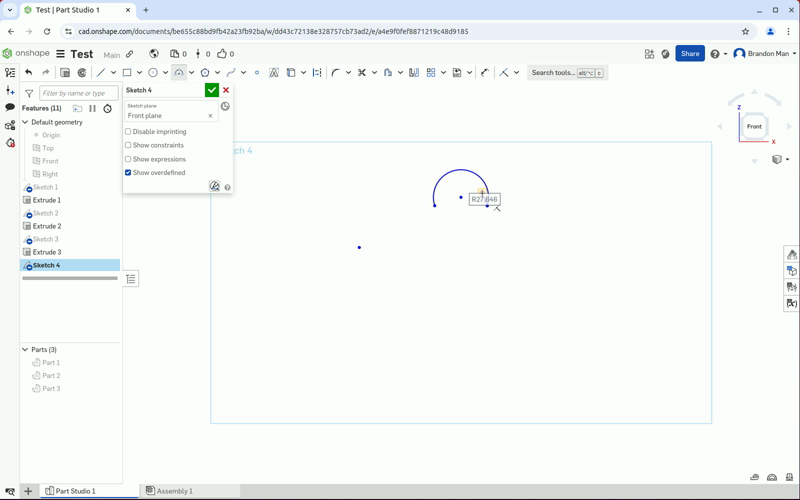
mouse_move(439, 192)
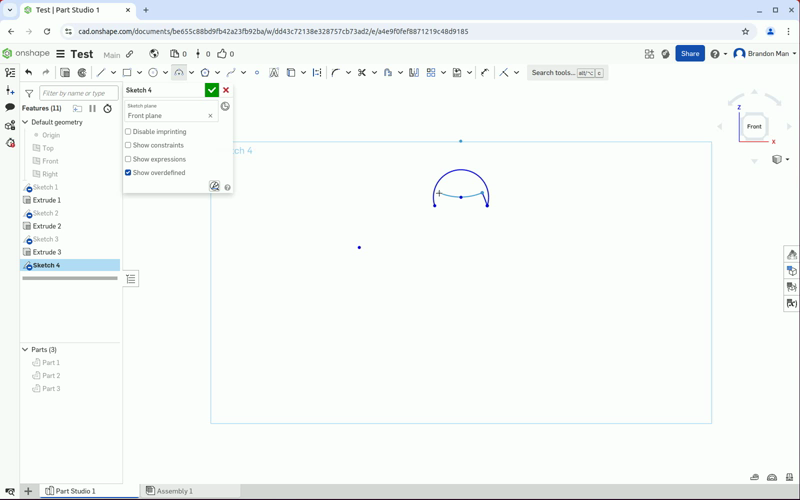
click(439, 192)
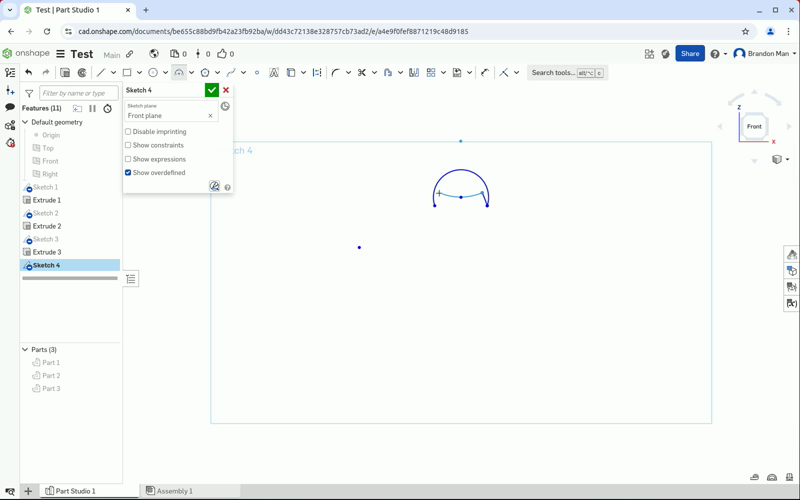
mouse_move(460, 175)
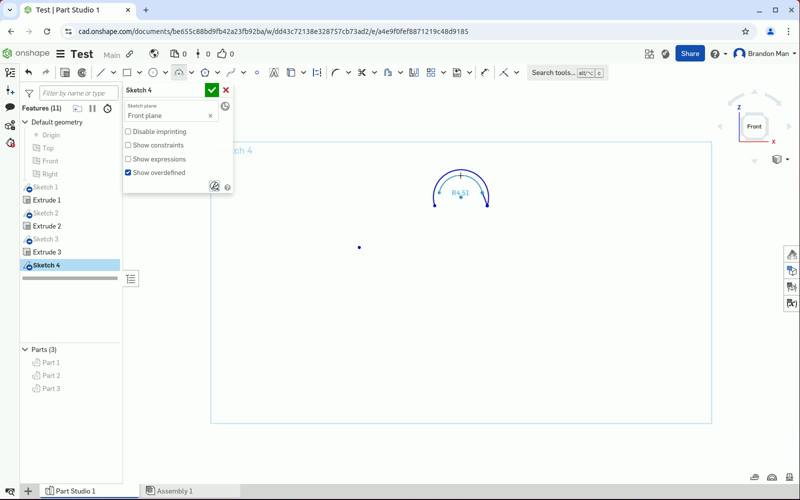
click(460, 175)
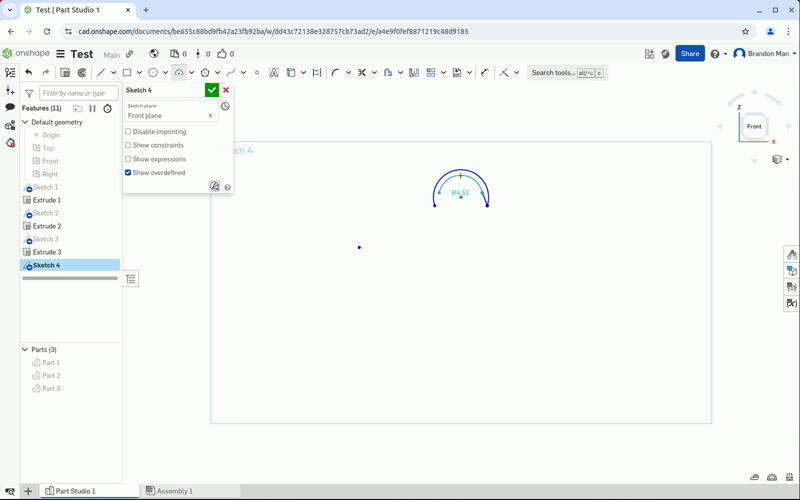
key_up(shift)
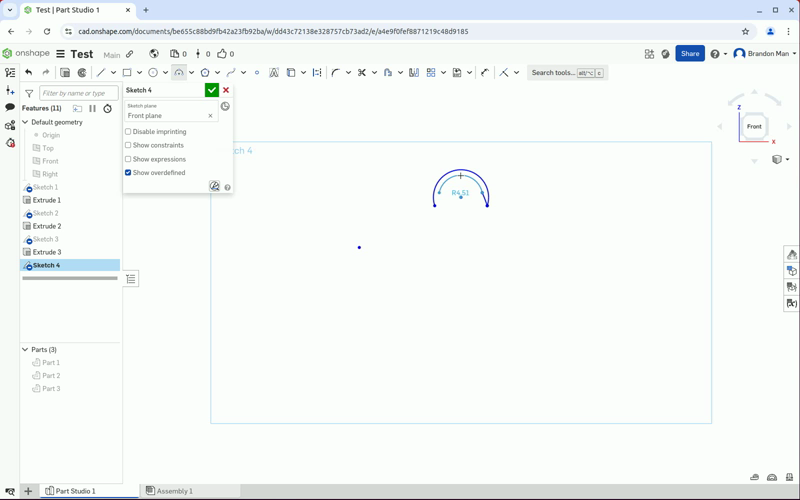
mouse_move(439, 192)
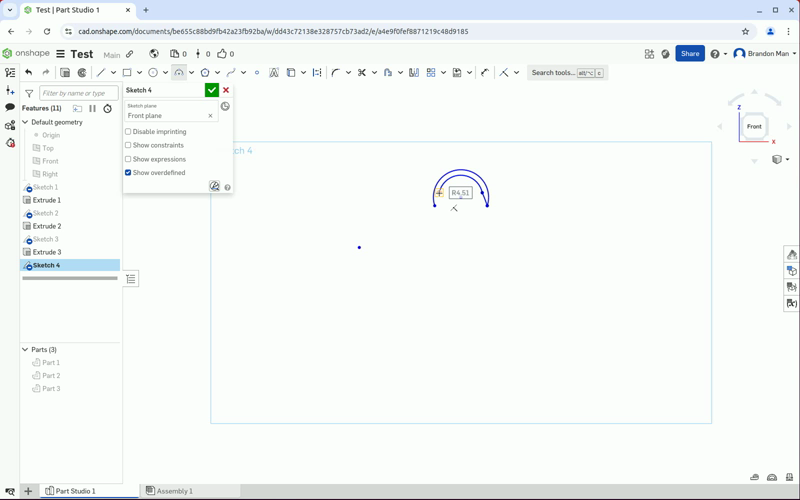
click(439, 192)
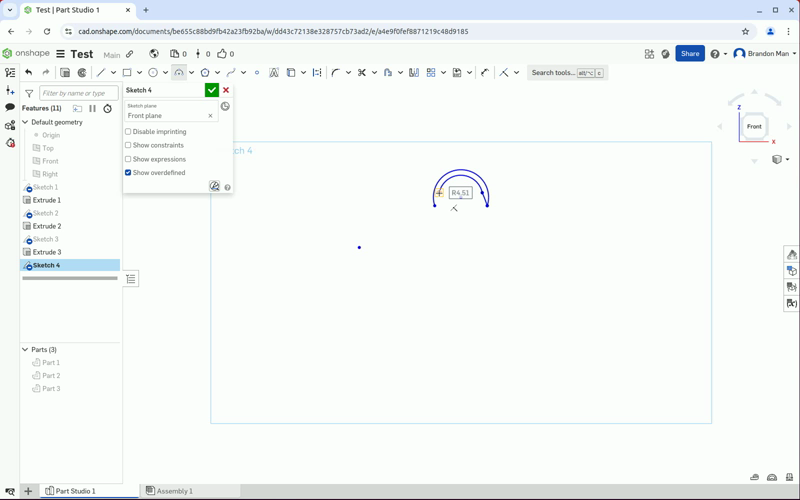
mouse_move(434, 205)
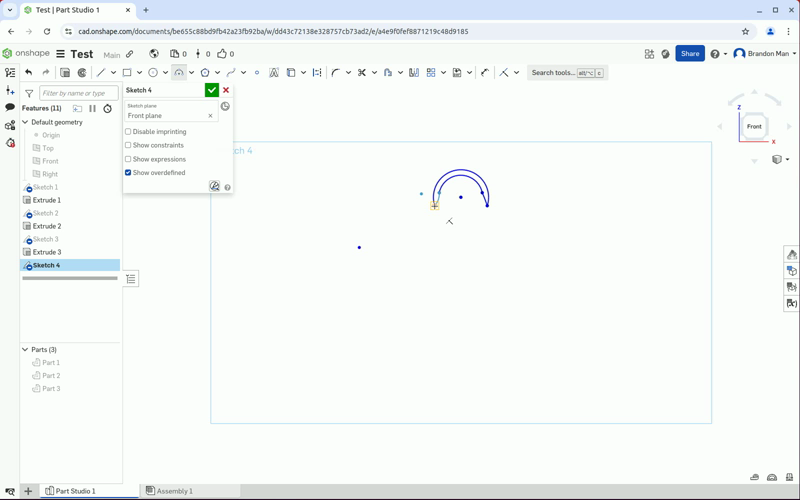
click(434, 205)
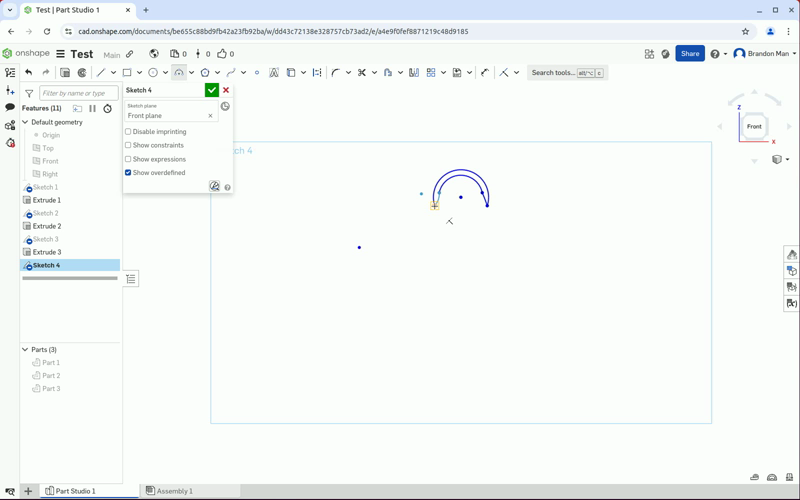
key_down(shift)
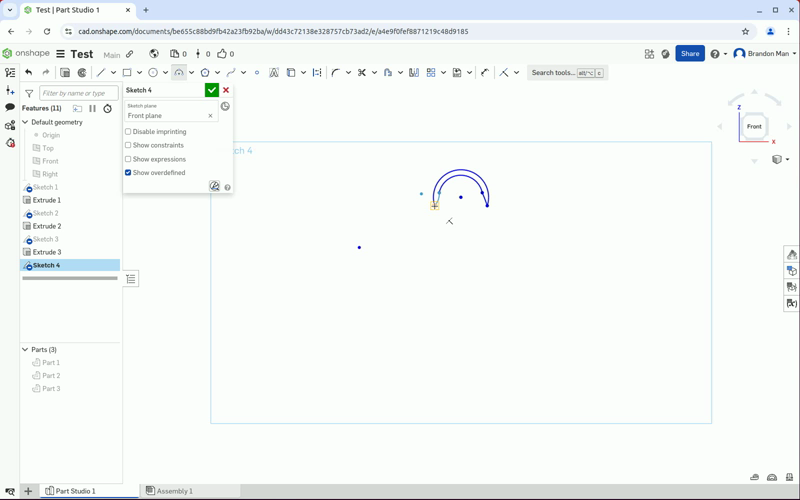
mouse_move(437, 199)
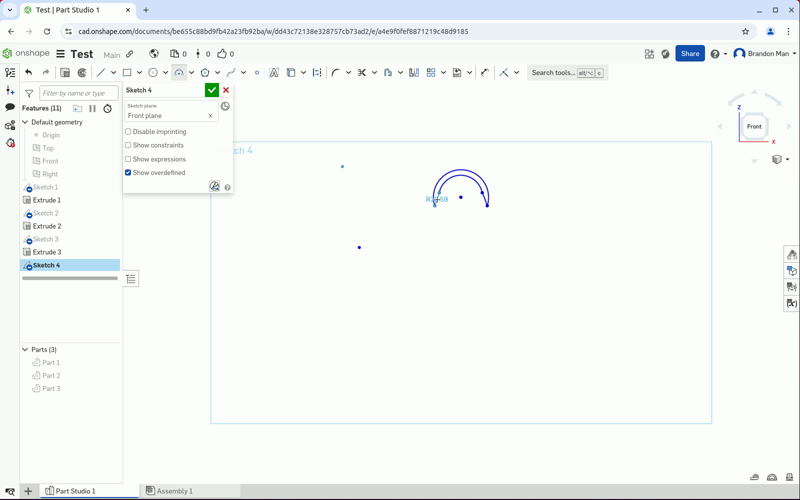
click(437, 199)
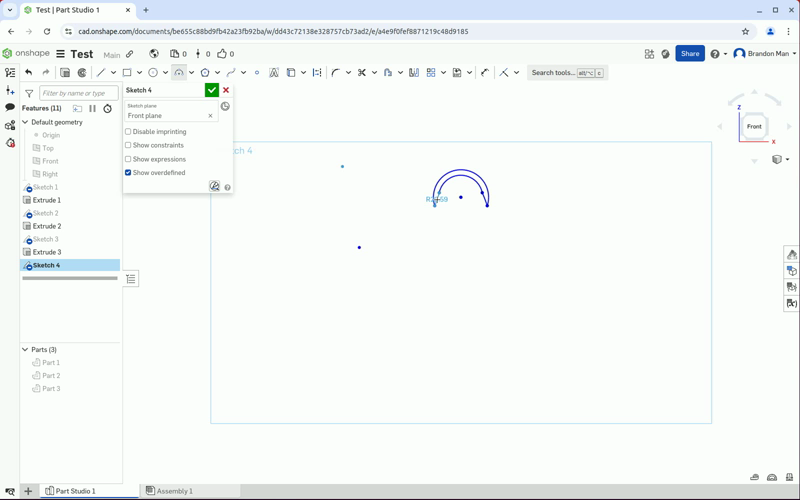
key_up(shift)
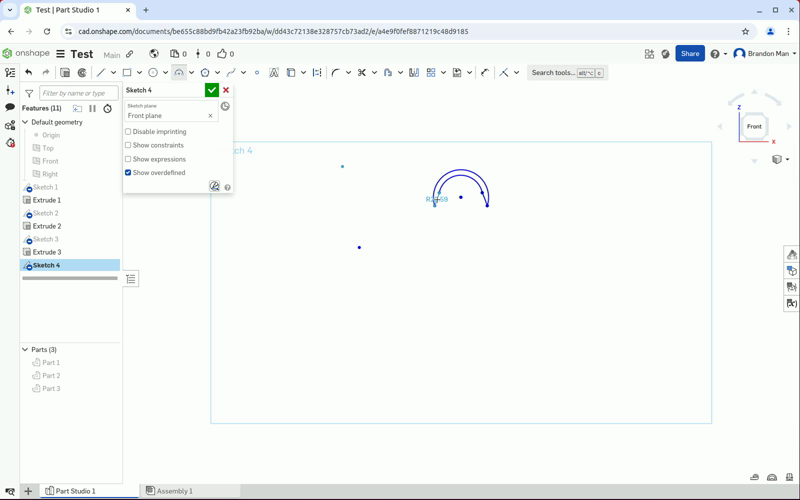
key(esc)
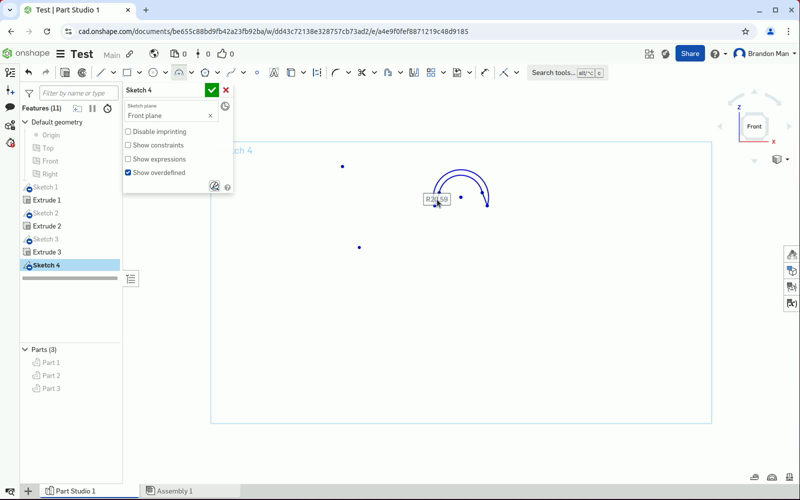
mouse_move(458, 200)
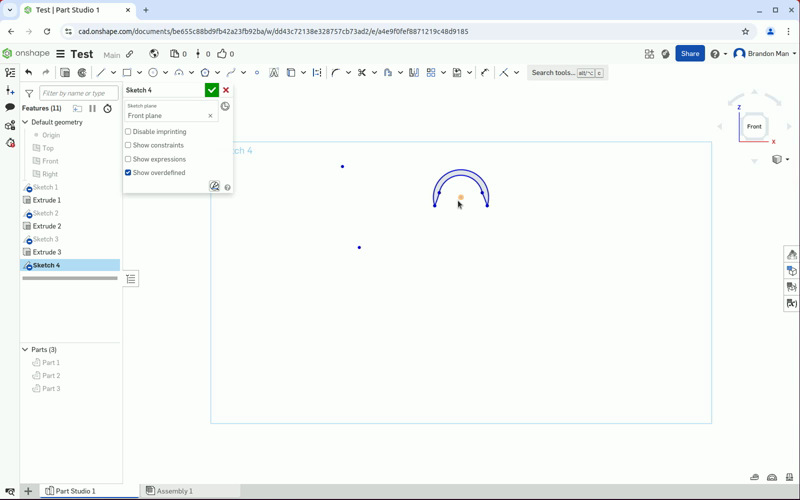
scroll(6)
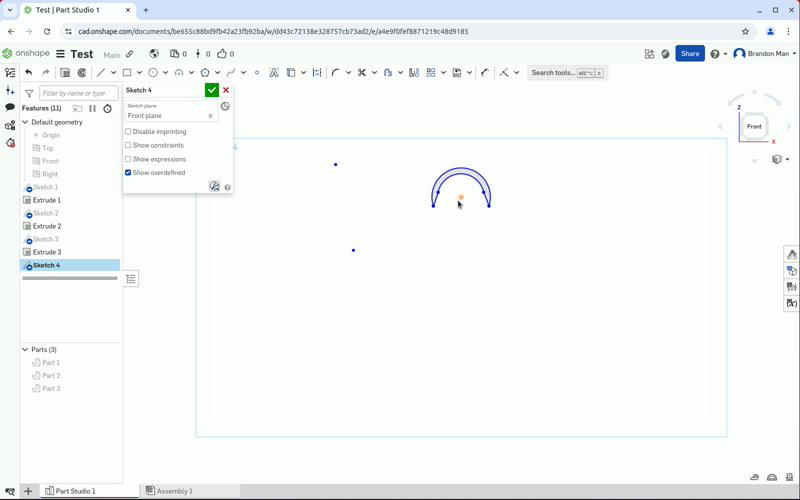
scroll(6)
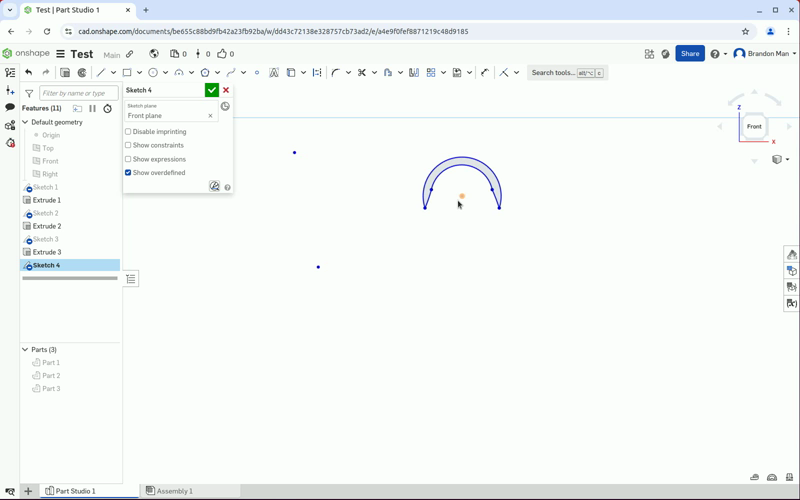
scroll(6)
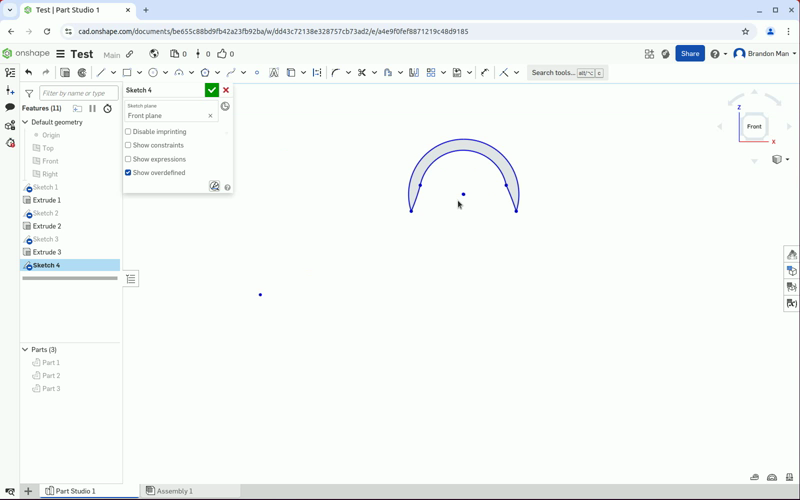
scroll(6)
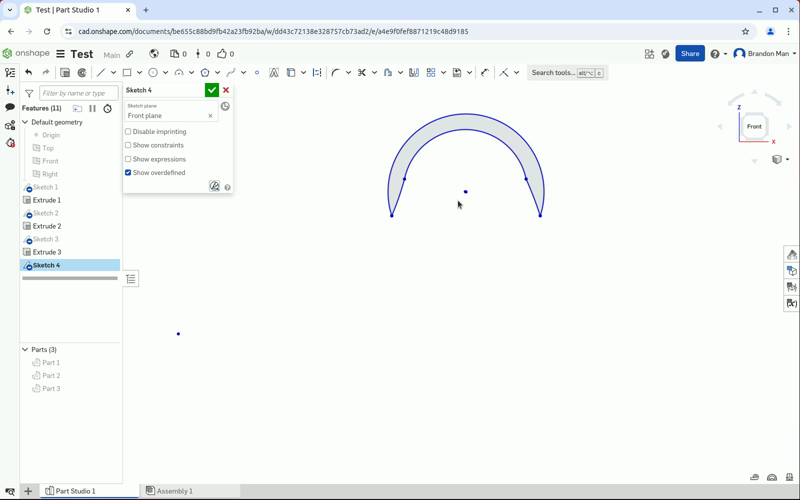
scroll(6)
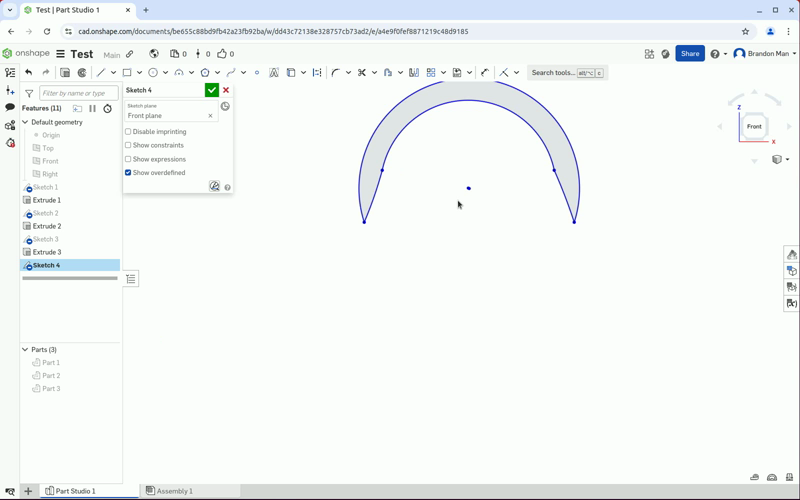
scroll(6)
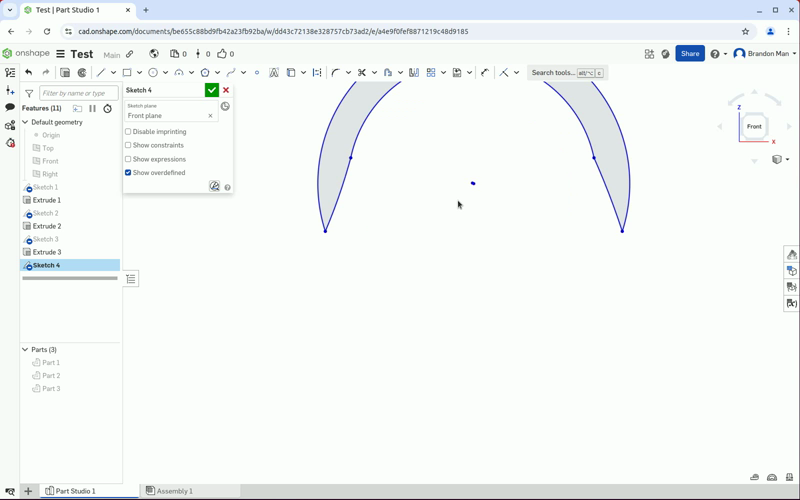
scroll(6)
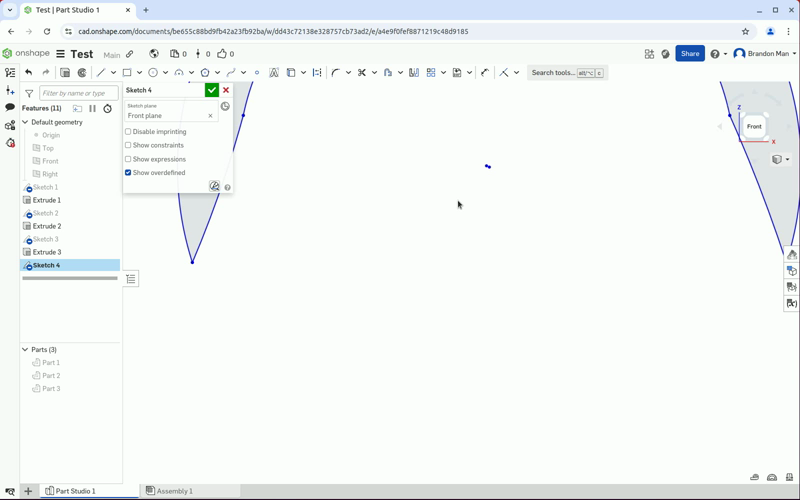
click(458, 200)
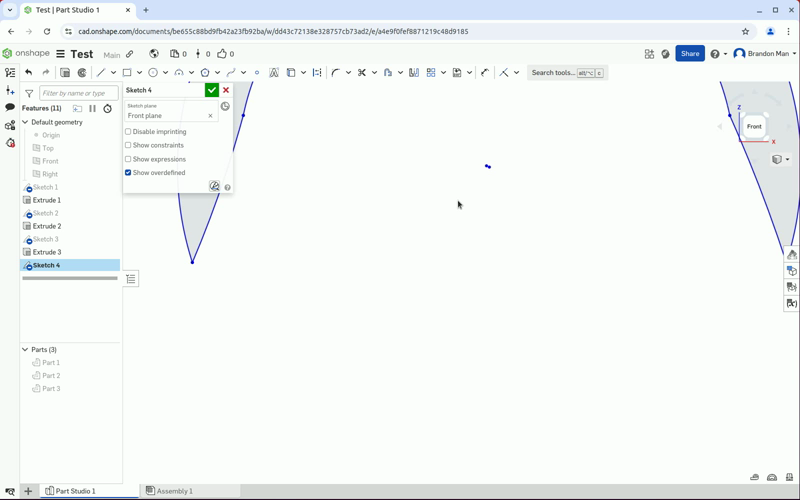
scroll(-6)
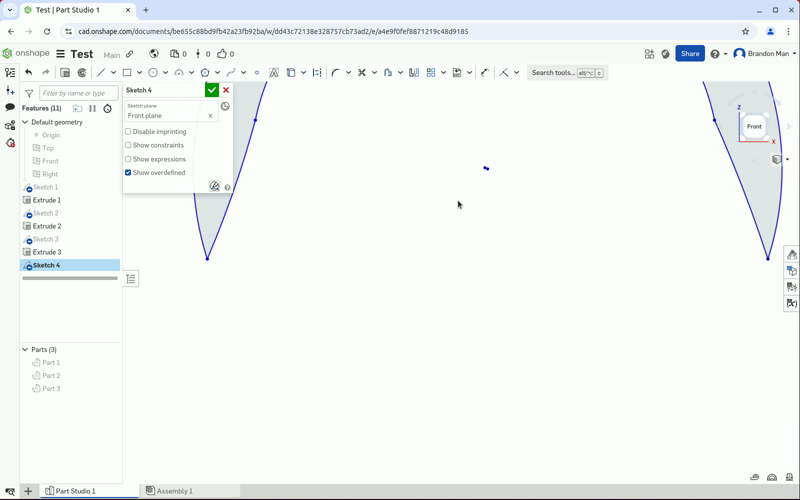
scroll(-6)
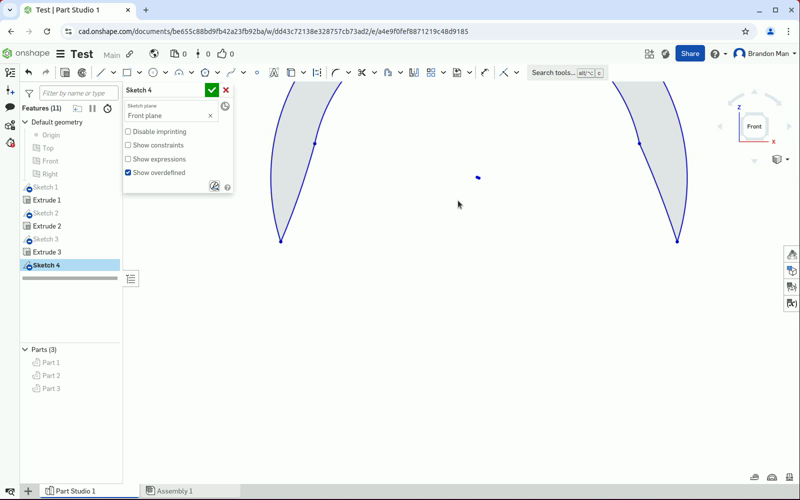
scroll(-6)
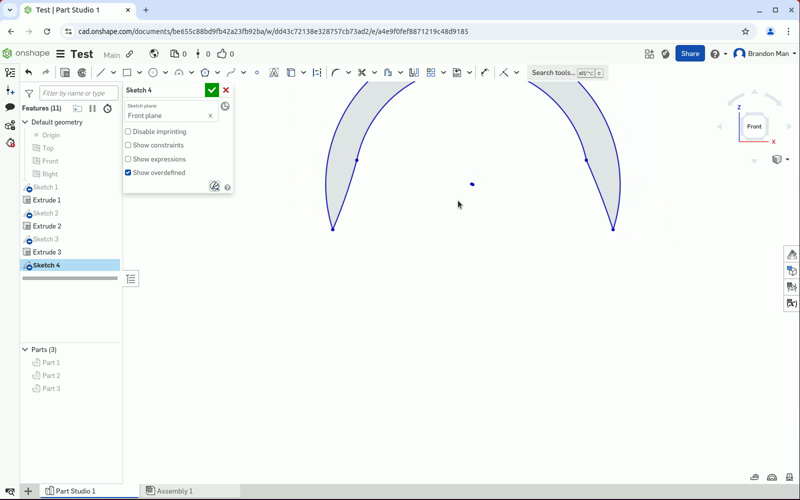
scroll(-6)
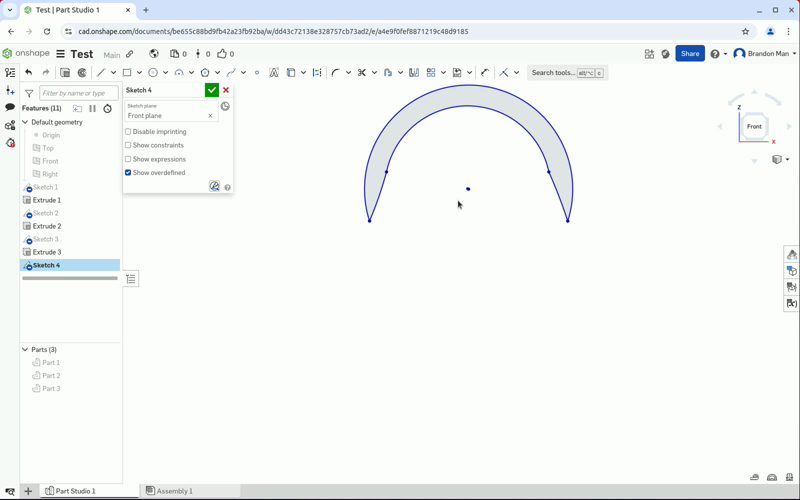
scroll(-6)
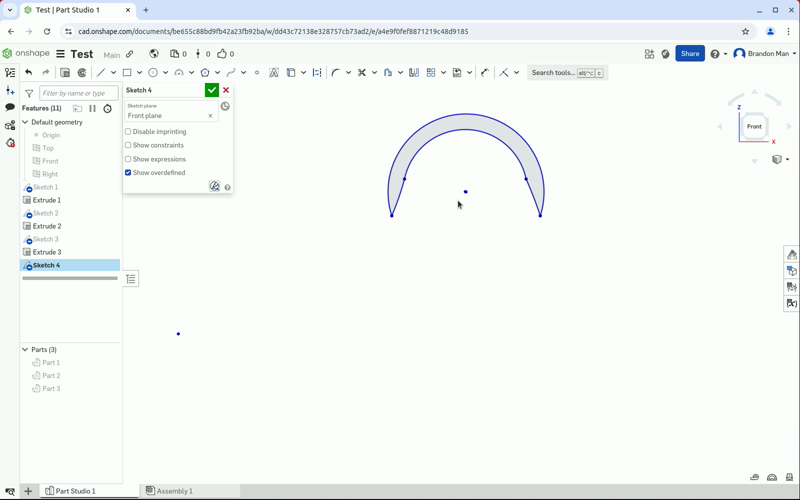
scroll(-6)
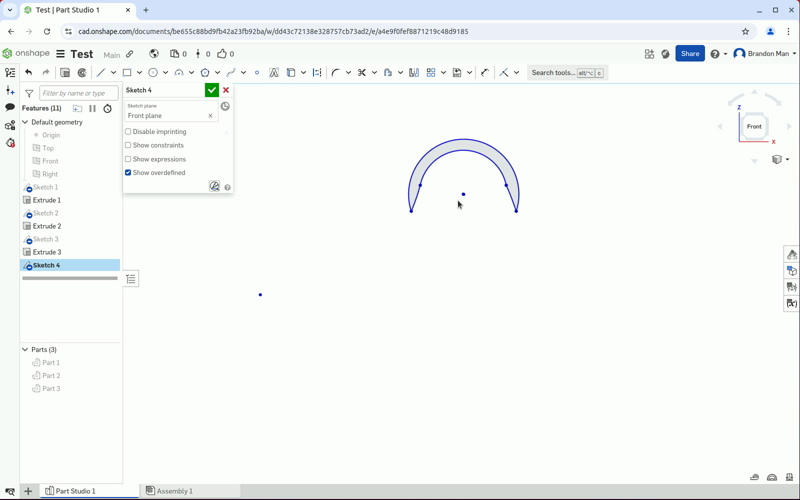
scroll(-6)
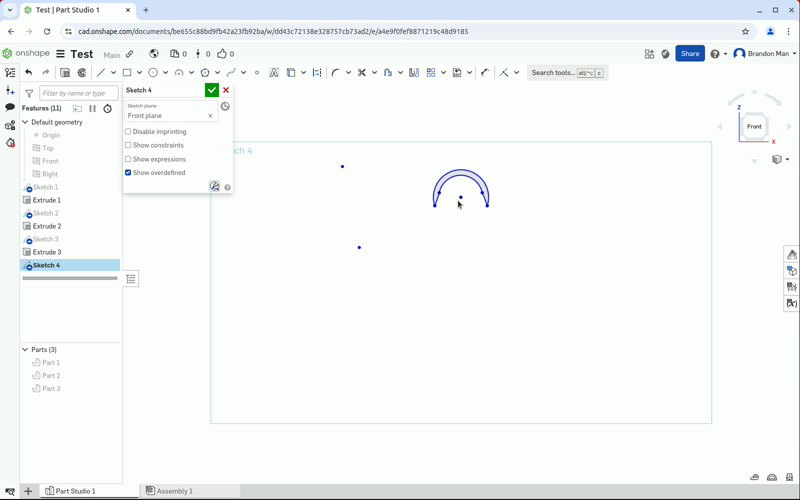
mouse_move(73, 352)
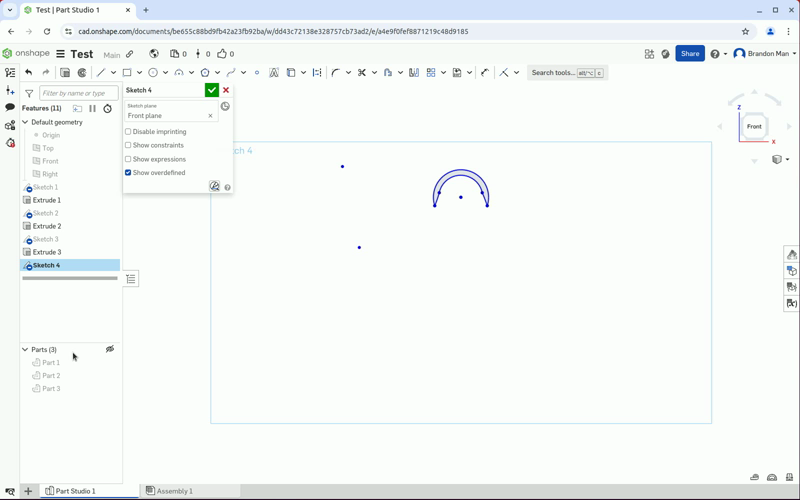
key(shift+y)
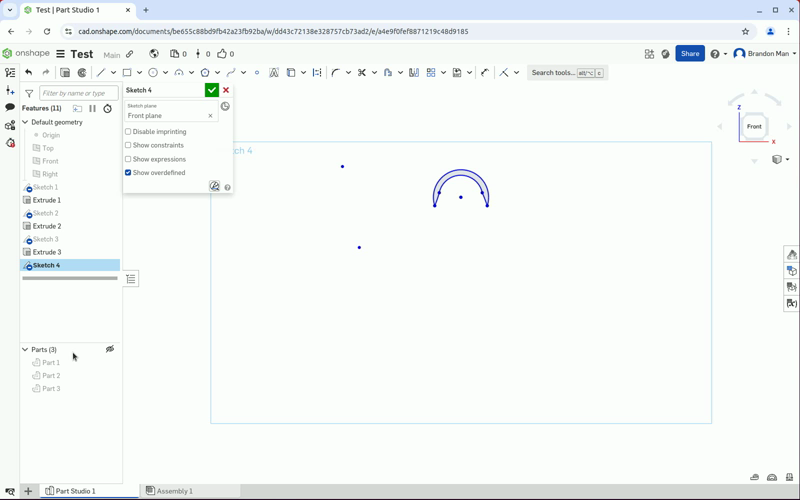
key(shift+e)
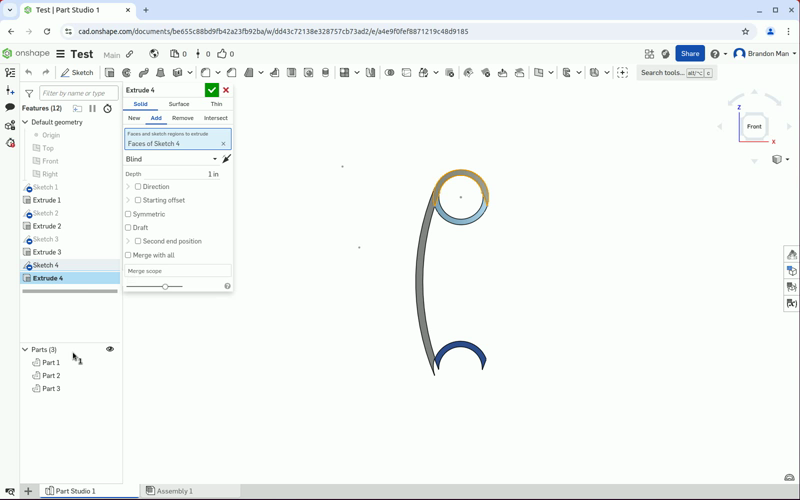
mouse_move(143, 106)
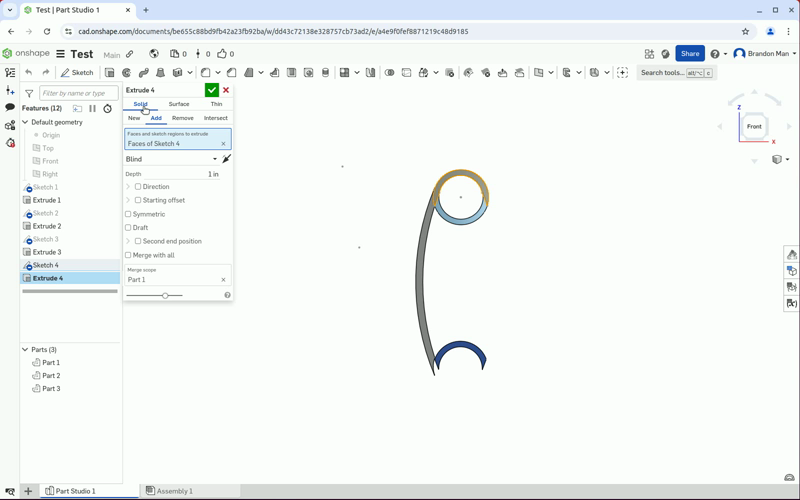
click(143, 106)
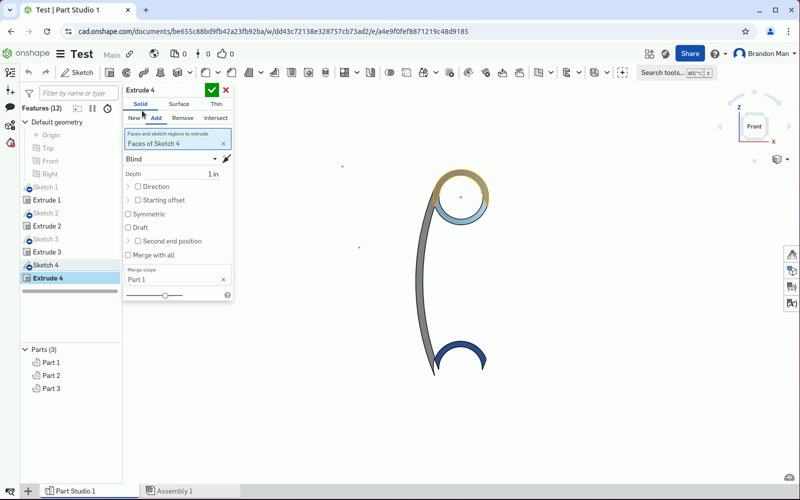
mouse_move(137, 120)
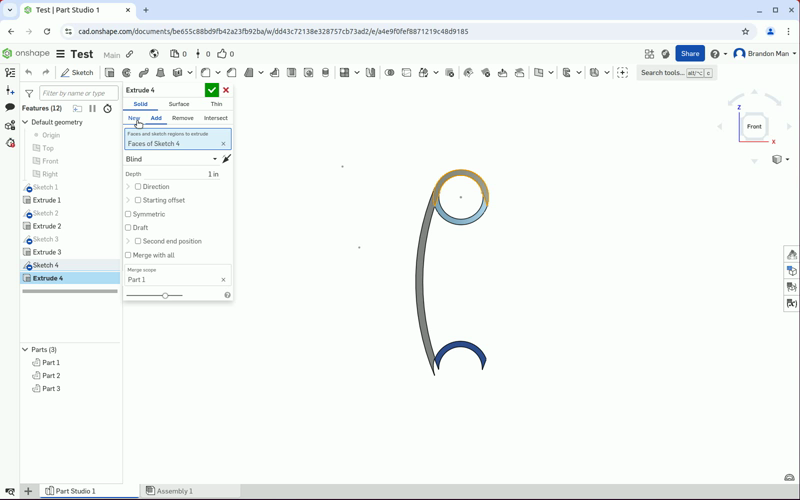
click(137, 120)
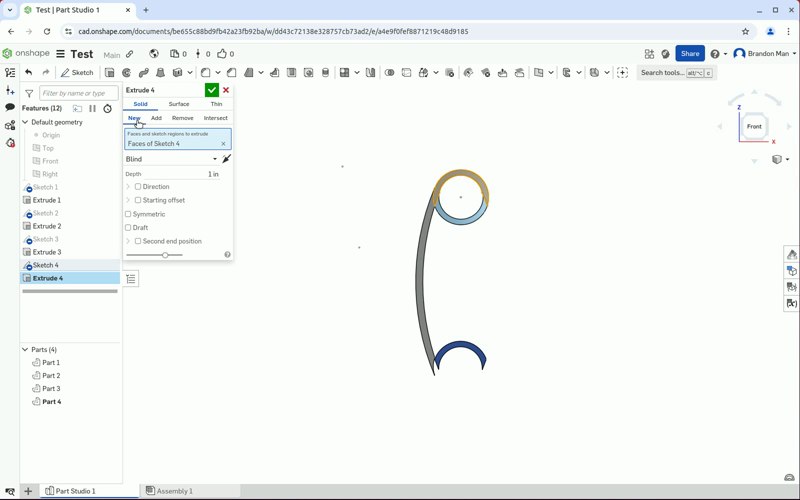
key(tab, 4)
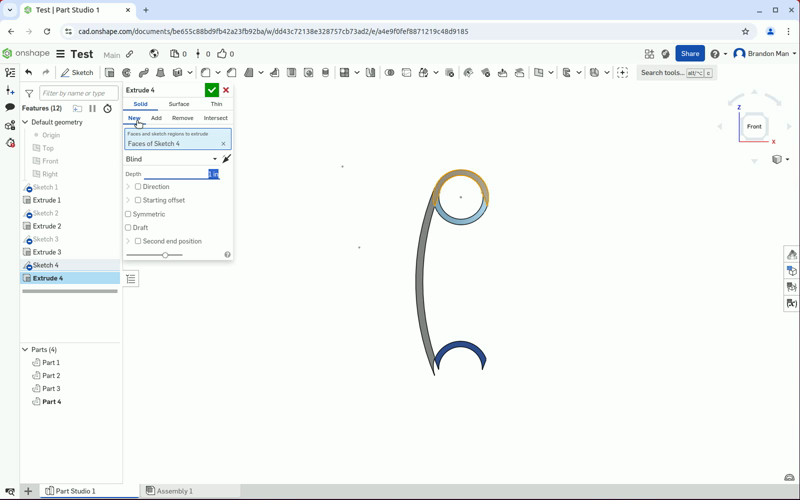
text(11.073)
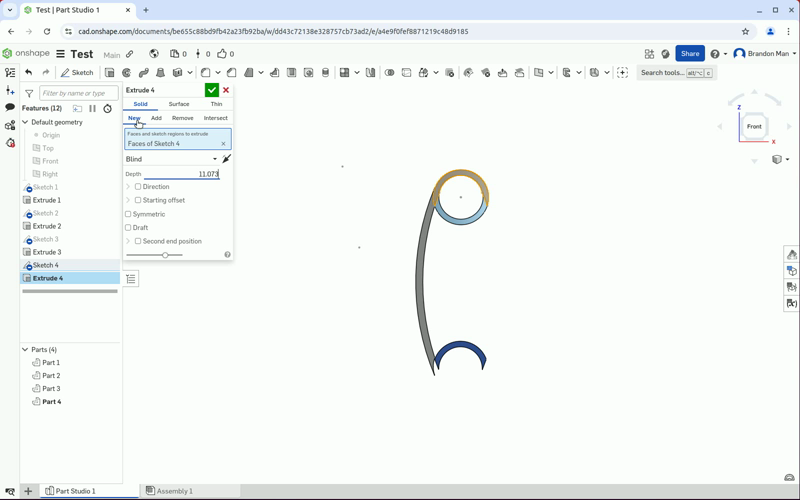
key(enter)
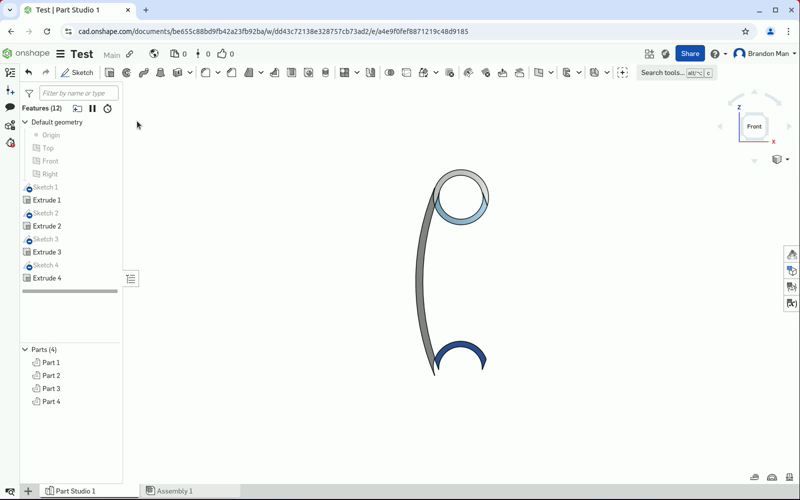
key(shift+h)
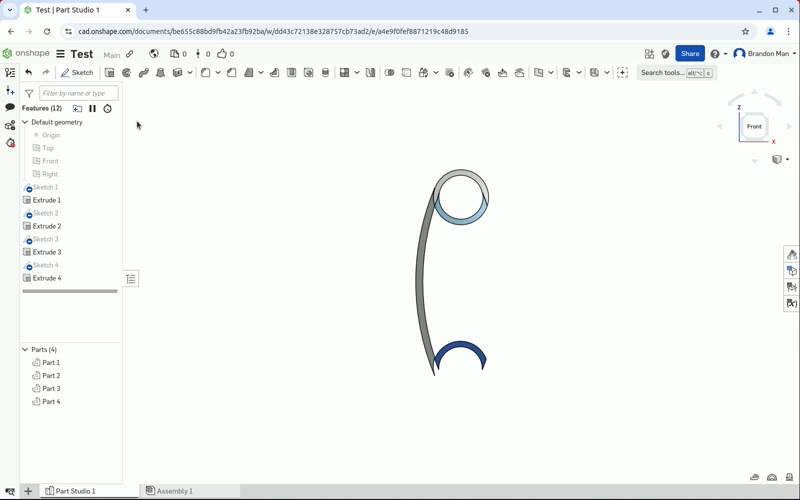
key(shift+h)
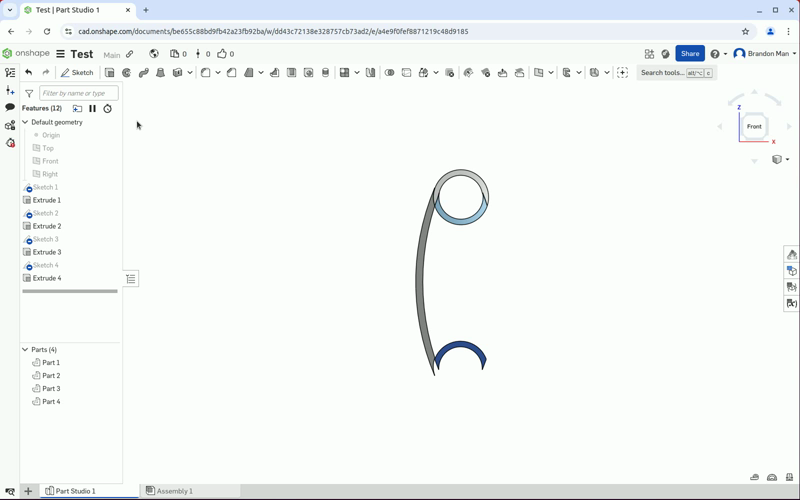
mouse_move(73, 189)
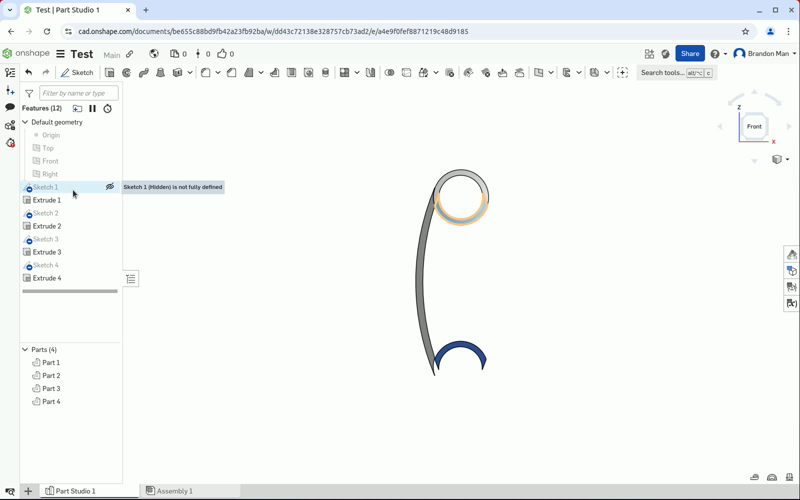
click(73, 189)
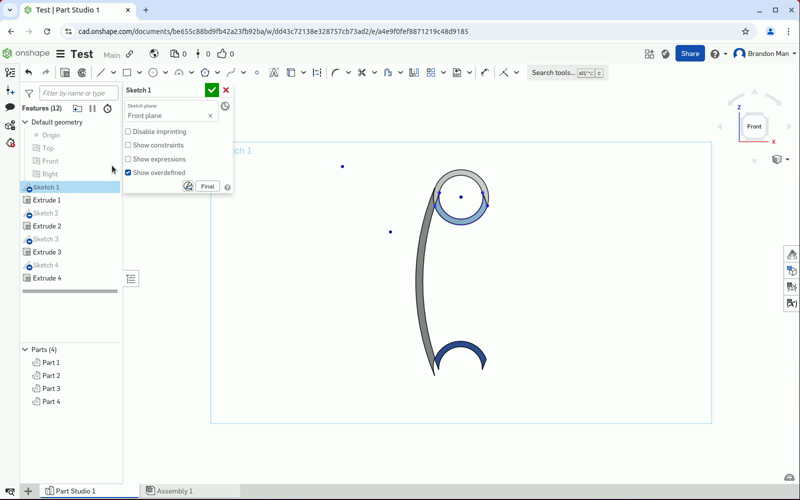
mouse_move(229, 92)
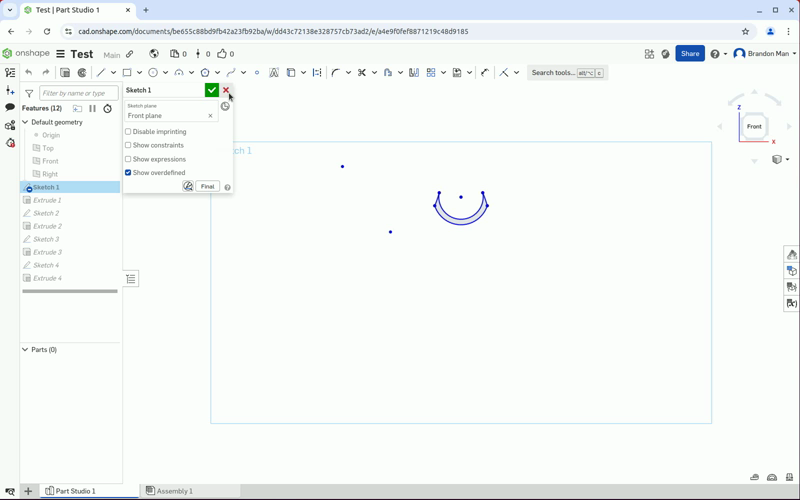
click(229, 92)
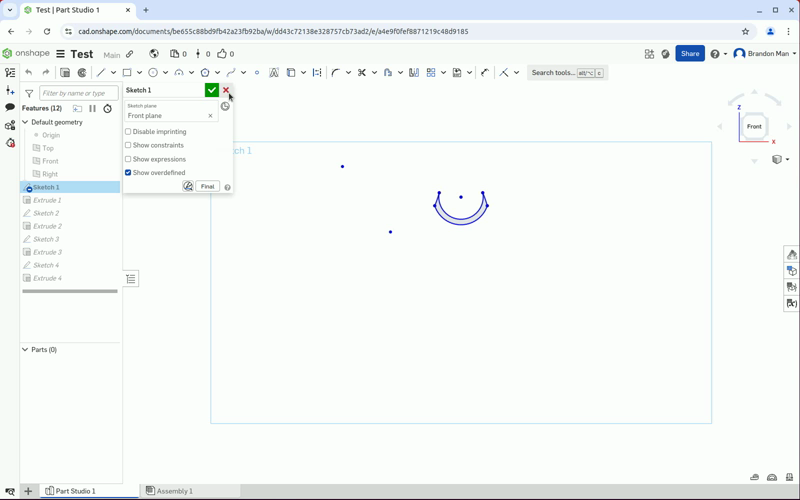
key(shift+s)
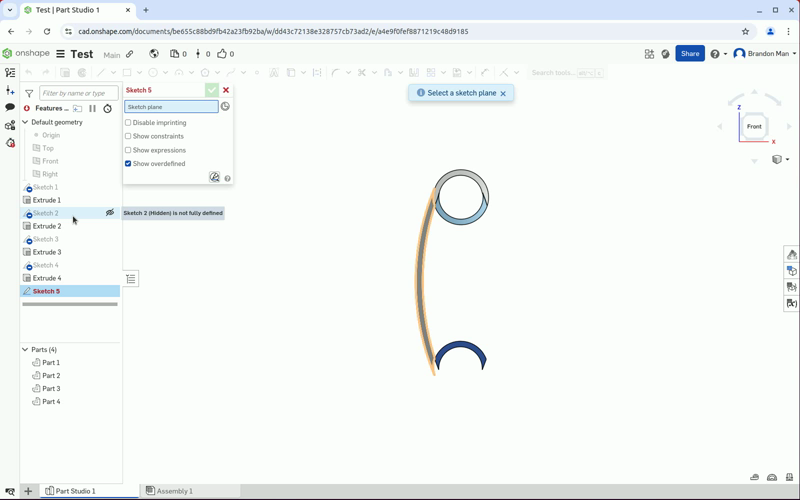
scroll(3)
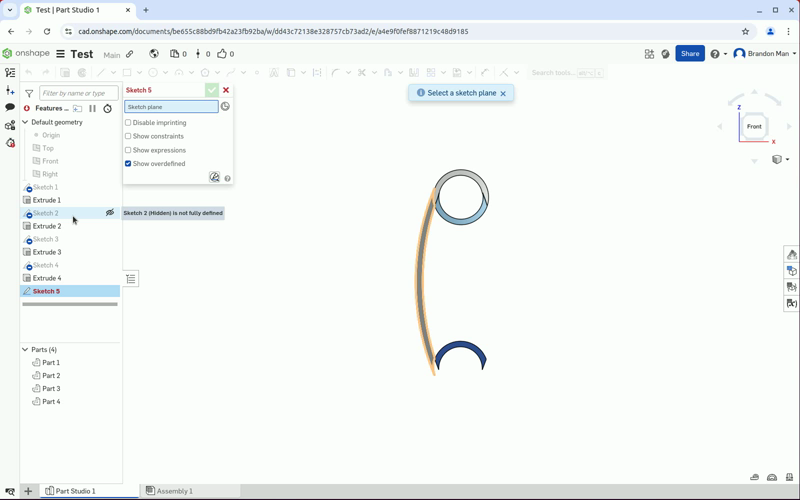
mouse_move(73, 163)
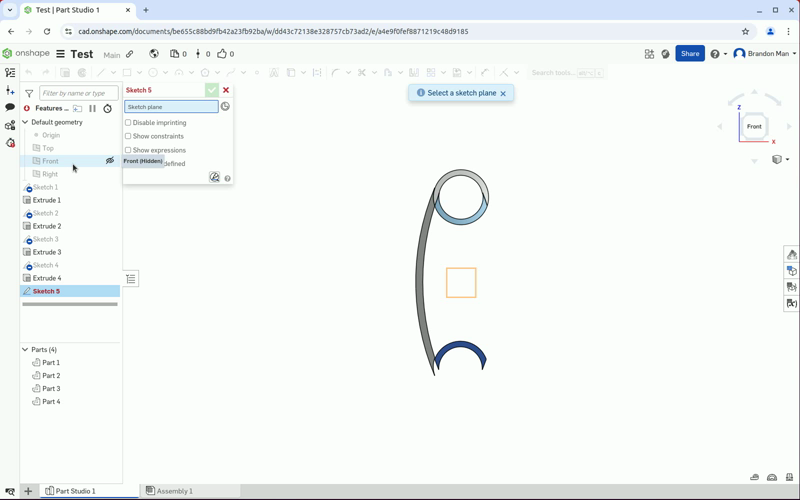
click(73, 163)
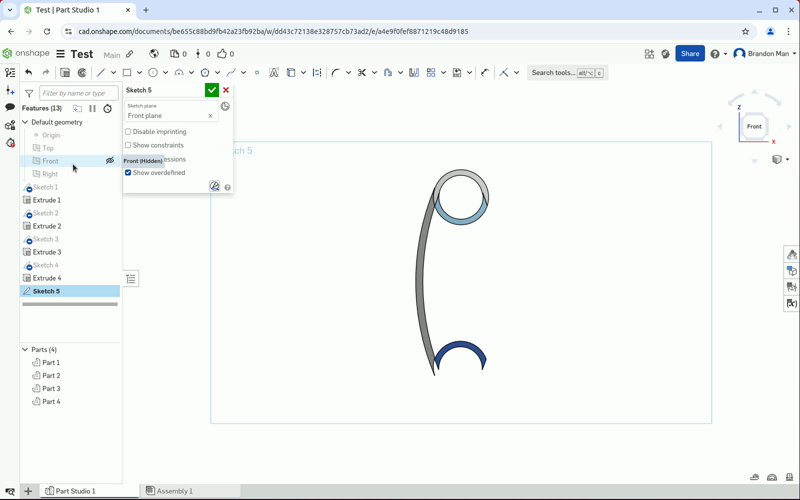
mouse_move(73, 352)
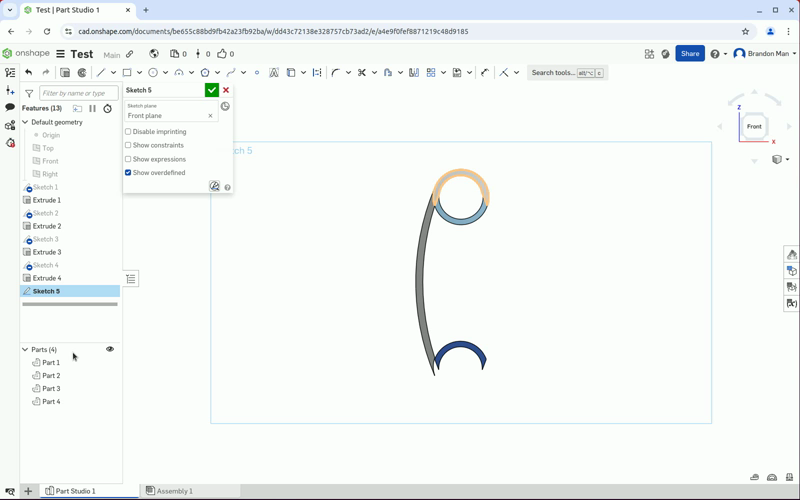
key(y)
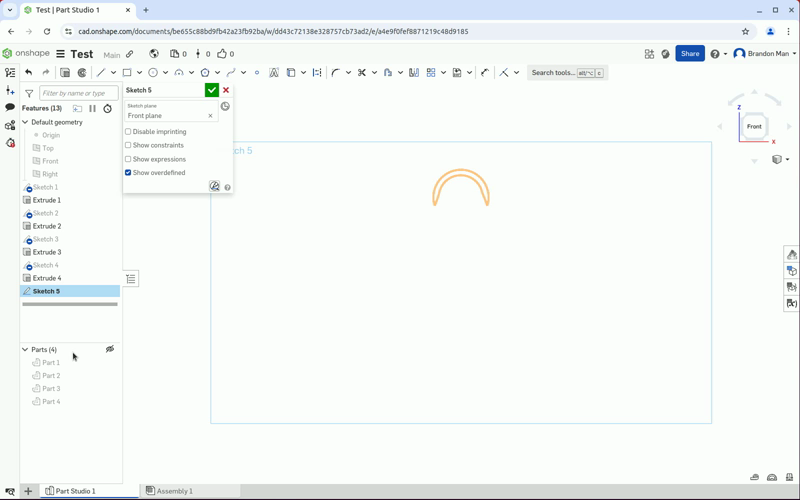
key(a)
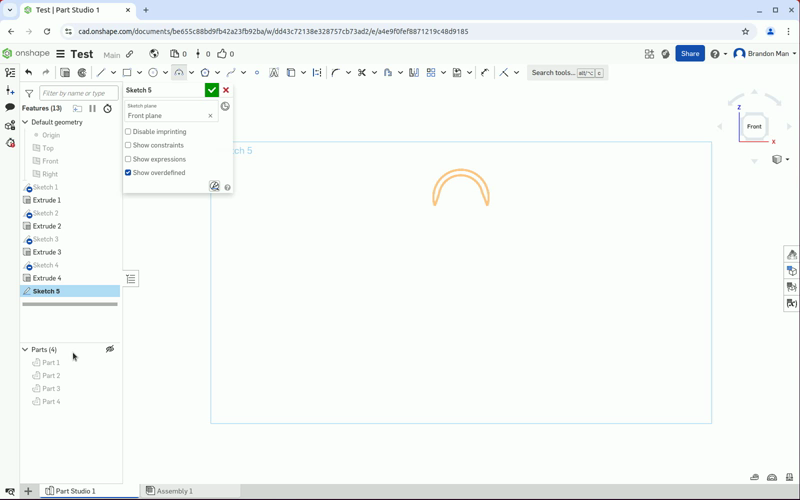
key_down(shift)
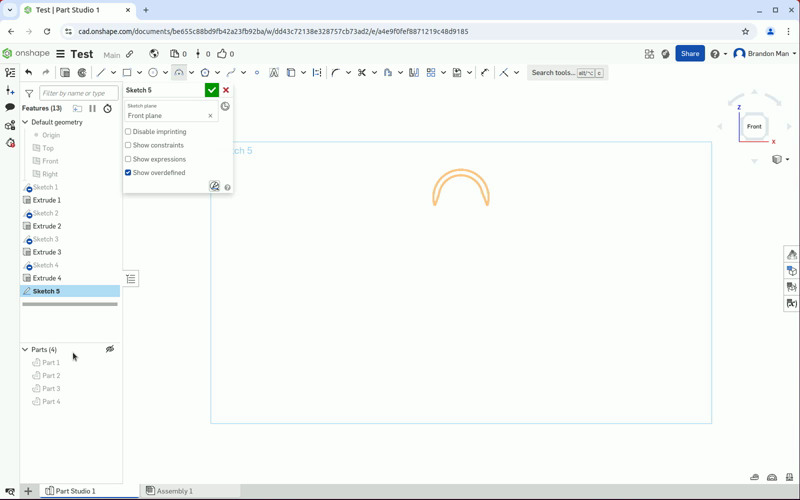
mouse_move(485, 377)
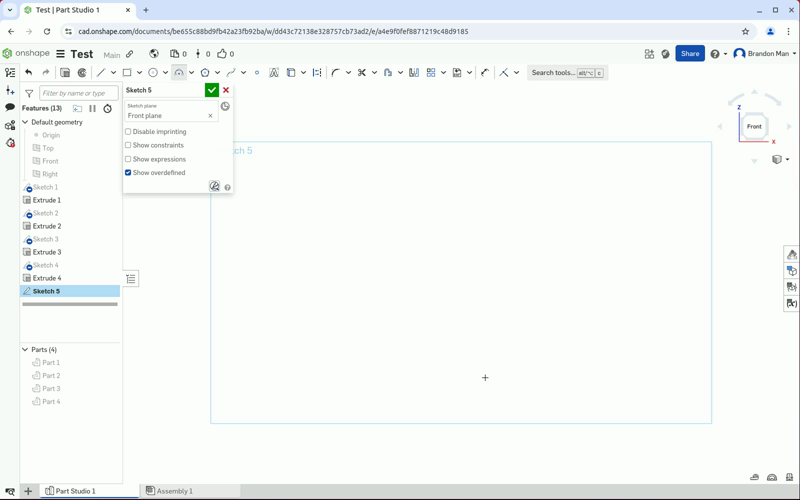
click(485, 377)
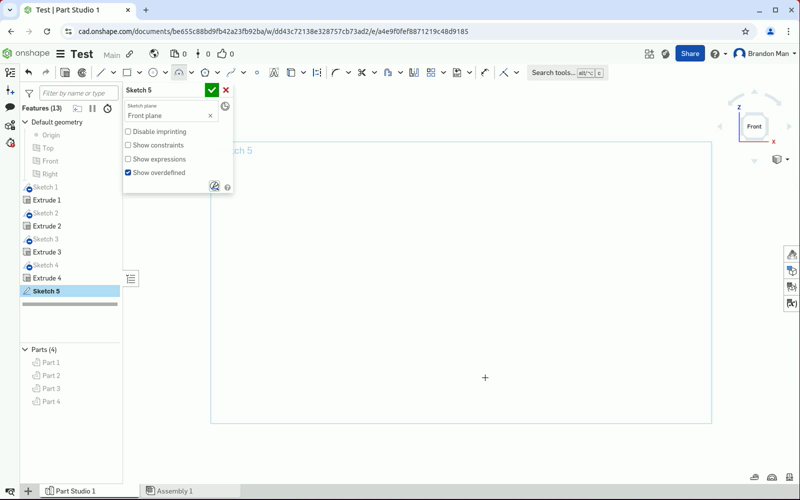
key_up(shift)
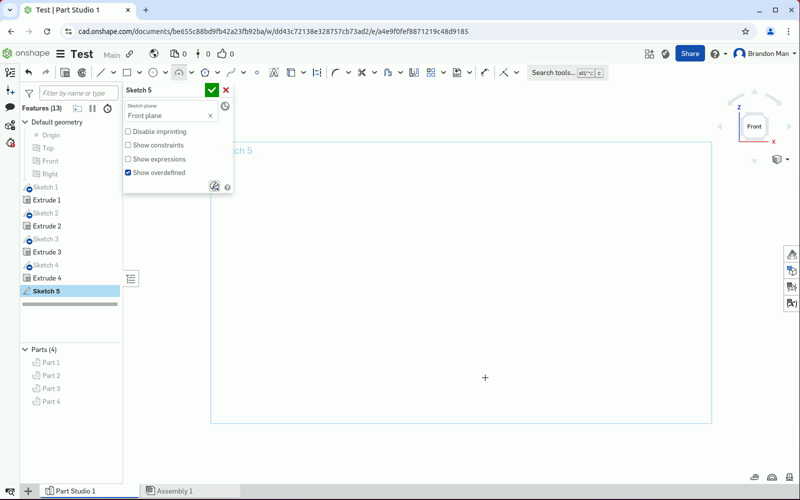
key_down(shift)
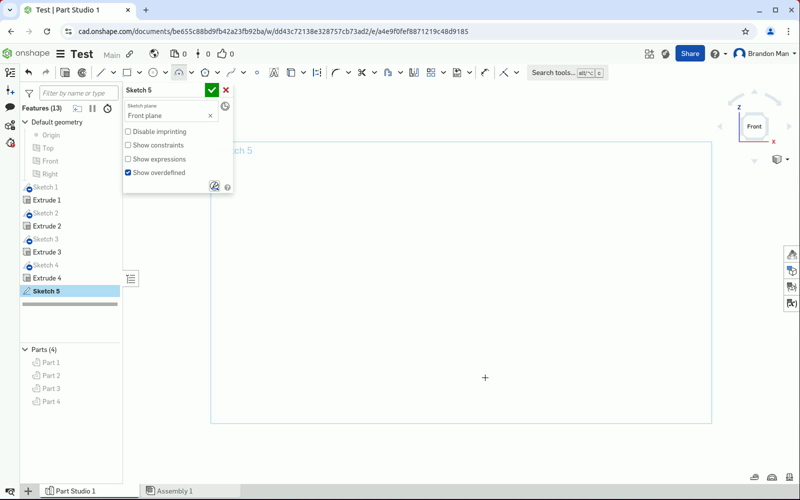
mouse_move(485, 187)
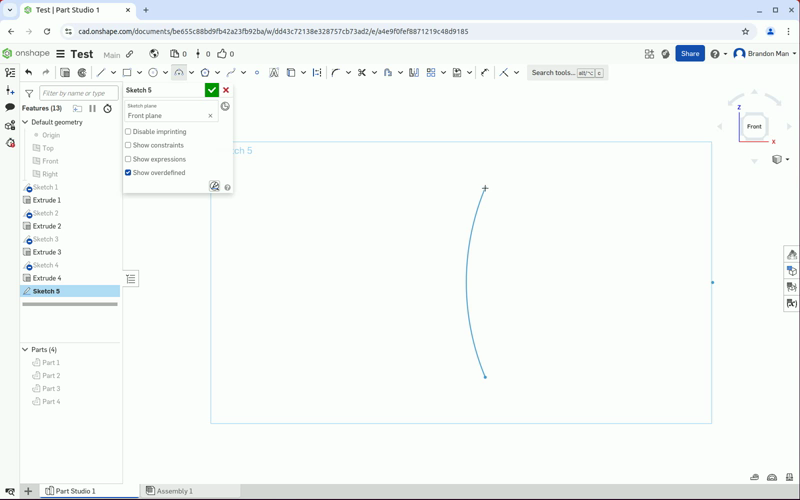
click(485, 187)
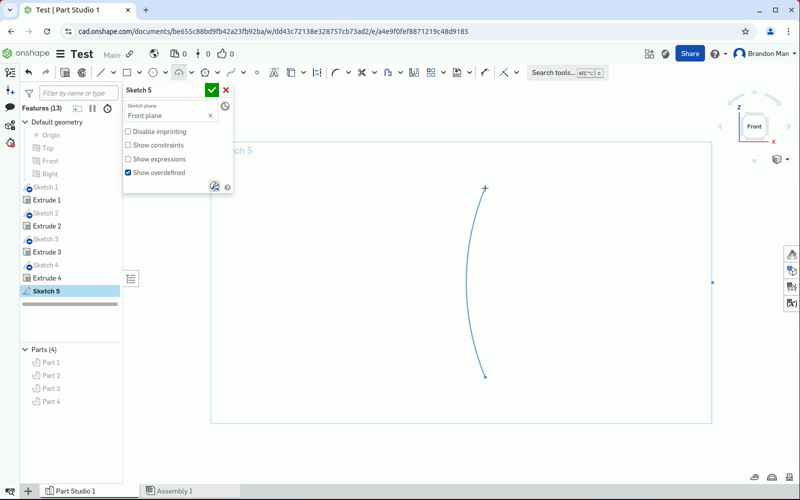
mouse_move(504, 282)
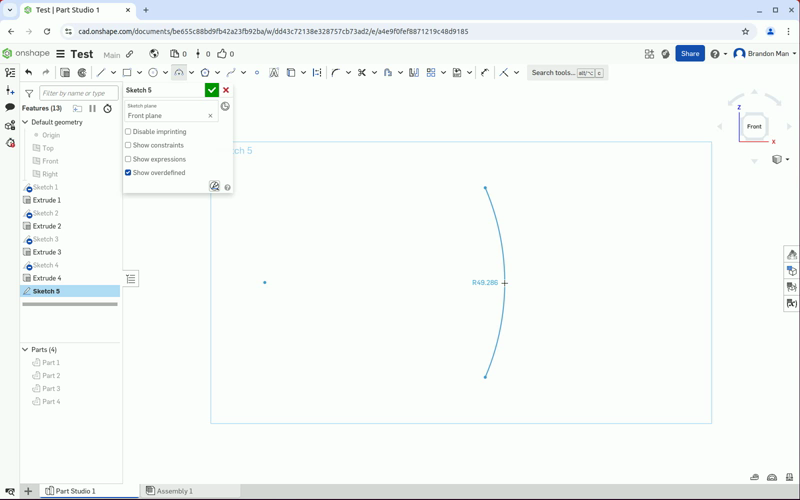
click(504, 282)
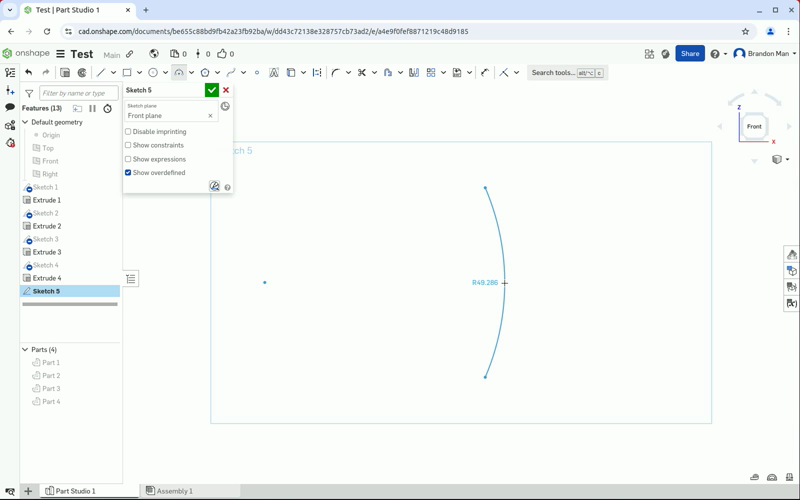
key_up(shift)
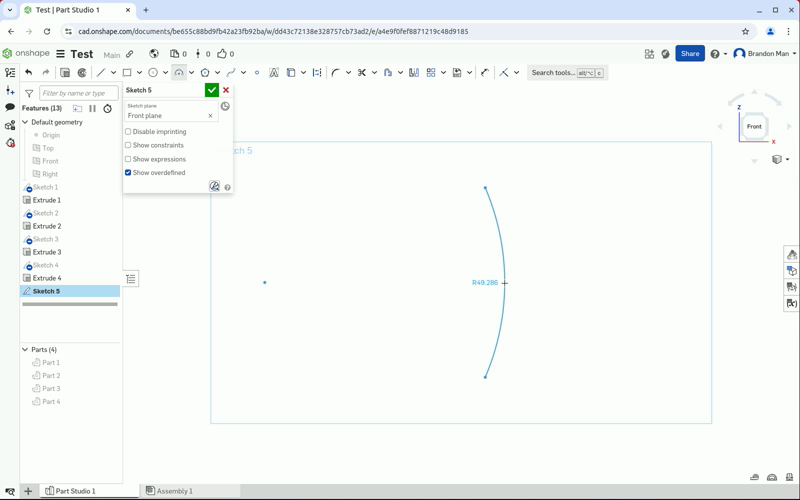
mouse_move(485, 187)
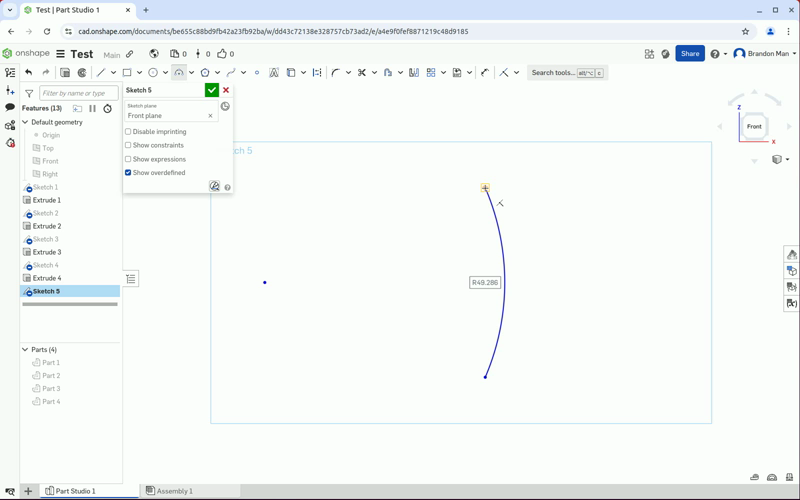
click(485, 187)
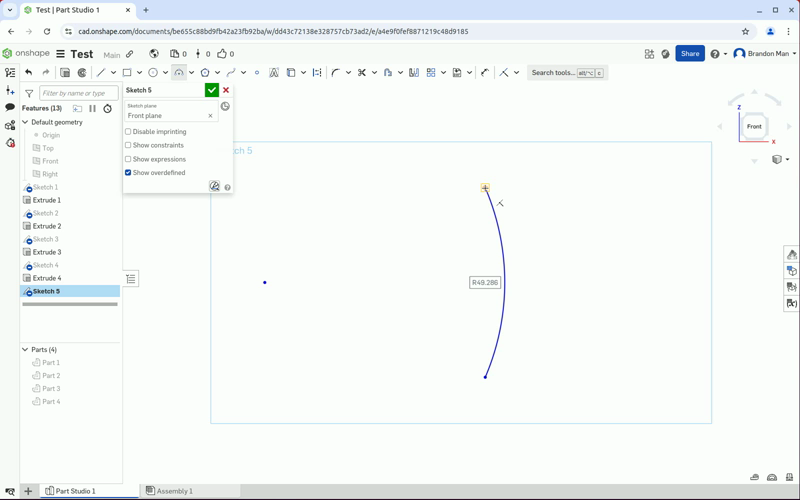
key_down(shift)
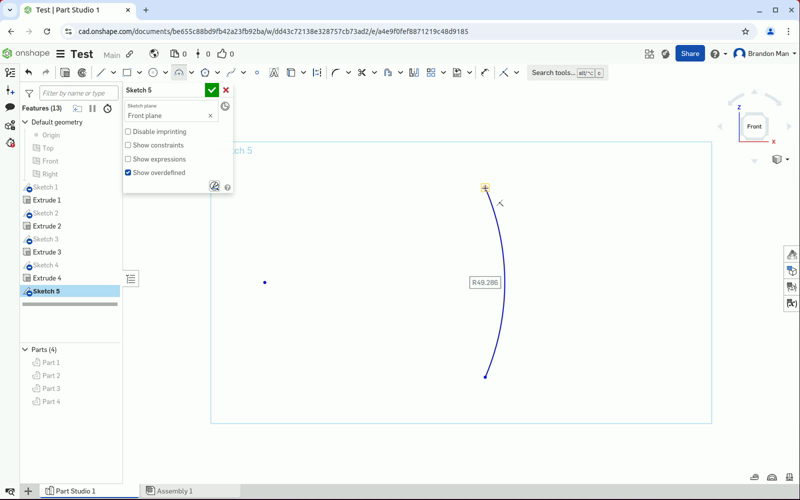
mouse_move(485, 205)
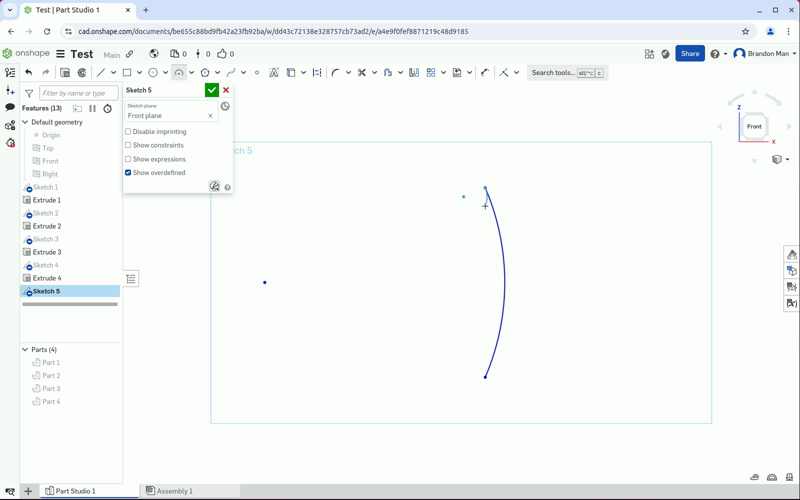
click(485, 205)
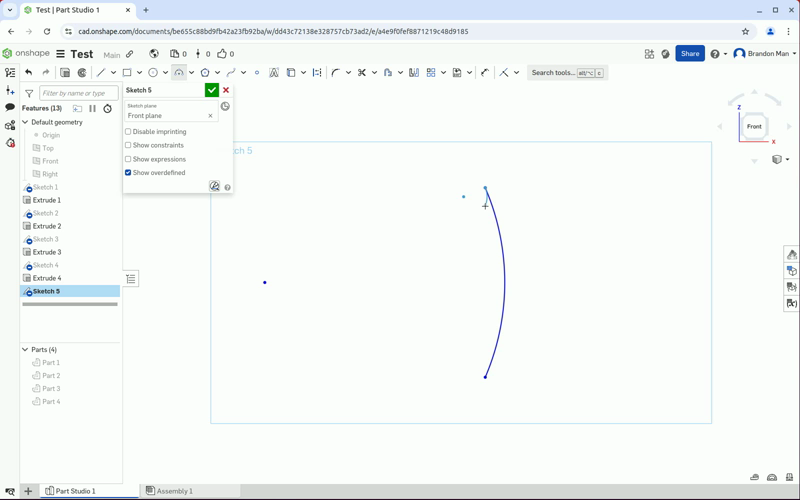
mouse_move(486, 196)
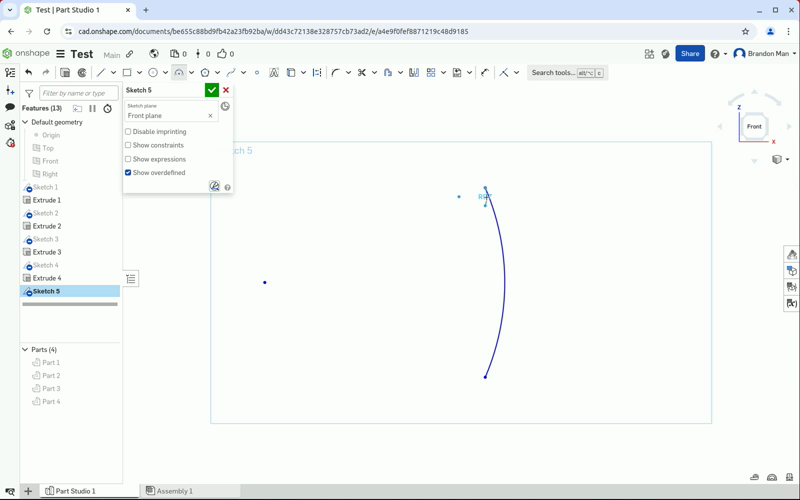
click(486, 196)
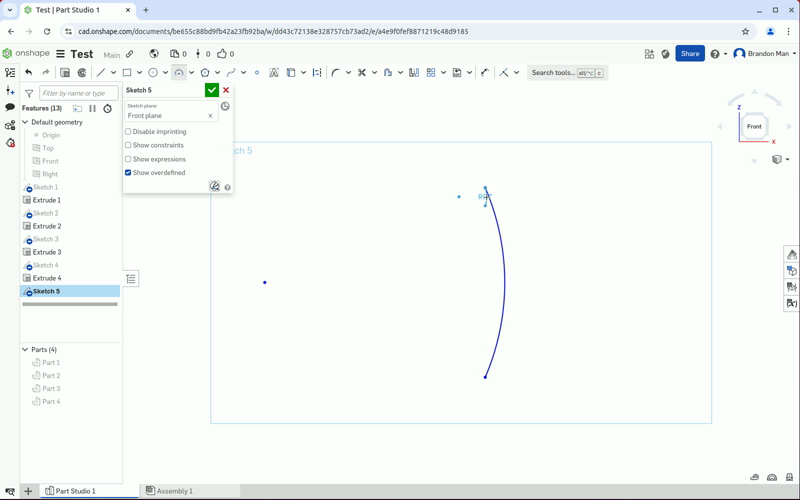
key_up(shift)
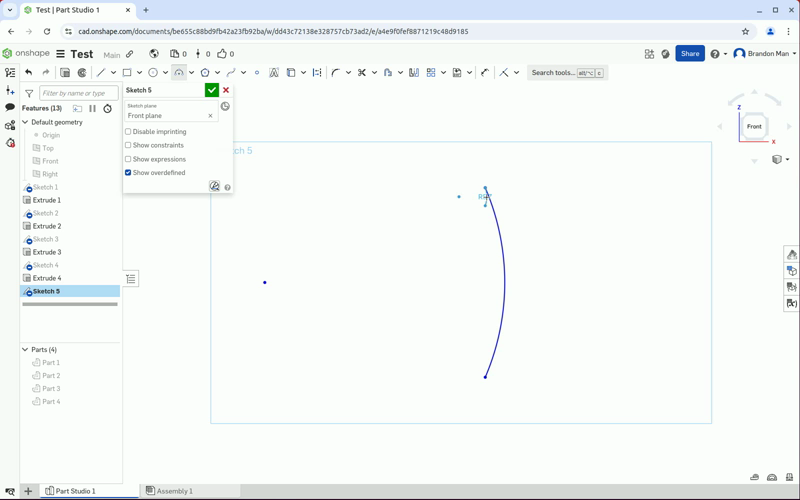
mouse_move(485, 205)
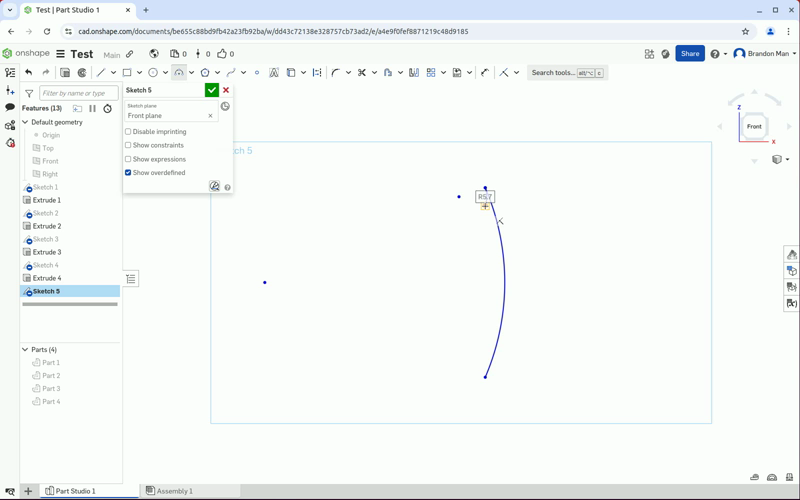
click(485, 205)
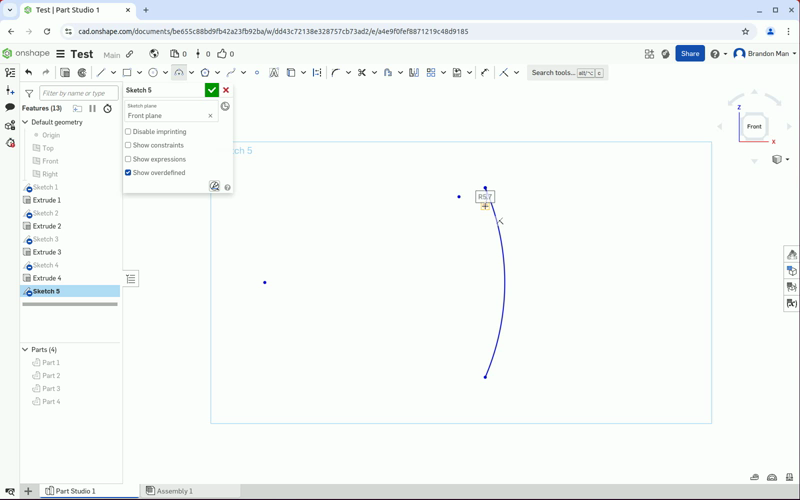
key_down(shift)
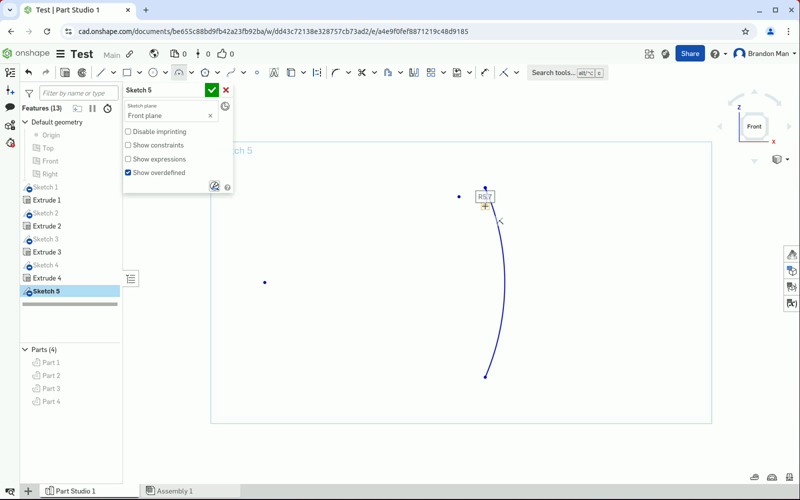
mouse_move(485, 359)
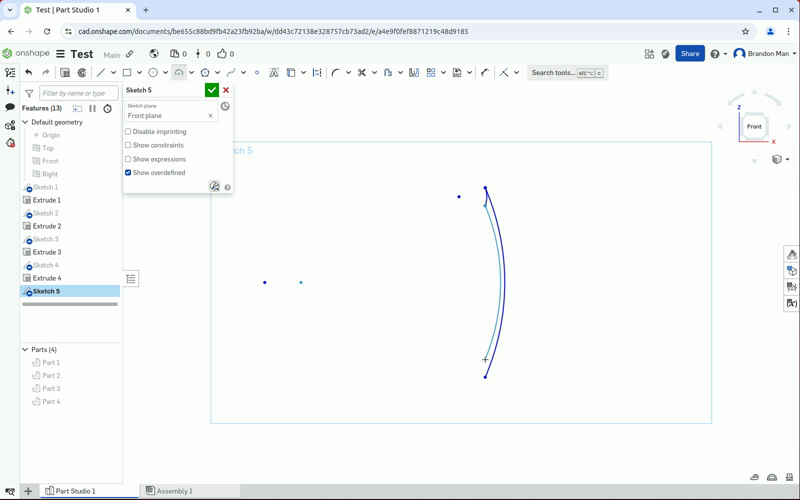
click(485, 359)
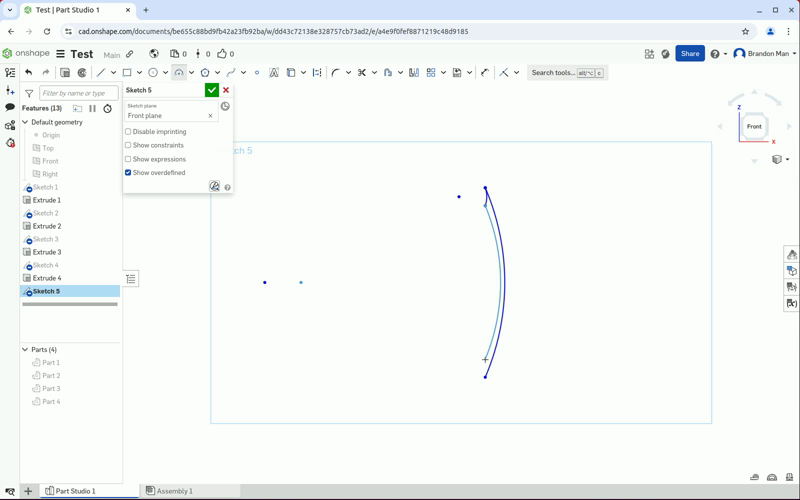
mouse_move(497, 282)
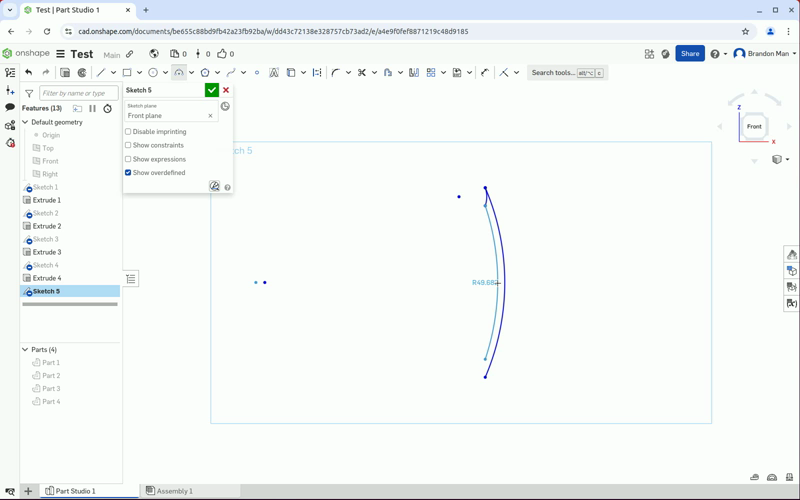
click(497, 282)
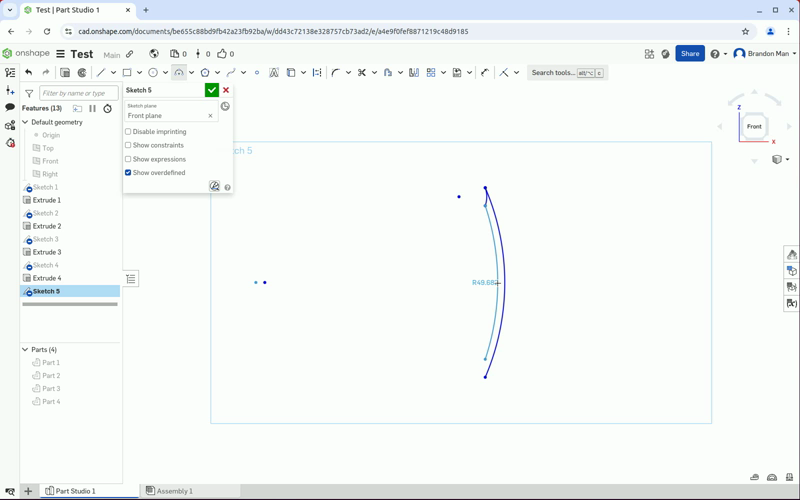
key_up(shift)
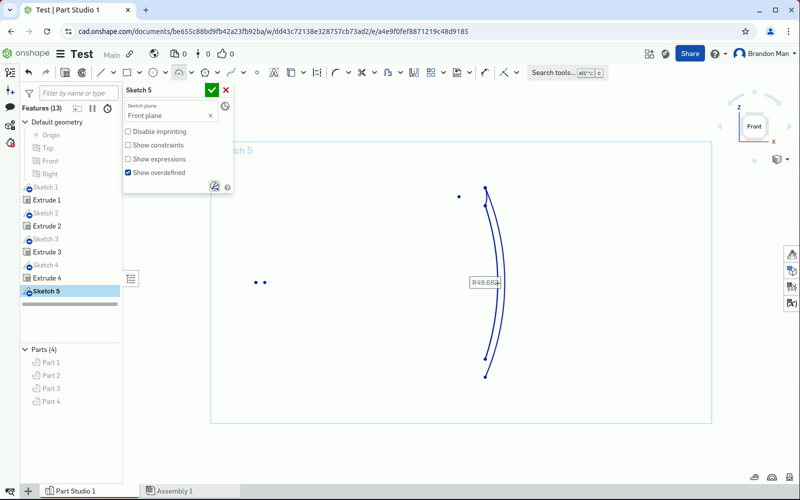
mouse_move(485, 359)
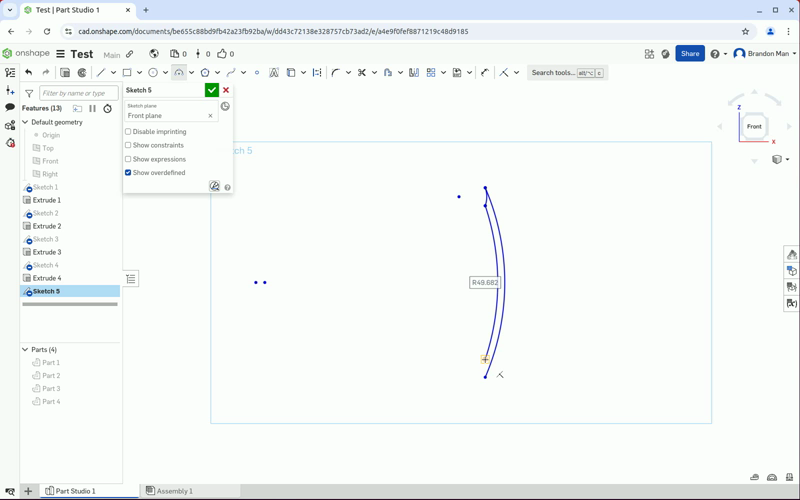
click(485, 359)
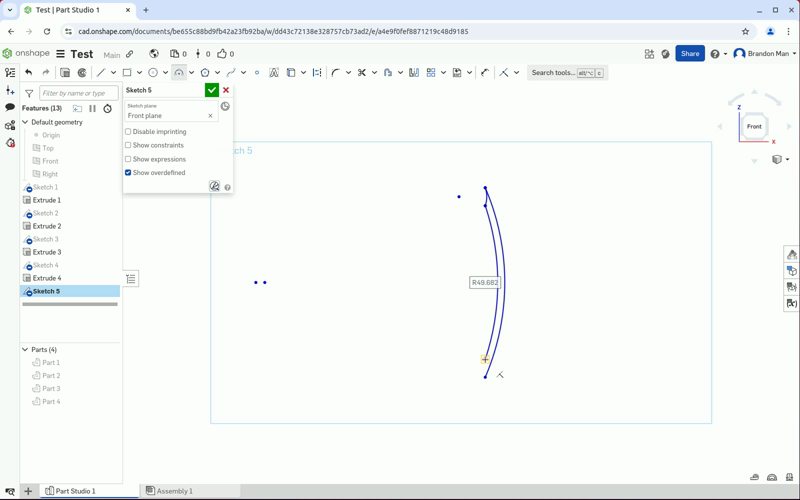
mouse_move(485, 377)
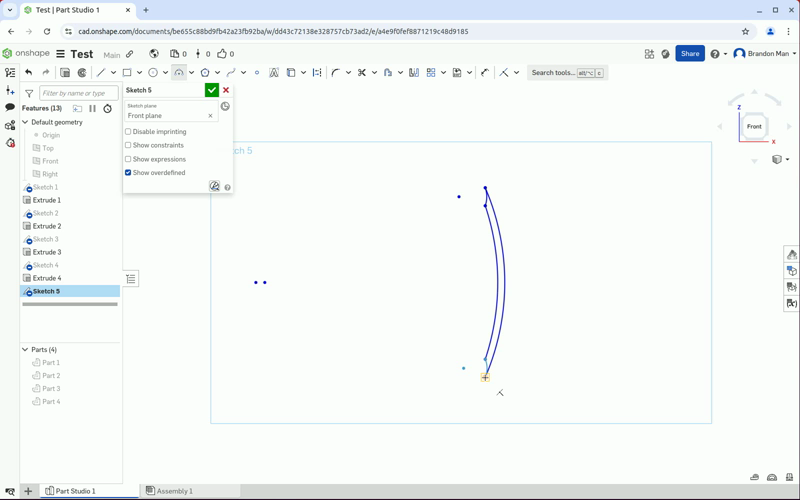
click(485, 377)
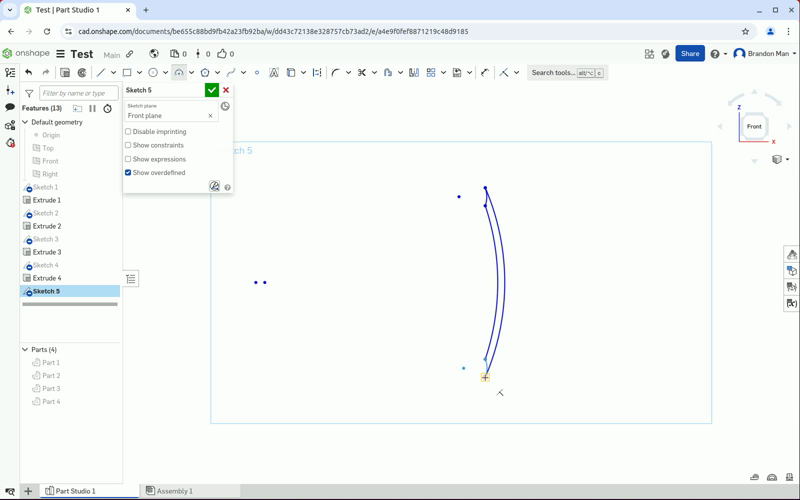
key_down(shift)
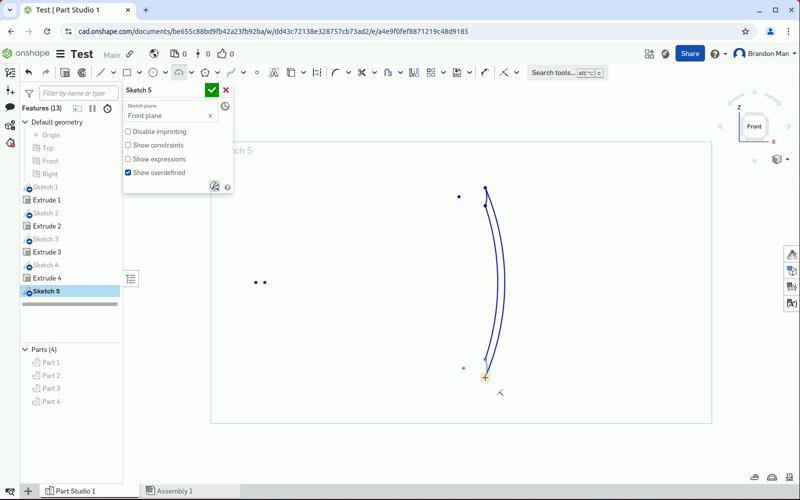
mouse_move(486, 368)
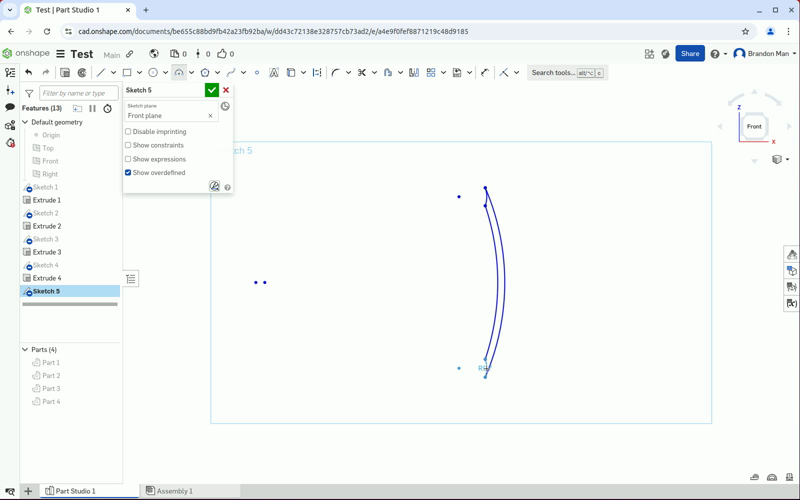
click(486, 368)
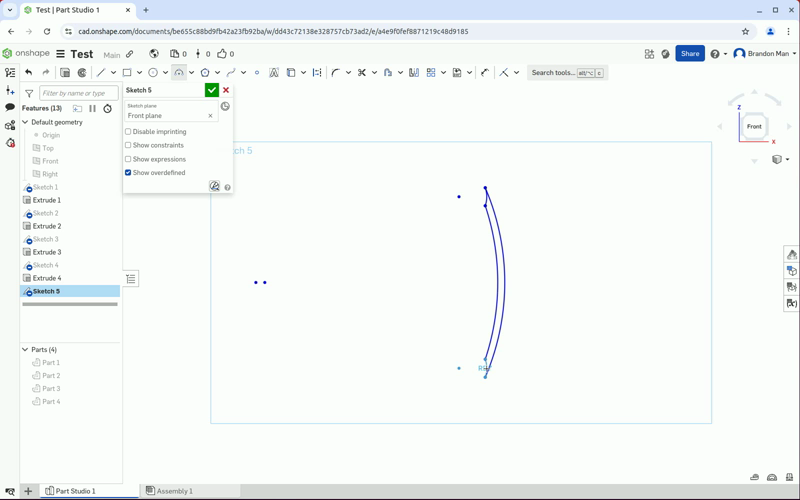
key_up(shift)
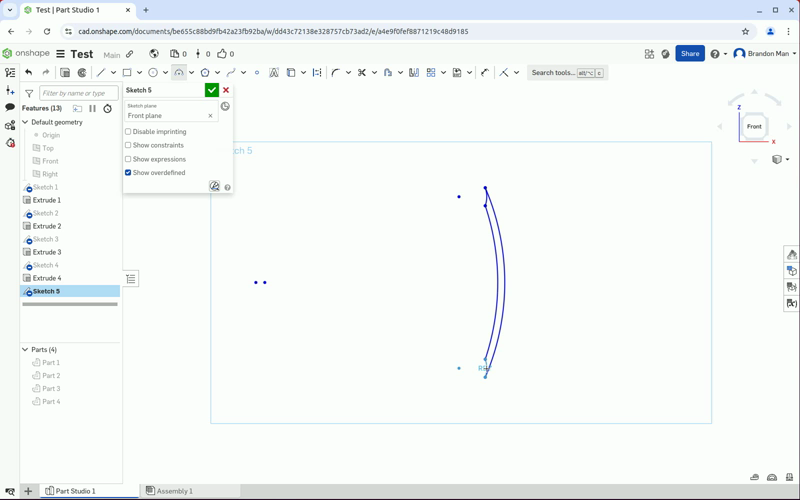
key(esc)
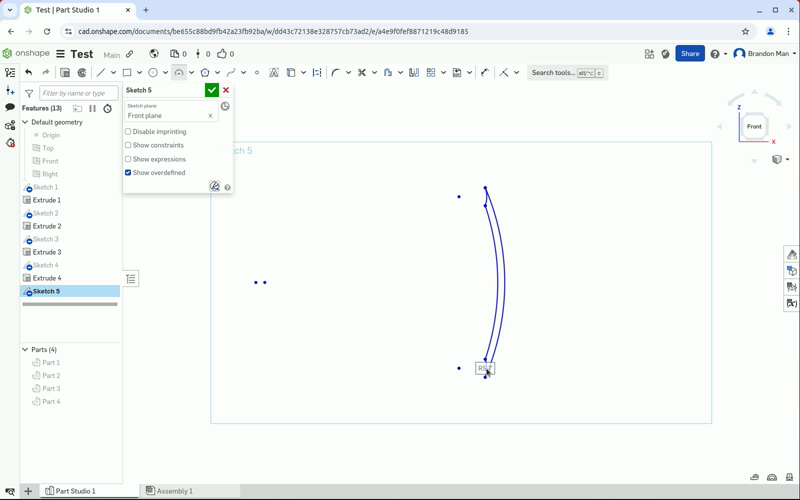
mouse_move(497, 305)
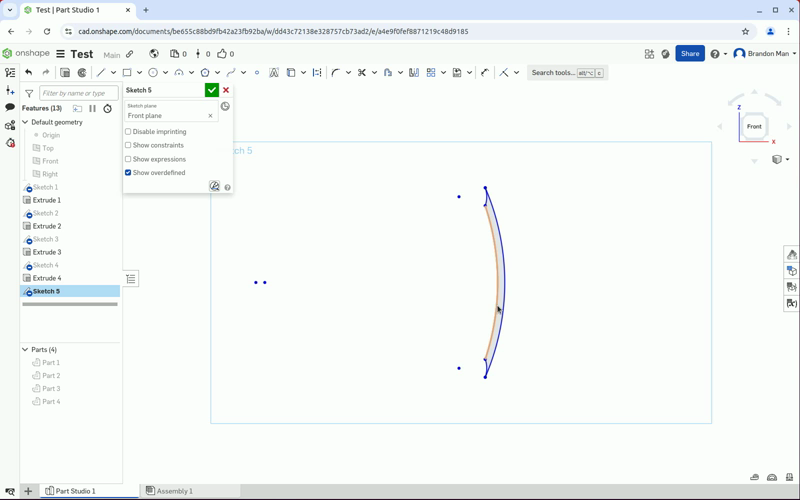
scroll(6)
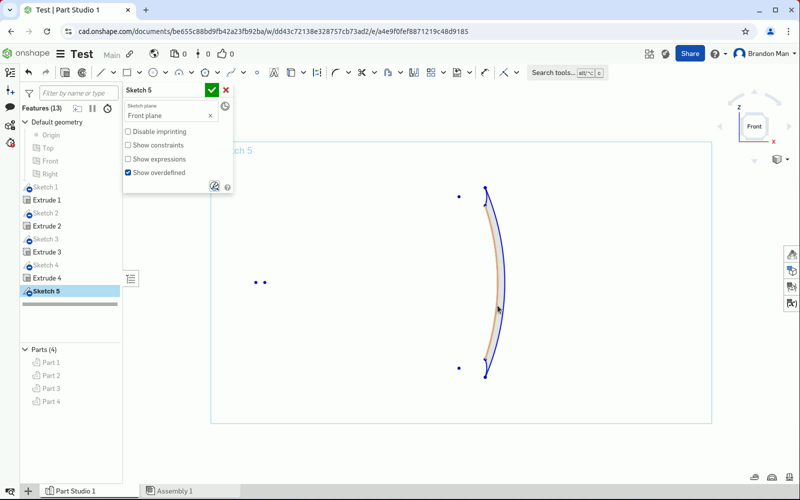
scroll(6)
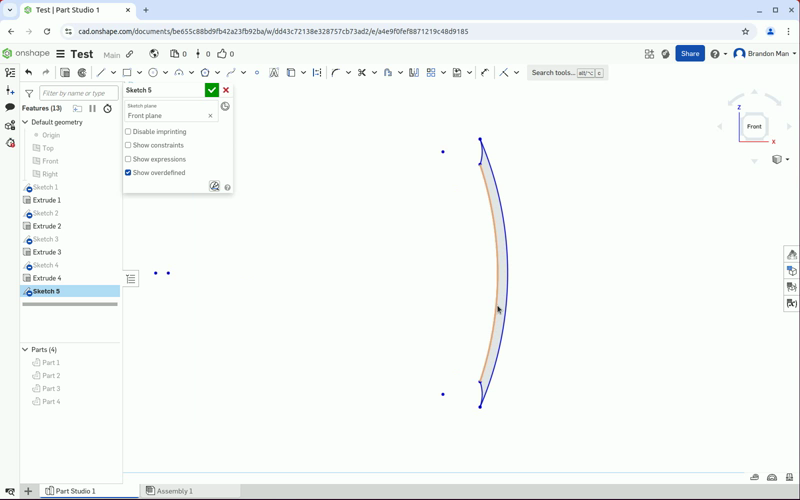
scroll(6)
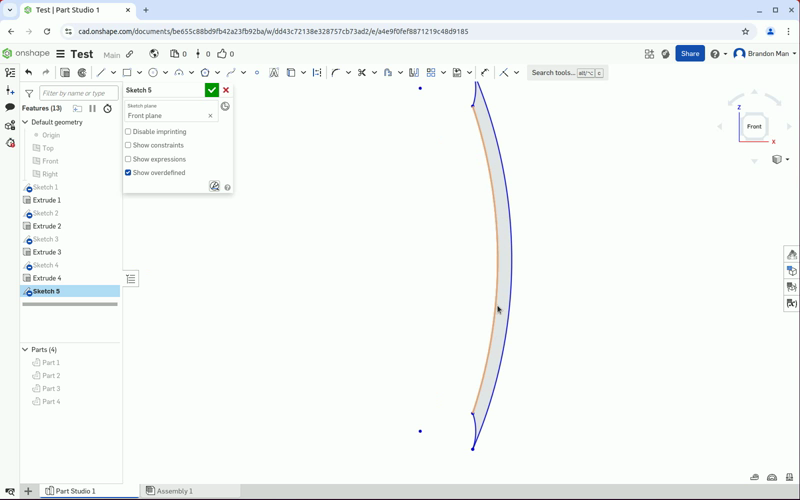
scroll(6)
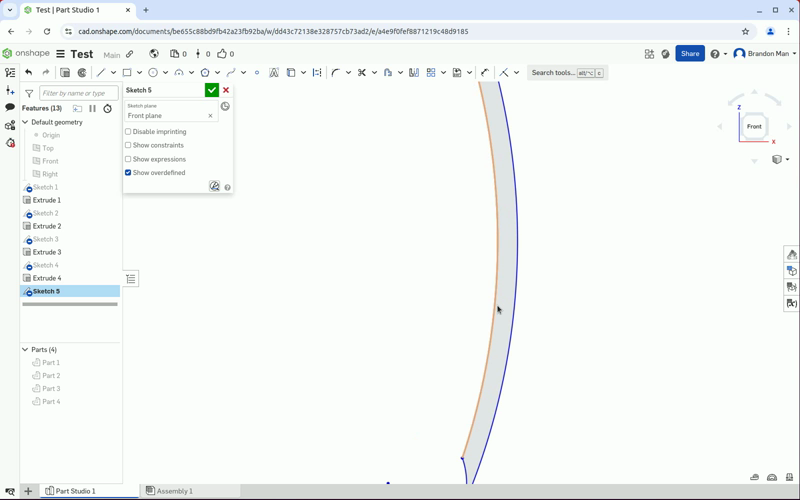
scroll(6)
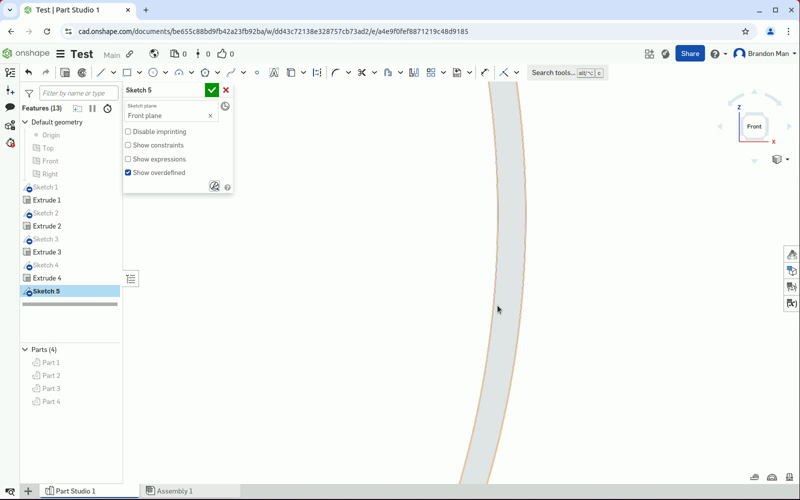
scroll(6)
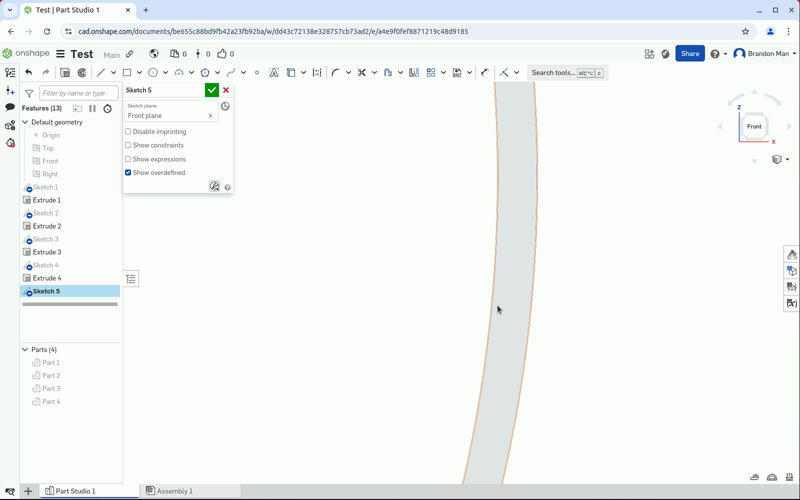
scroll(6)
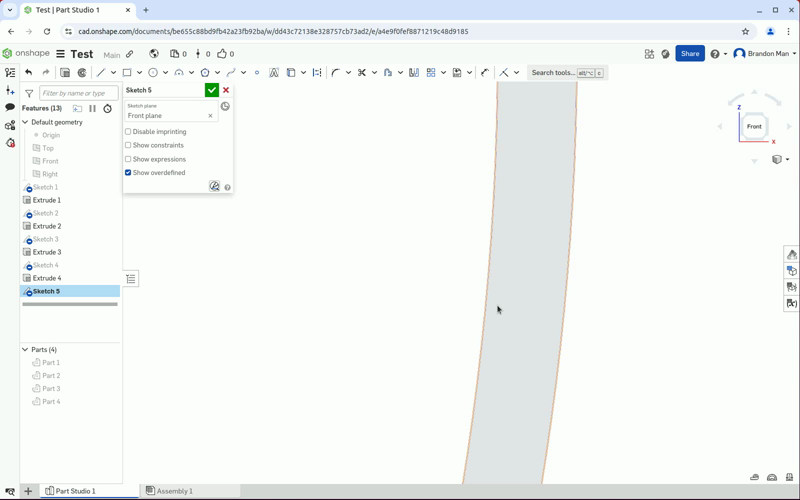
click(497, 305)
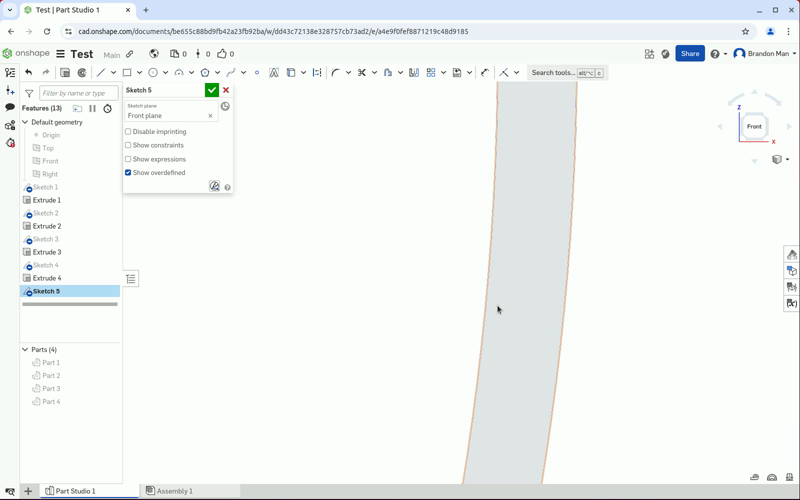
scroll(-6)
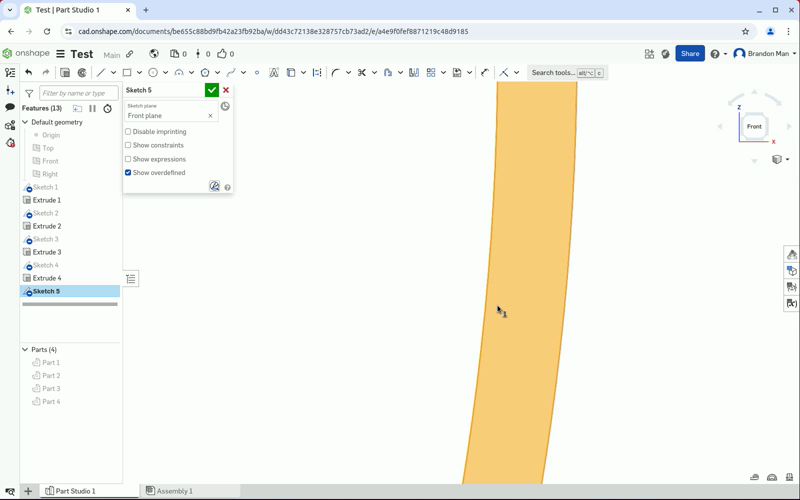
scroll(-6)
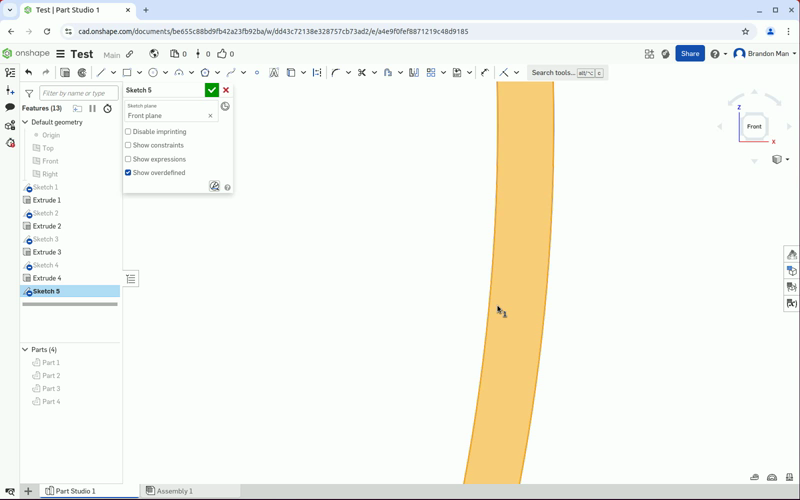
scroll(-6)
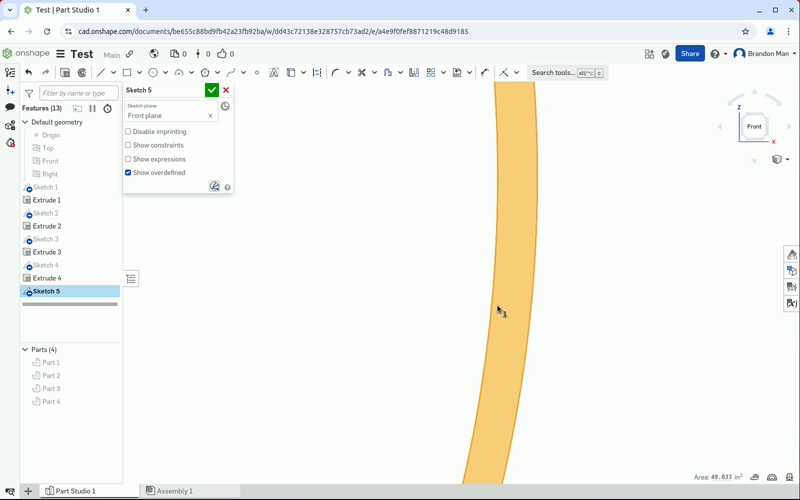
scroll(-6)
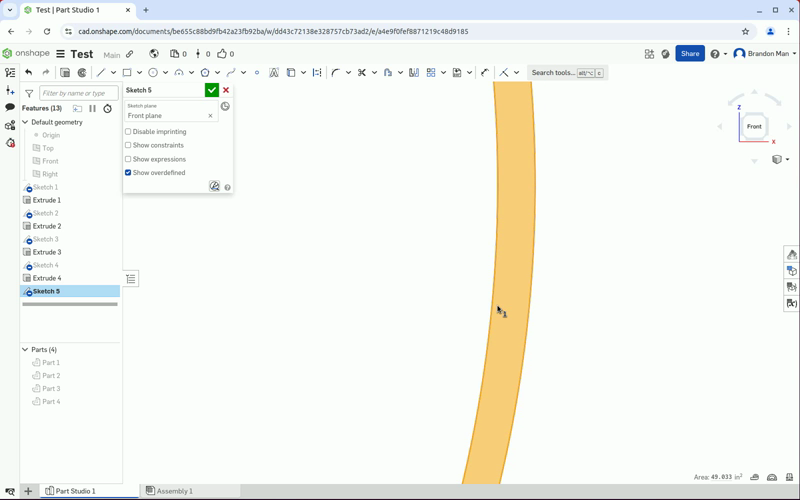
scroll(-6)
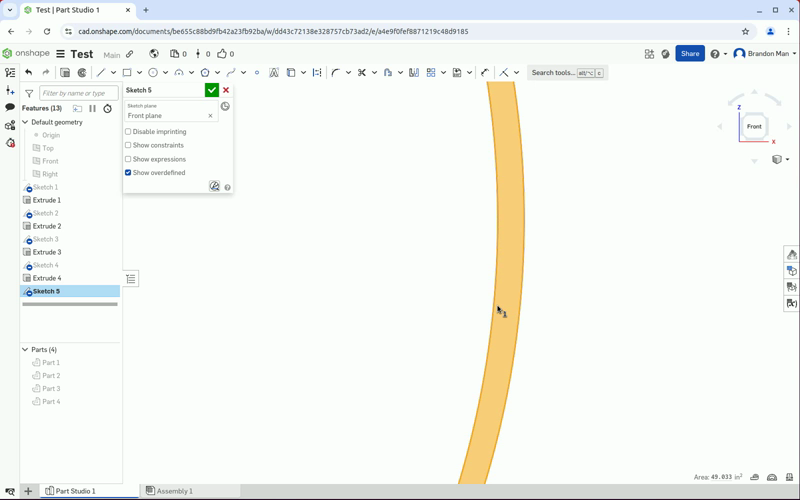
scroll(-6)
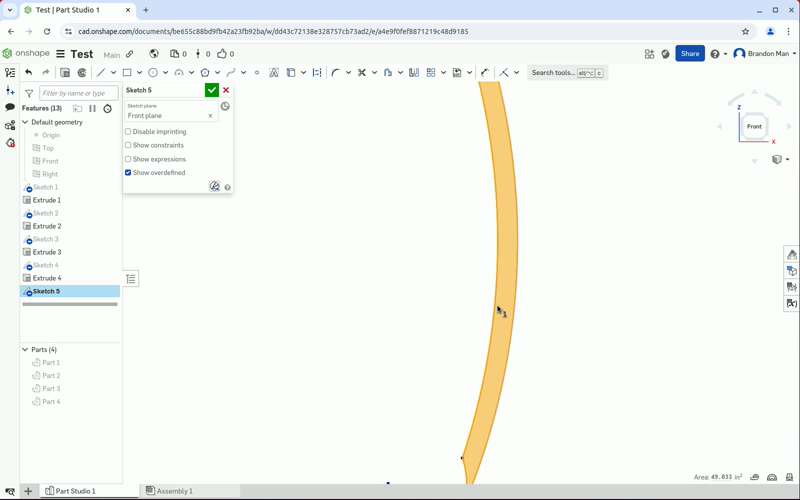
scroll(-6)
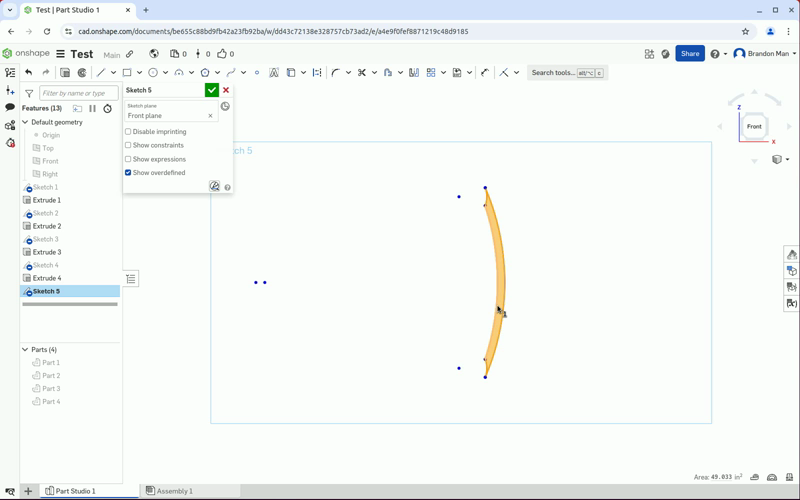
mouse_move(73, 352)
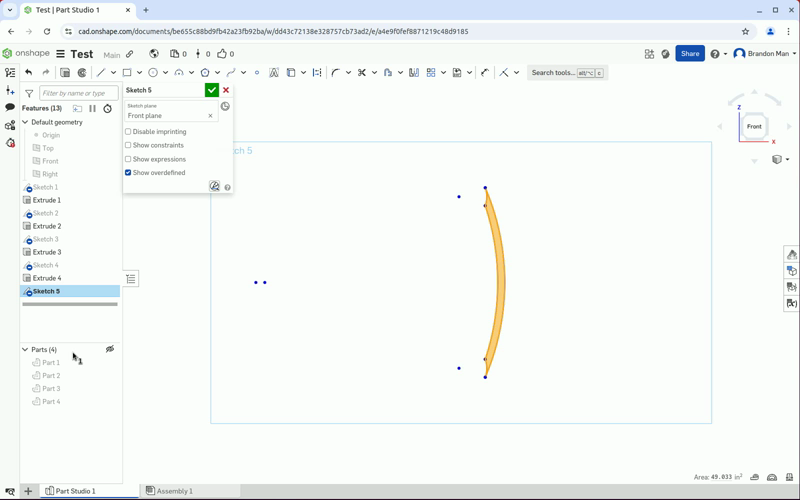
key(shift+y)
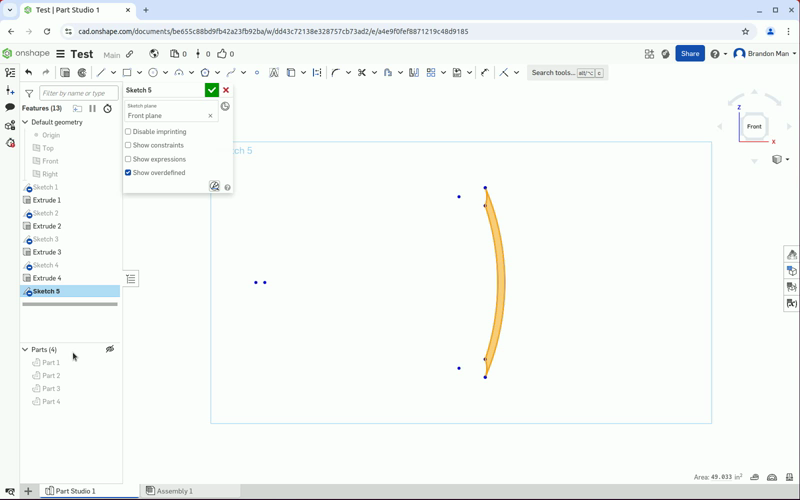
key(shift+e)
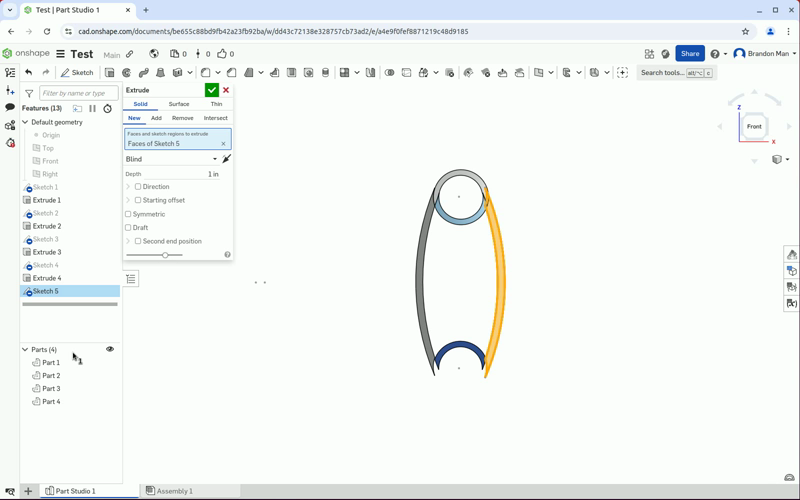
mouse_move(143, 106)
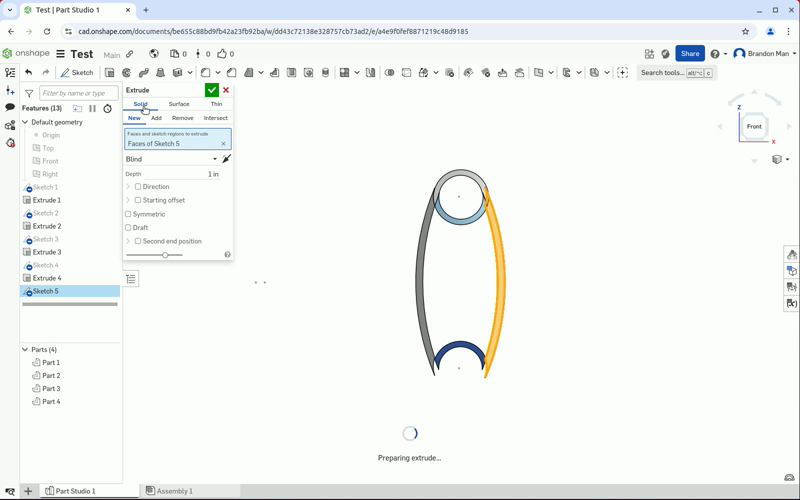
click(143, 106)
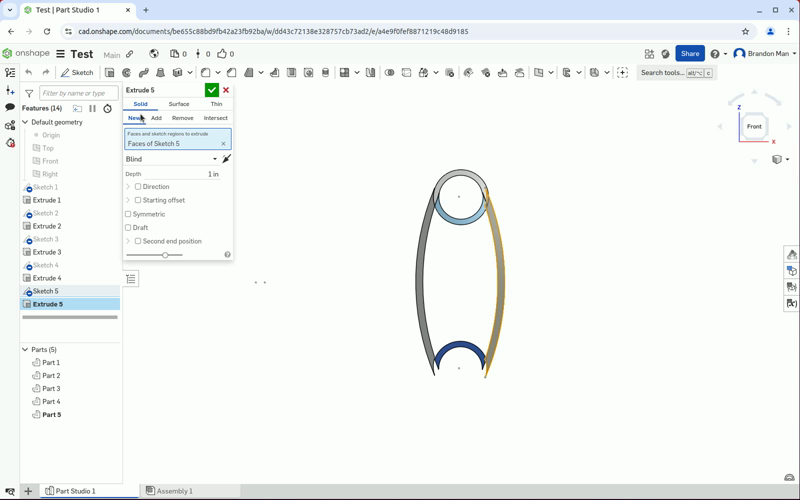
mouse_move(137, 120)
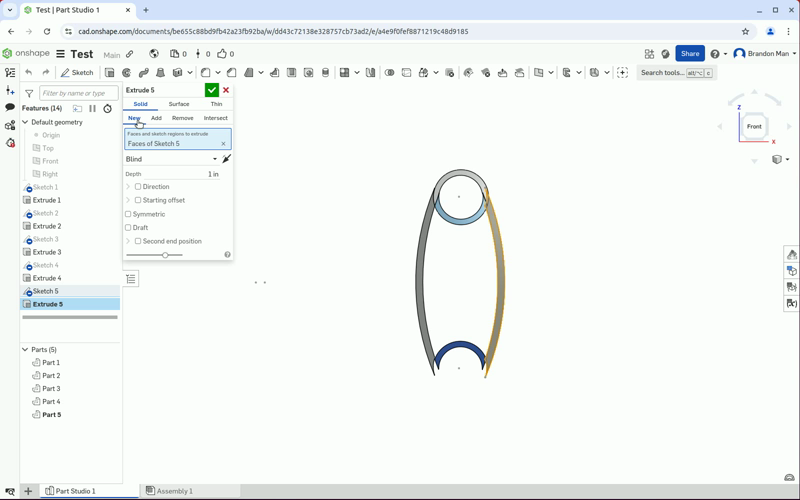
click(137, 120)
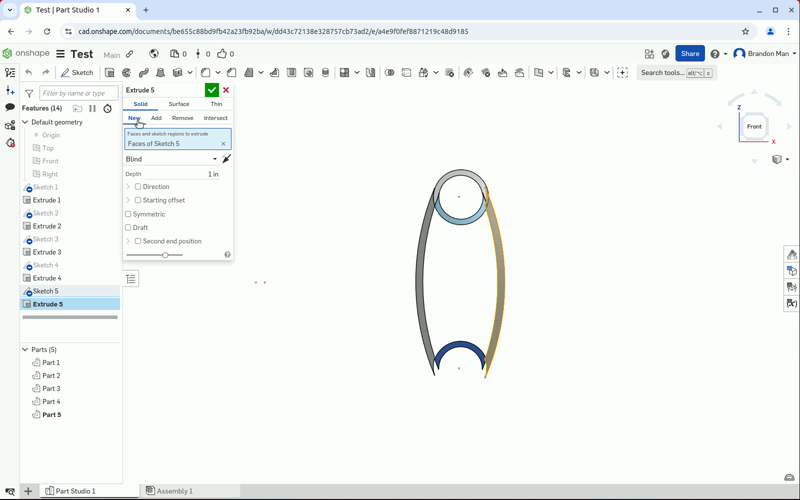
key(tab, 4)
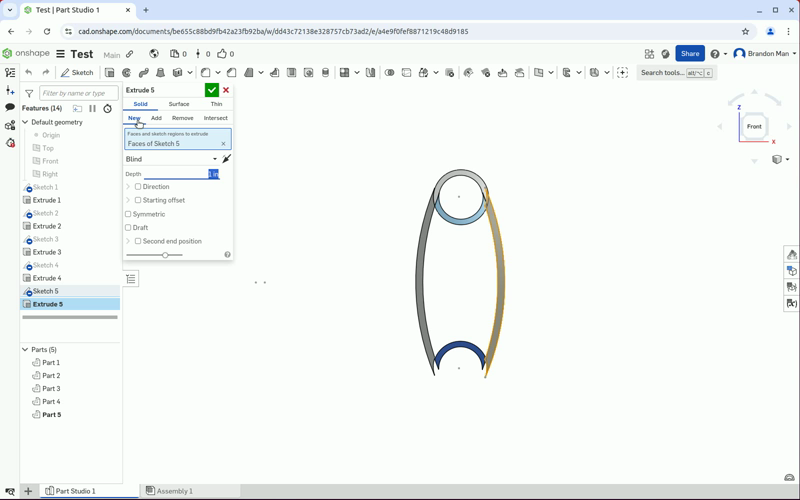
text(11.073)
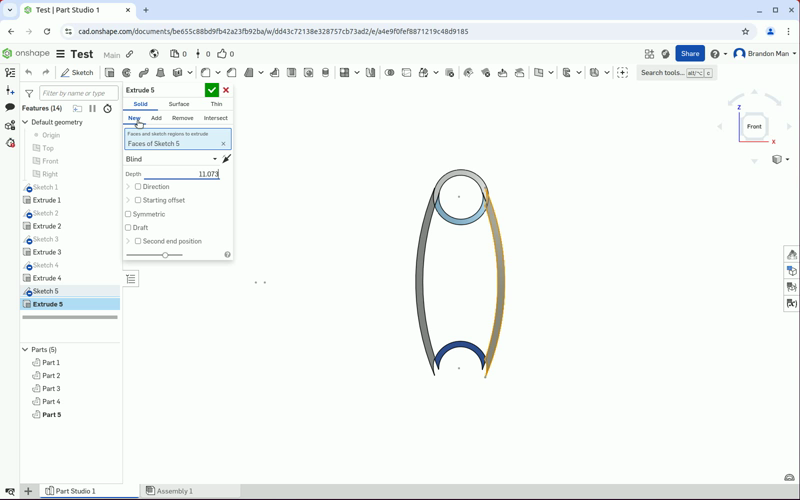
key(enter)
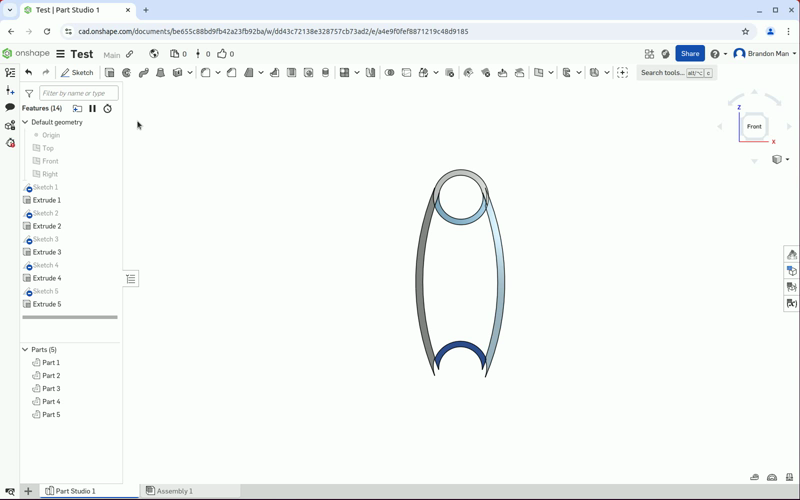
key(shift+h)
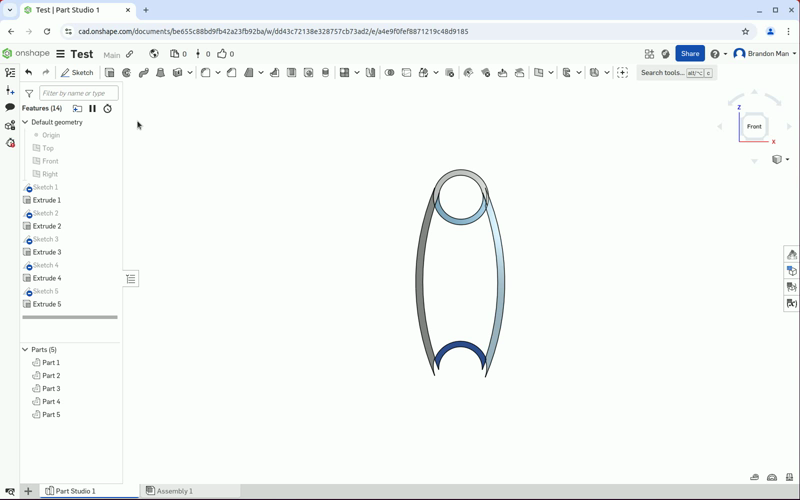
key(shift+h)
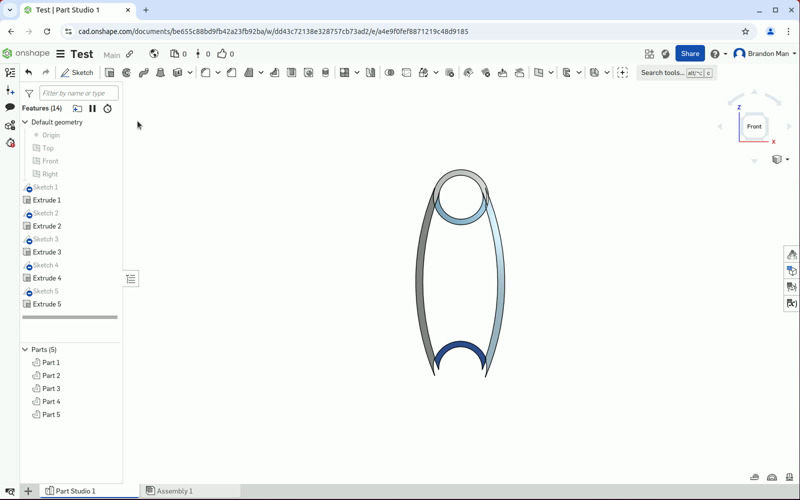
mouse_move(73, 189)
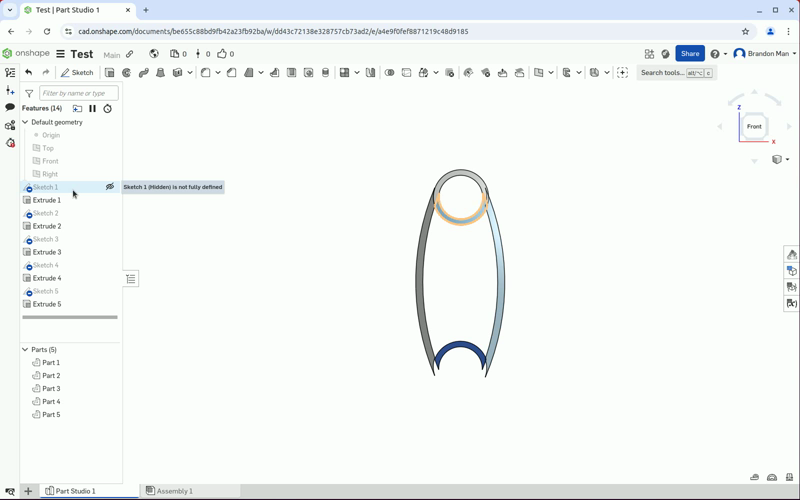
click(73, 189)
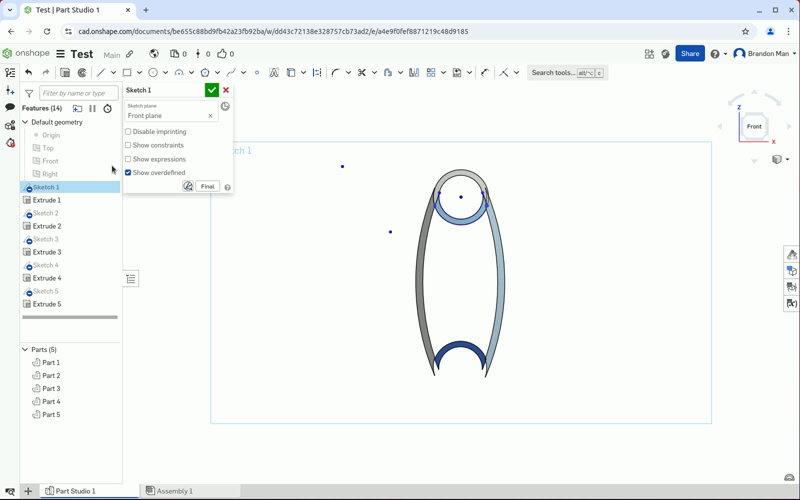
mouse_move(229, 92)
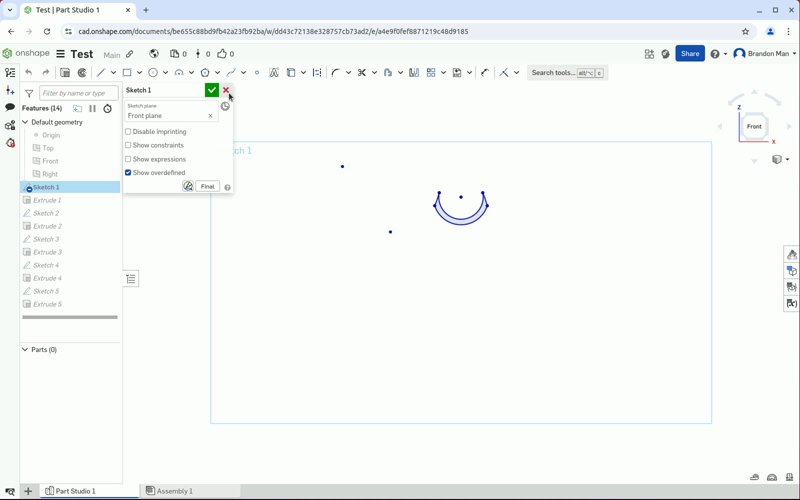
click(229, 92)
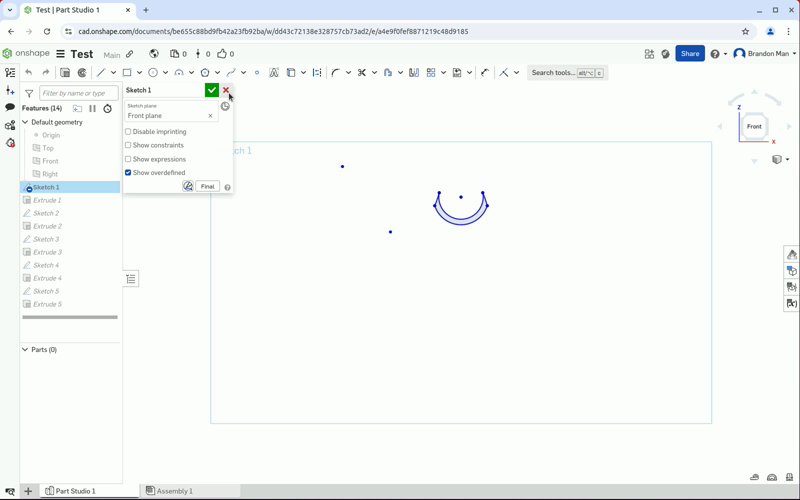
key(shift+s)
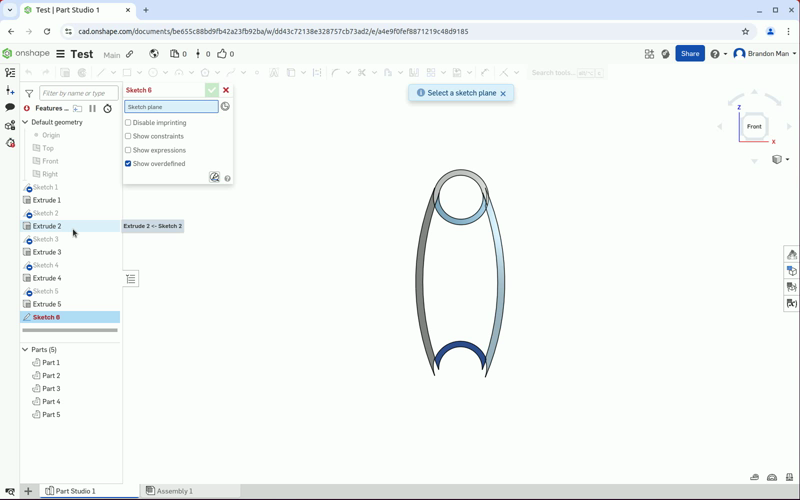
scroll(3)
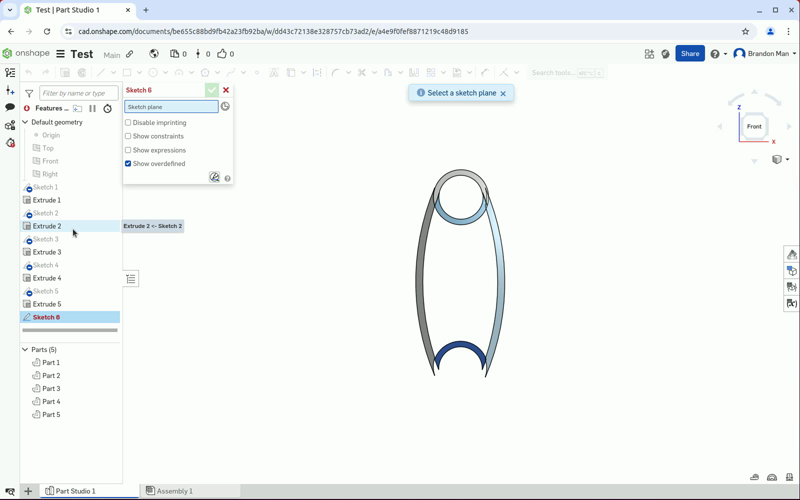
mouse_move(73, 163)
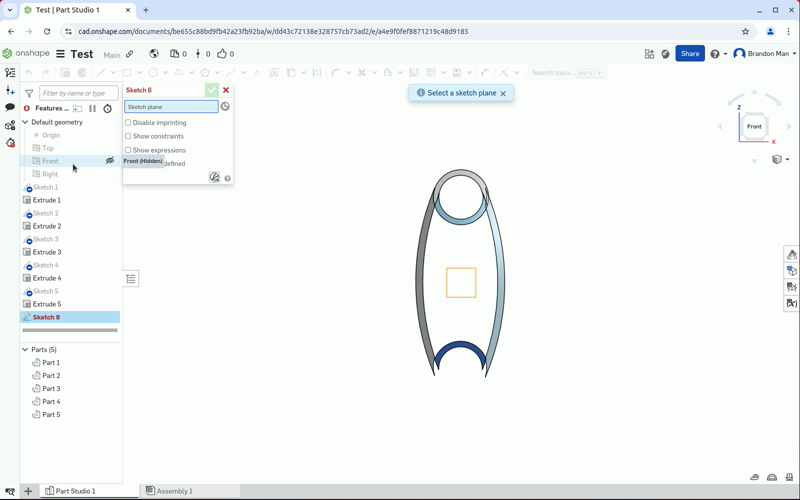
click(73, 163)
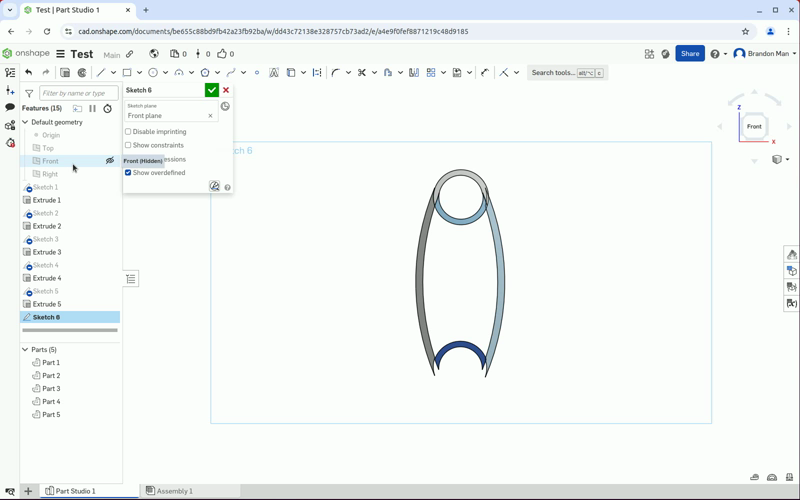
mouse_move(73, 352)
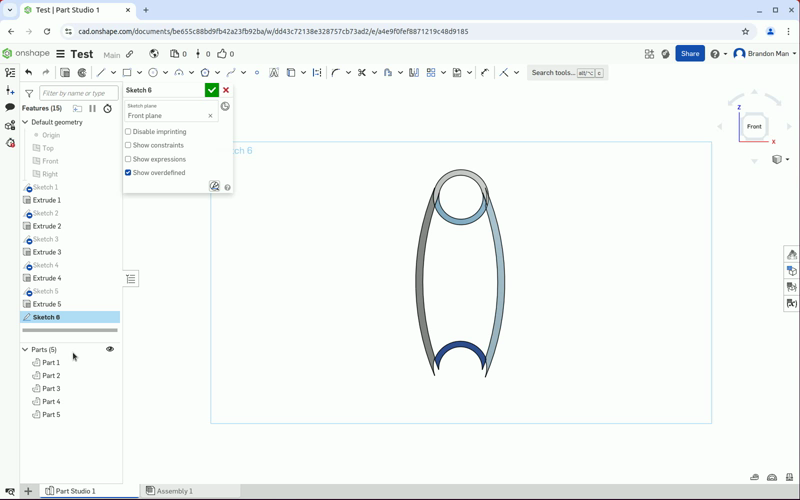
key(y)
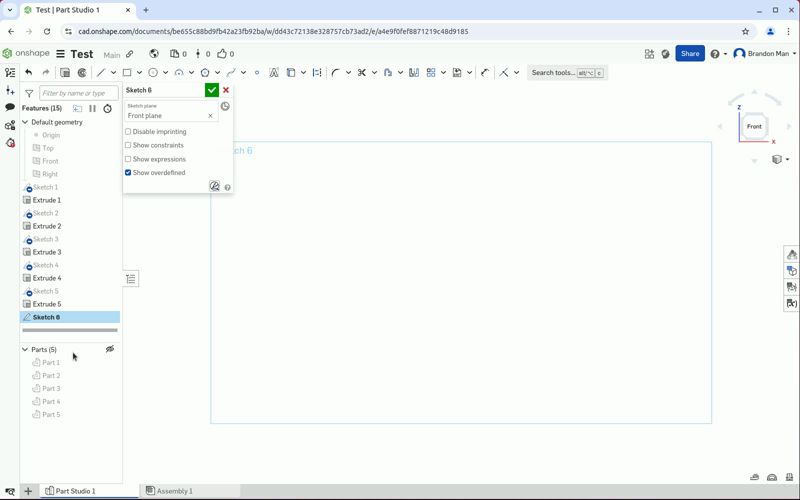
key(a)
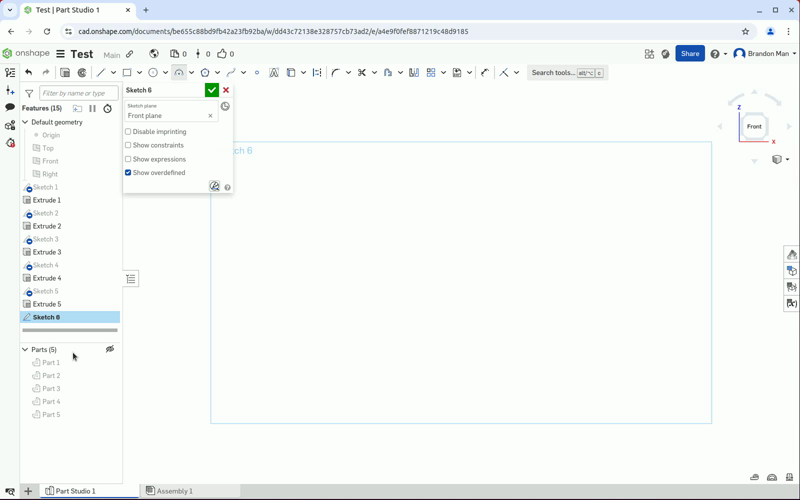
key_down(shift)
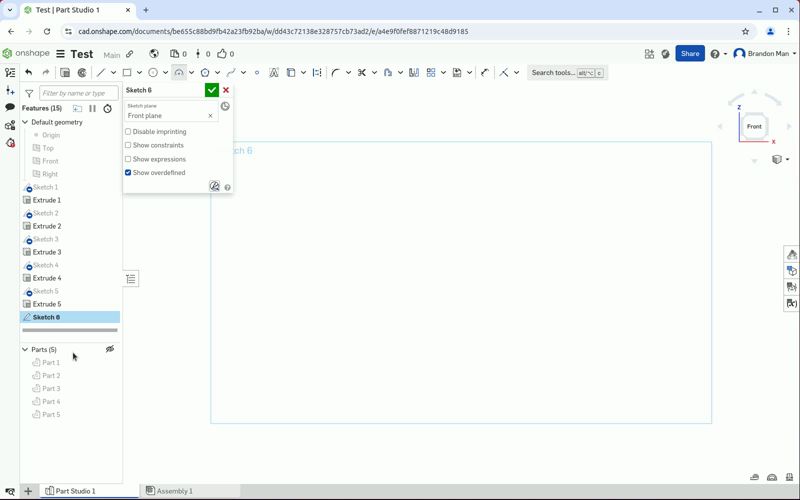
mouse_move(434, 359)
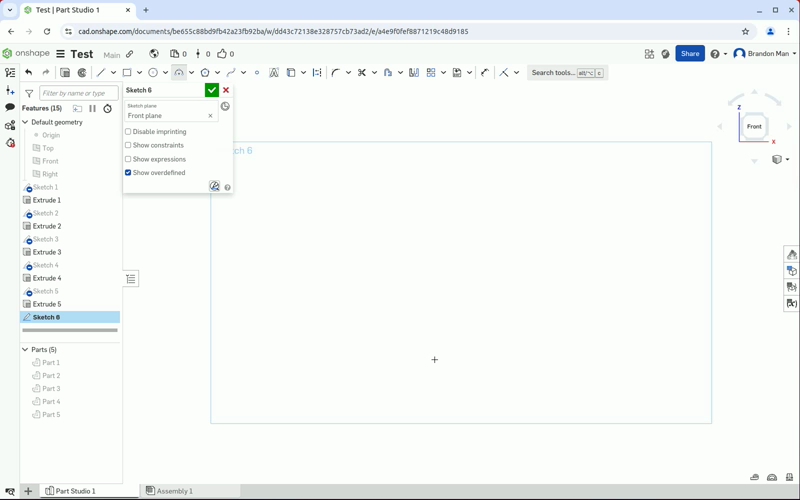
click(434, 359)
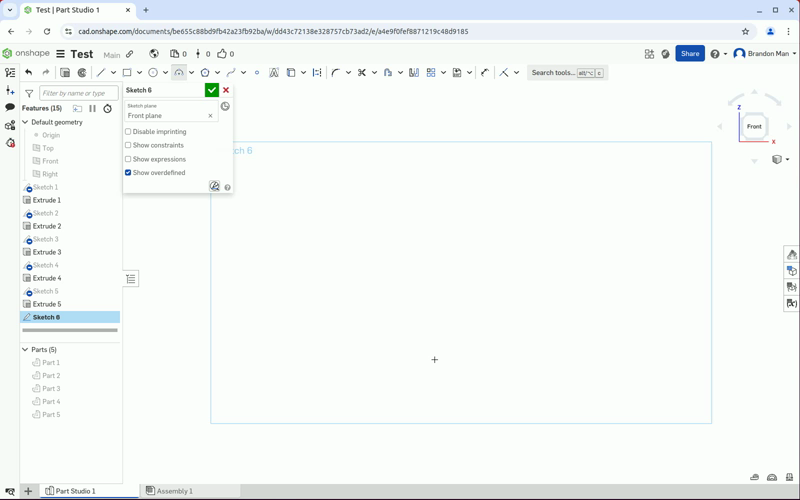
key_up(shift)
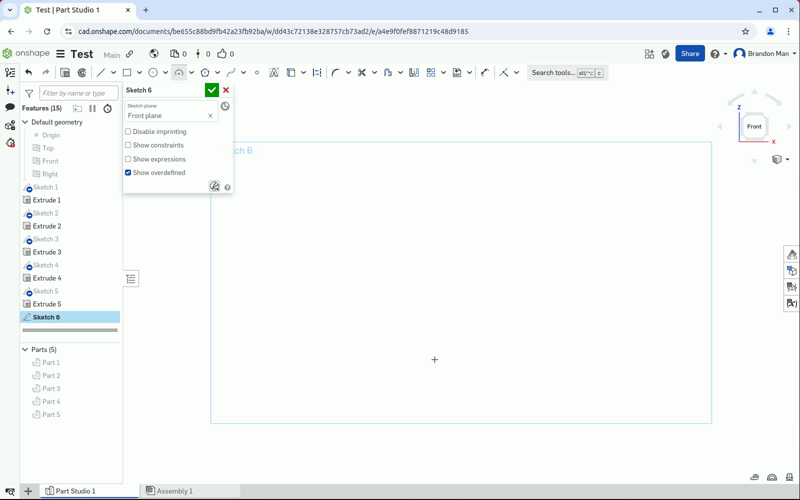
key_down(shift)
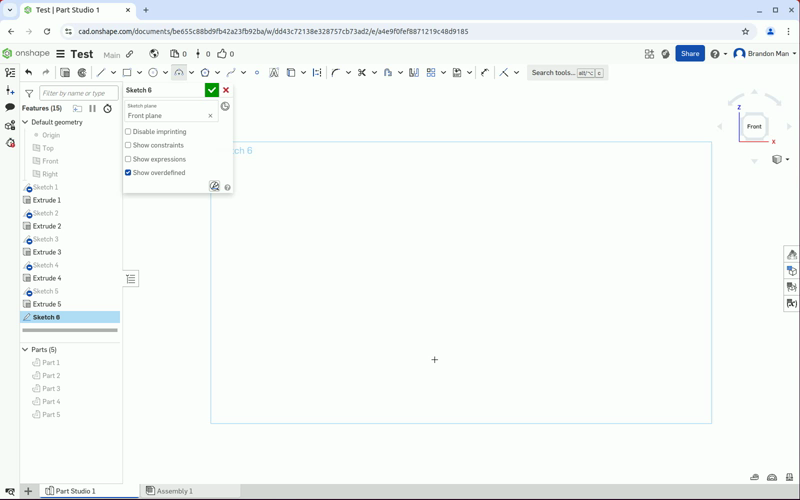
mouse_move(438, 369)
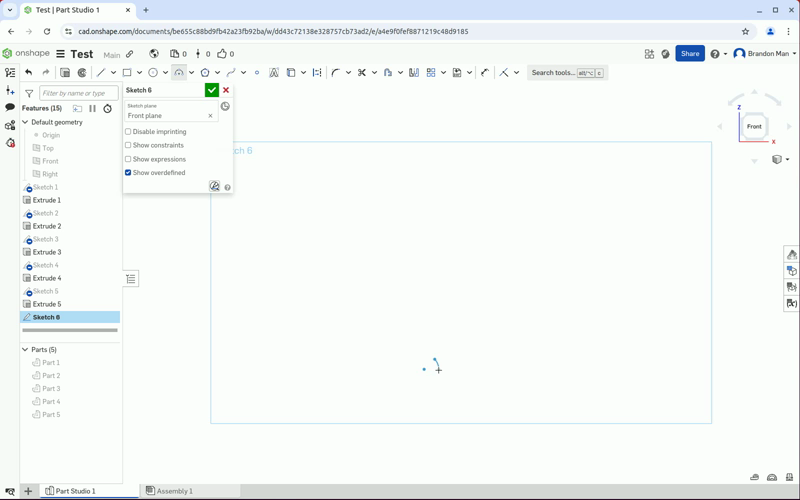
click(438, 369)
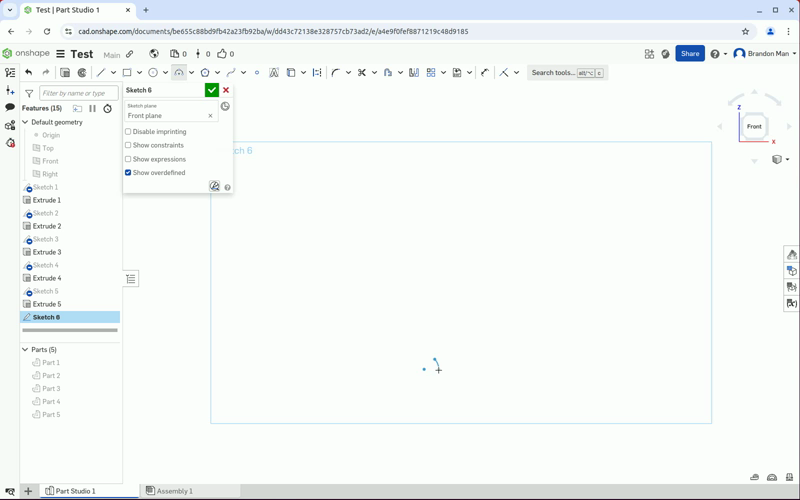
mouse_move(436, 364)
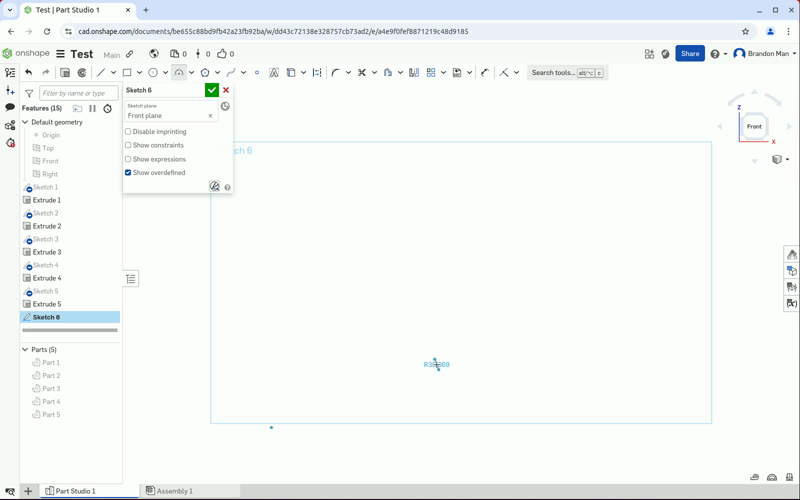
click(436, 364)
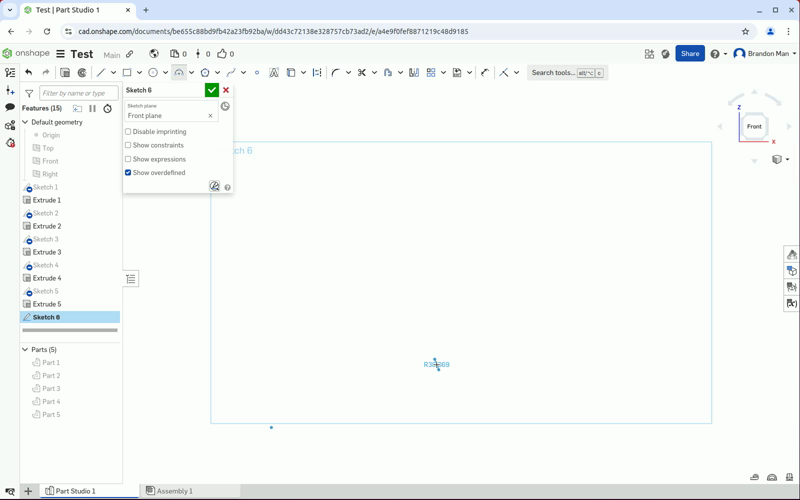
key_up(shift)
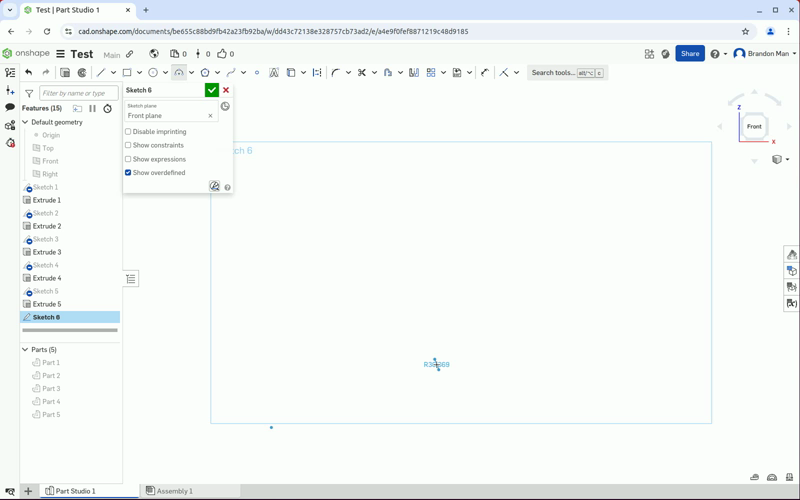
mouse_move(438, 369)
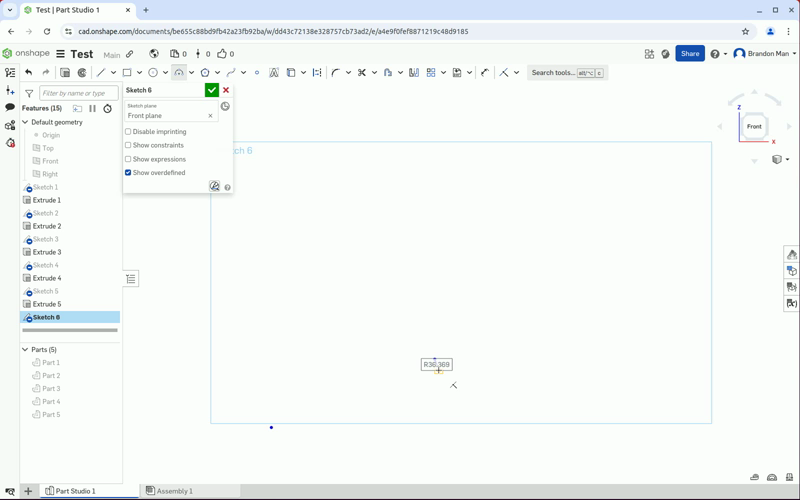
click(438, 369)
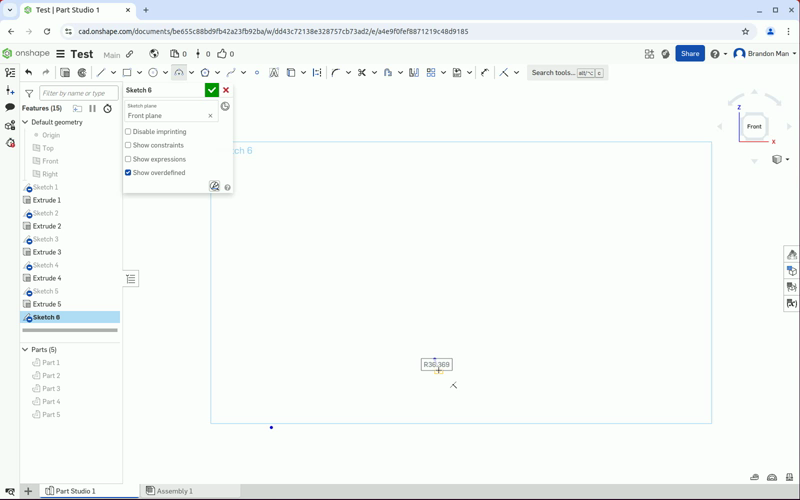
key_down(shift)
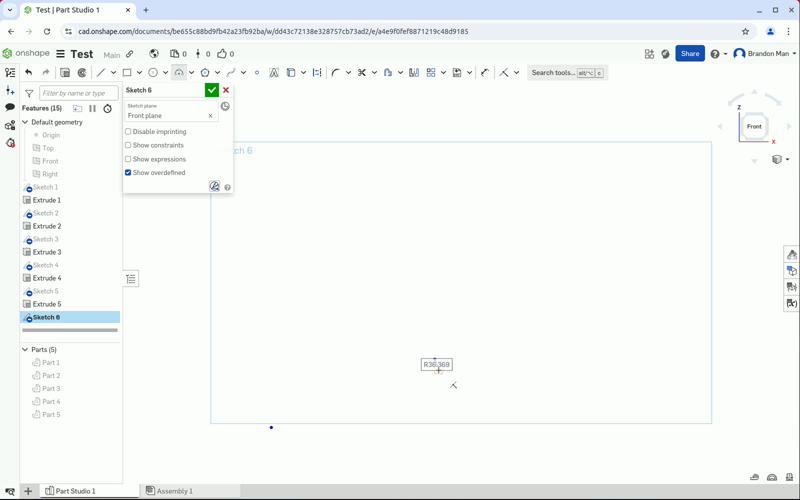
mouse_move(481, 369)
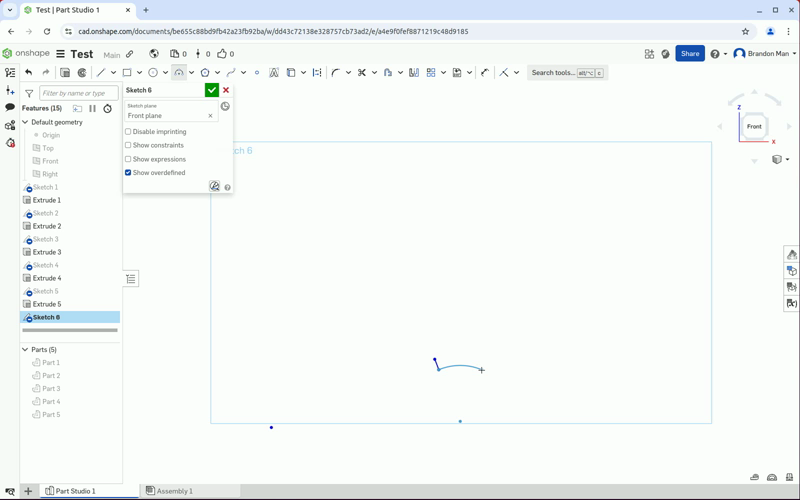
click(481, 369)
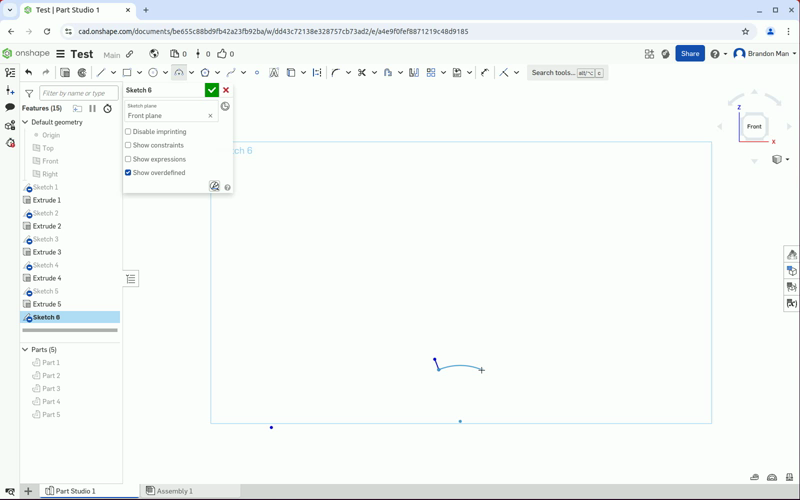
mouse_move(460, 389)
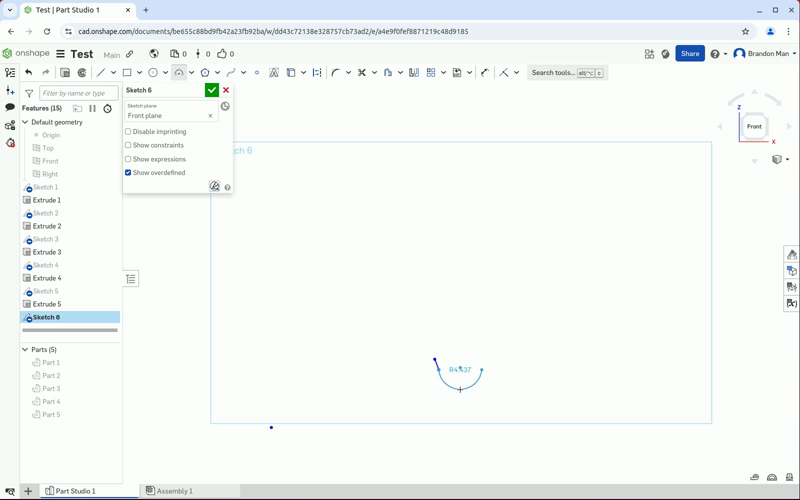
click(460, 389)
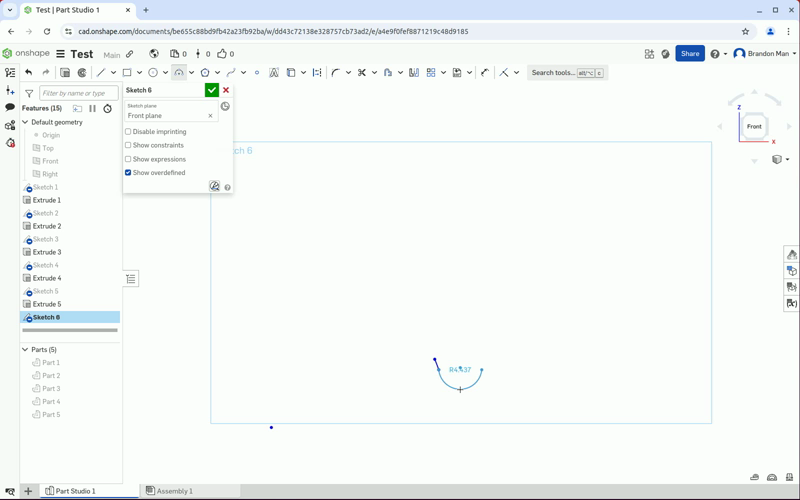
key_up(shift)
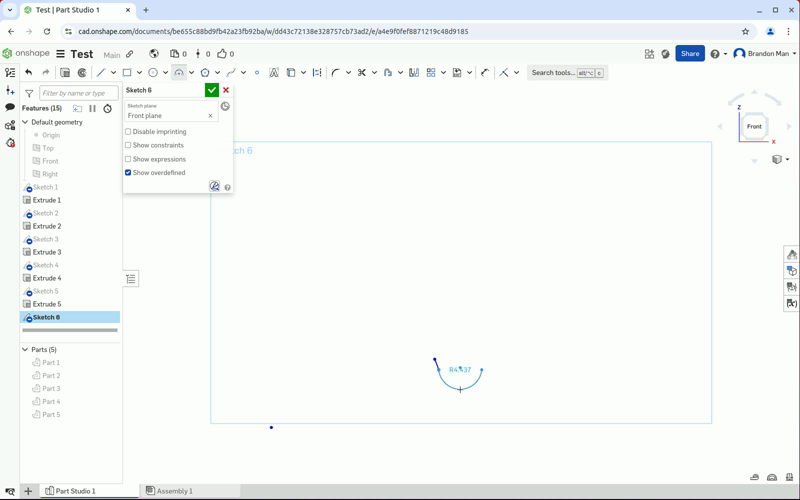
mouse_move(481, 369)
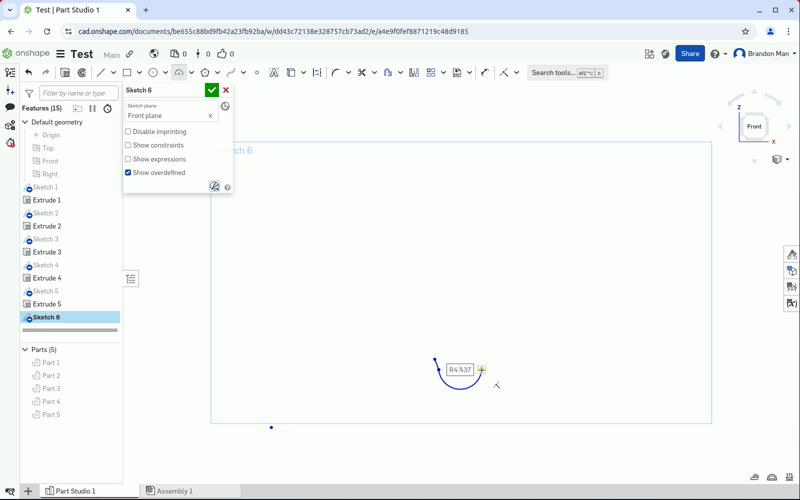
click(481, 369)
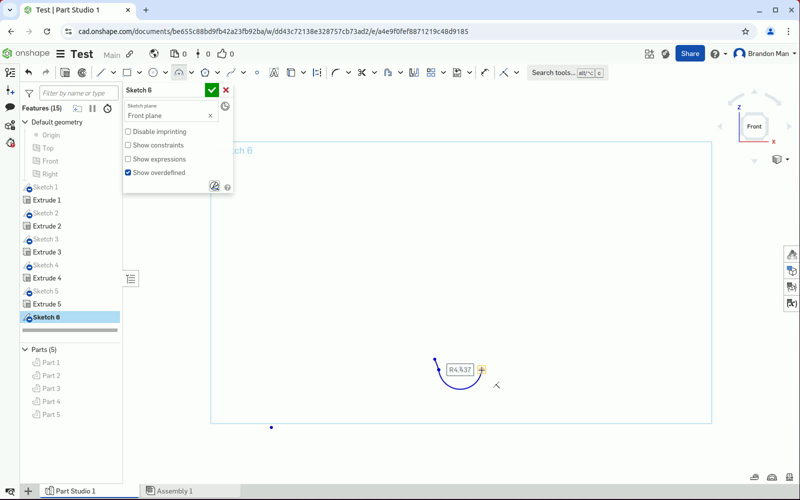
key_down(shift)
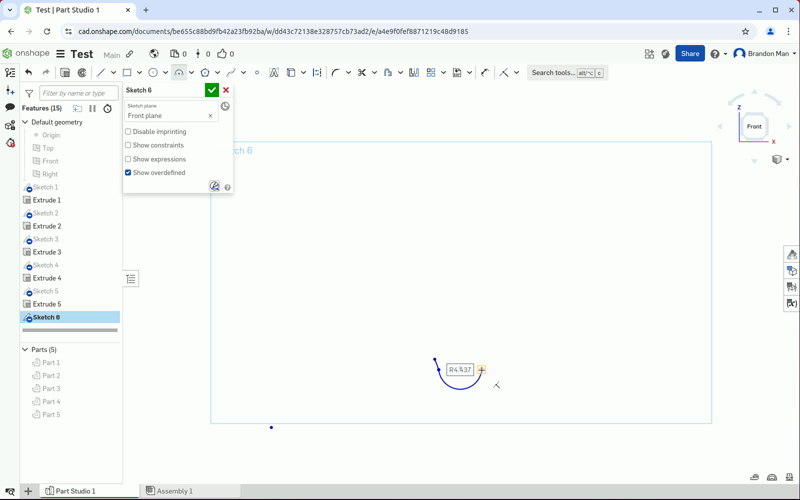
mouse_move(485, 359)
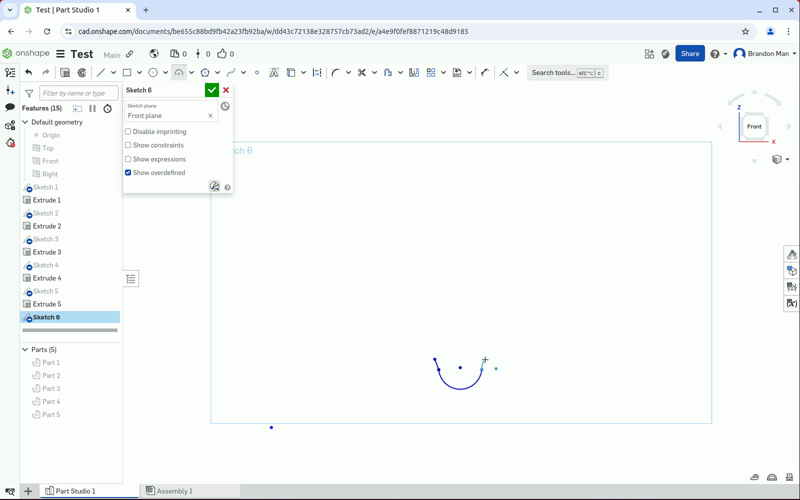
click(485, 359)
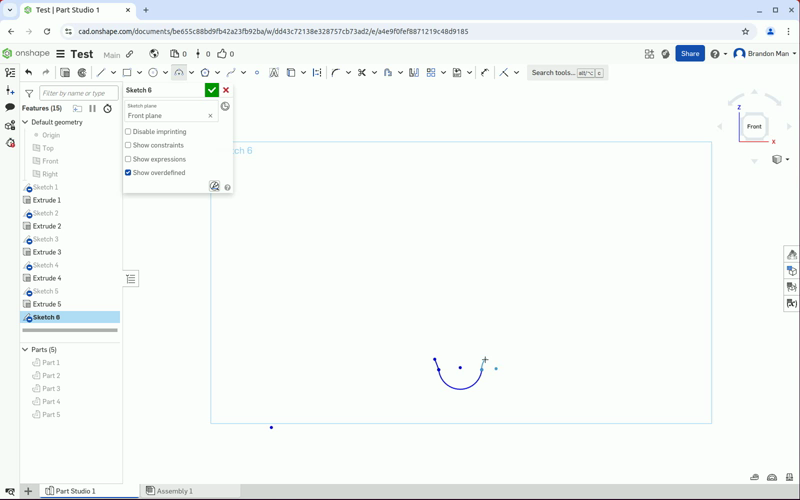
mouse_move(483, 364)
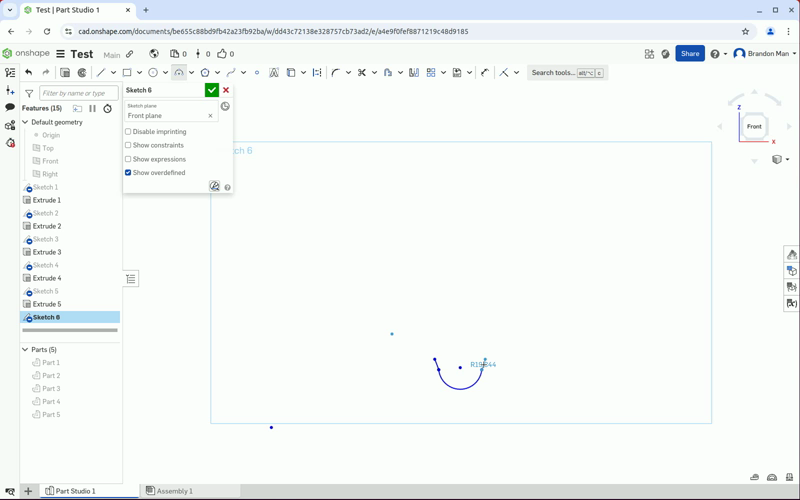
click(483, 364)
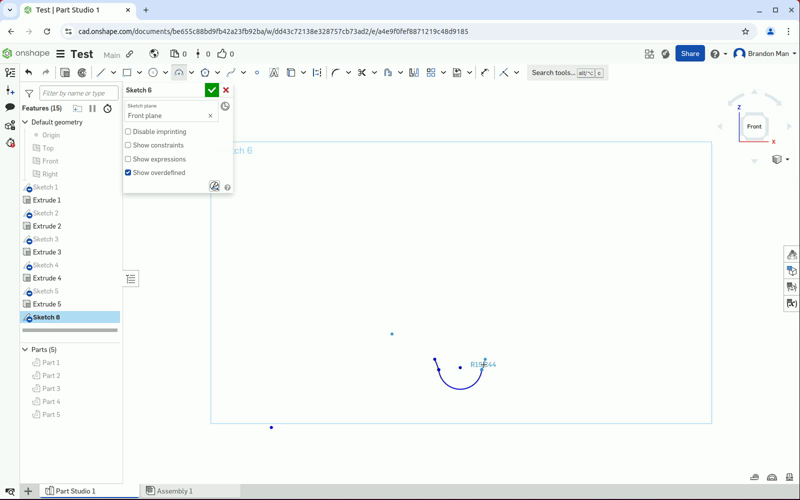
key_up(shift)
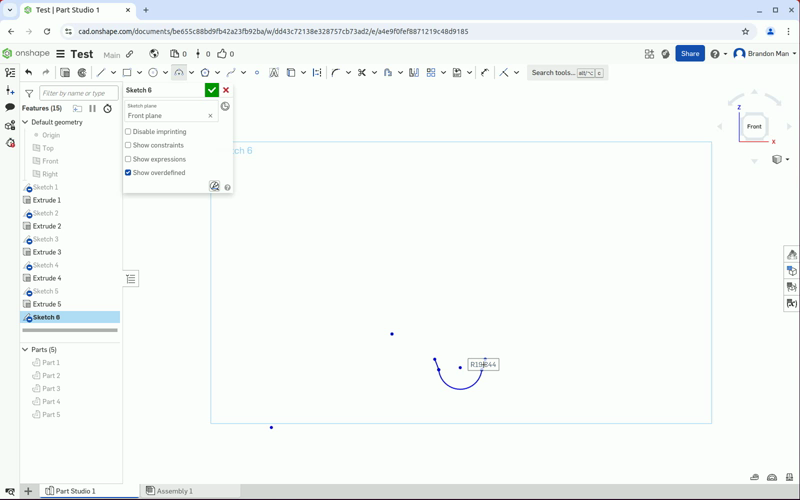
mouse_move(485, 359)
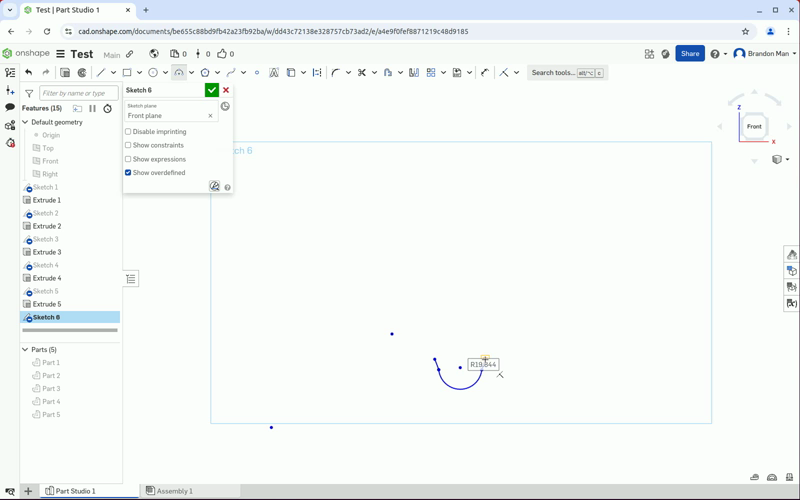
click(485, 359)
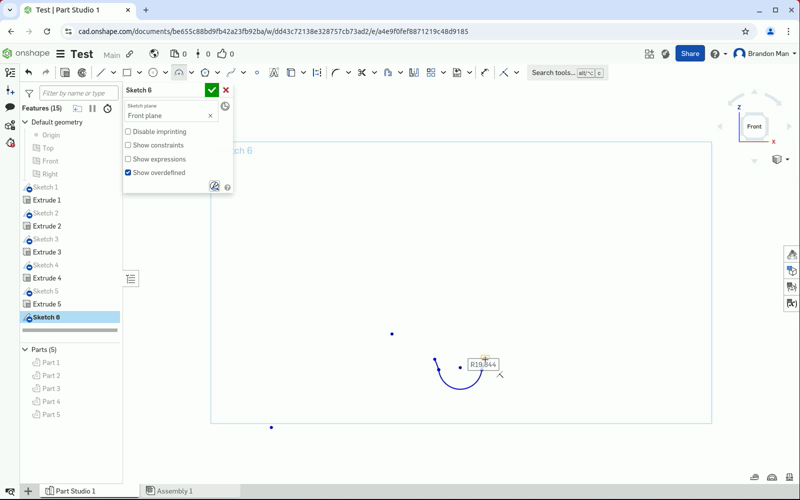
mouse_move(434, 359)
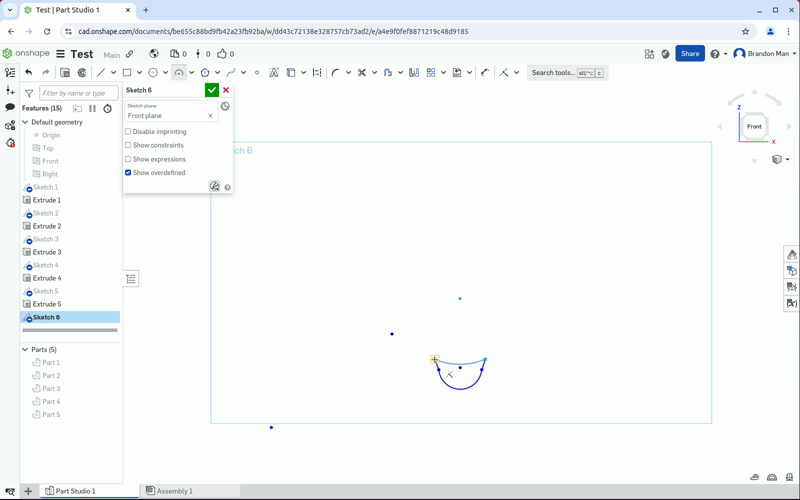
click(434, 359)
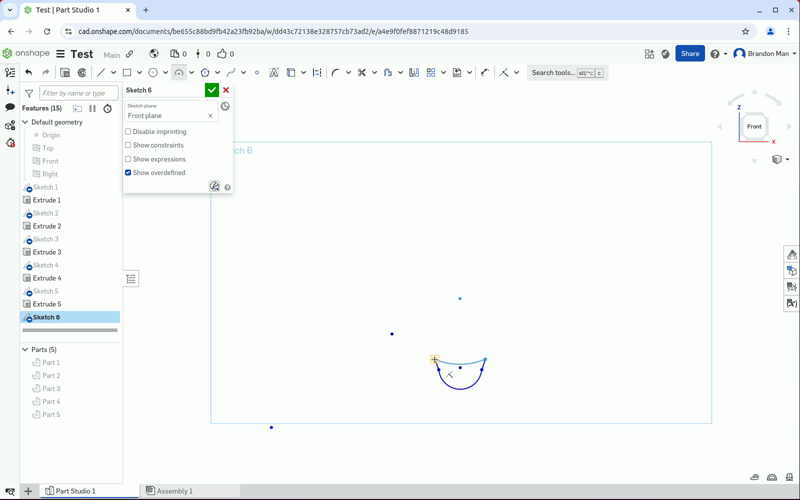
key_down(shift)
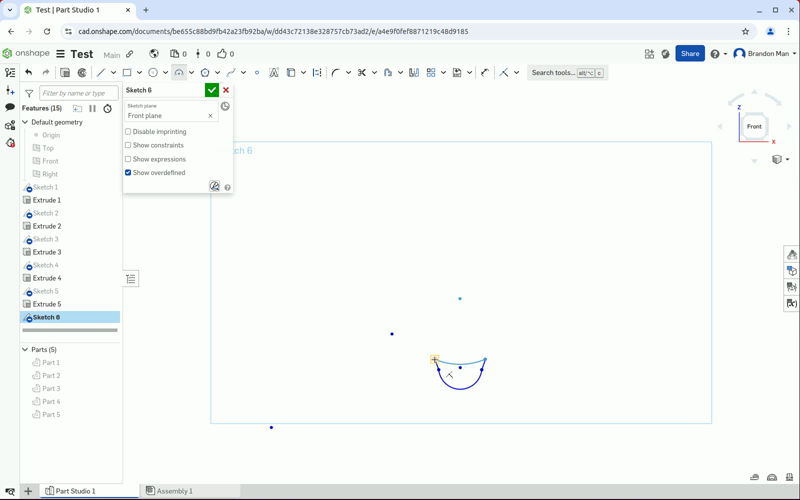
mouse_move(460, 395)
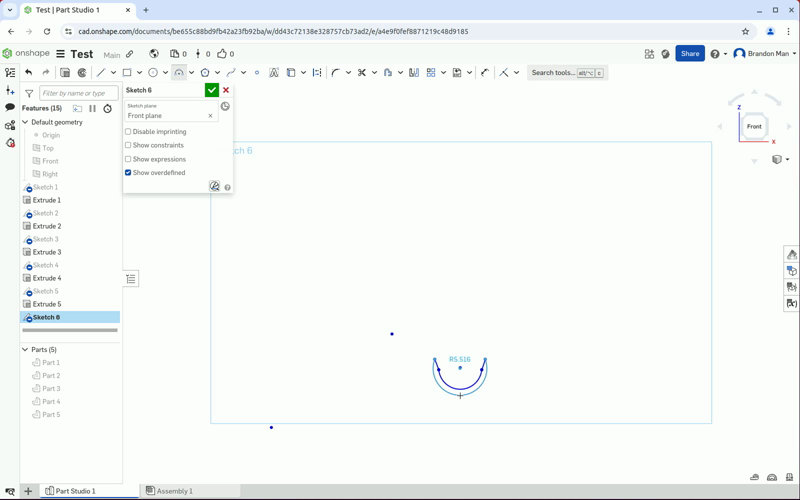
click(460, 395)
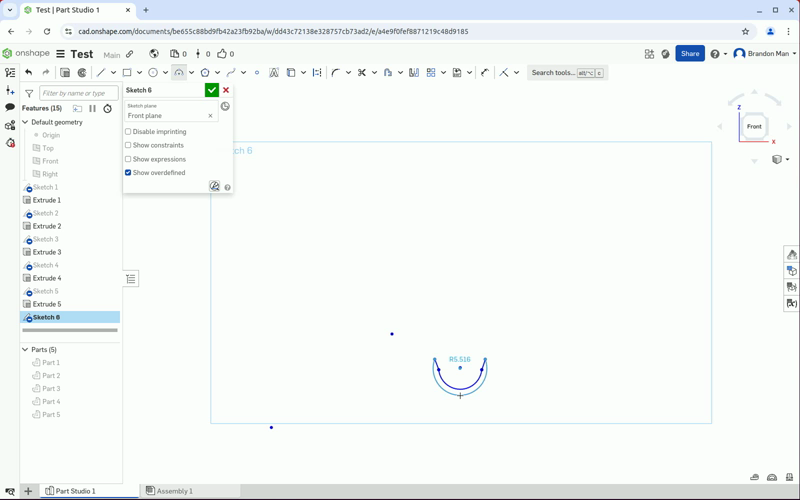
key_up(shift)
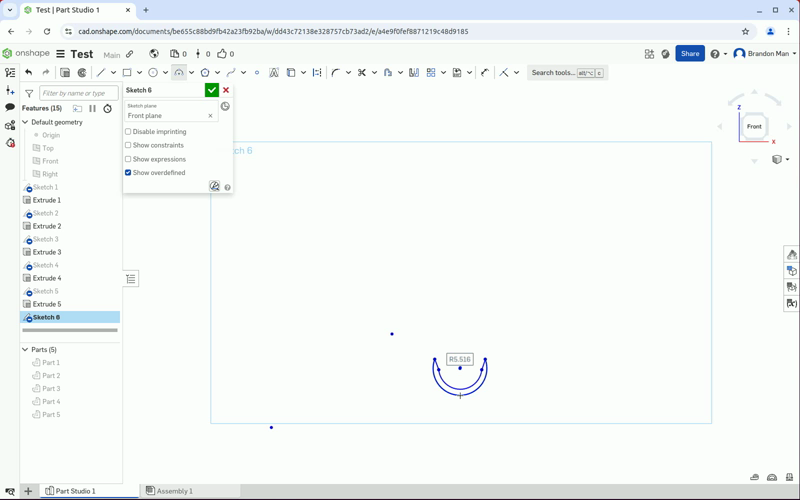
key(esc)
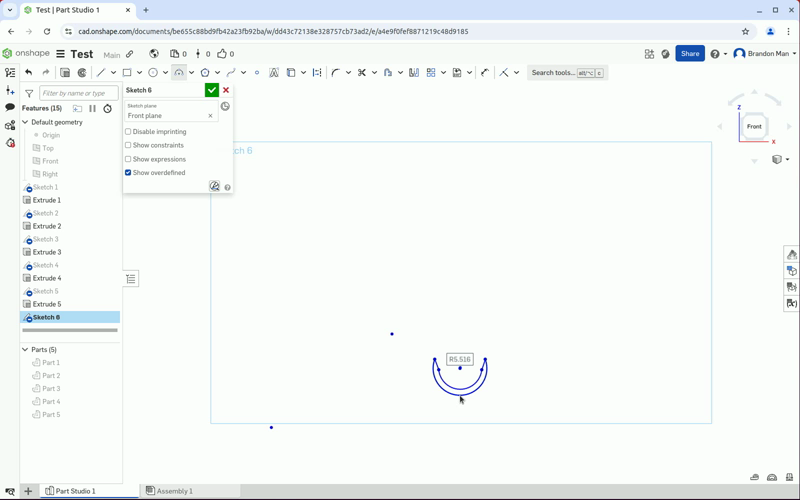
mouse_move(436, 379)
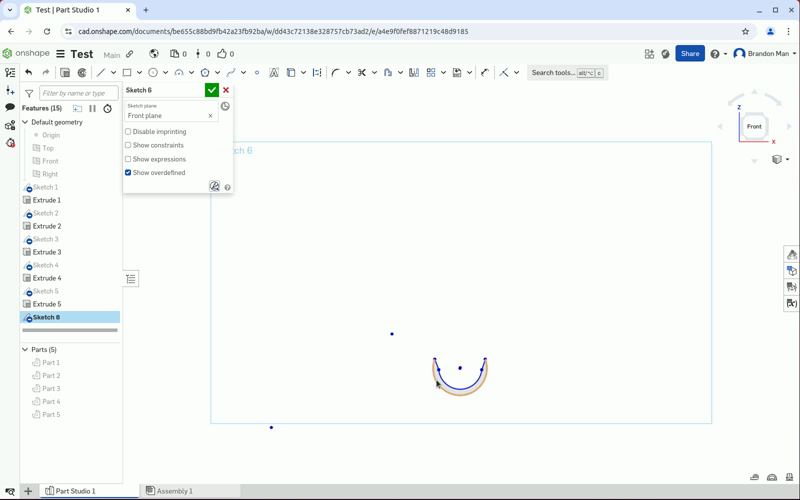
scroll(6)
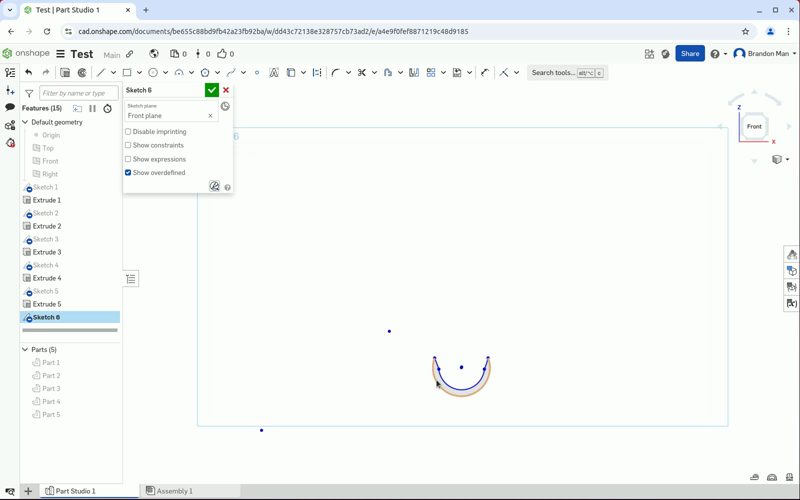
scroll(6)
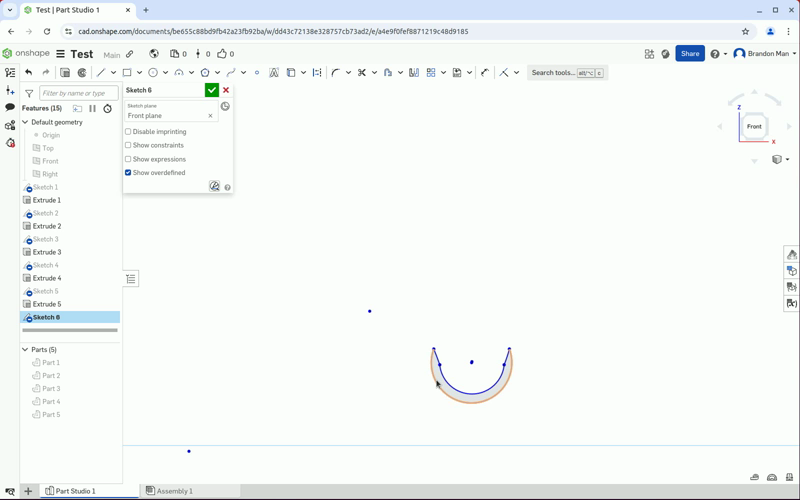
scroll(6)
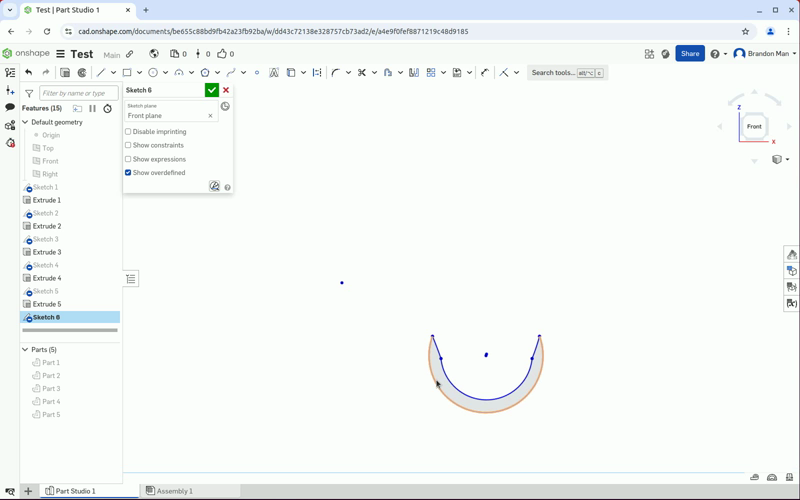
scroll(6)
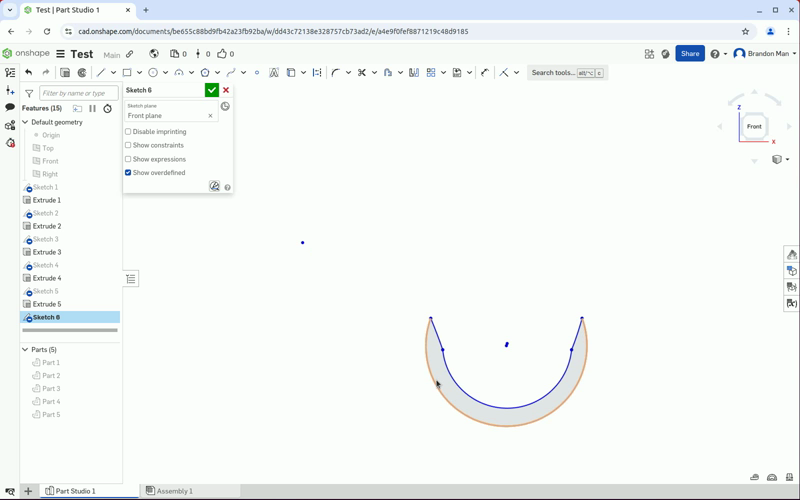
scroll(6)
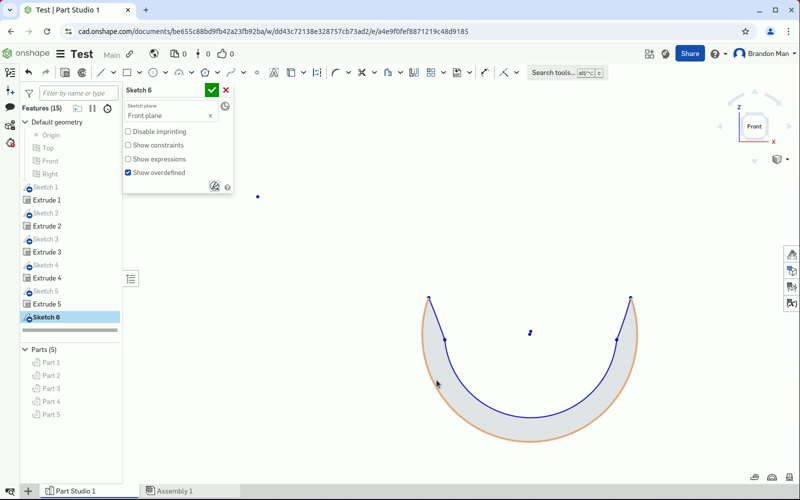
scroll(6)
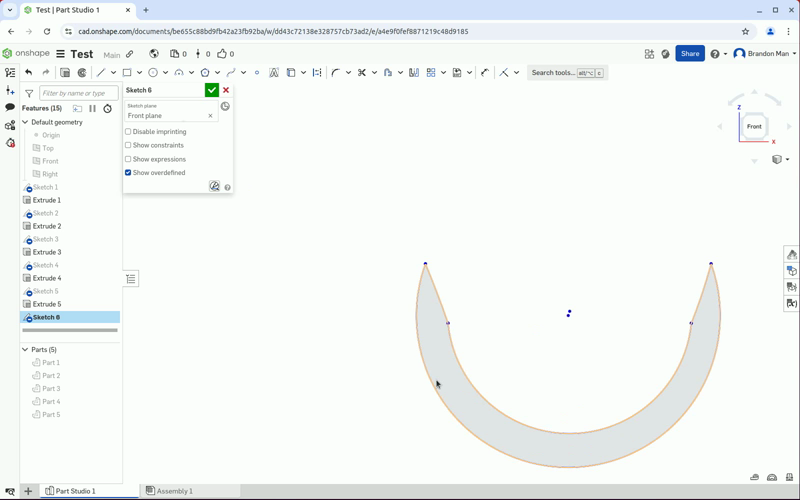
scroll(6)
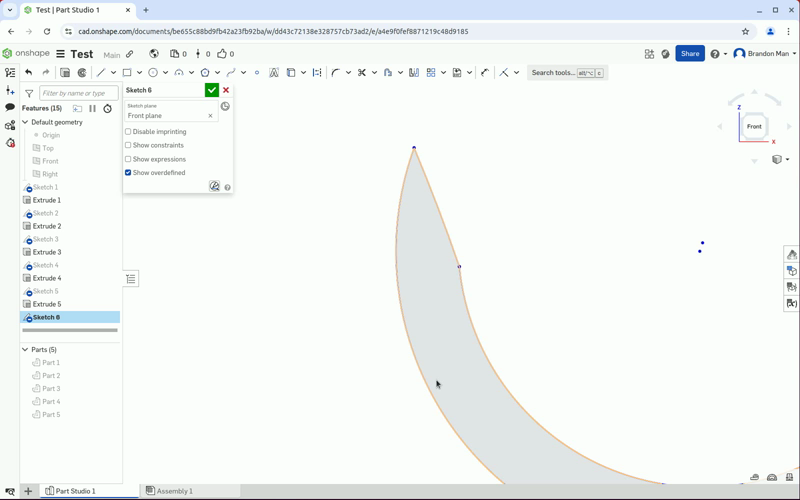
click(436, 379)
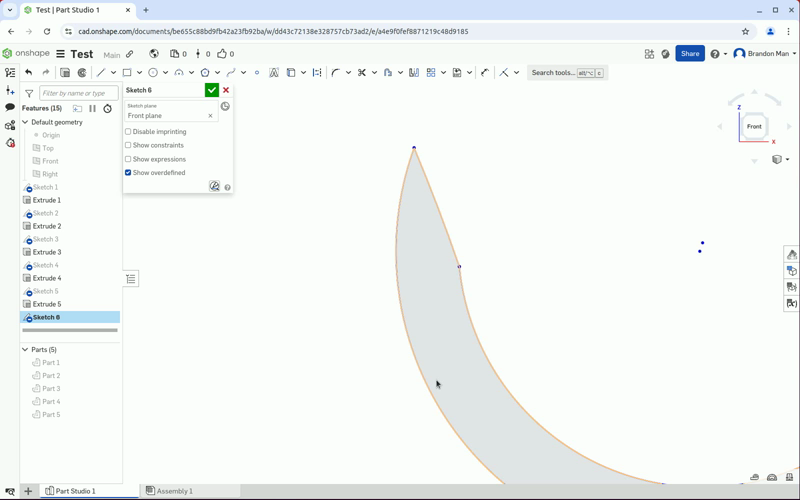
scroll(-6)
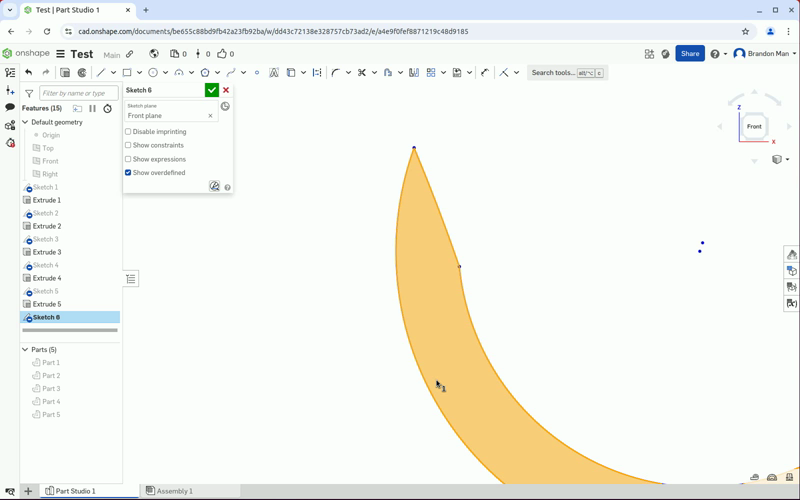
scroll(-6)
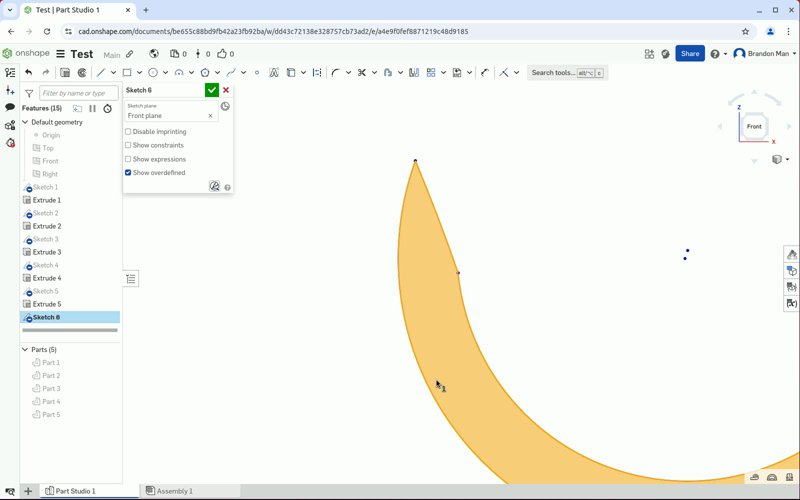
scroll(-6)
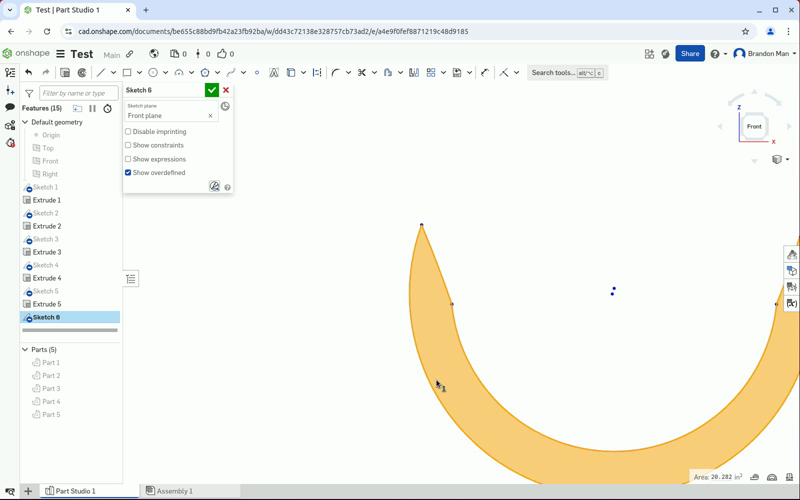
scroll(-6)
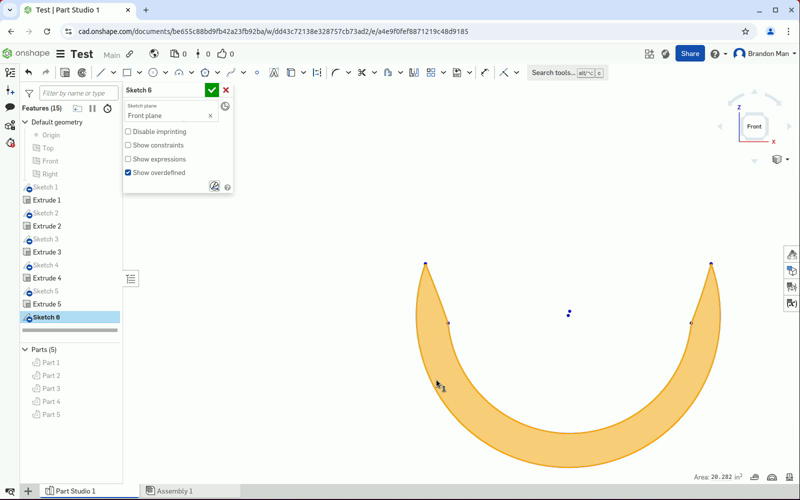
scroll(-6)
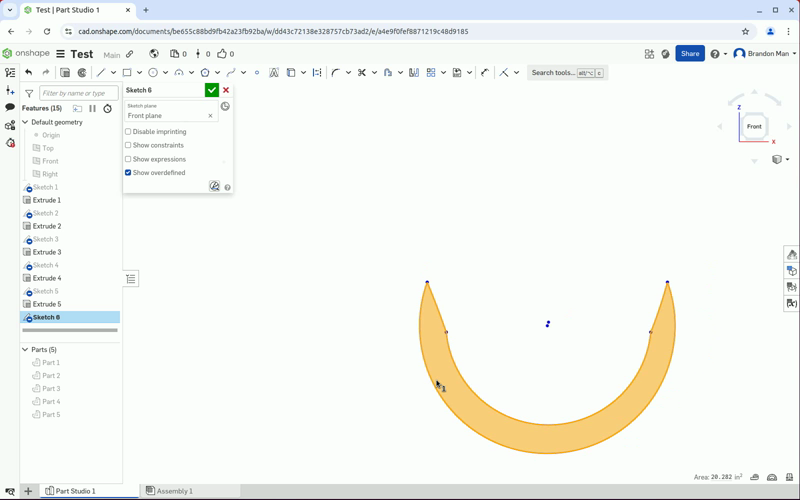
scroll(-6)
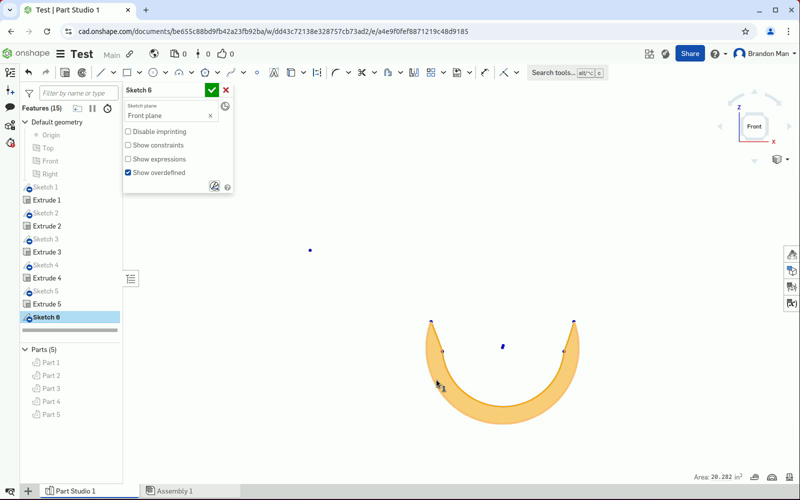
scroll(-6)
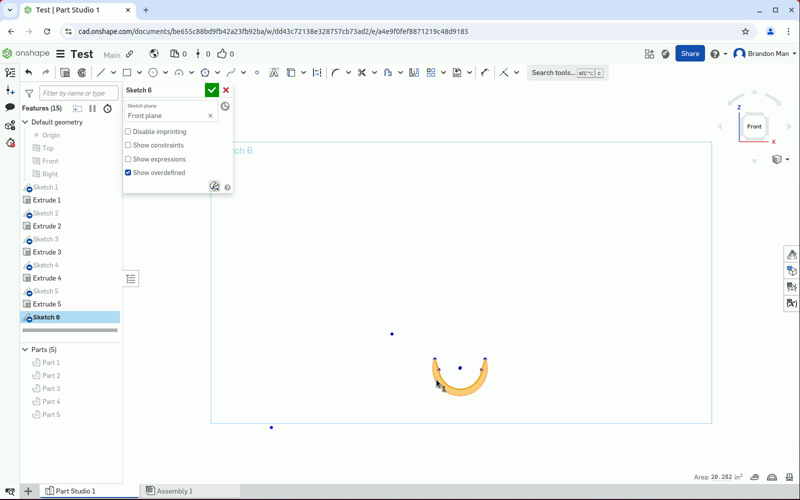
mouse_move(73, 352)
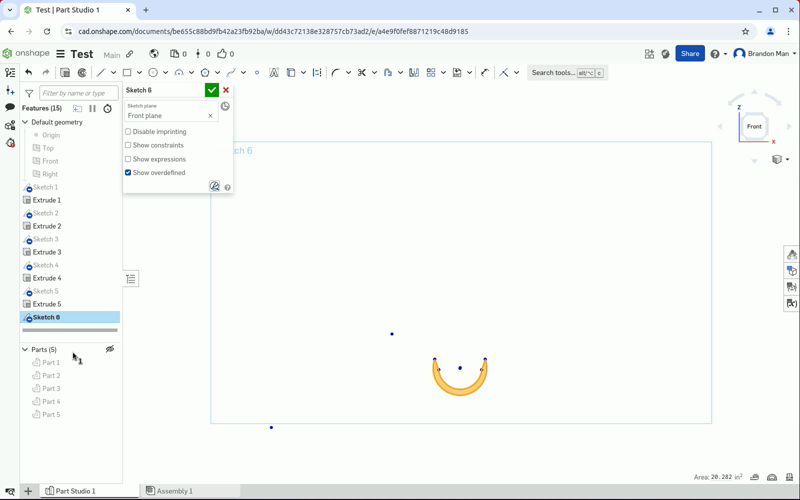
key(shift+y)
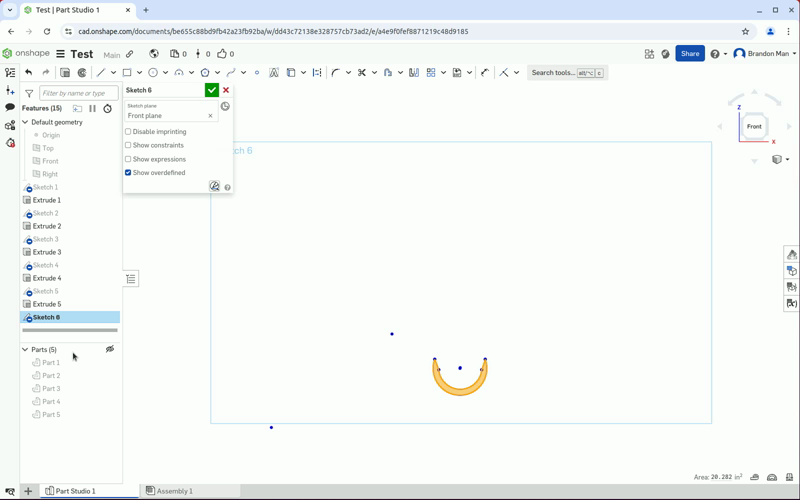
key(shift+e)
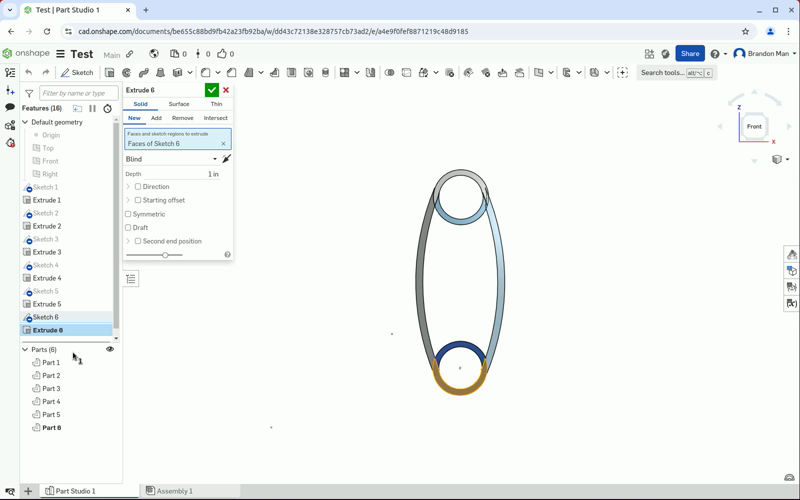
mouse_move(143, 106)
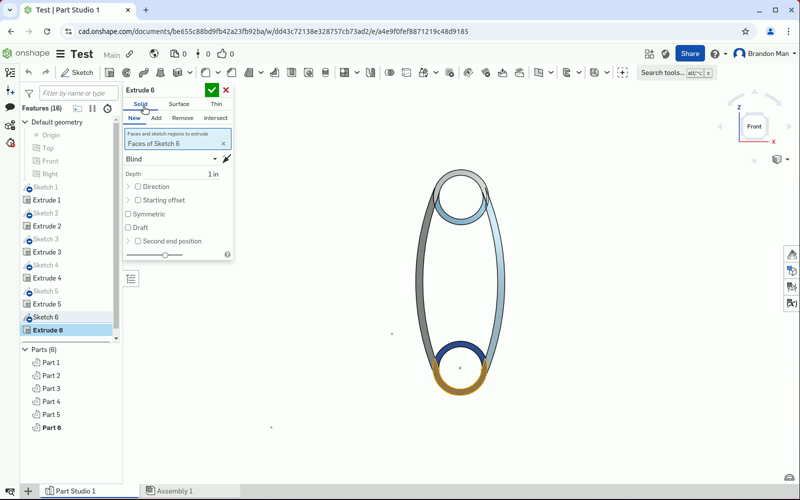
click(143, 106)
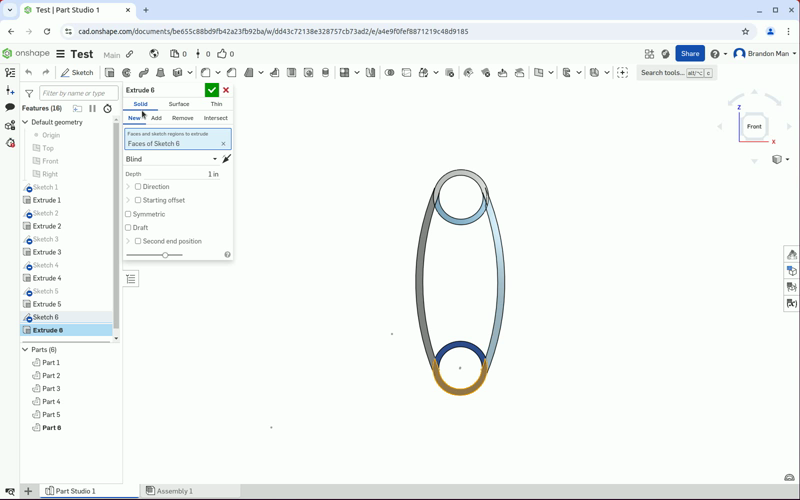
mouse_move(137, 120)
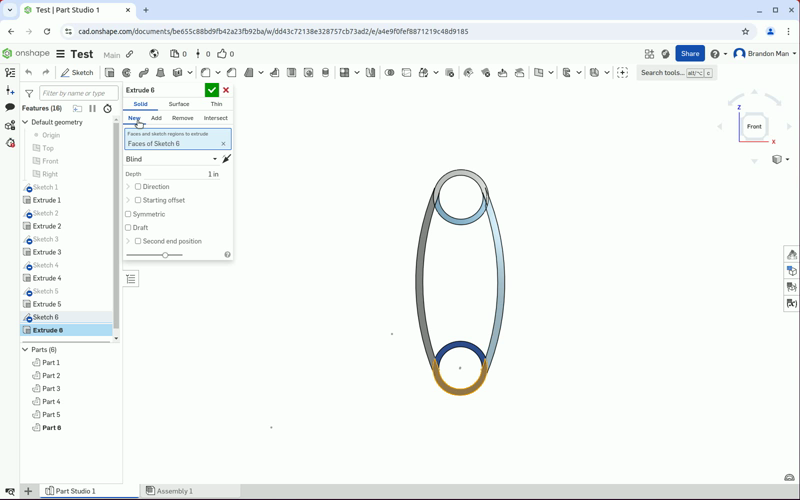
click(137, 120)
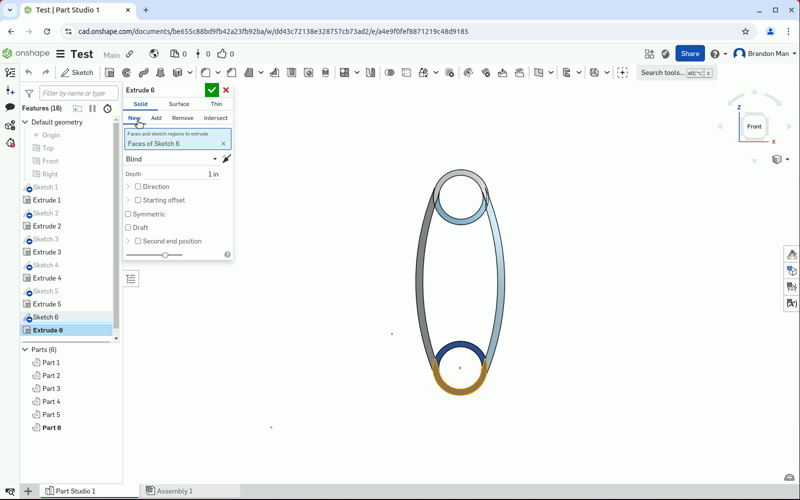
key(tab, 4)
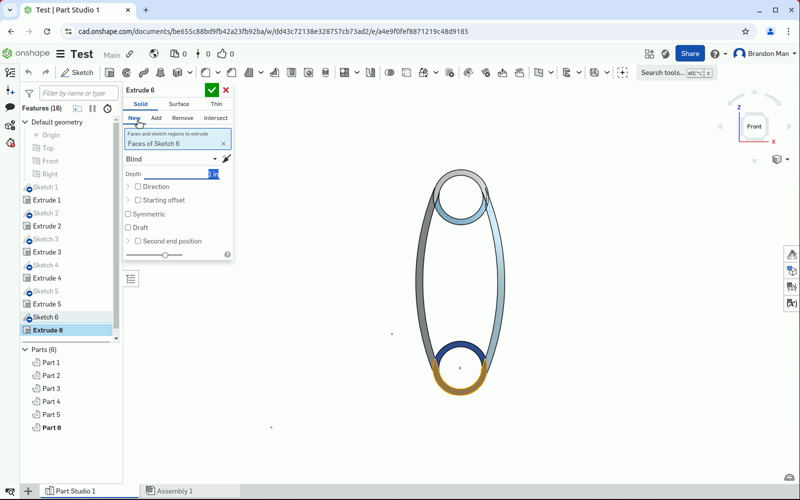
text(11.073)
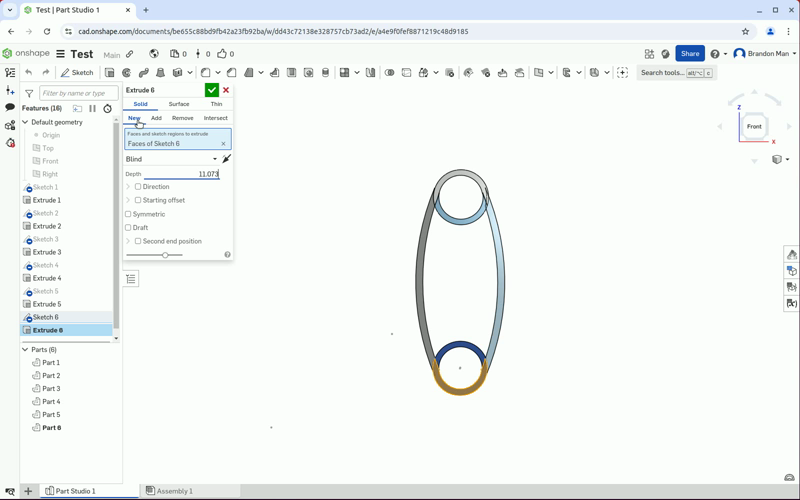
key(enter)
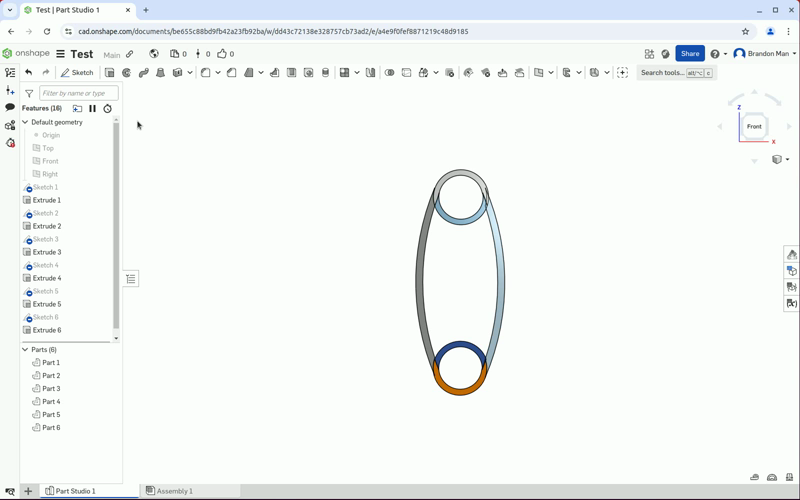
key(shift+h)
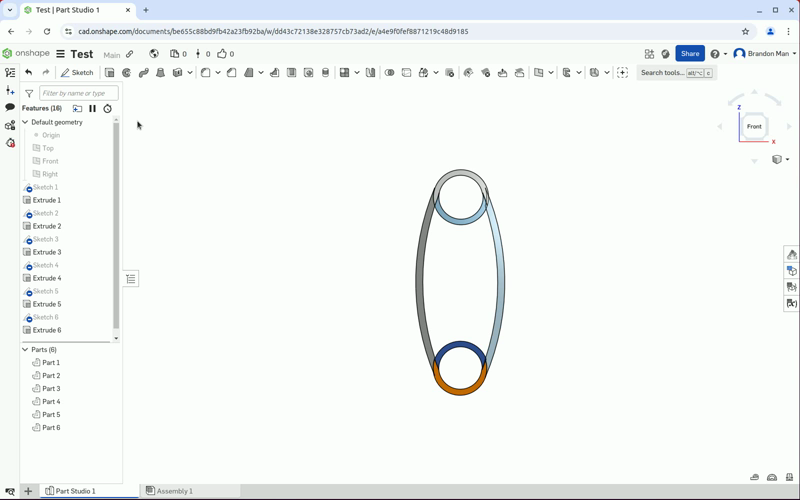
key(shift+h)
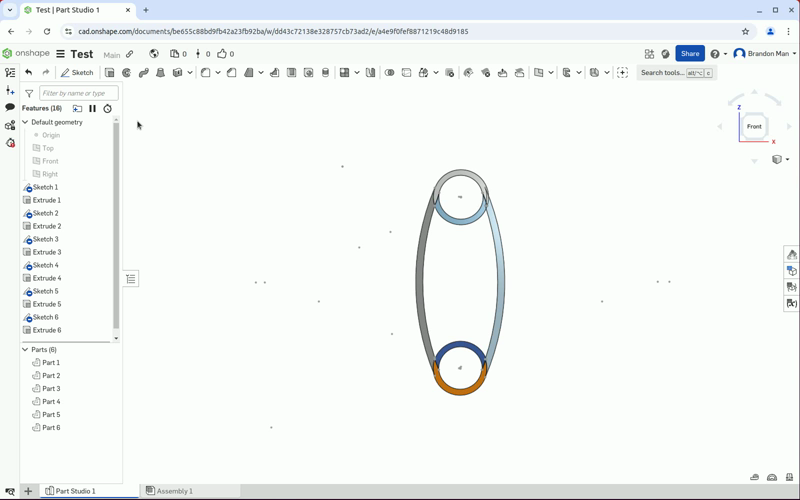
key(shift+7)
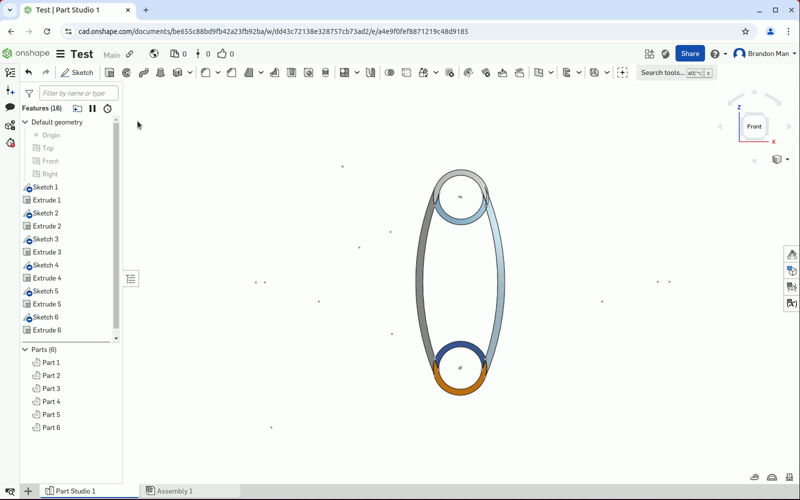
key(left, 2)
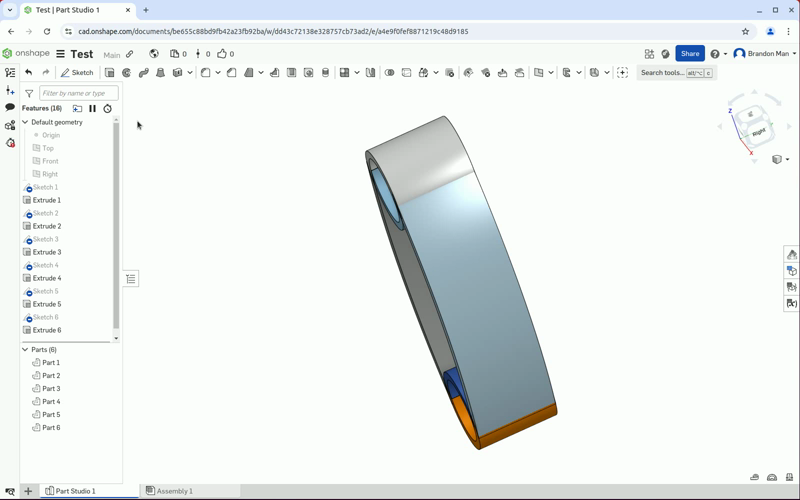
key(down, 2)
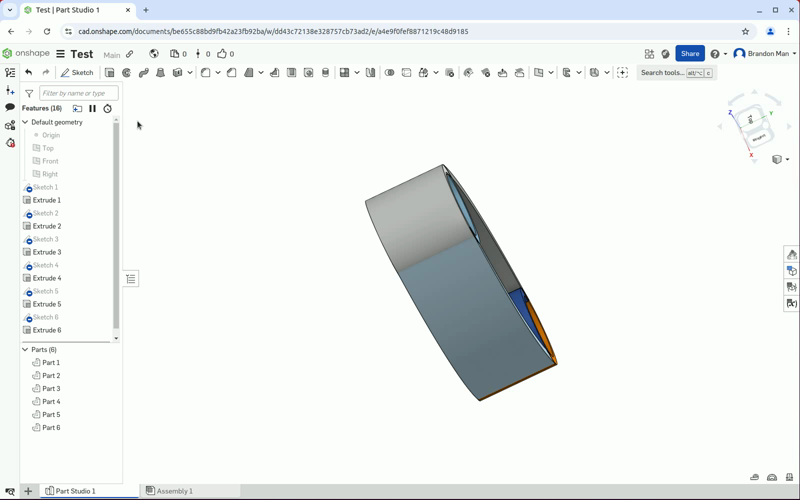
key(up, 2)
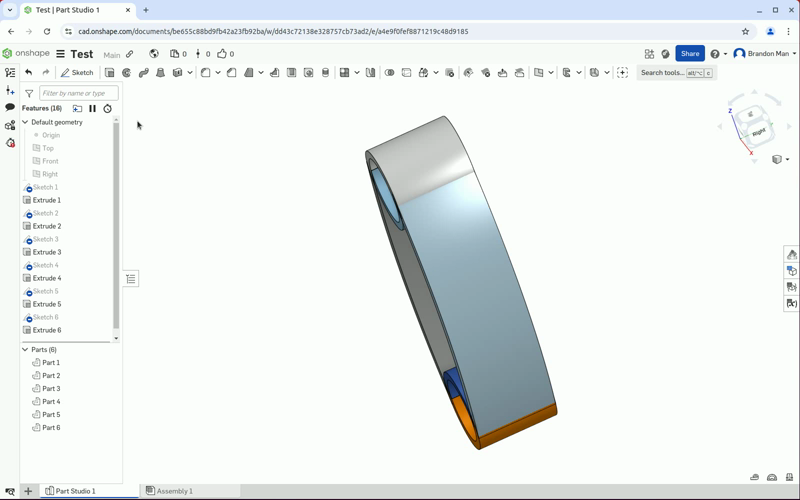
key(right, 2)
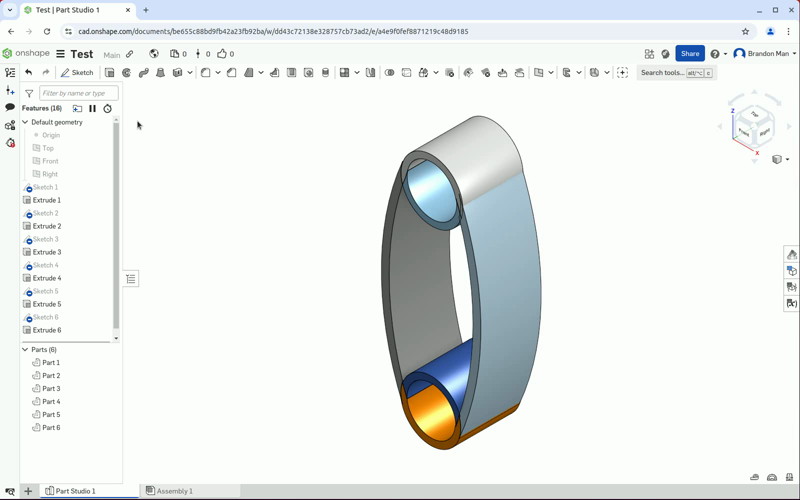
mouse_move(69, 189)
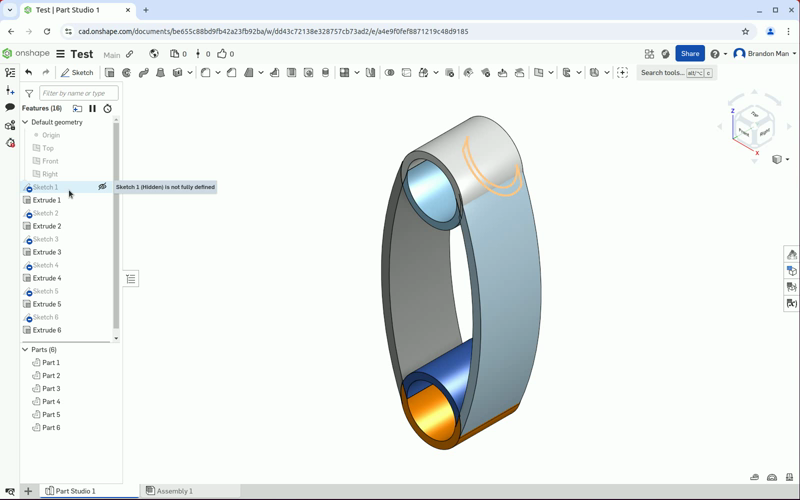
click(69, 189)